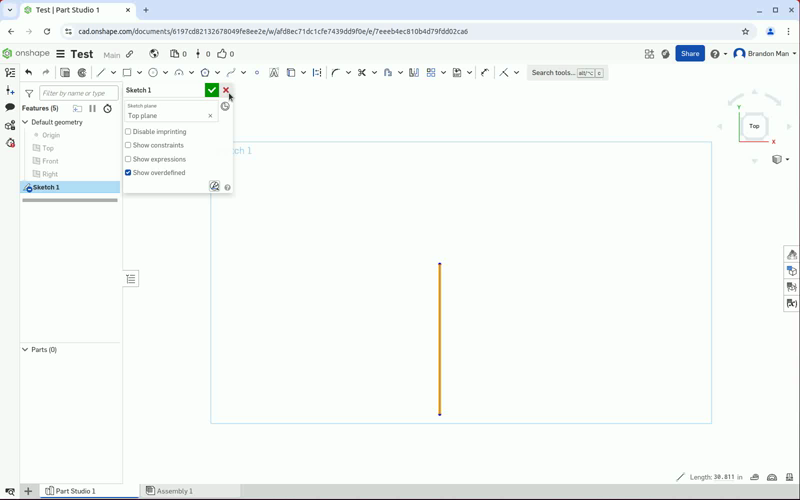
key(shift+h)
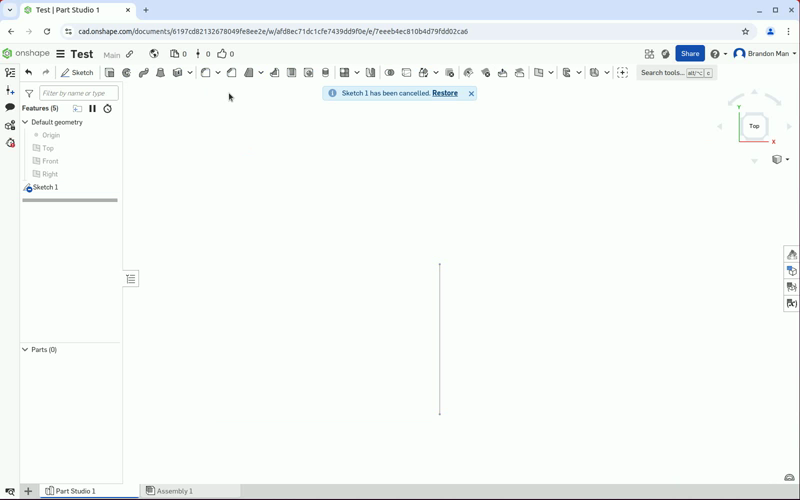
key(shift+s)
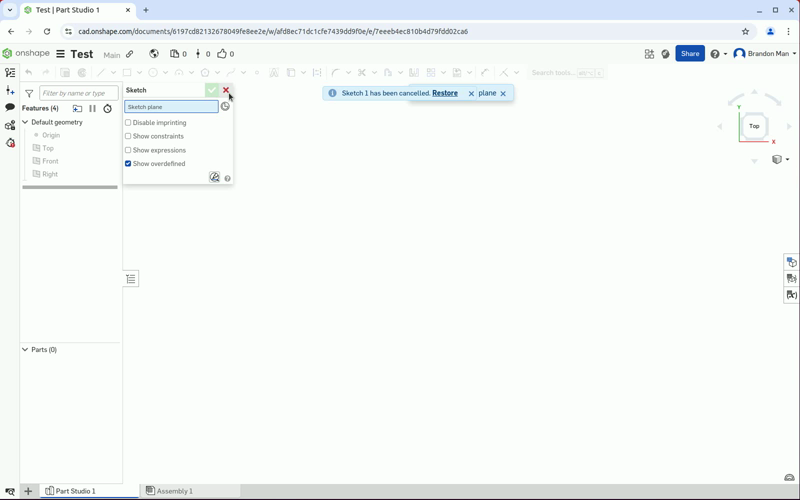
mouse_move(73, 150)
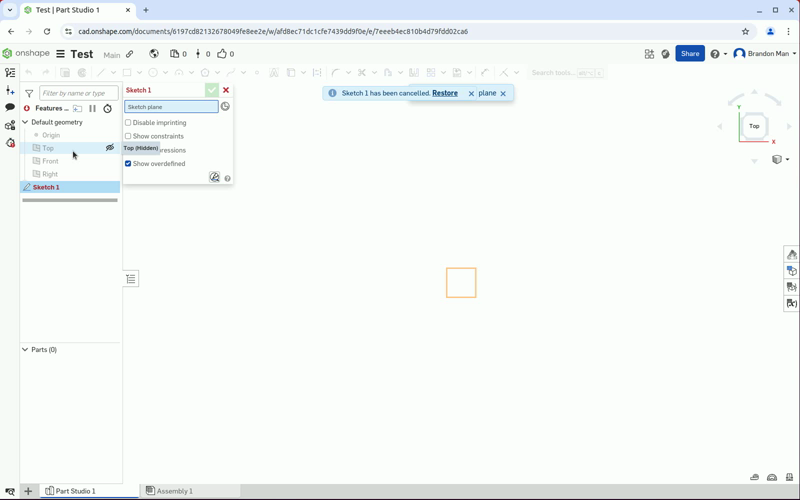
click(73, 150)
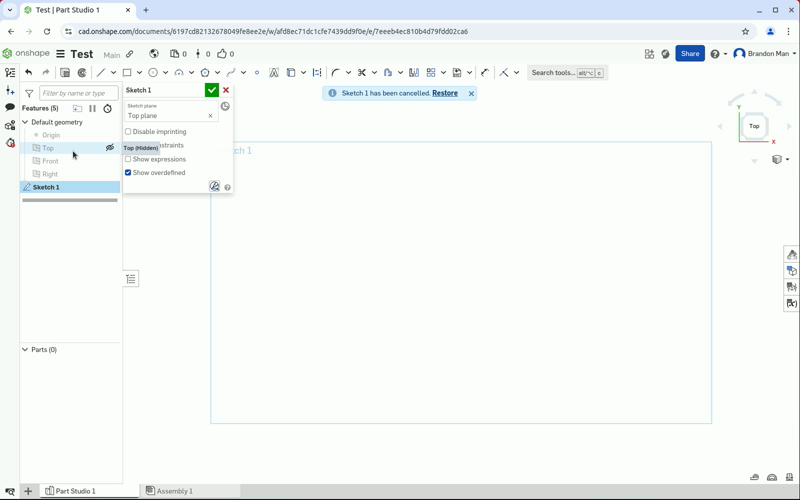
mouse_move(73, 352)
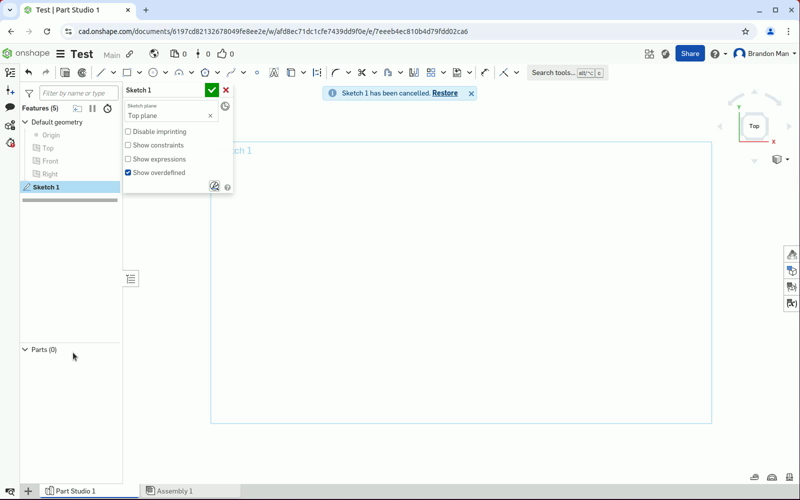
key(y)
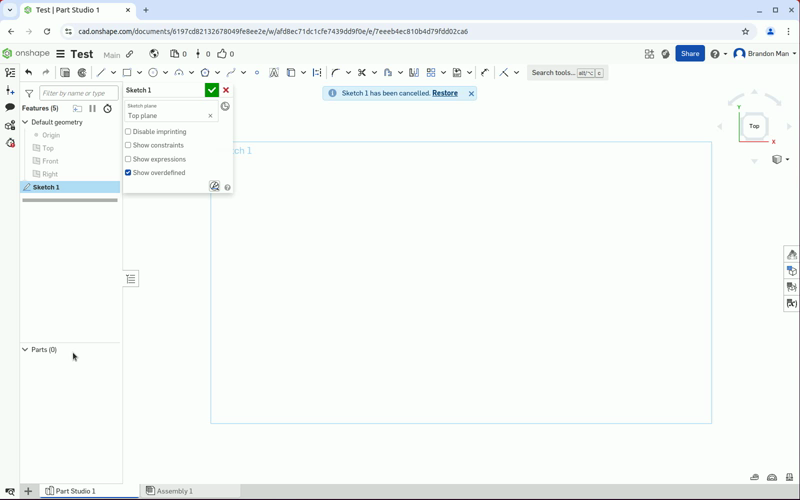
key(l)
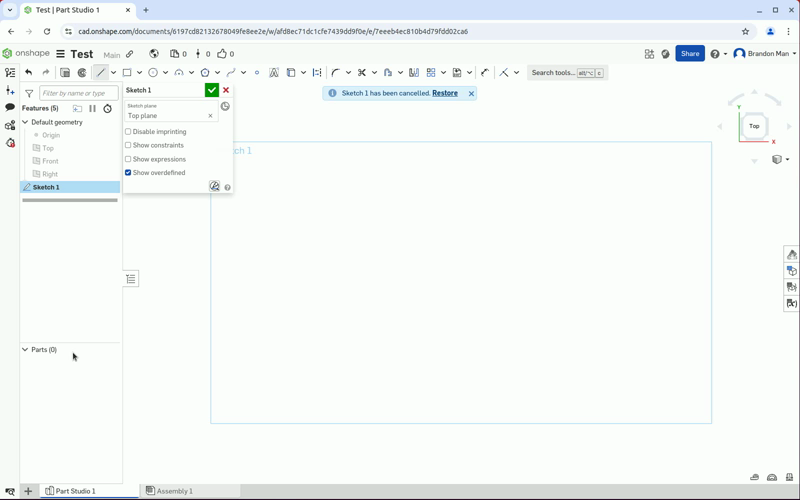
key_down(shift)
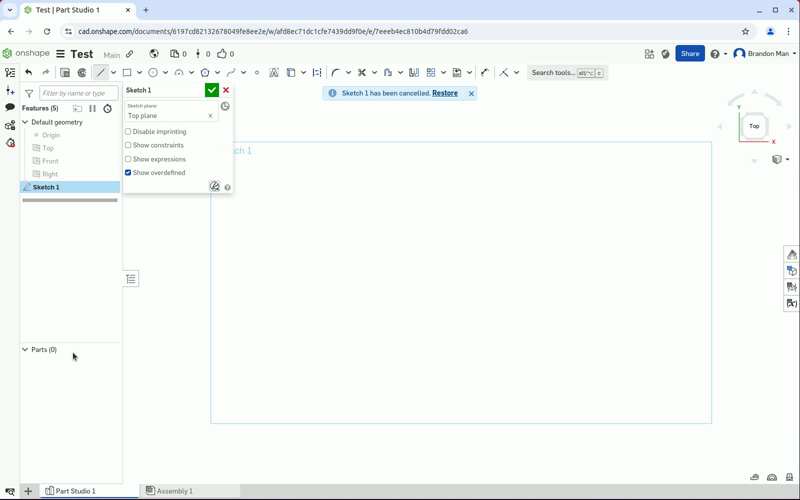
mouse_move(348, 282)
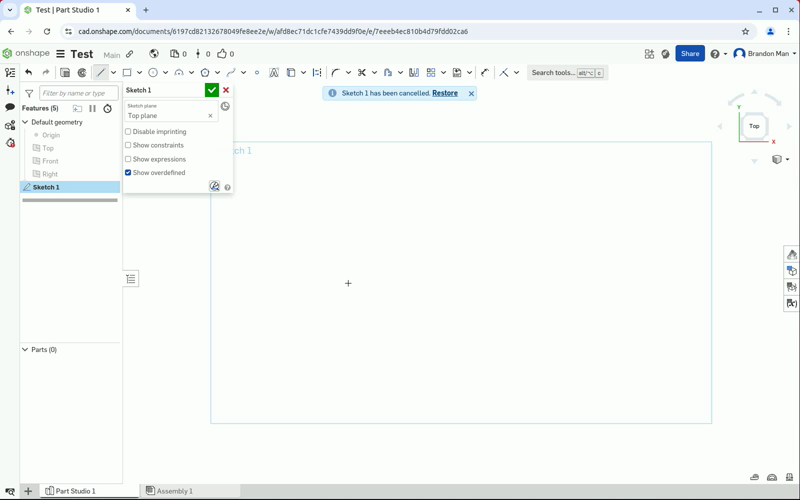
click(348, 282)
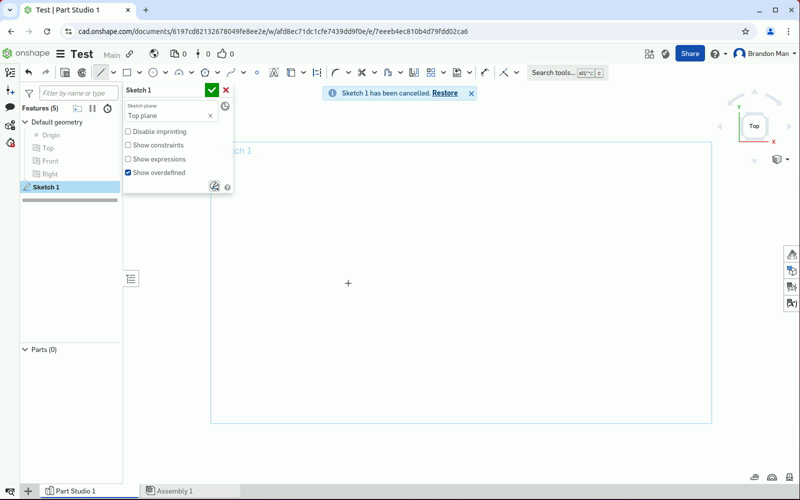
key_up(shift)
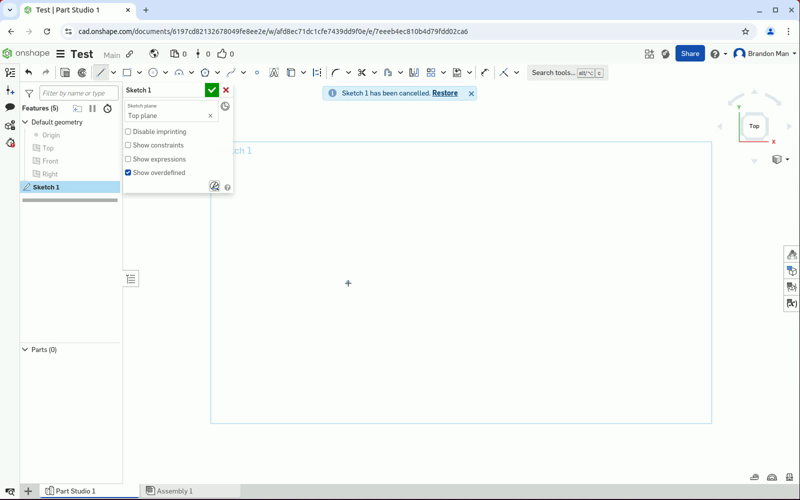
key_down(shift)
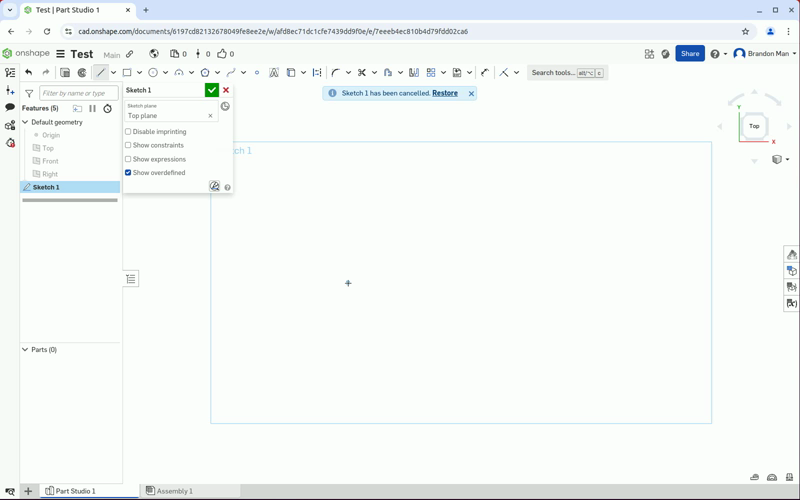
mouse_move(531, 282)
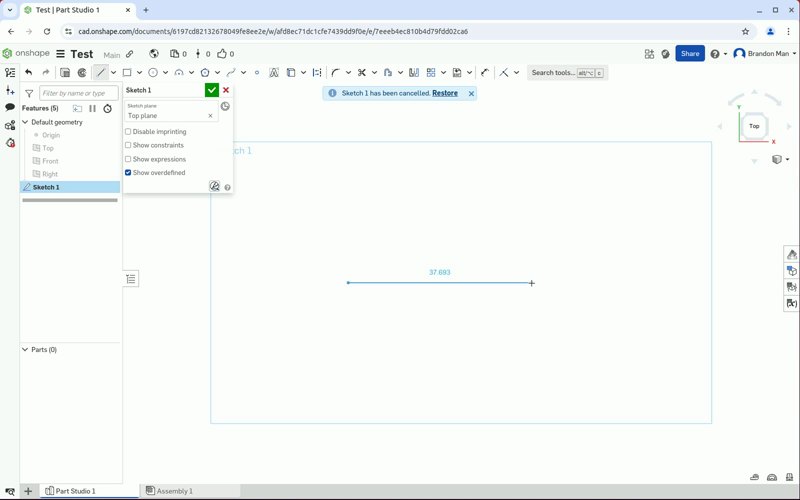
click(531, 282)
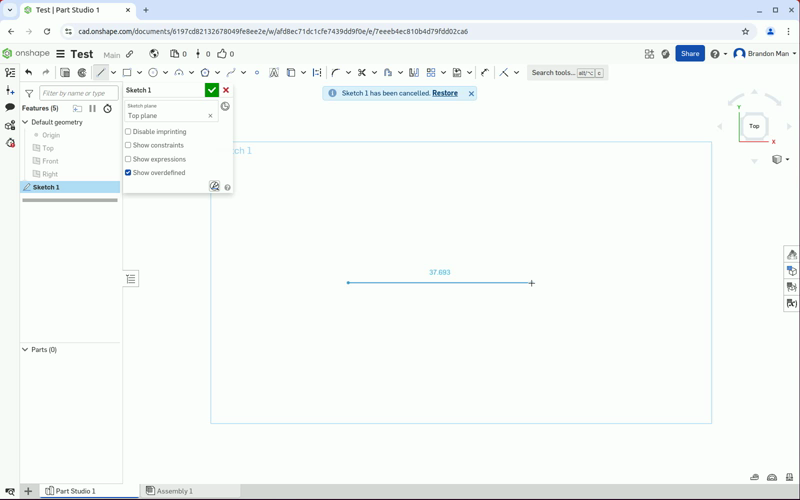
key_up(shift)
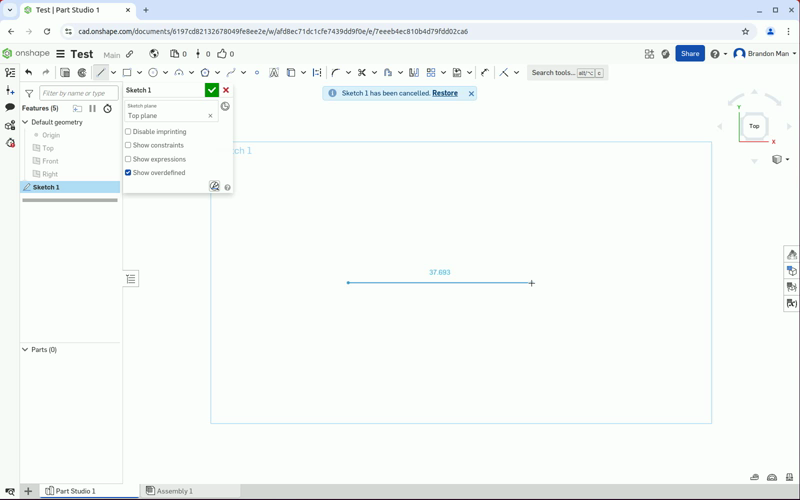
key_down(shift)
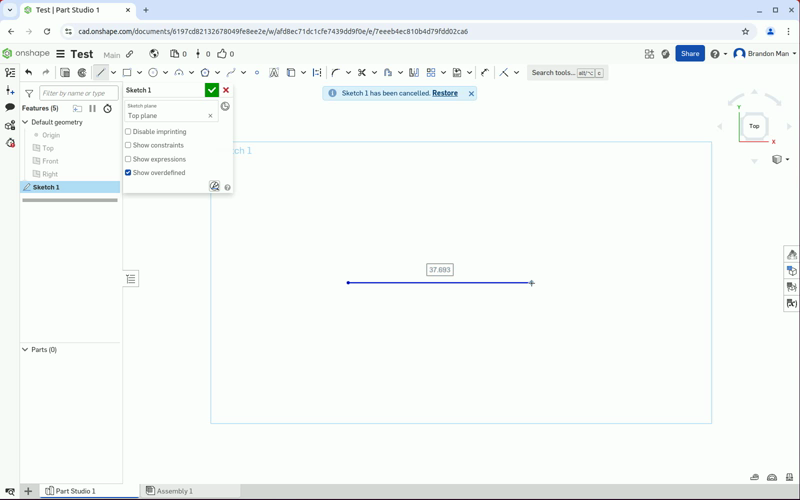
mouse_move(561, 282)
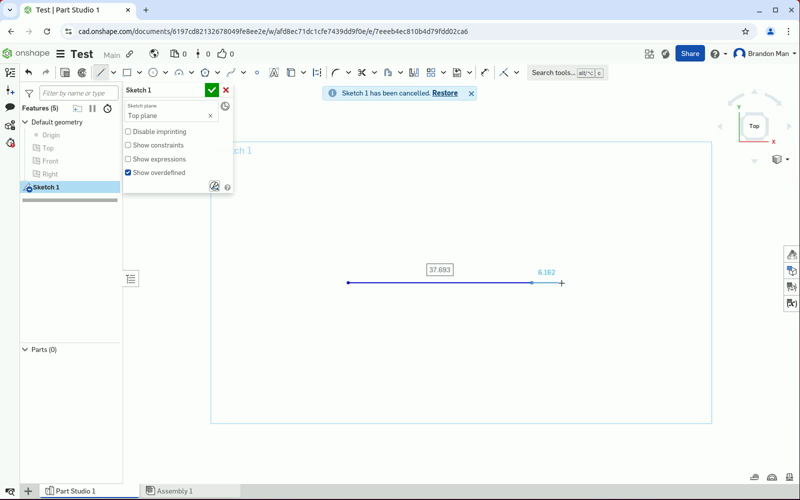
mouse_move(531, 242)
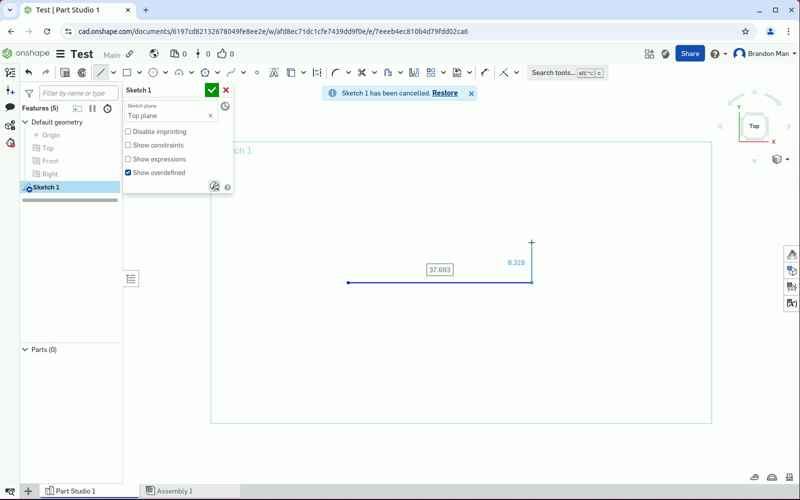
click(531, 242)
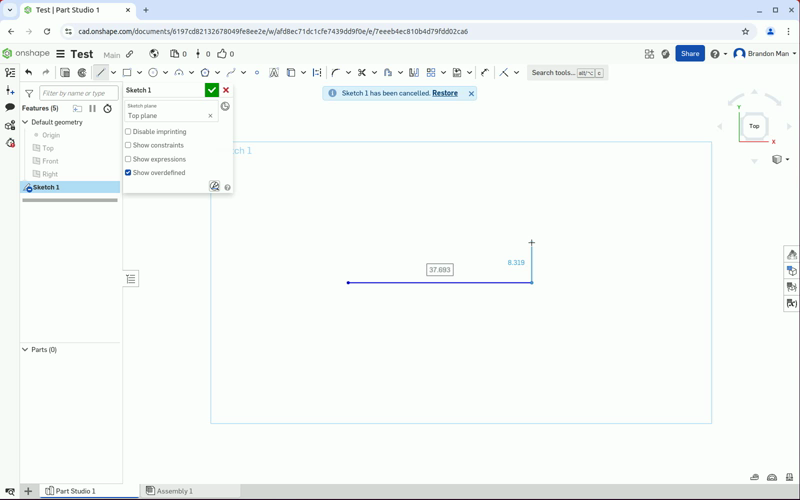
key_up(shift)
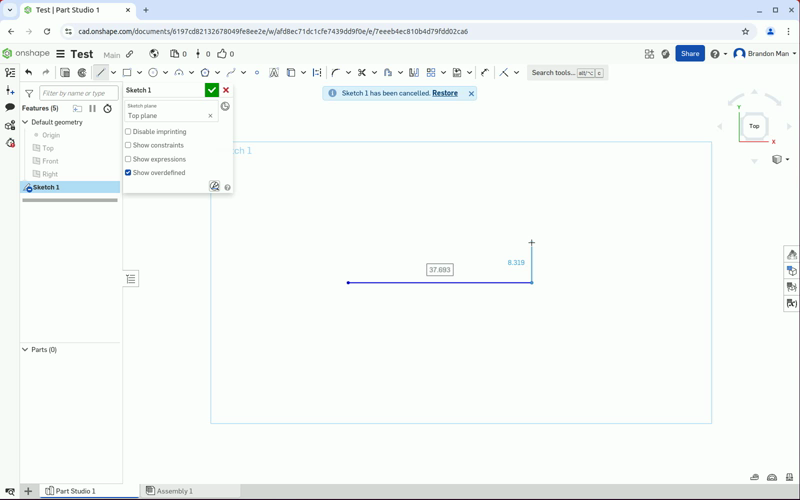
key_down(shift)
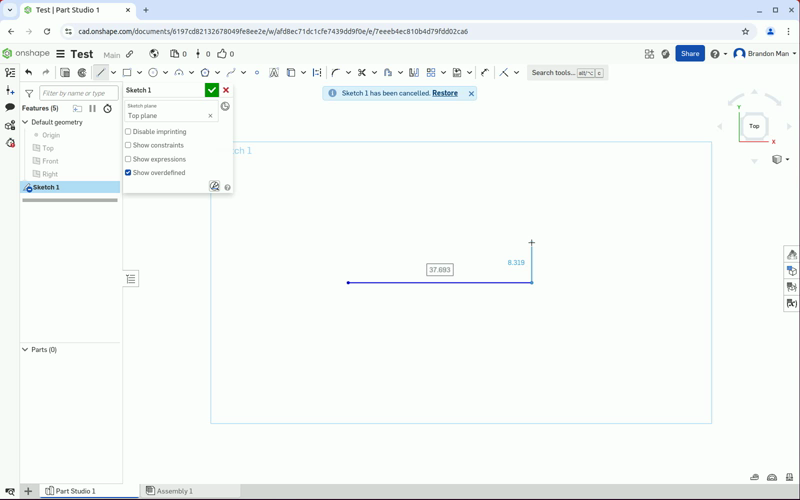
mouse_move(348, 242)
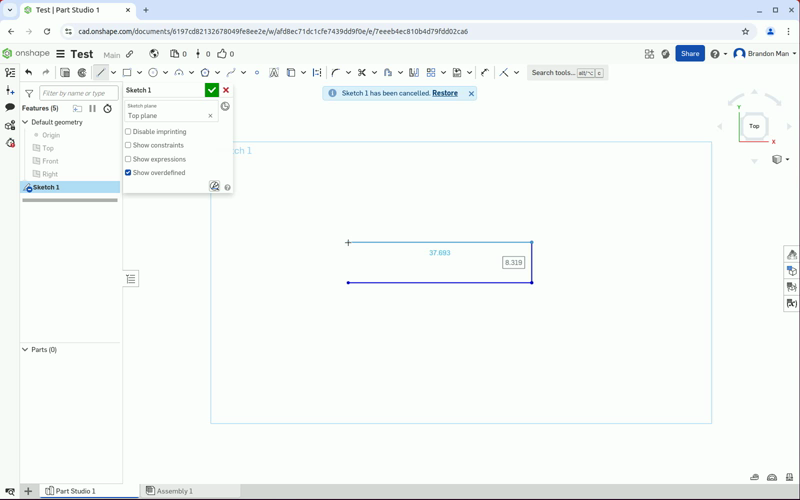
click(348, 242)
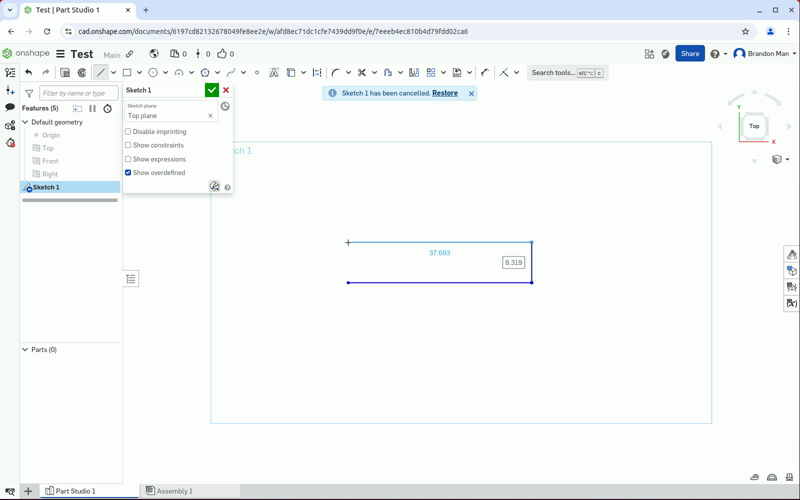
key_up(shift)
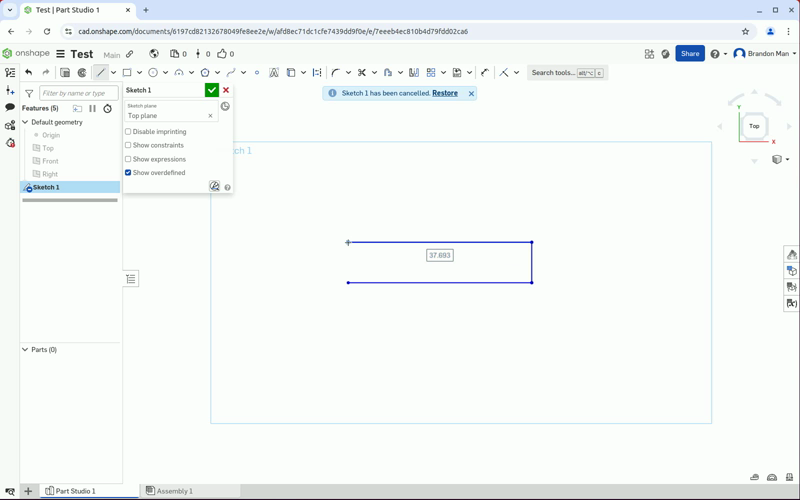
mouse_move(378, 242)
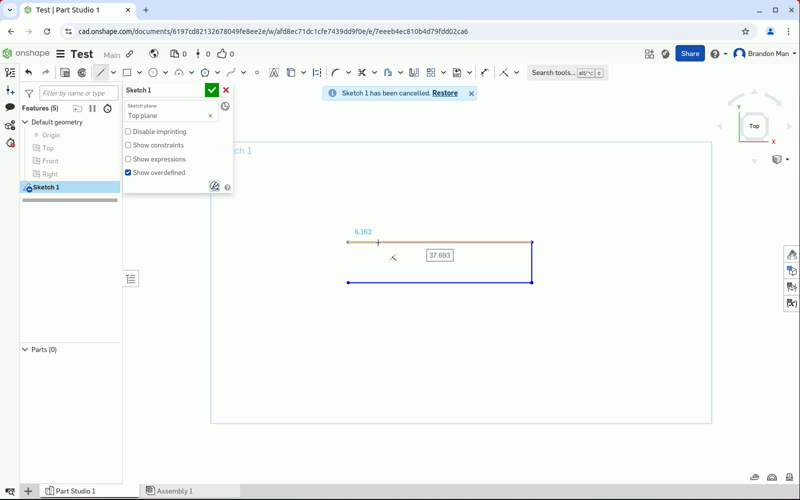
key_down(shift)
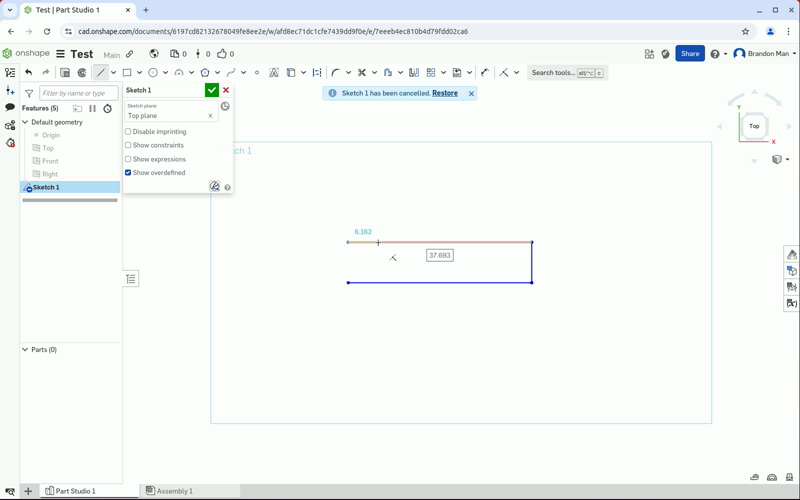
mouse_move(348, 282)
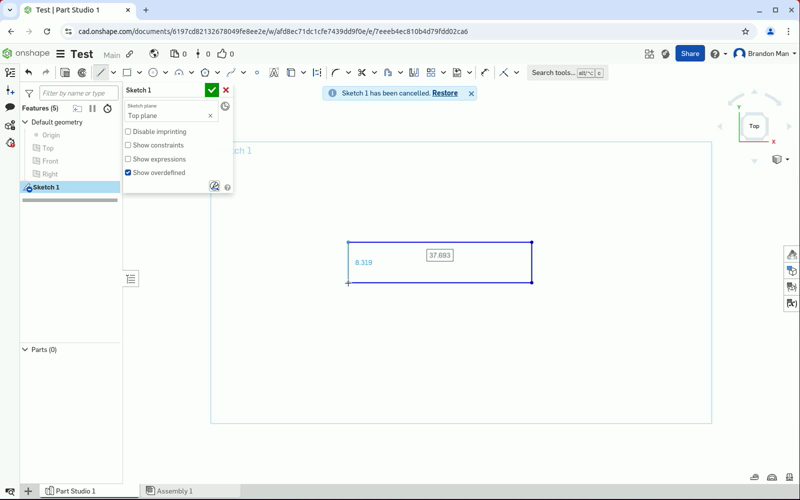
key_up(shift)
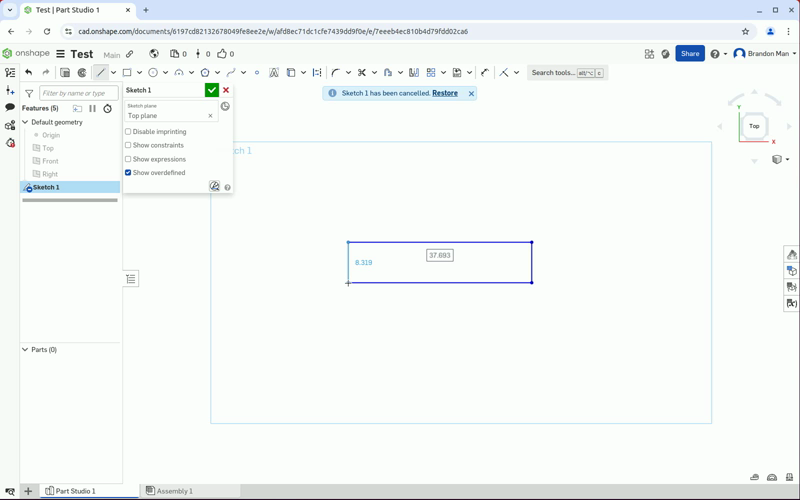
click(348, 282)
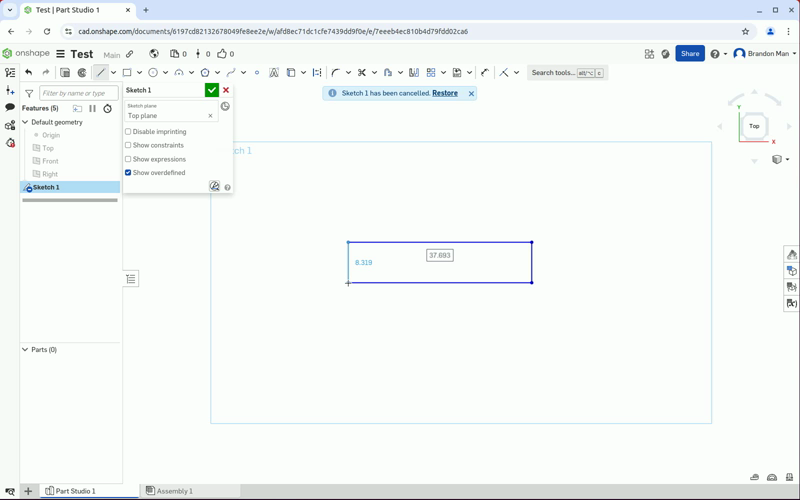
key(esc)
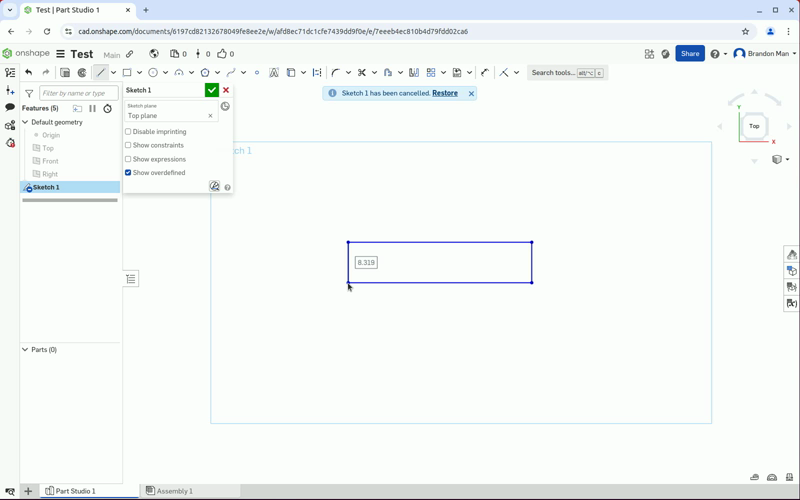
mouse_move(466, 258)
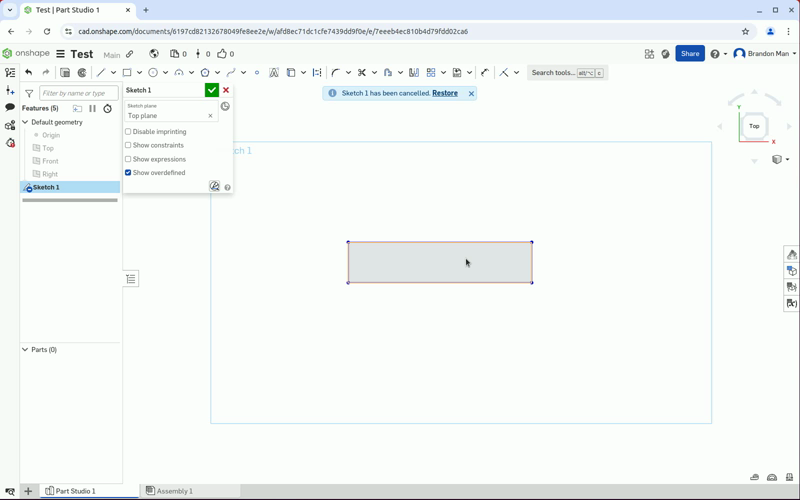
click(466, 258)
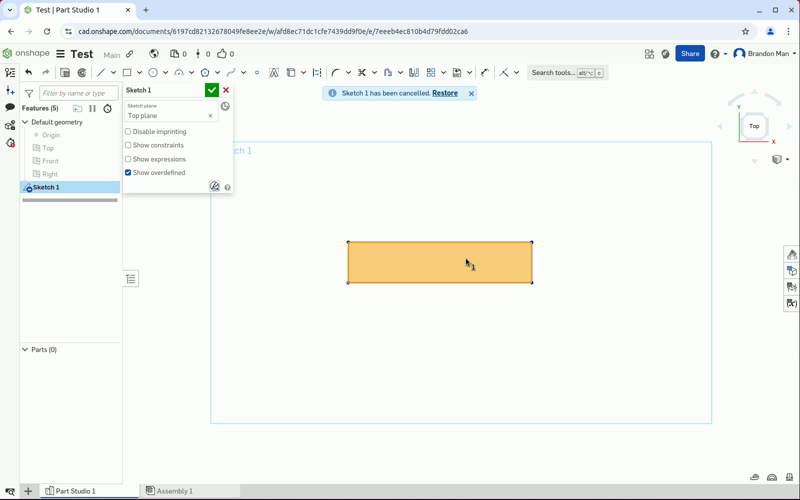
mouse_move(73, 352)
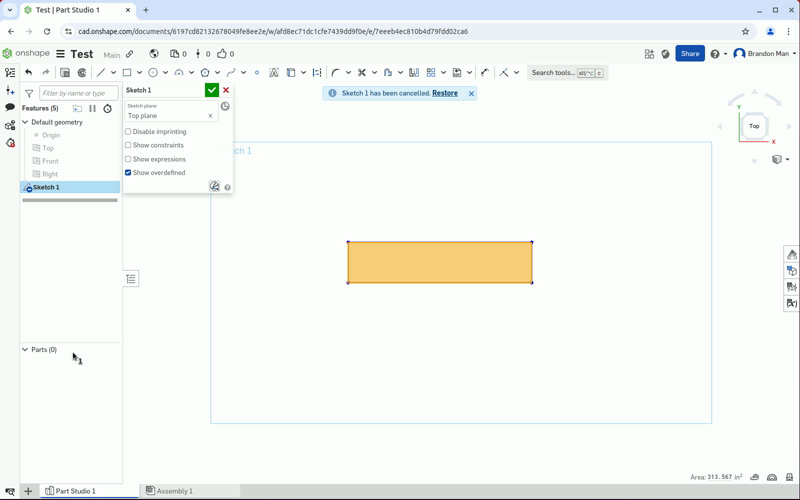
key(shift+y)
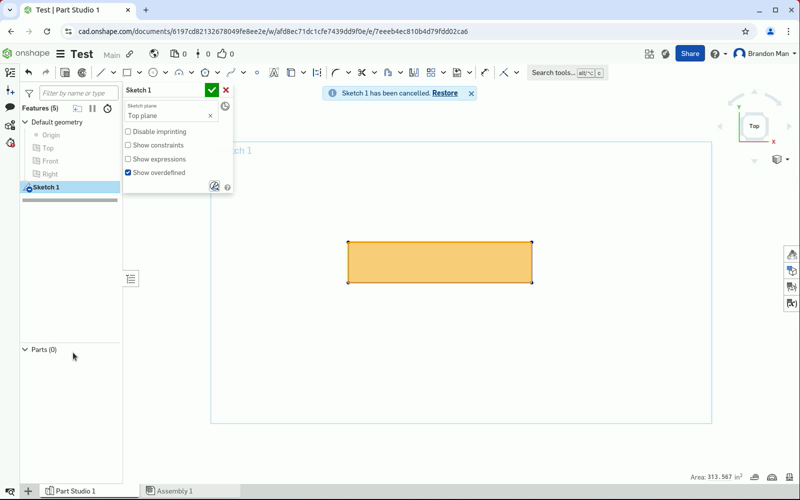
key(shift+e)
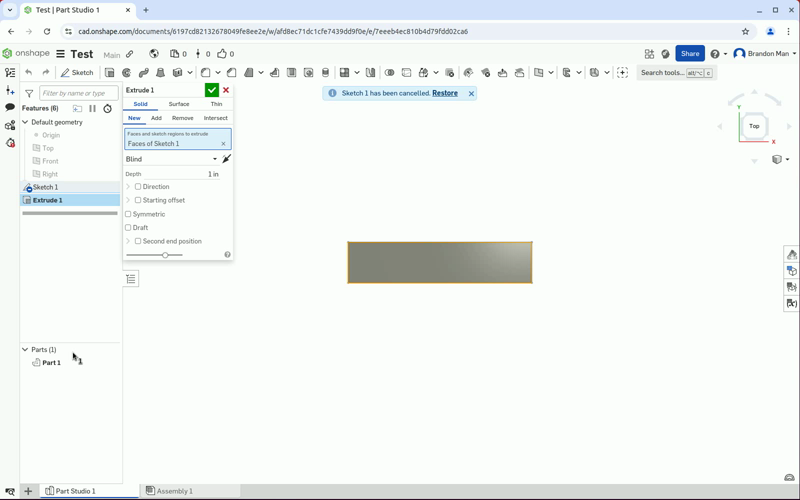
mouse_move(143, 106)
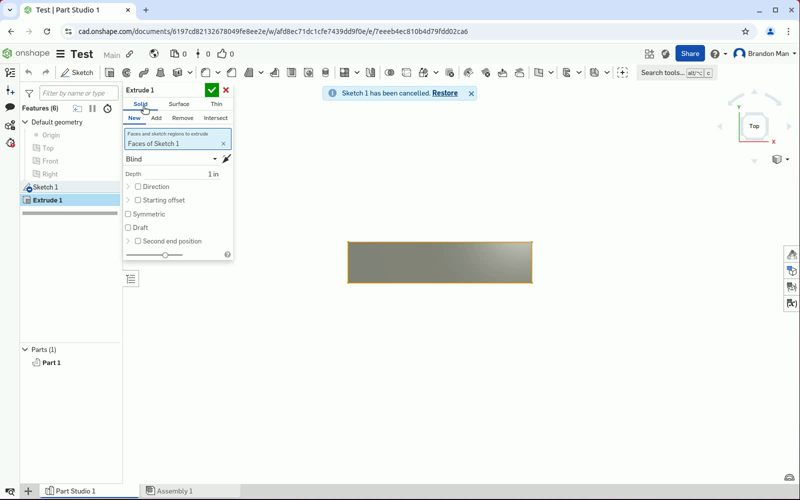
click(143, 106)
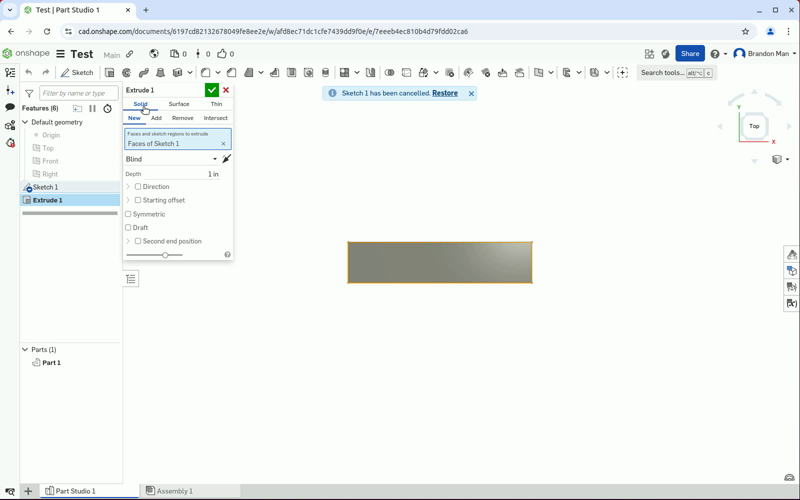
mouse_move(137, 120)
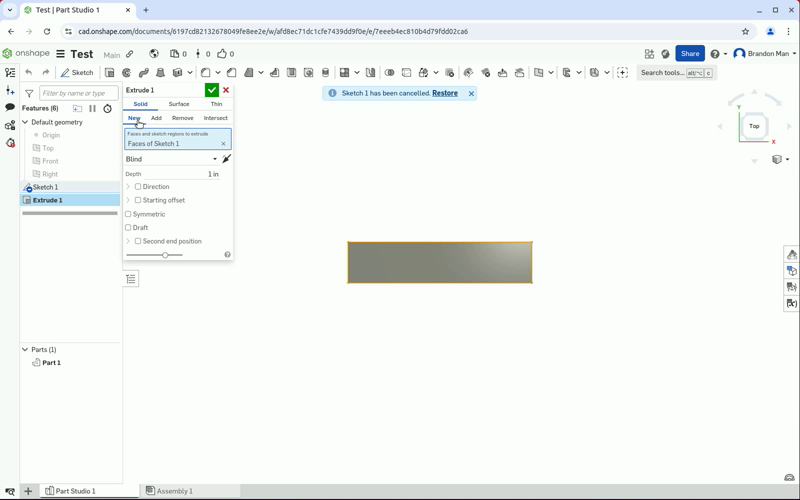
click(137, 120)
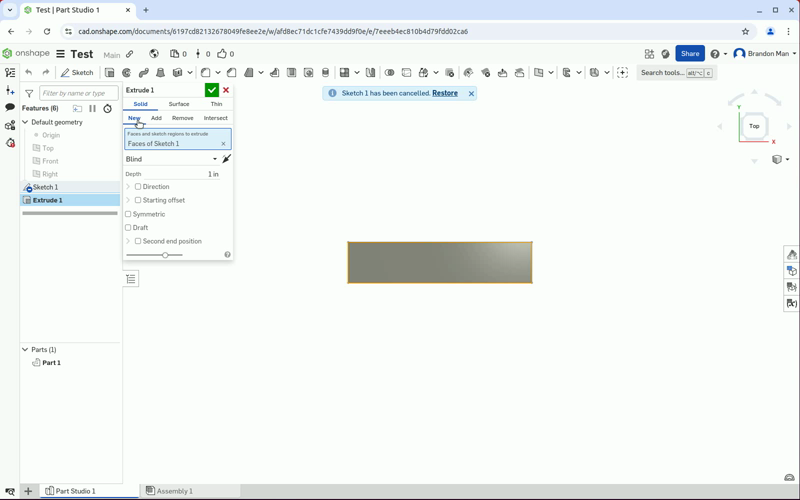
key(tab, 4)
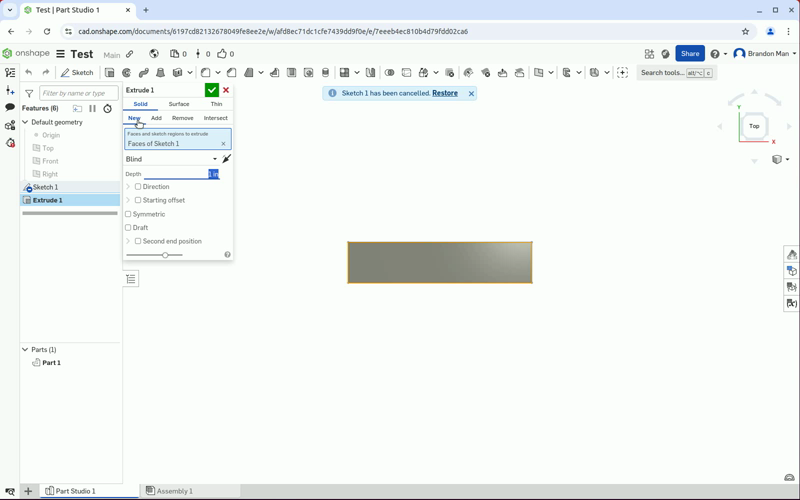
text(0.722)
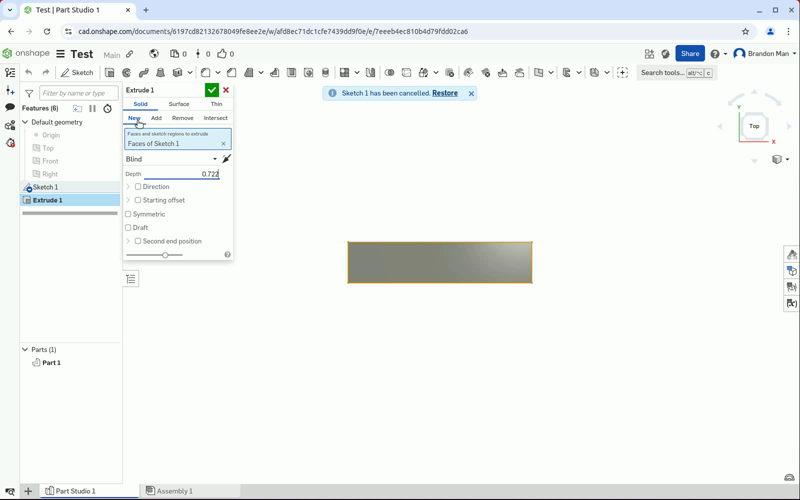
key(enter)
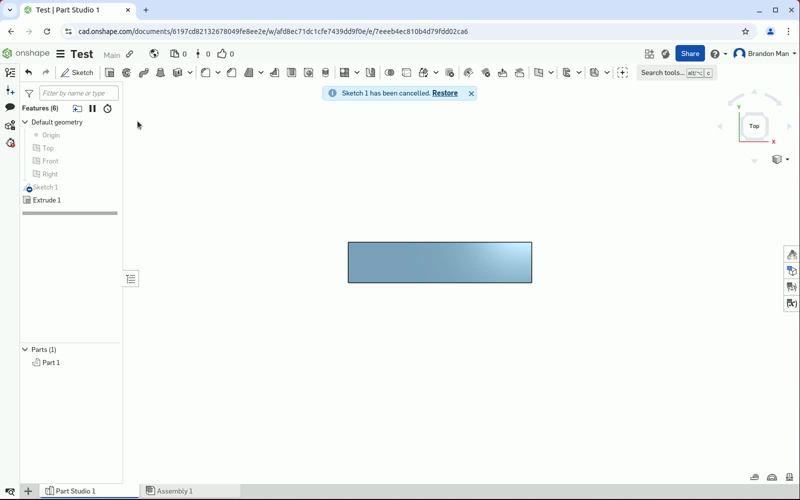
key(shift+h)
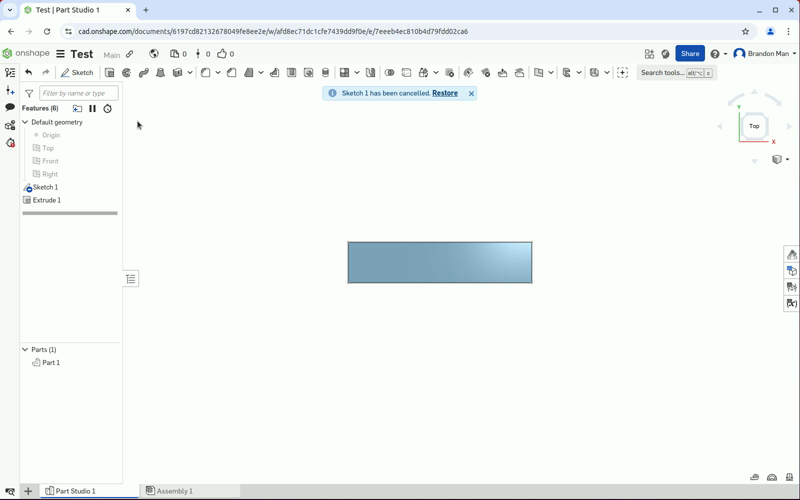
key(shift+h)
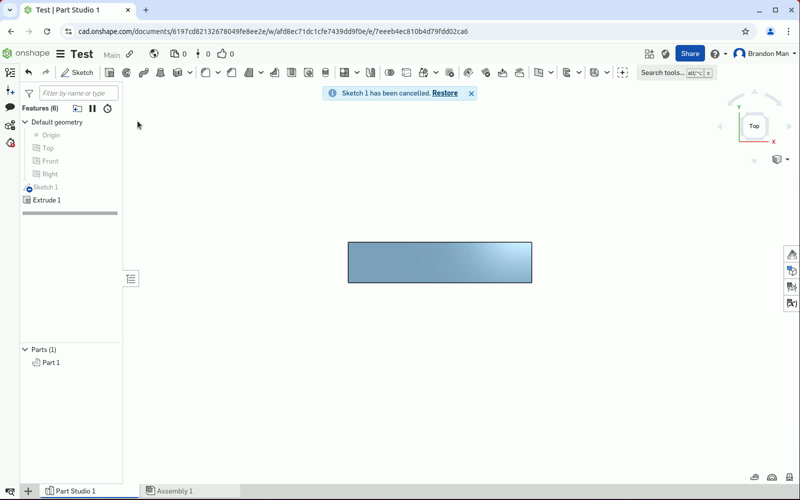
mouse_move(73, 189)
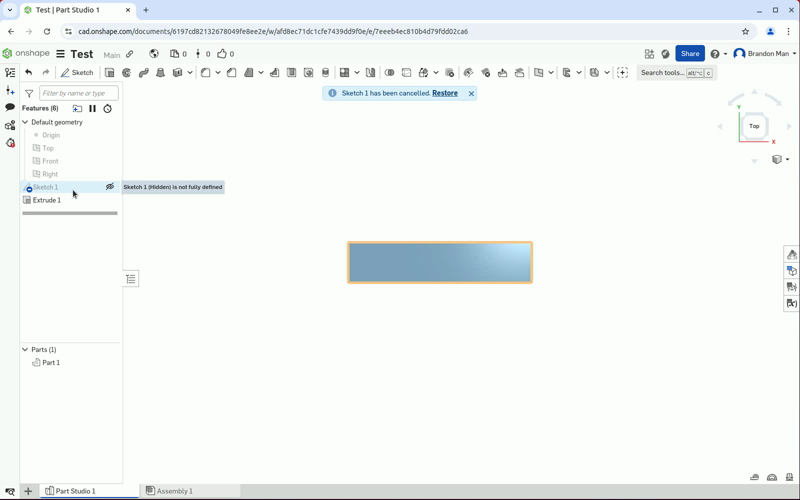
click(73, 189)
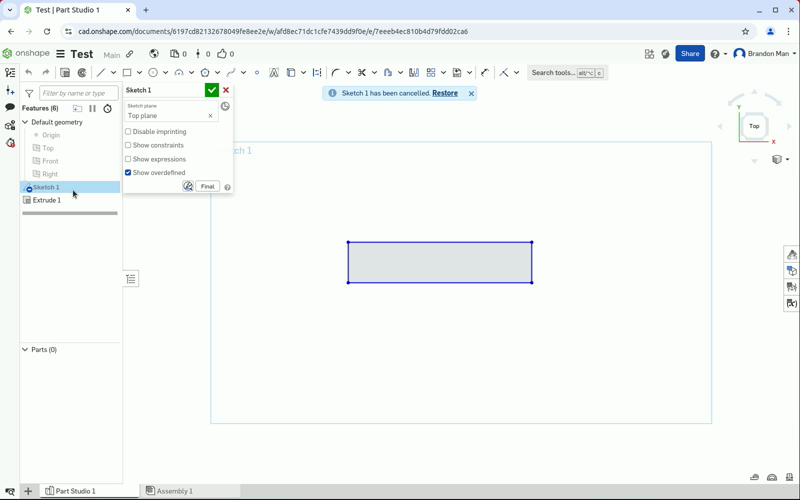
mouse_move(229, 92)
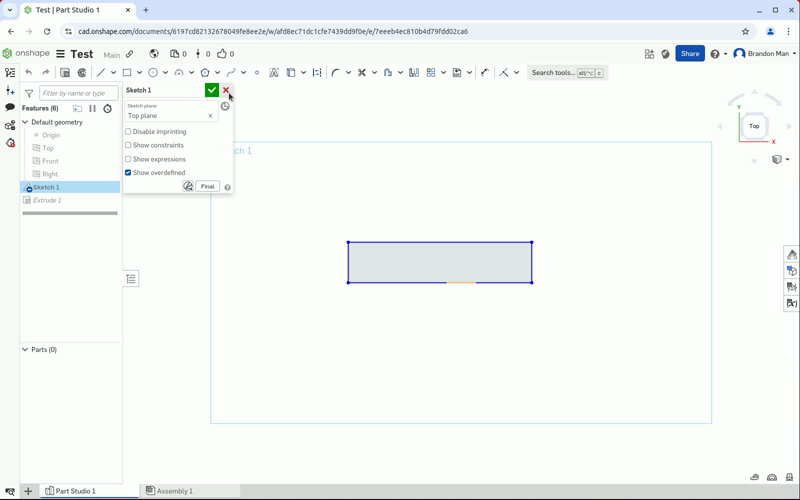
click(229, 92)
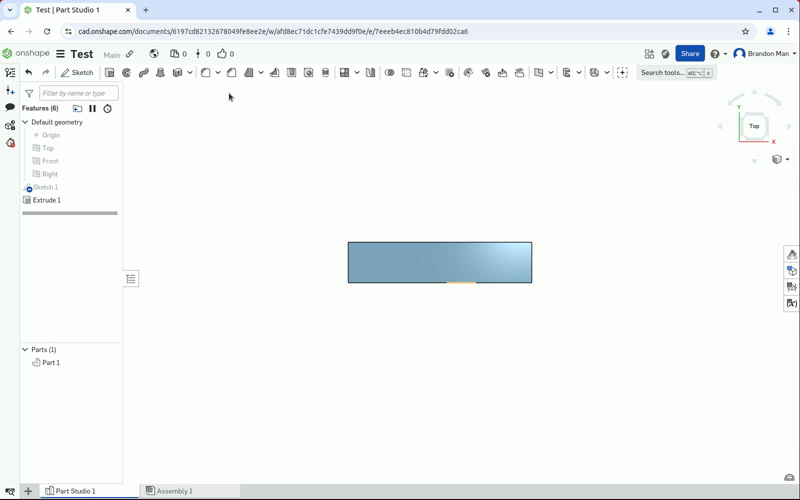
mouse_move(541, 75)
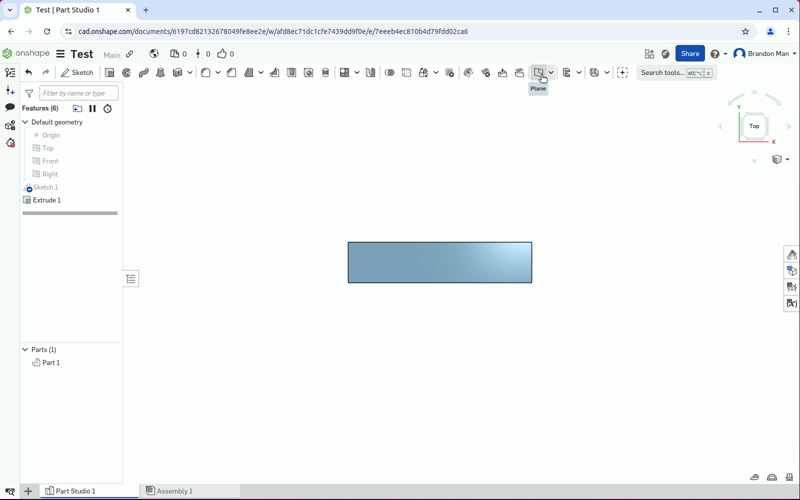
click(541, 75)
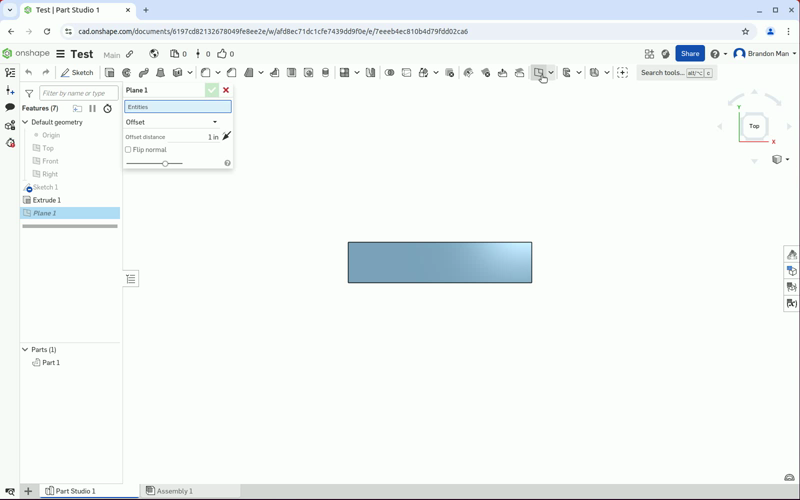
mouse_move(73, 150)
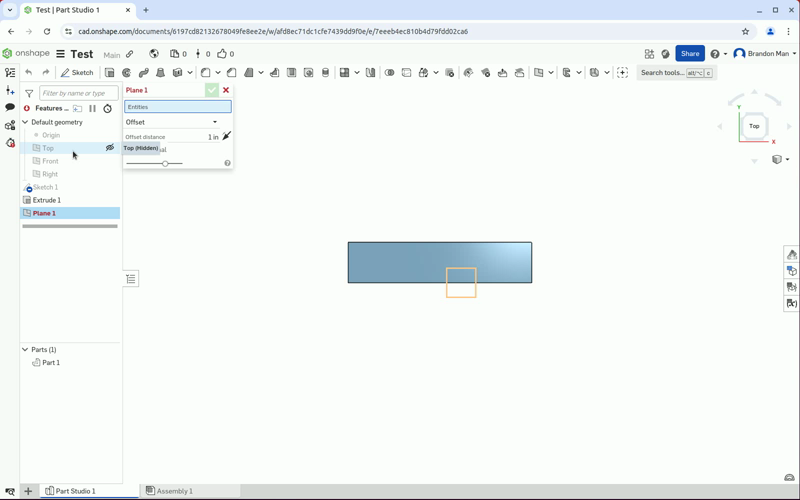
click(73, 150)
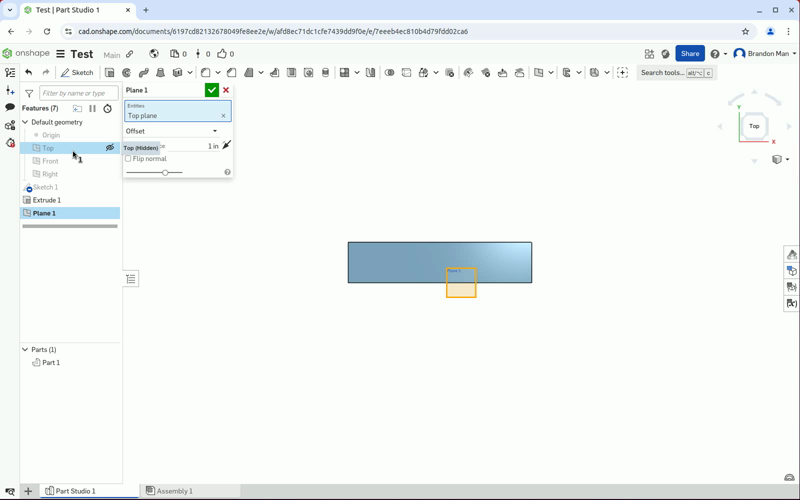
key(tab, 2)
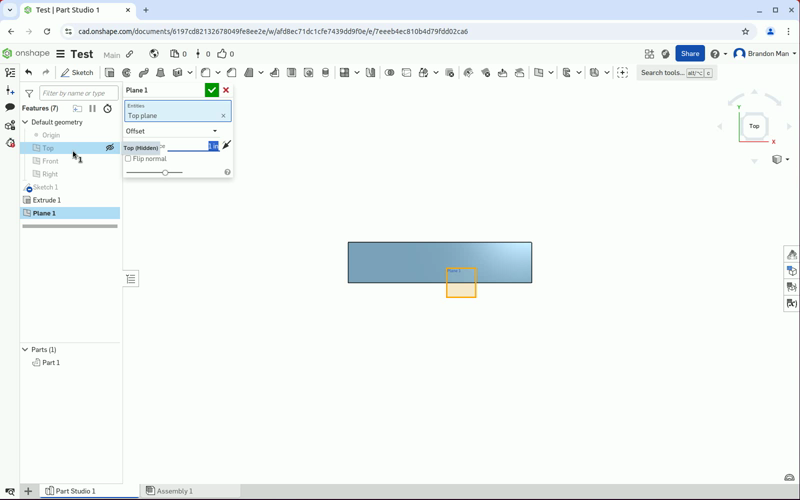
text(0.709)
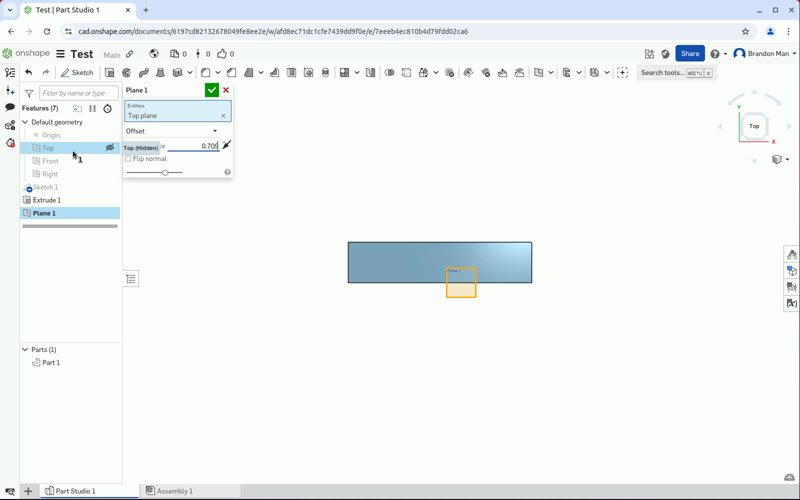
key(enter, 2)
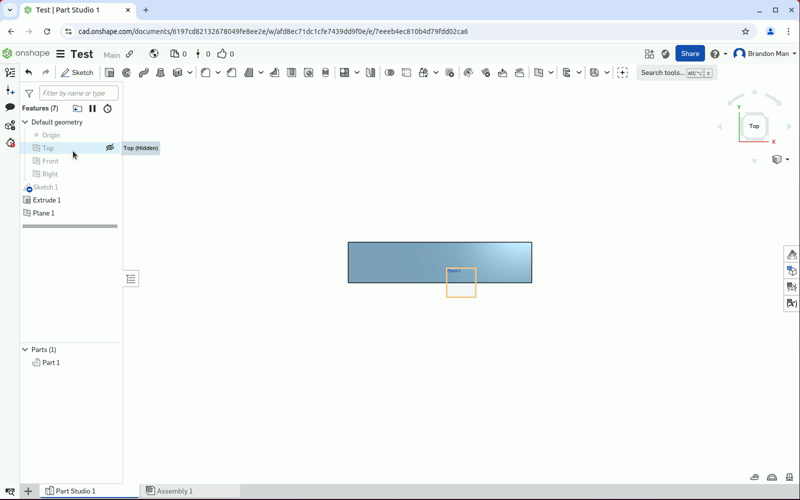
key(shift+s)
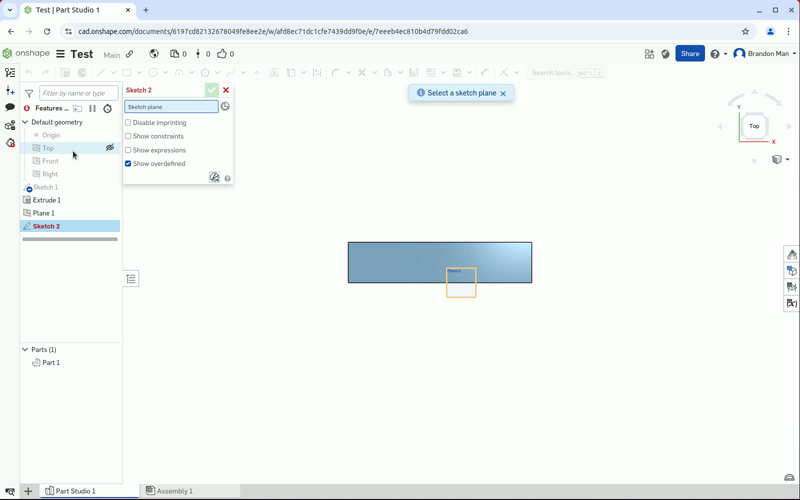
mouse_move(73, 215)
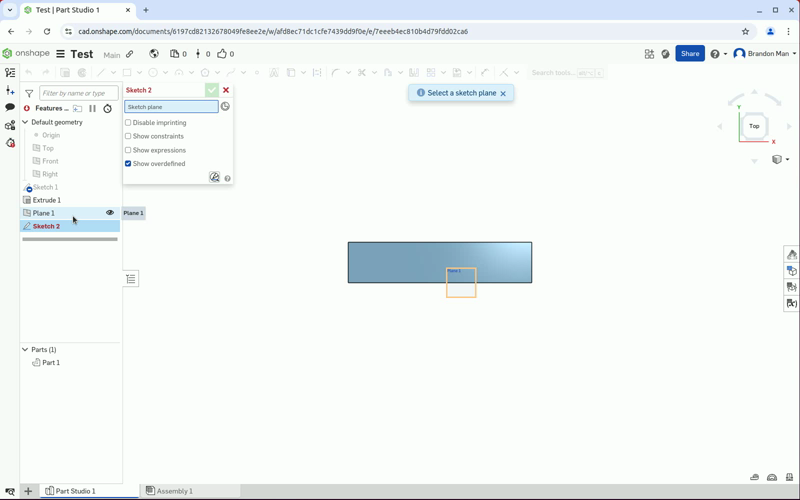
click(73, 215)
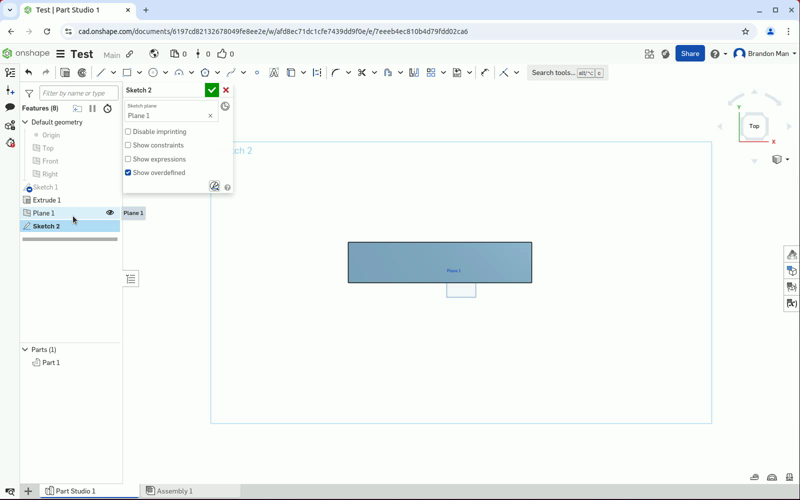
mouse_move(73, 352)
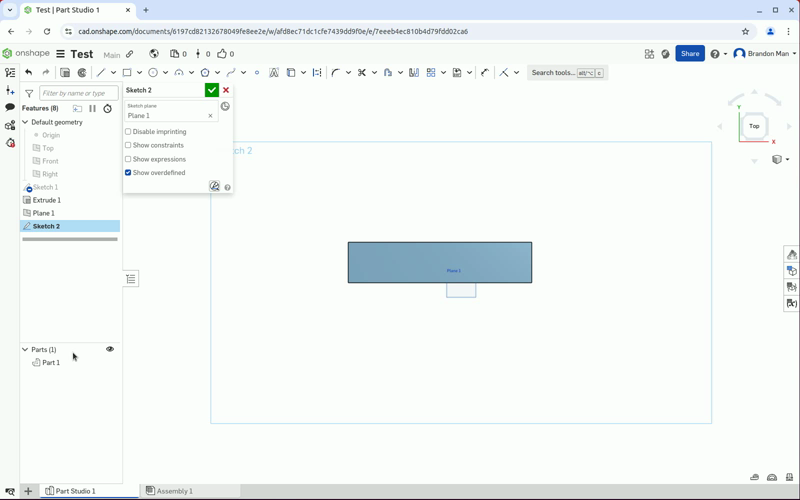
key(y)
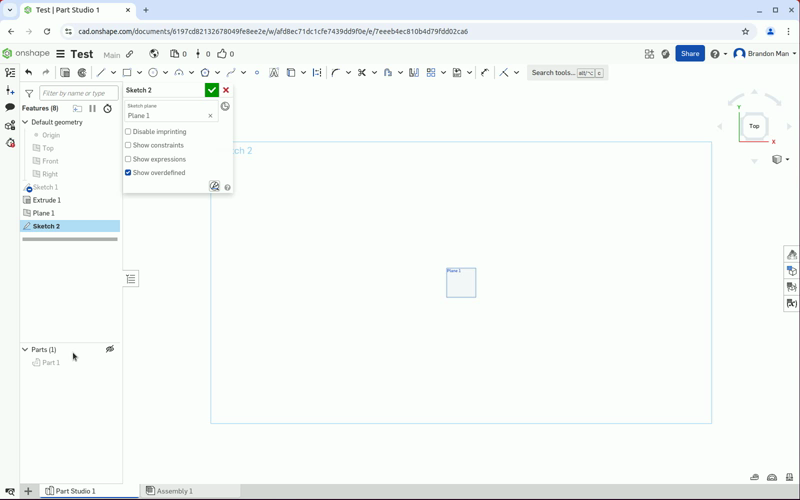
key(l)
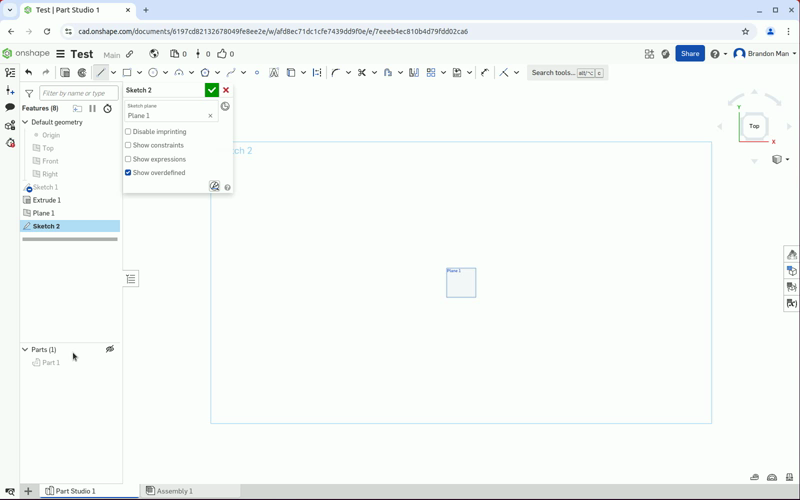
key_down(shift)
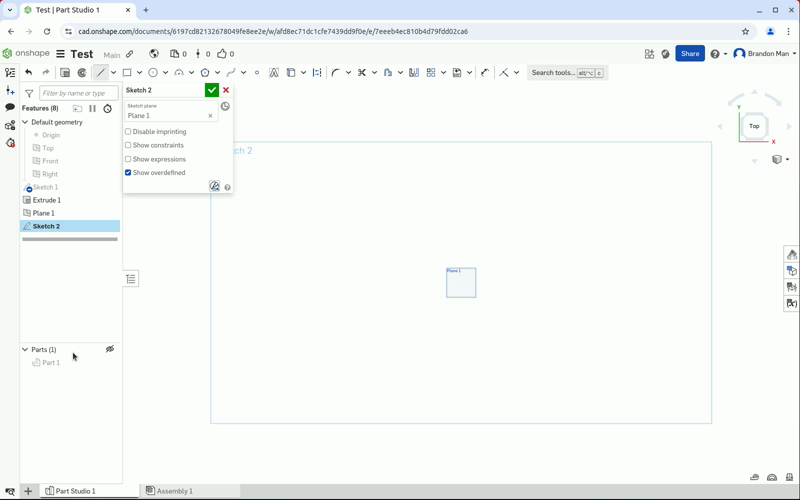
mouse_move(406, 282)
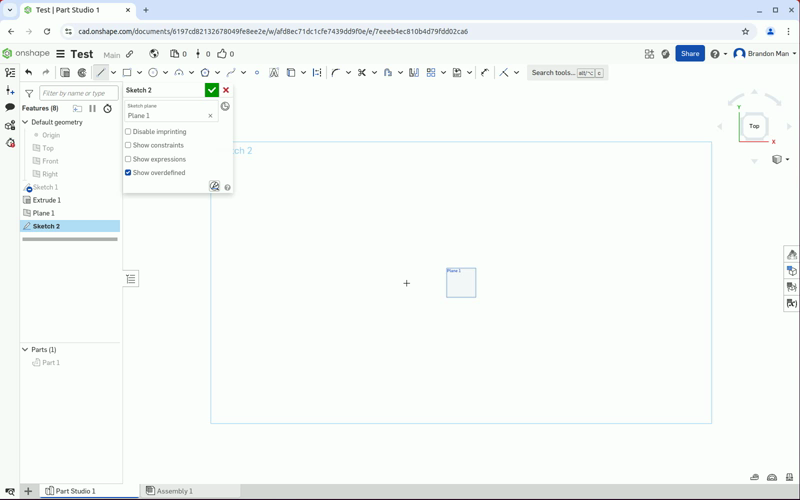
click(406, 282)
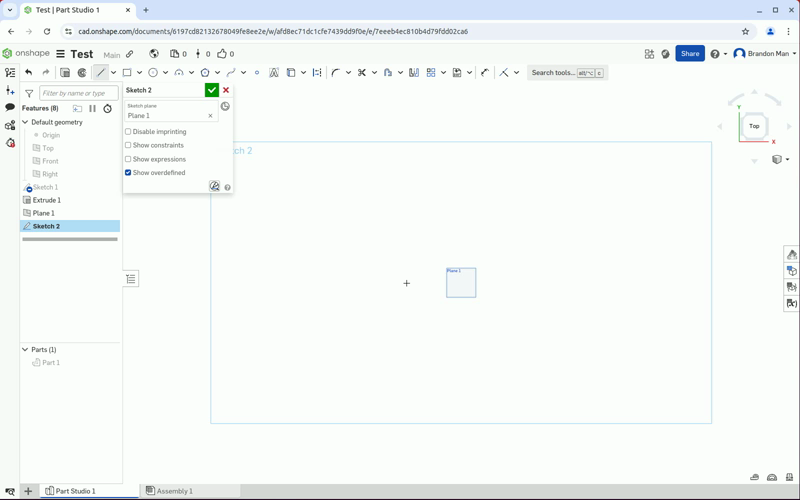
key_up(shift)
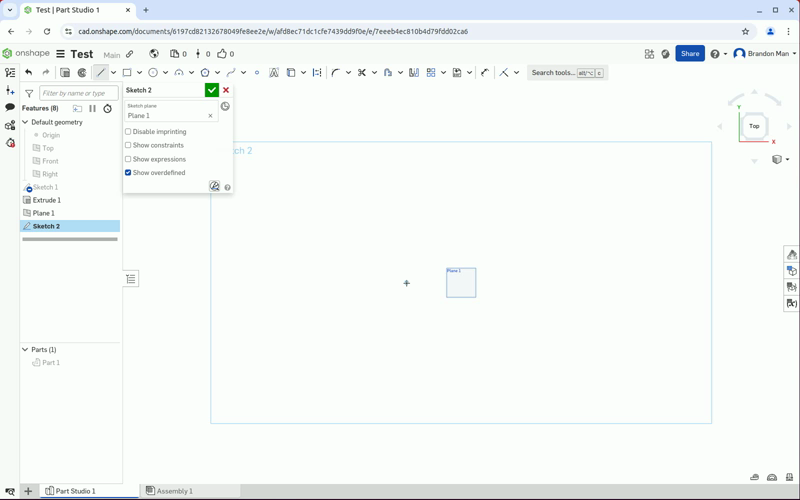
key_down(shift)
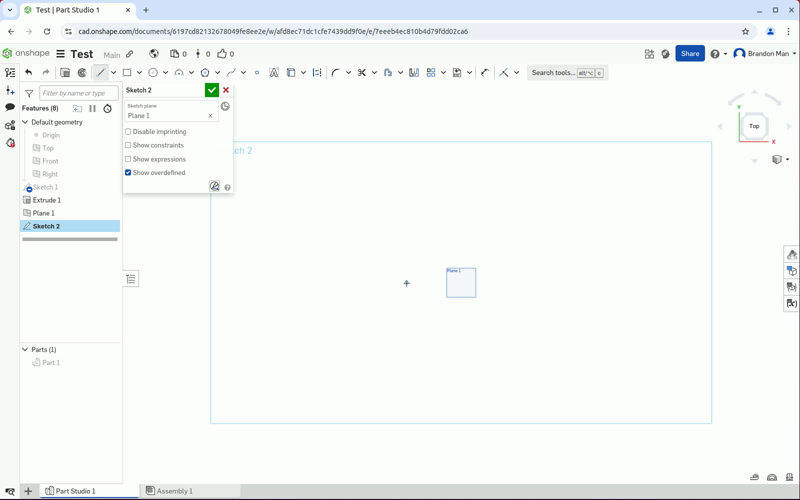
mouse_move(436, 282)
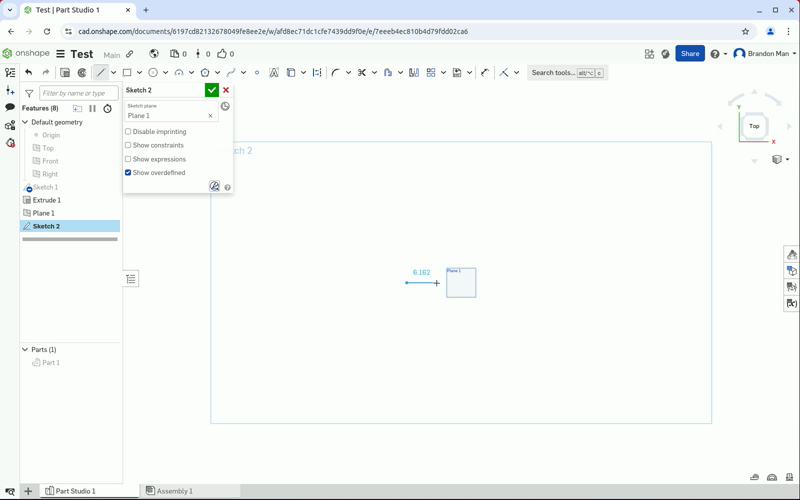
mouse_move(440, 282)
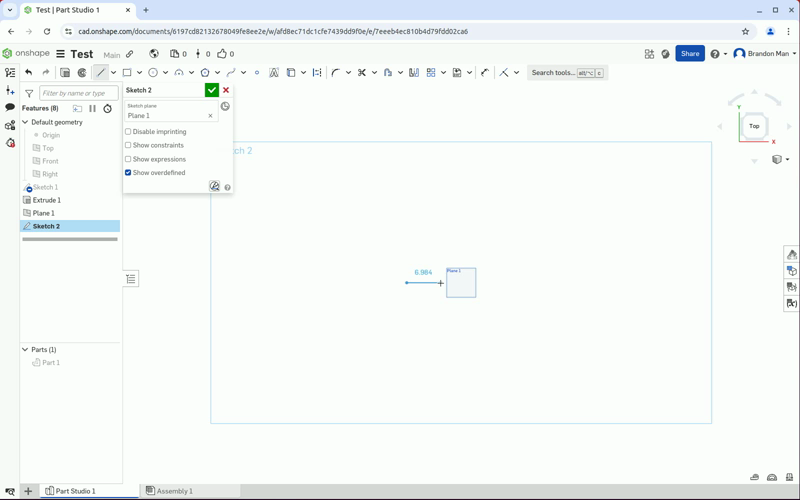
click(440, 282)
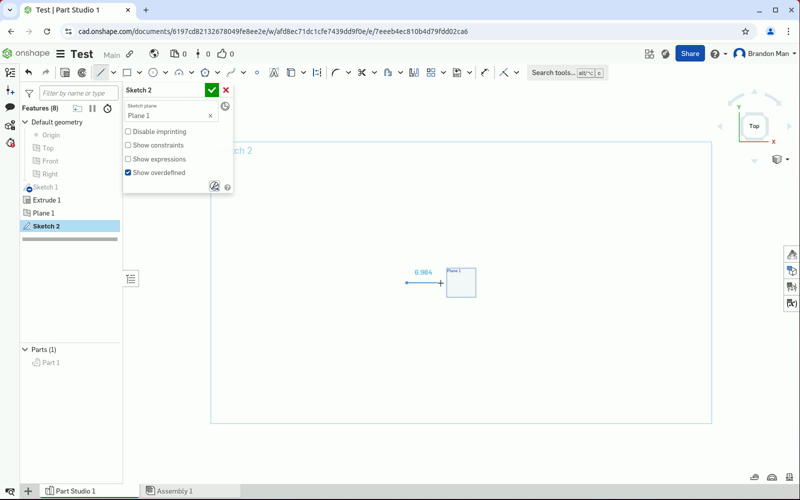
key_up(shift)
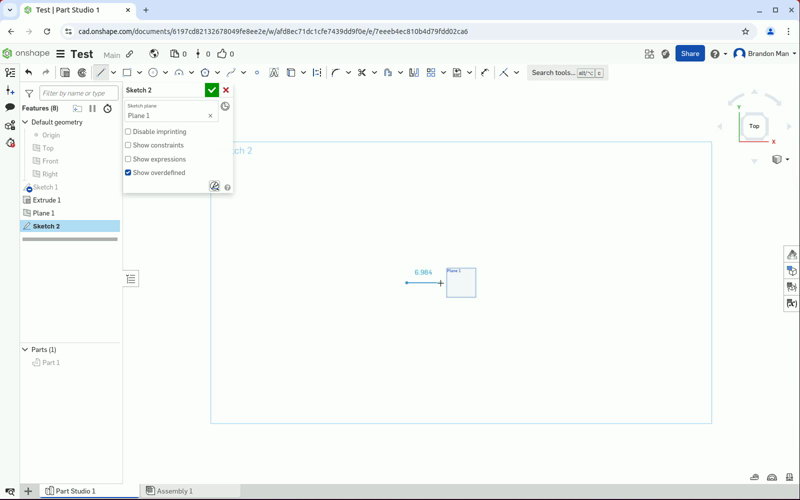
key_down(shift)
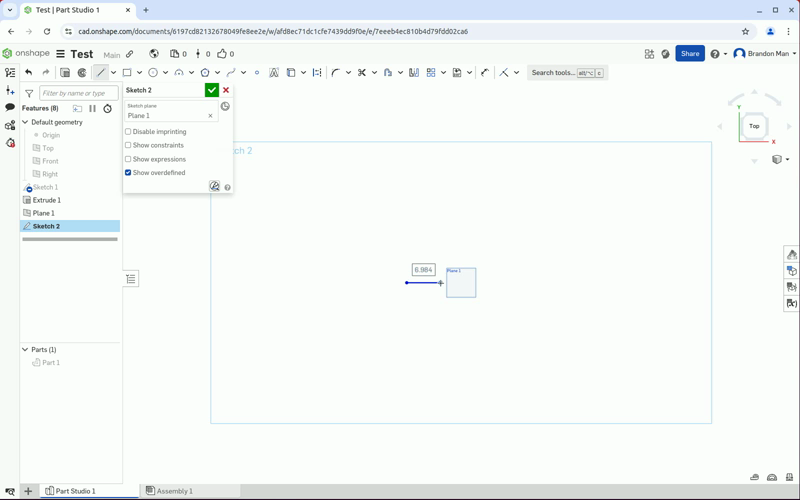
mouse_move(470, 282)
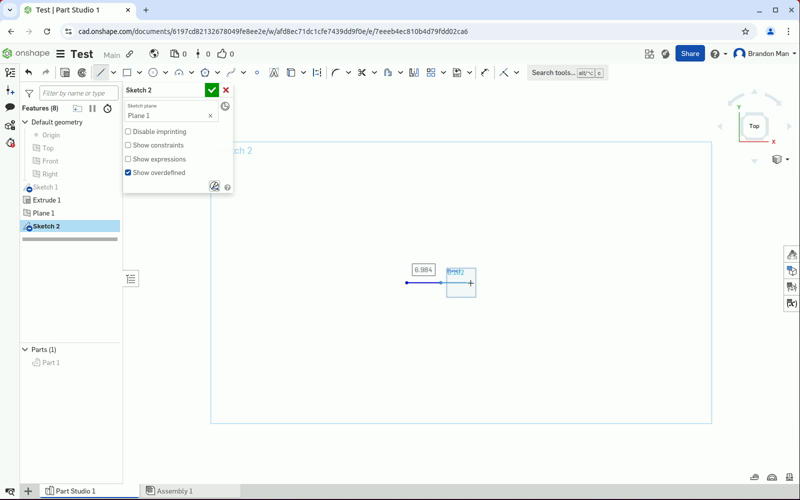
mouse_move(440, 242)
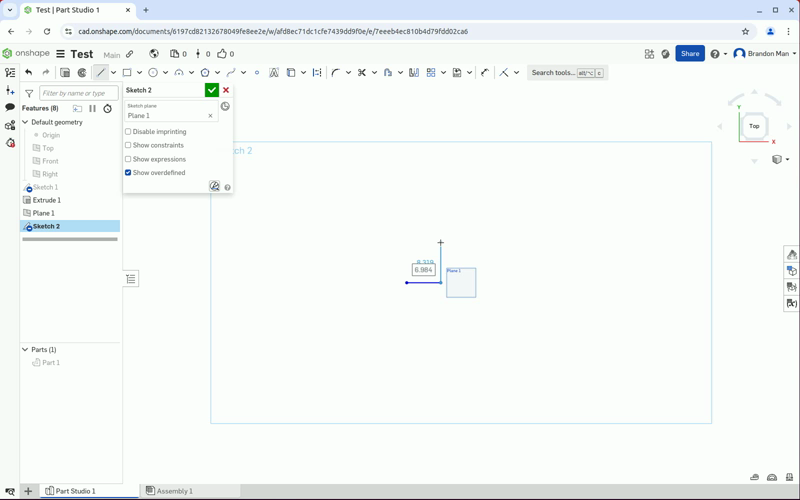
click(440, 242)
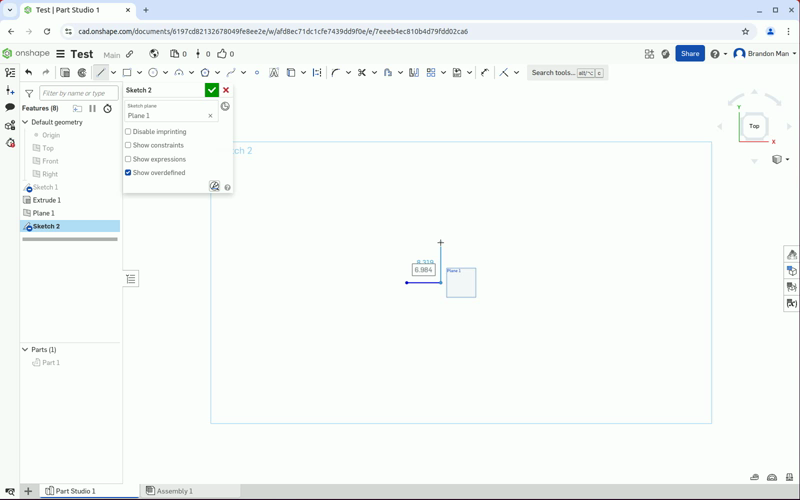
key_up(shift)
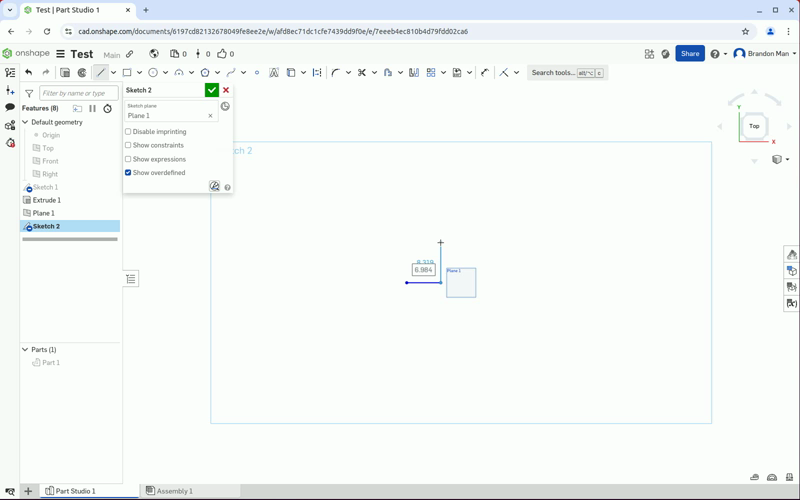
key_down(shift)
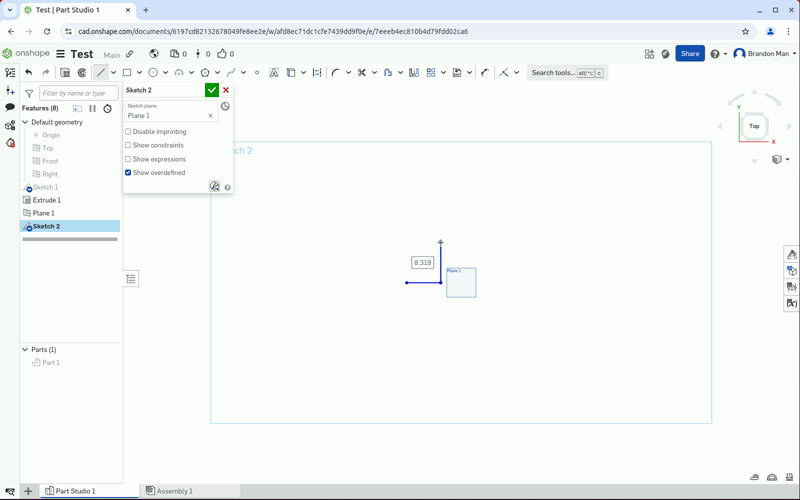
mouse_move(470, 242)
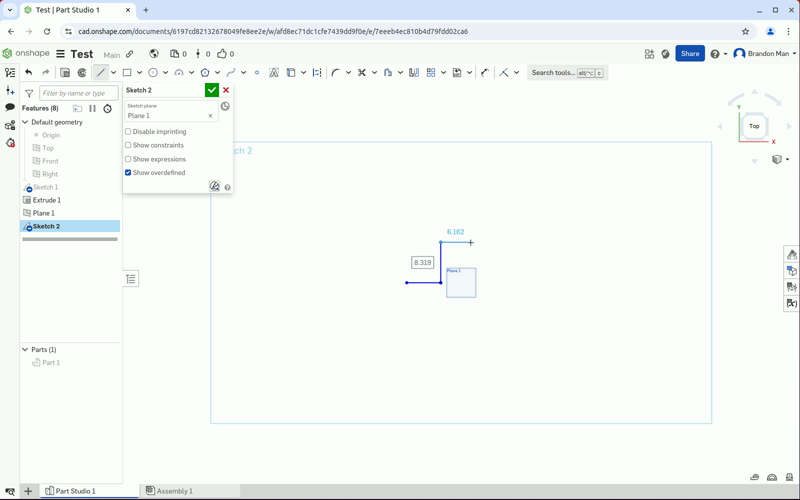
mouse_move(406, 242)
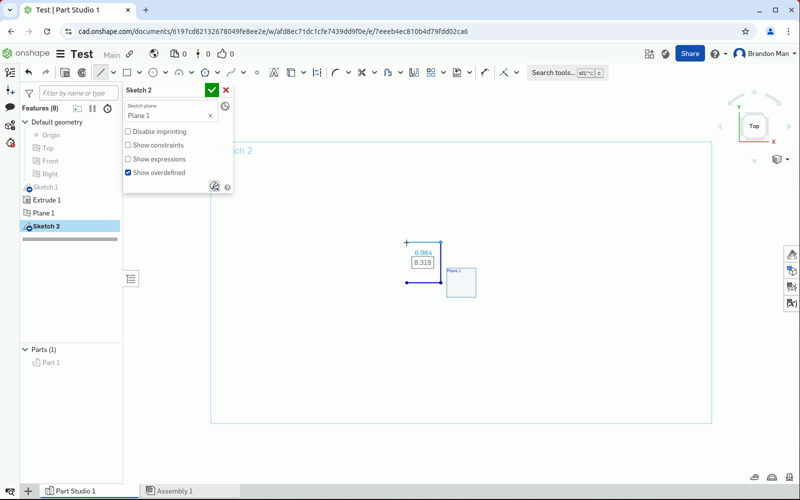
click(406, 242)
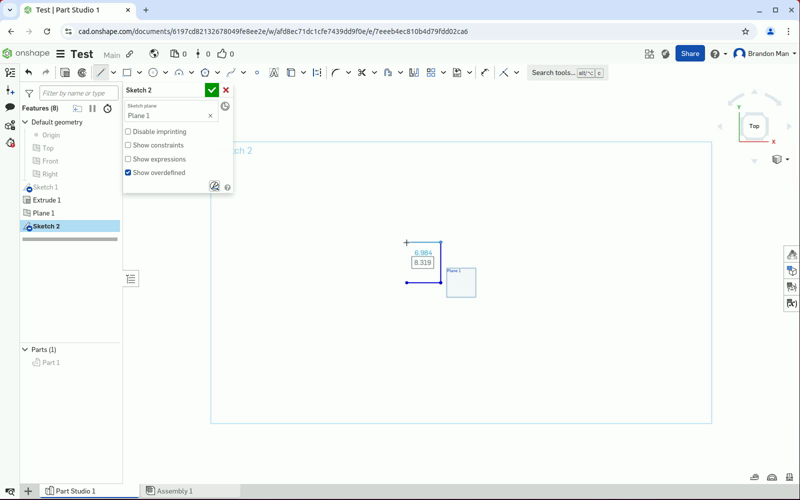
key_up(shift)
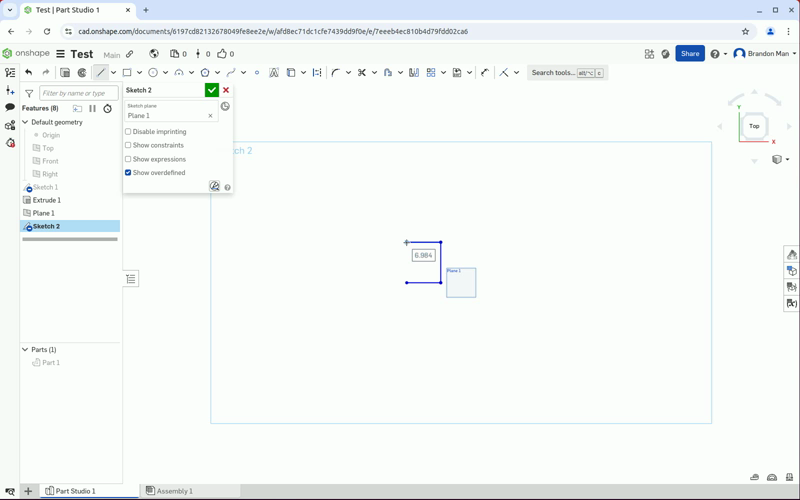
mouse_move(436, 242)
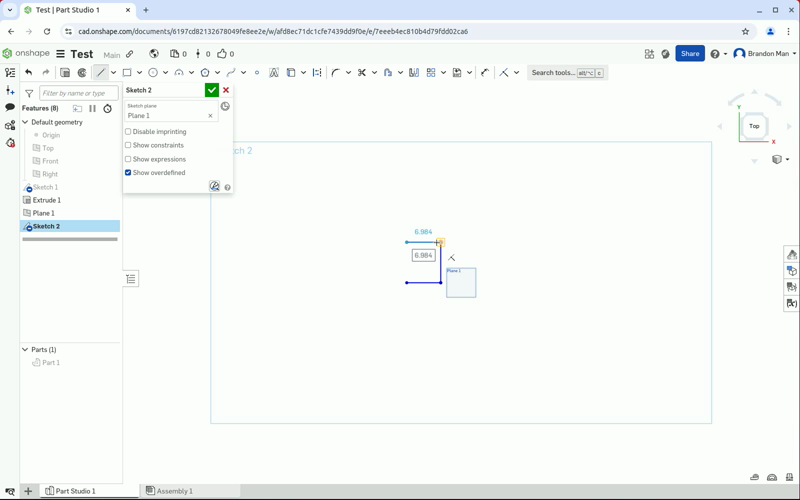
key_down(shift)
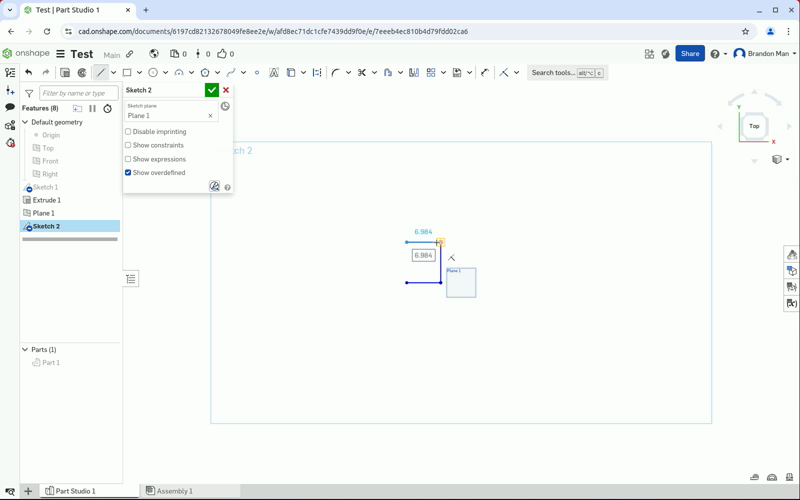
mouse_move(406, 282)
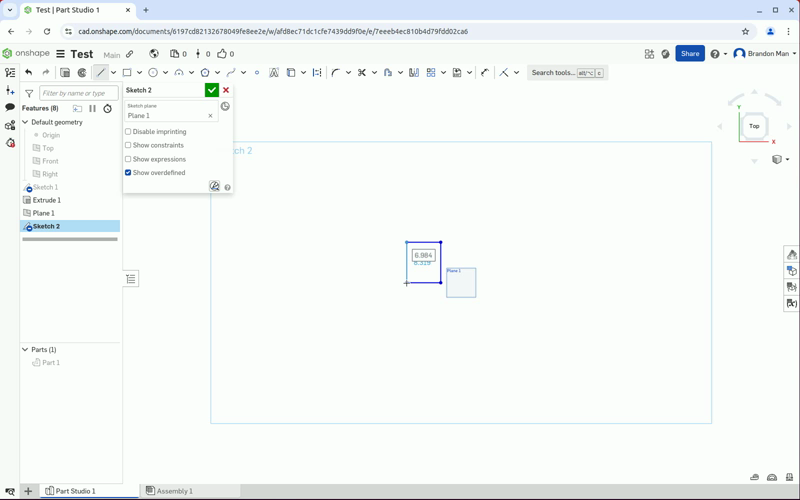
key_up(shift)
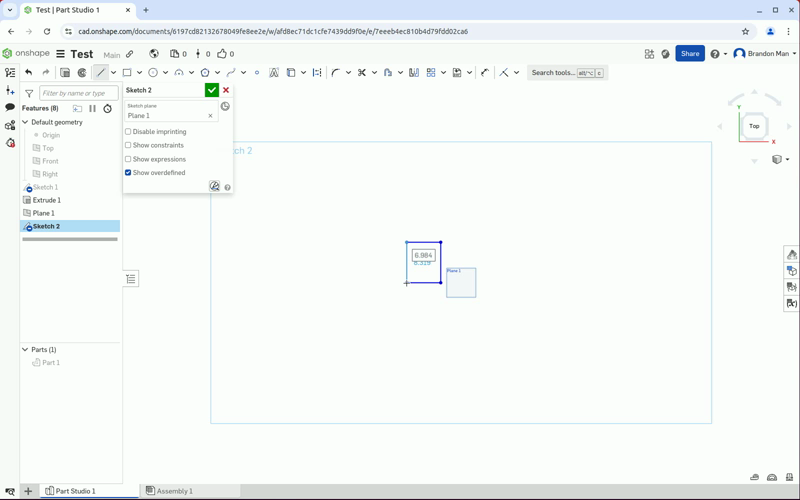
click(406, 282)
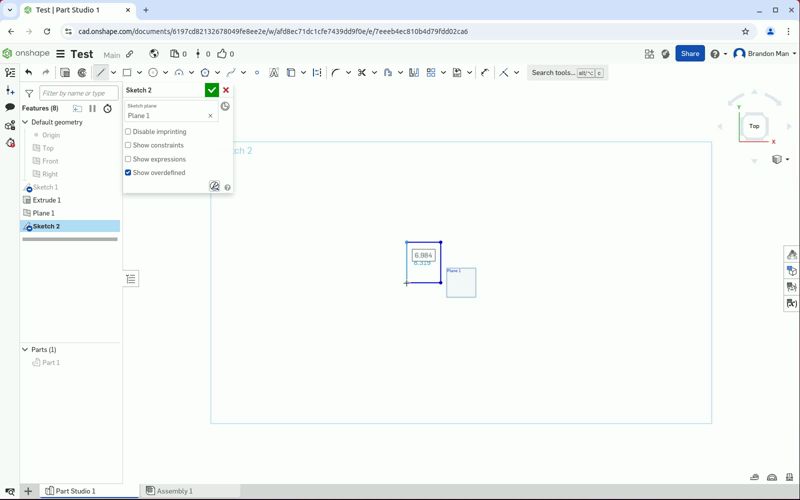
key(esc)
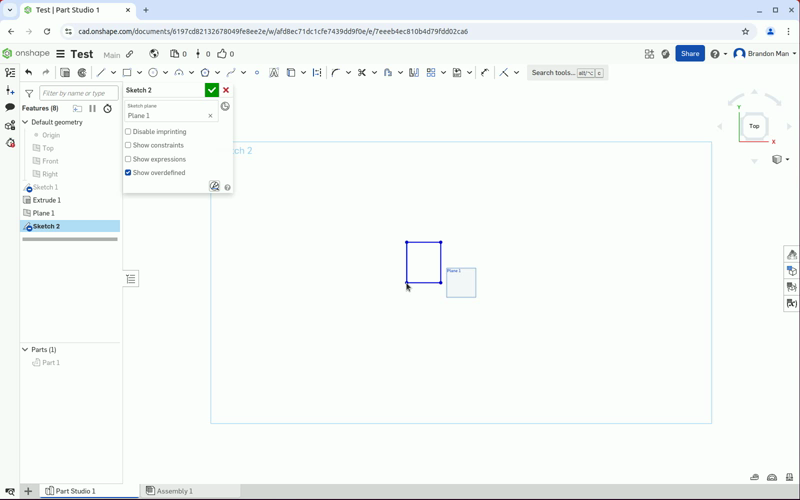
mouse_move(430, 277)
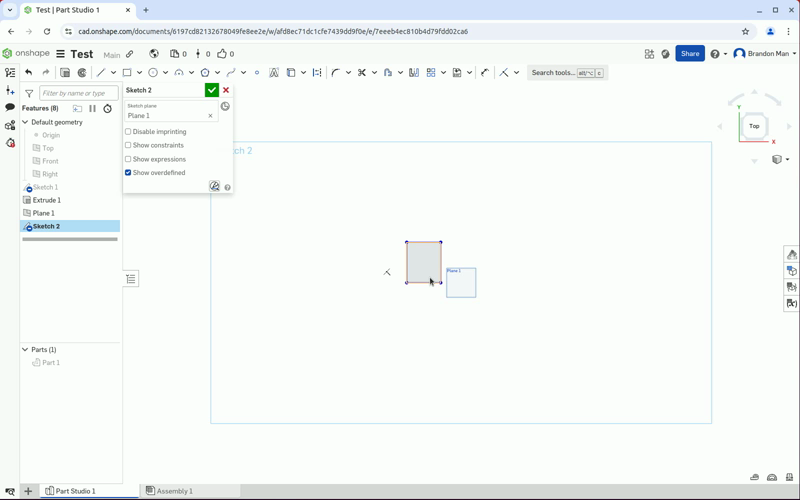
scroll(6)
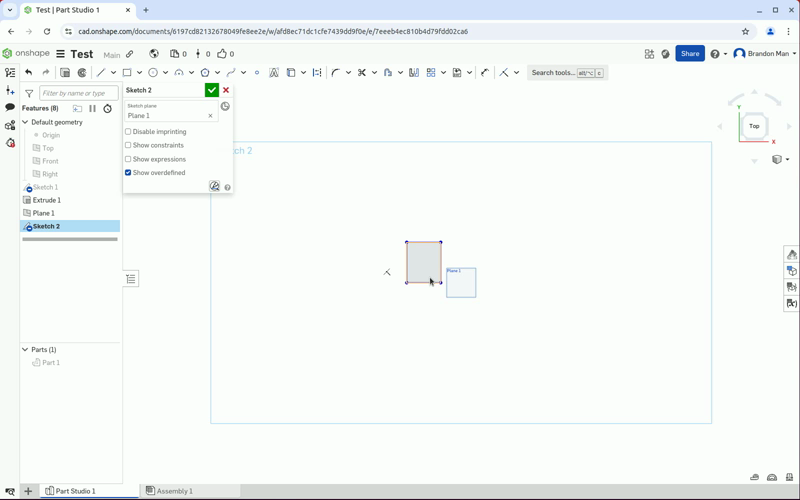
scroll(6)
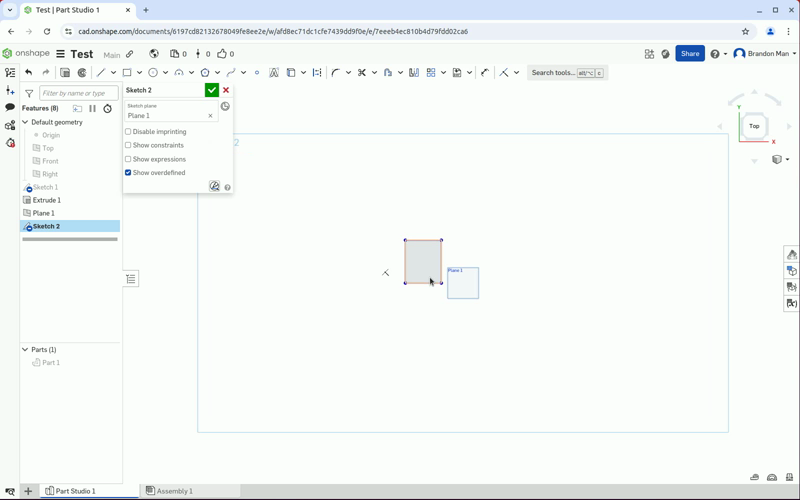
scroll(6)
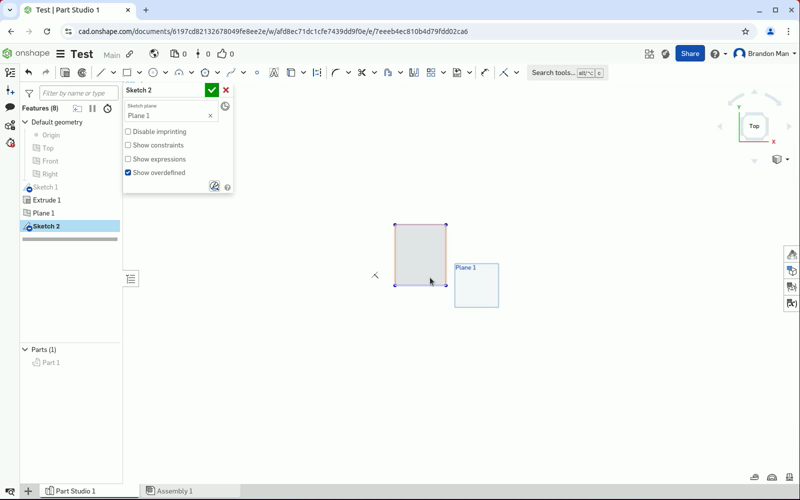
scroll(6)
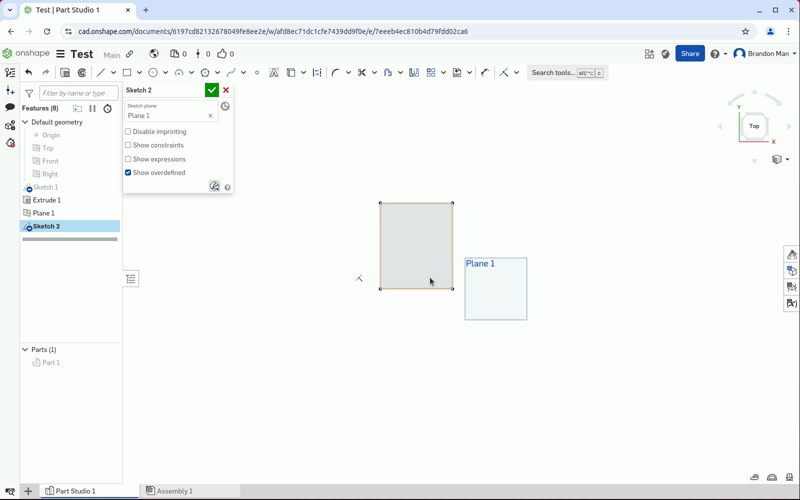
scroll(6)
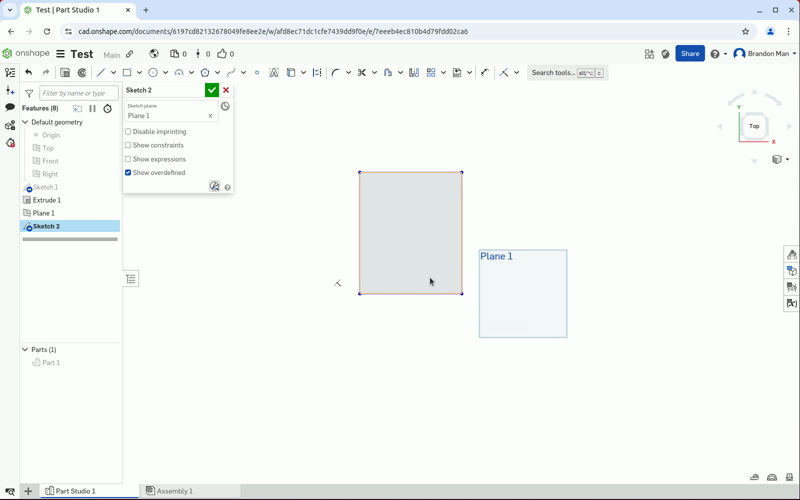
scroll(6)
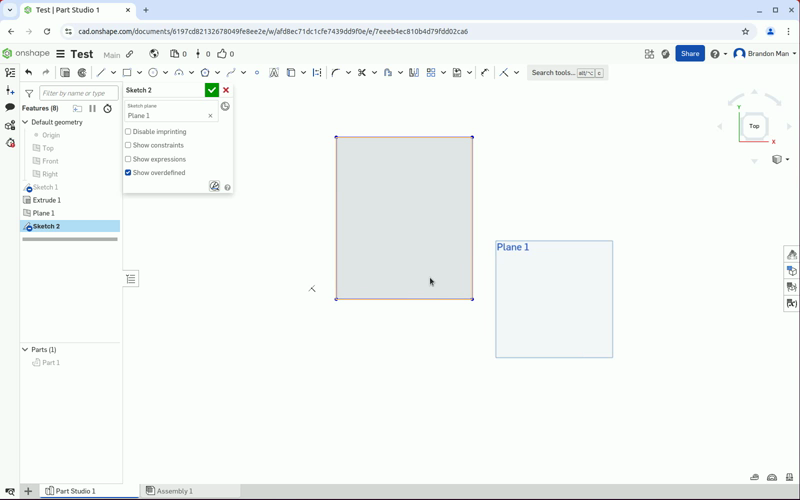
scroll(6)
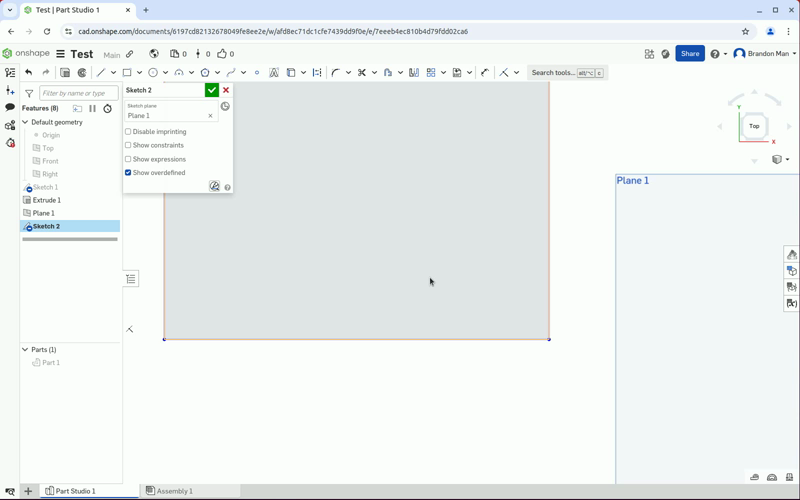
click(430, 277)
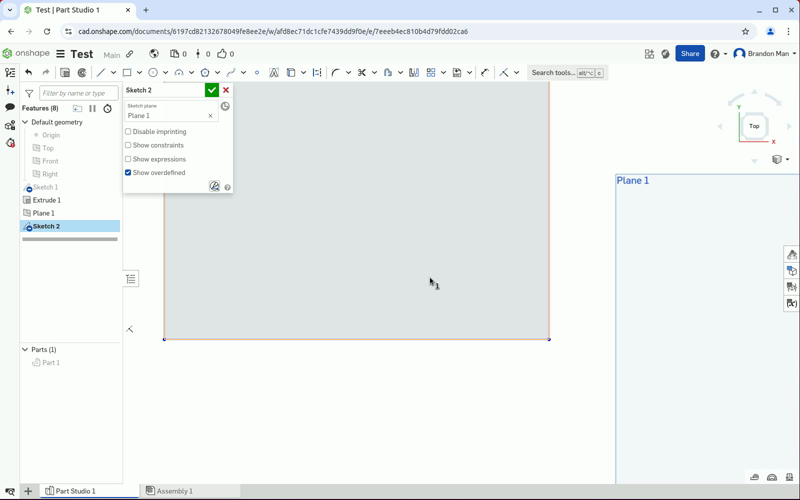
scroll(-6)
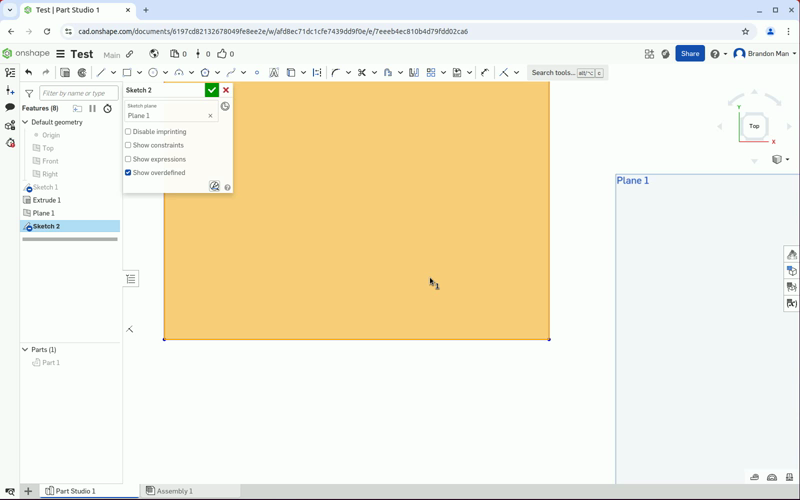
scroll(-6)
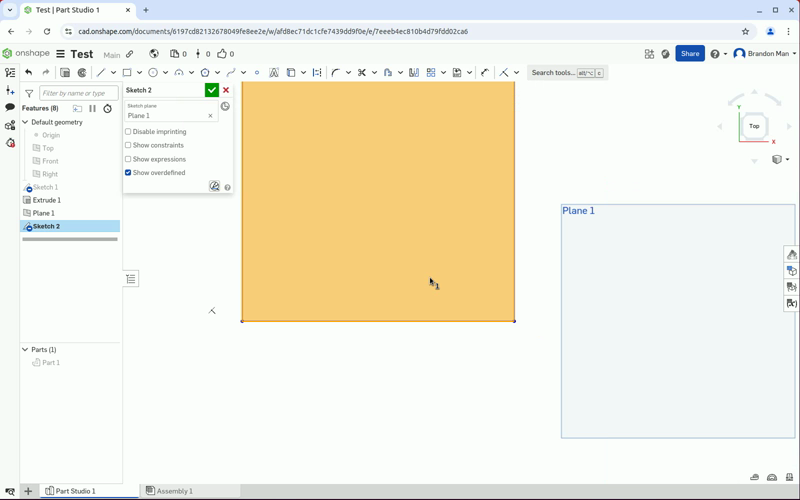
scroll(-6)
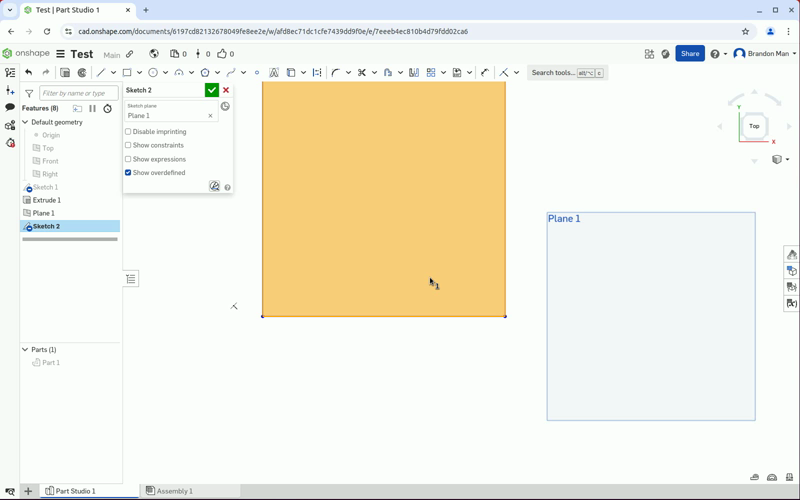
scroll(-6)
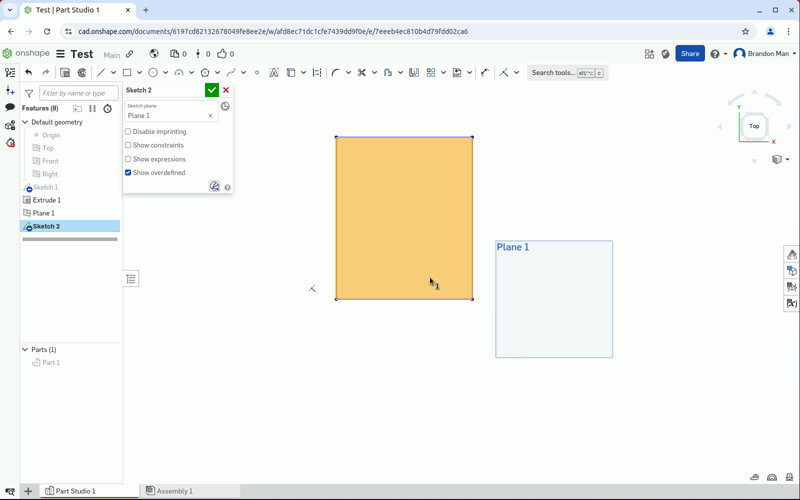
scroll(-6)
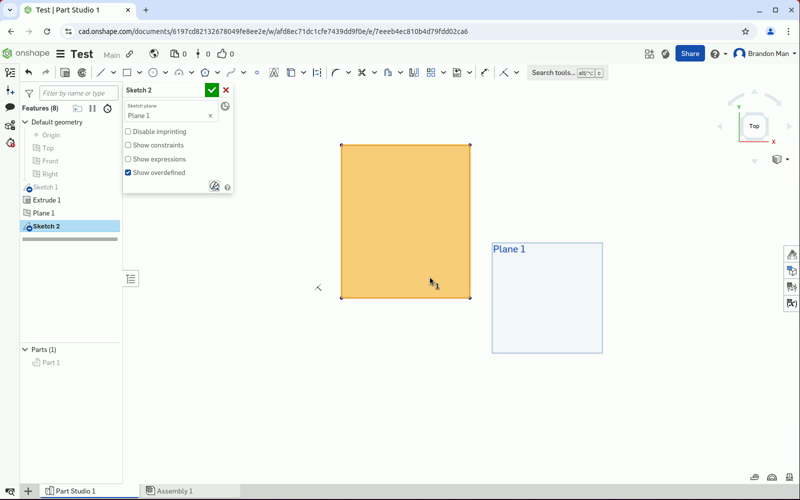
scroll(-6)
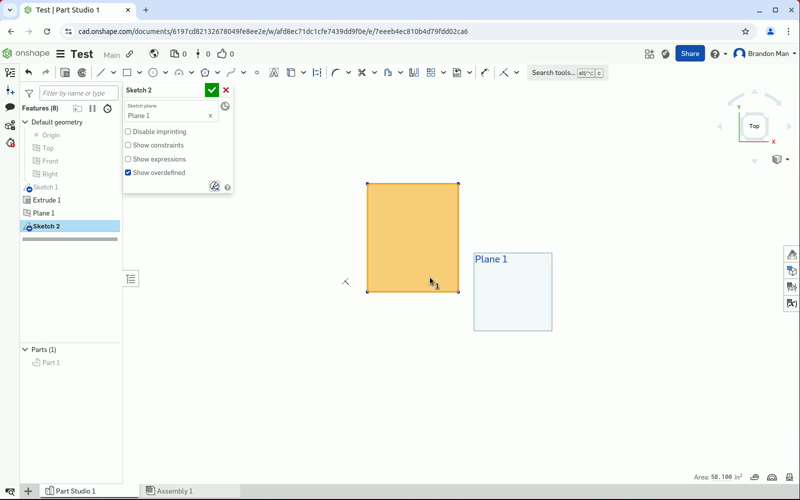
scroll(-6)
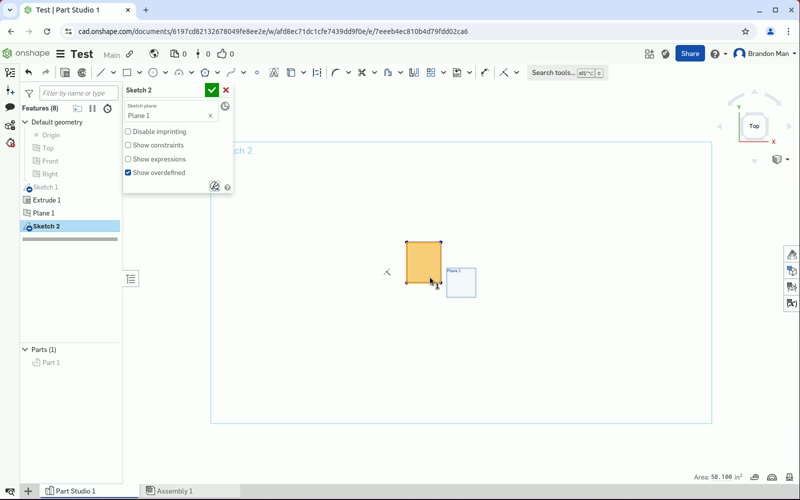
mouse_move(73, 352)
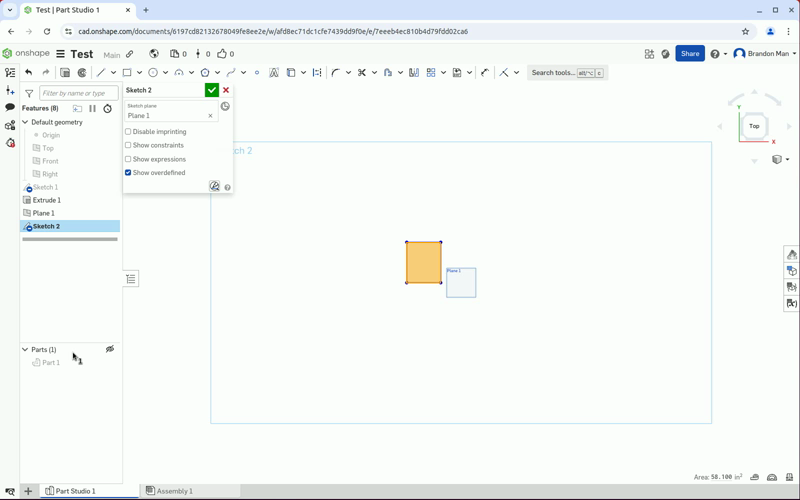
key(shift+y)
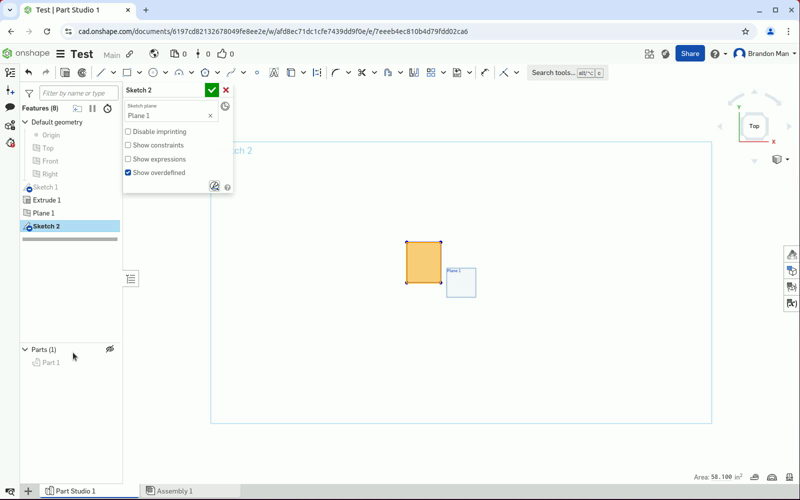
key(shift+e)
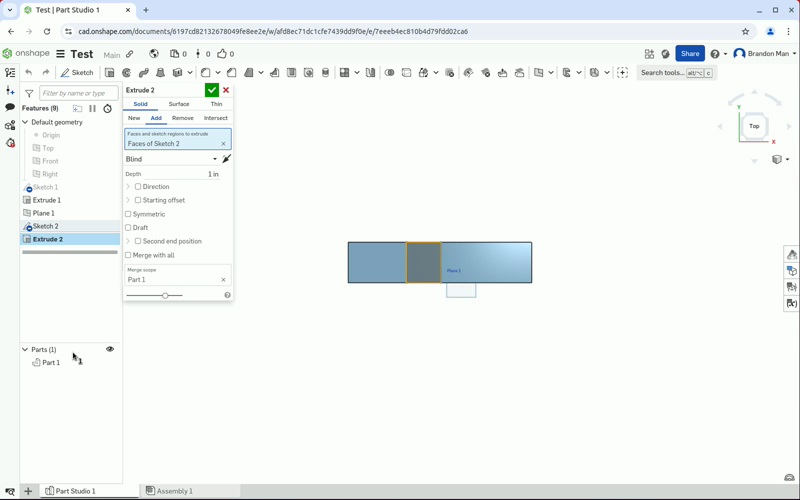
mouse_move(143, 106)
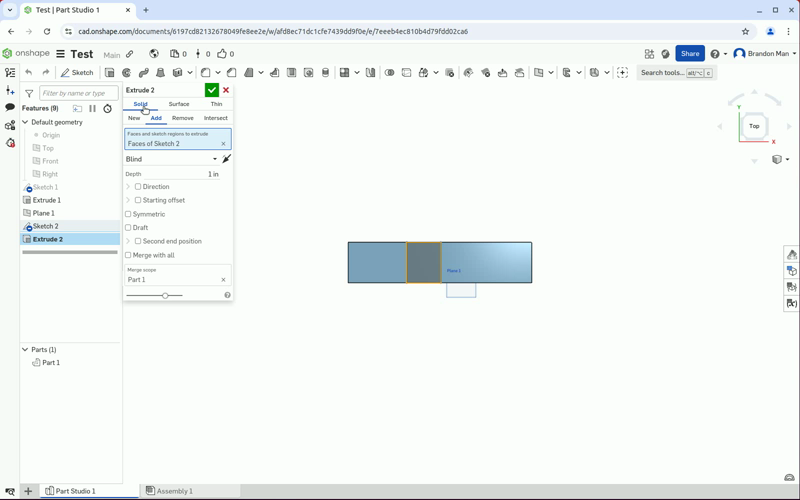
click(143, 106)
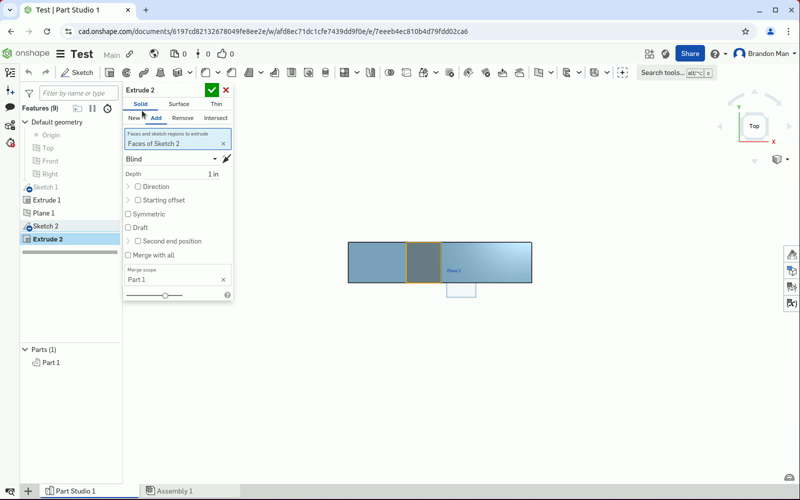
mouse_move(137, 120)
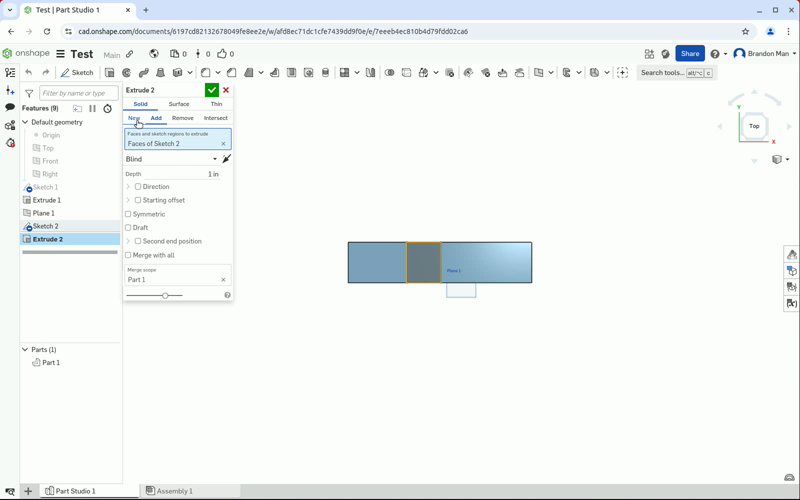
click(137, 120)
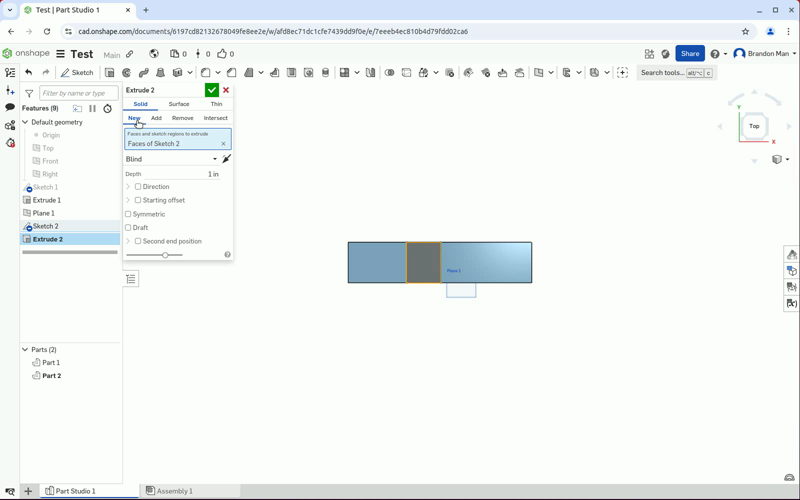
key(tab, 4)
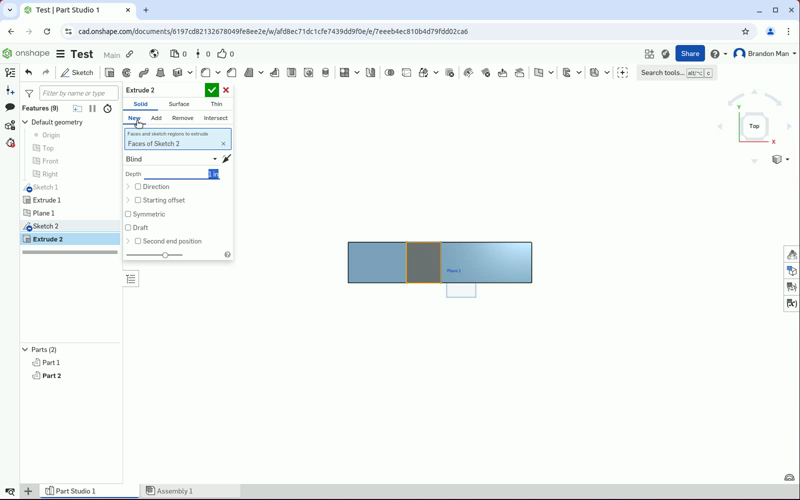
text(0.481)
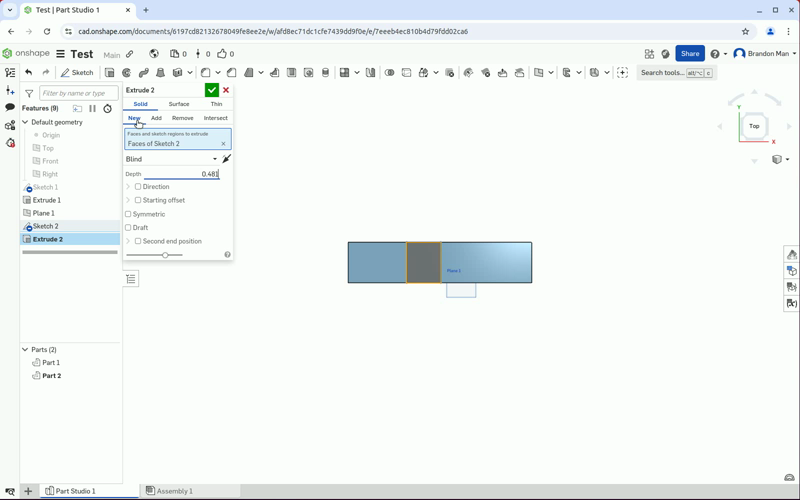
key(enter)
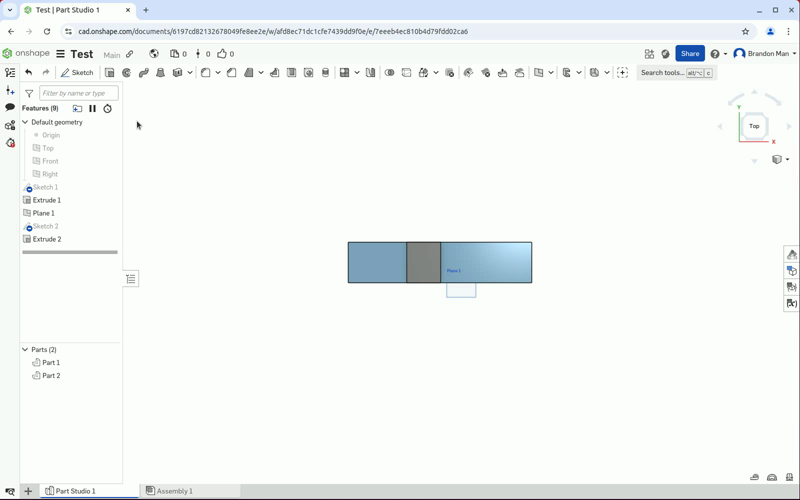
key(shift+h)
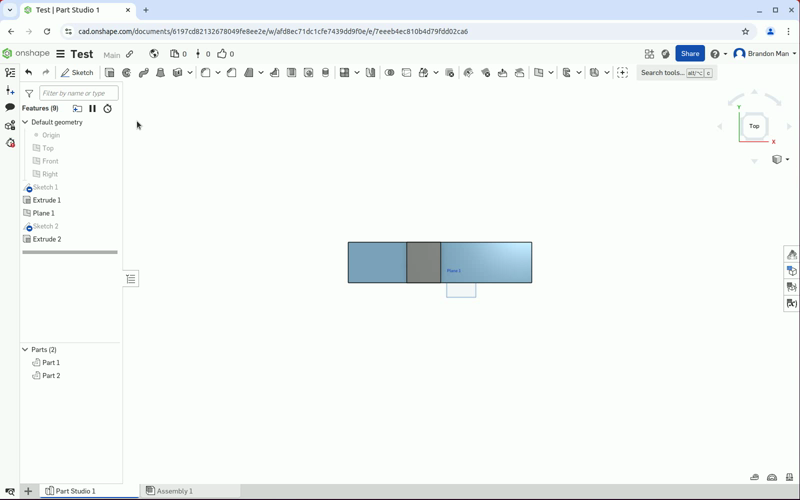
key(shift+h)
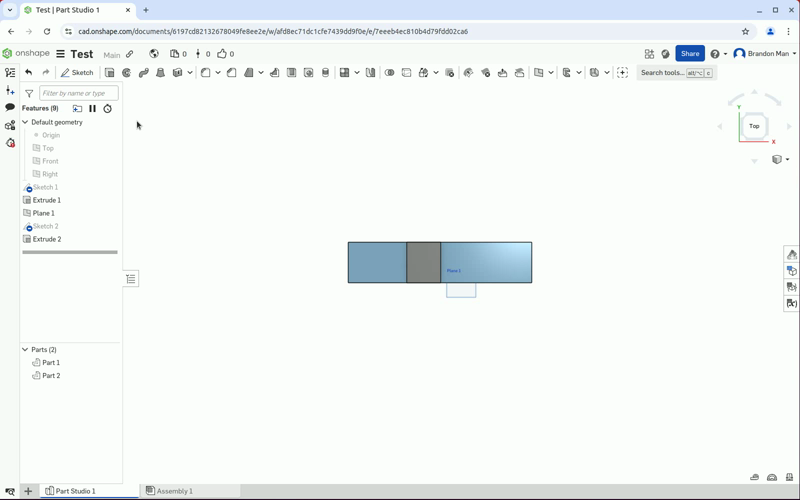
mouse_move(73, 189)
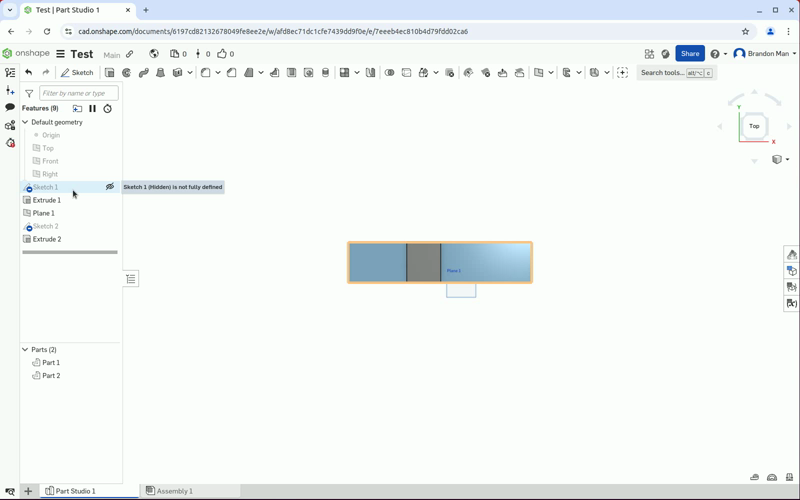
click(73, 189)
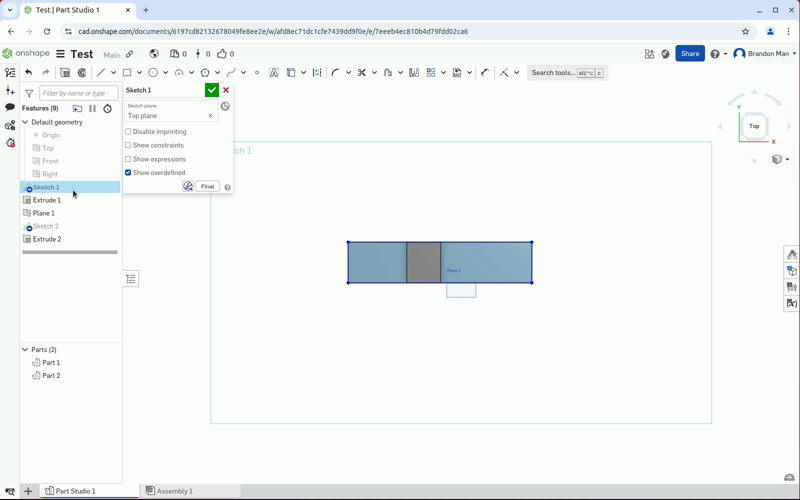
mouse_move(229, 92)
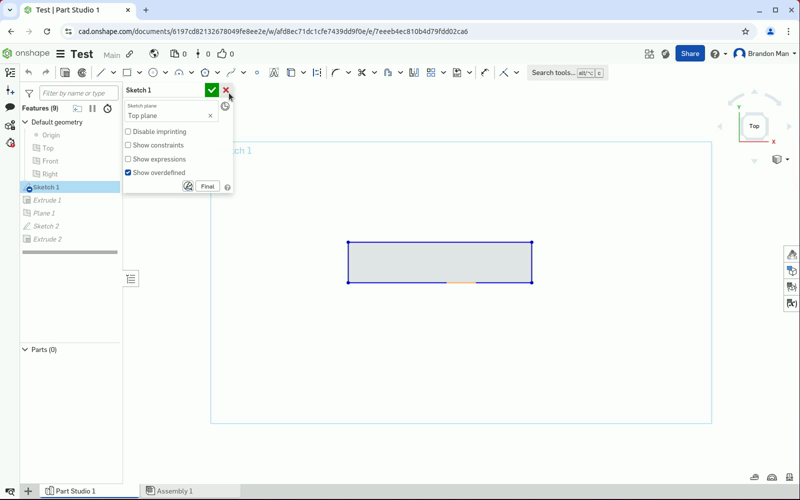
click(229, 92)
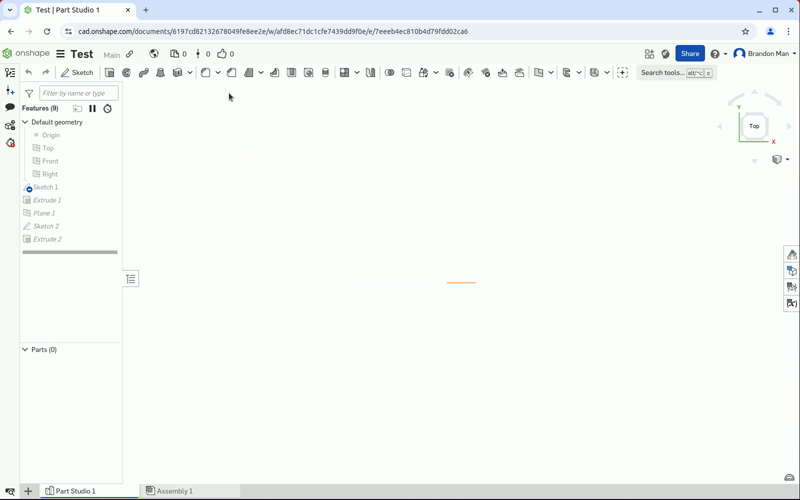
key(shift+s)
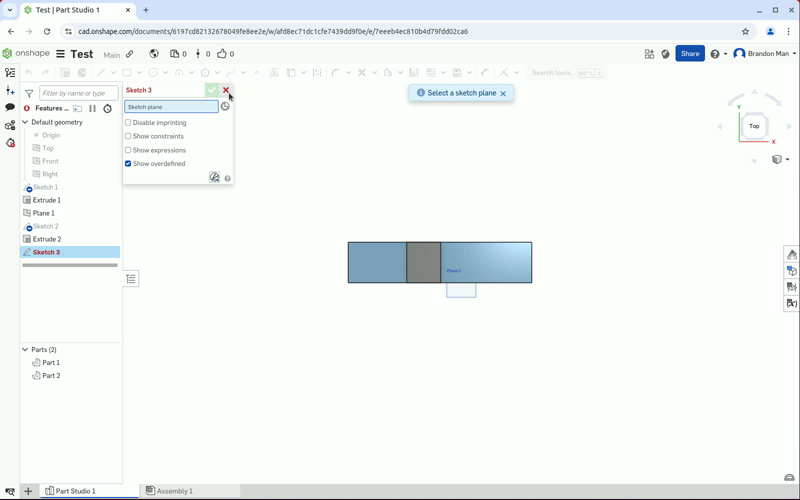
mouse_move(73, 215)
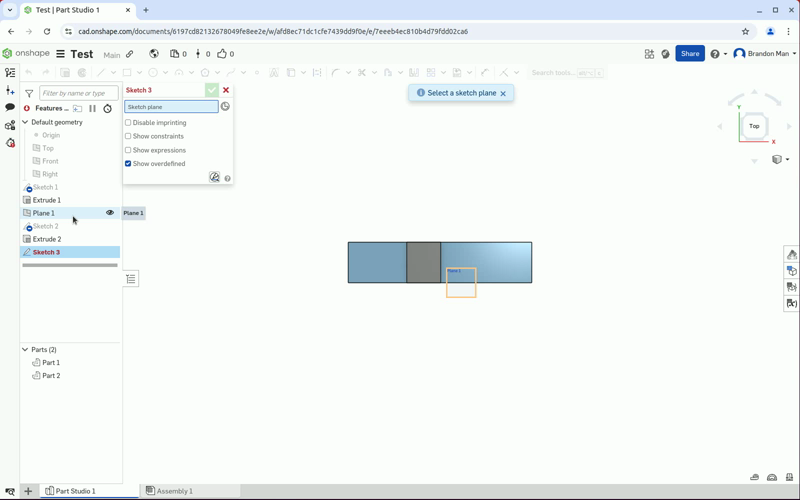
click(73, 215)
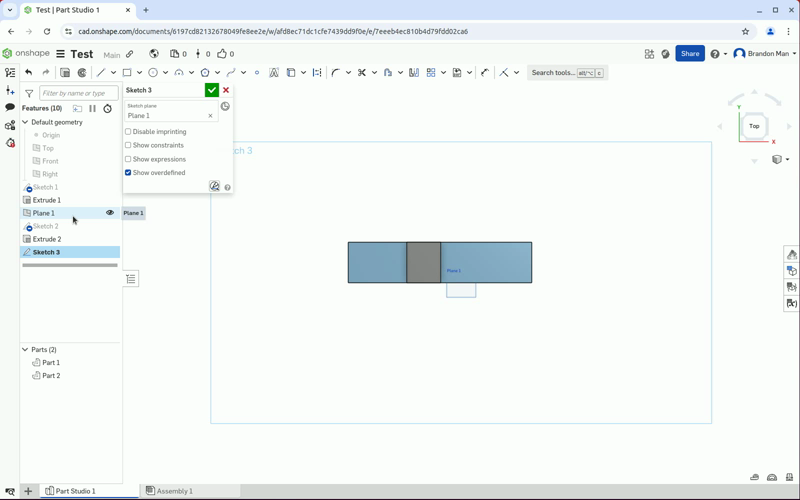
mouse_move(73, 352)
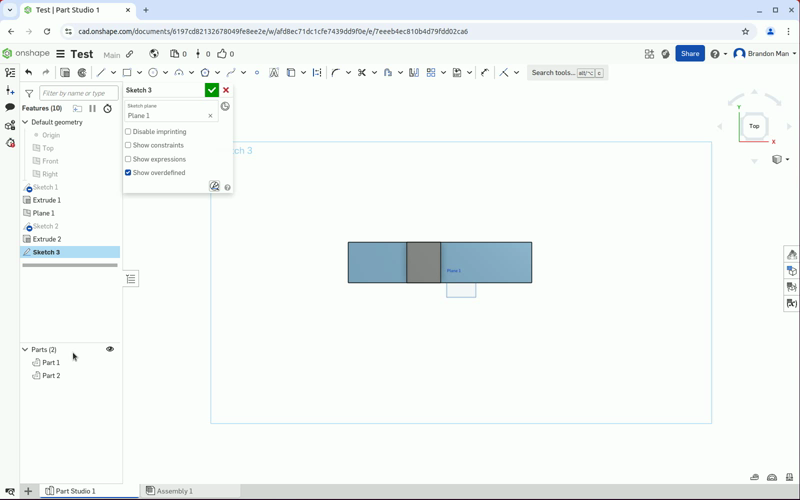
key(y)
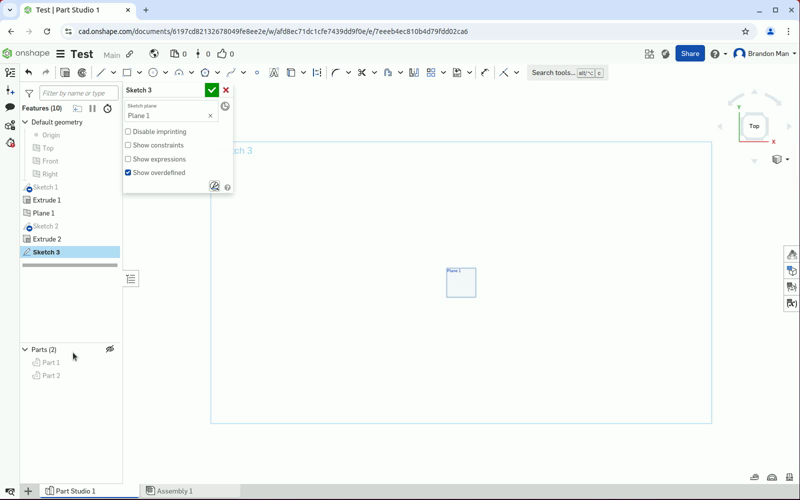
key(l)
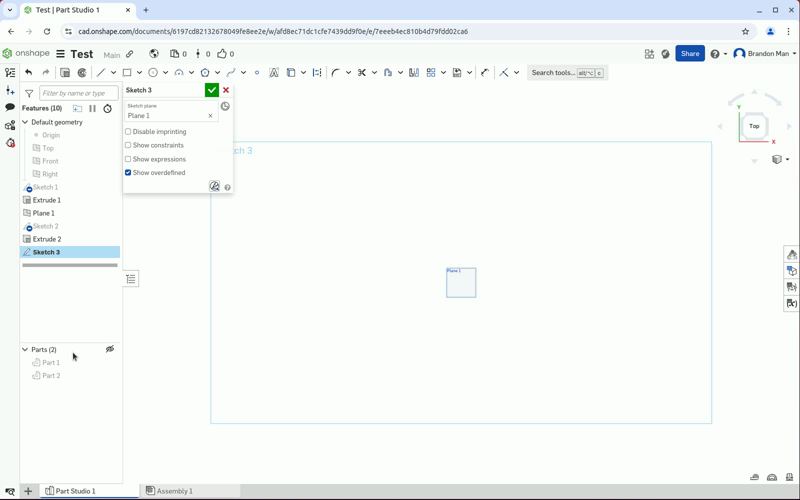
key_down(shift)
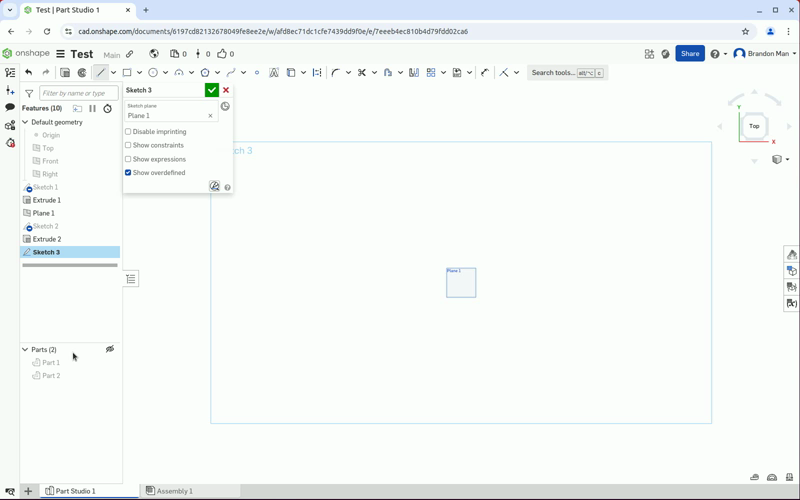
mouse_move(406, 349)
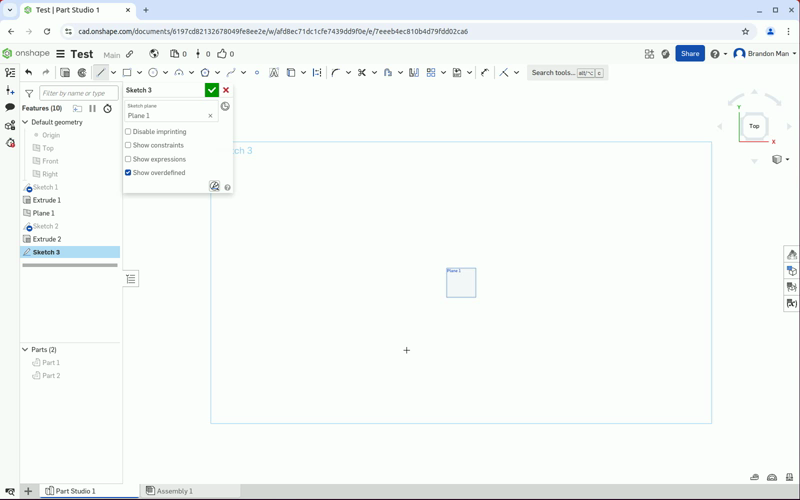
click(406, 349)
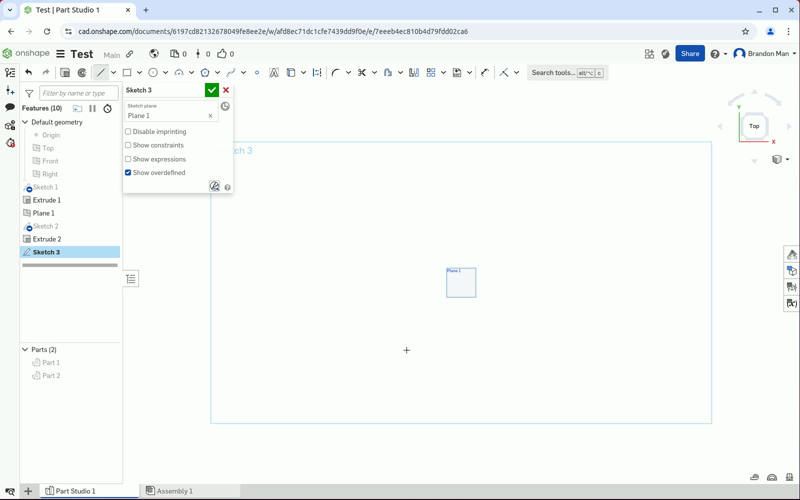
key_up(shift)
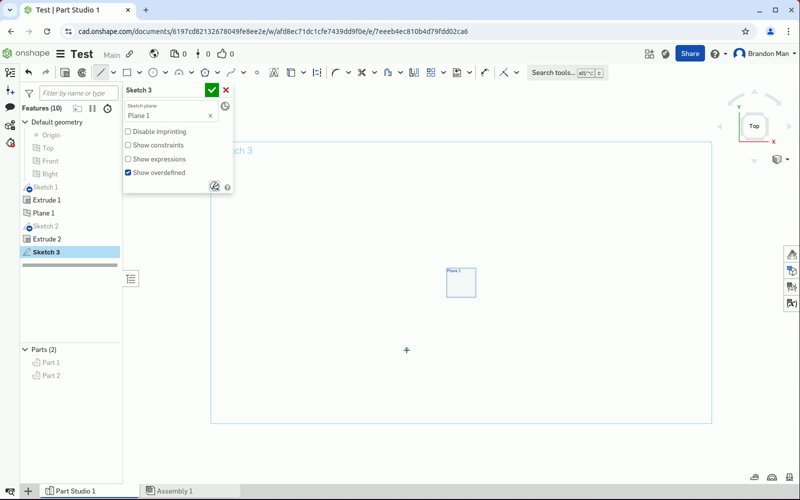
key_down(shift)
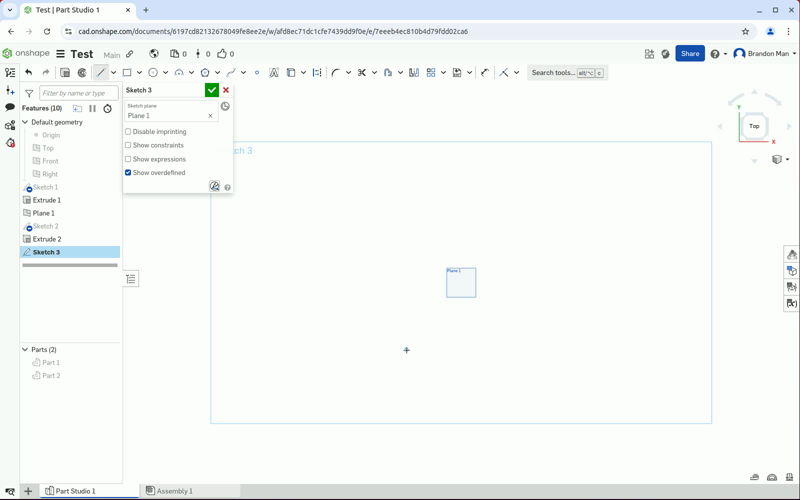
mouse_move(436, 349)
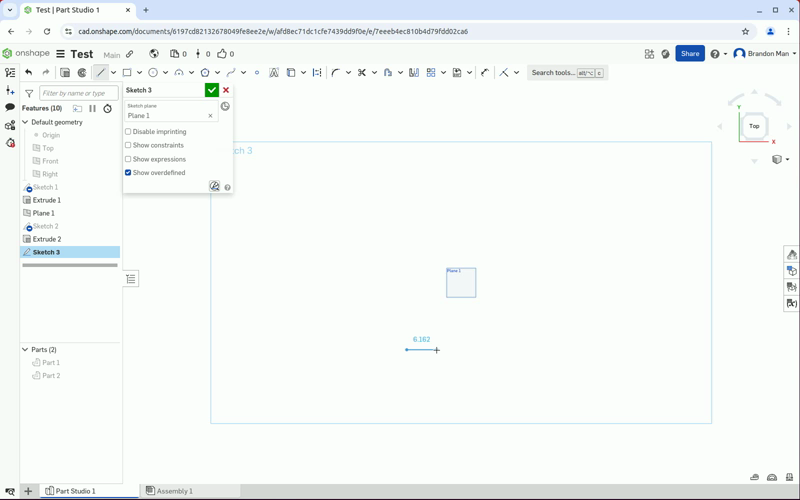
mouse_move(441, 349)
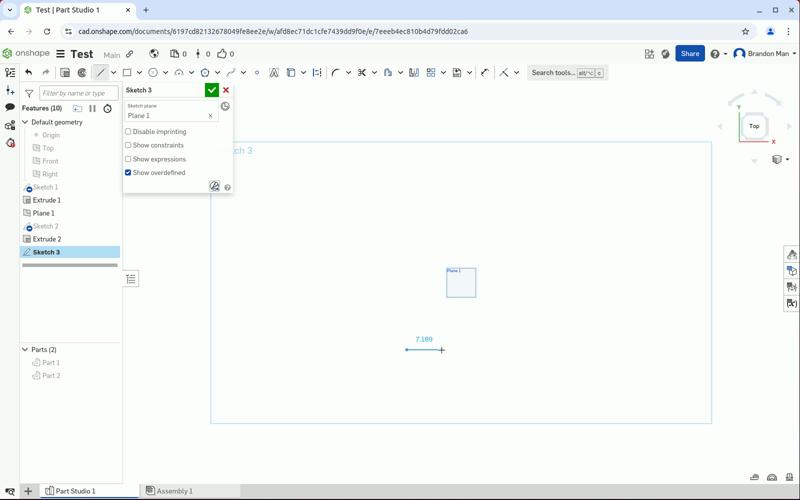
click(441, 349)
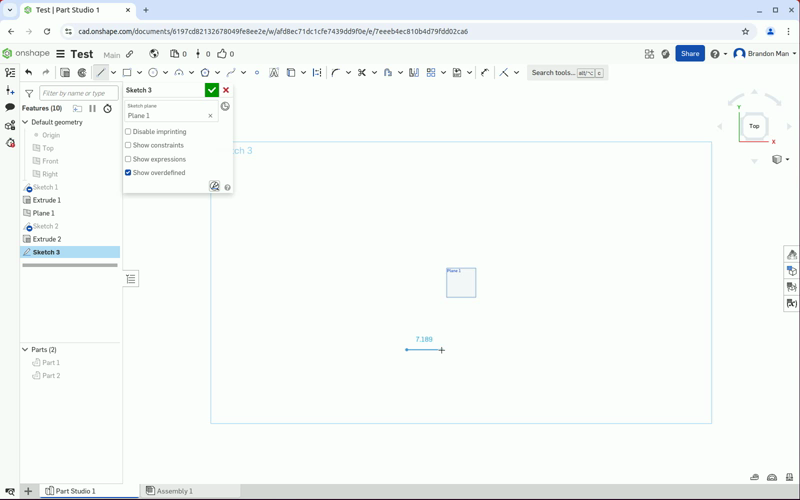
key_up(shift)
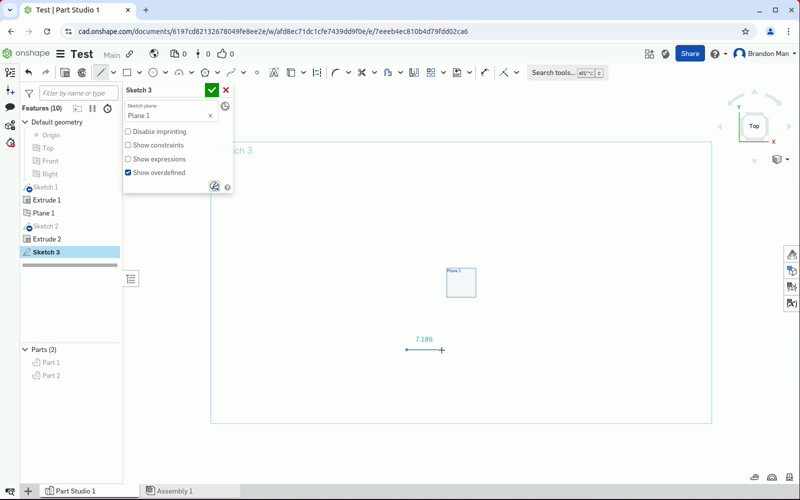
key_down(shift)
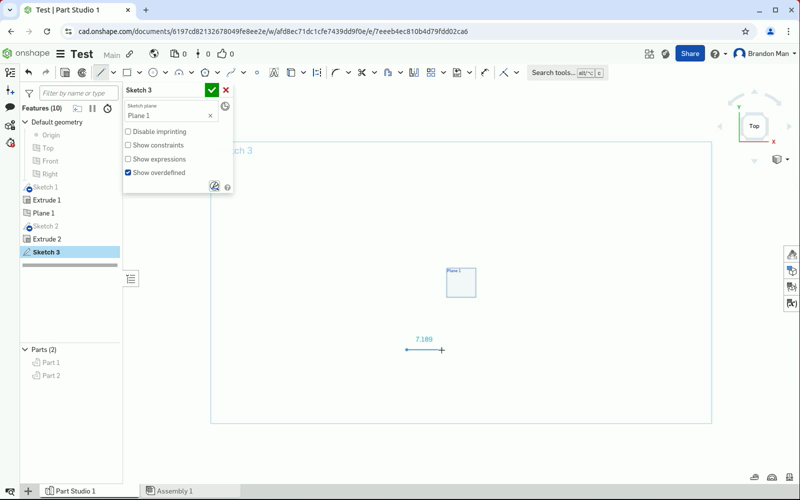
mouse_move(441, 282)
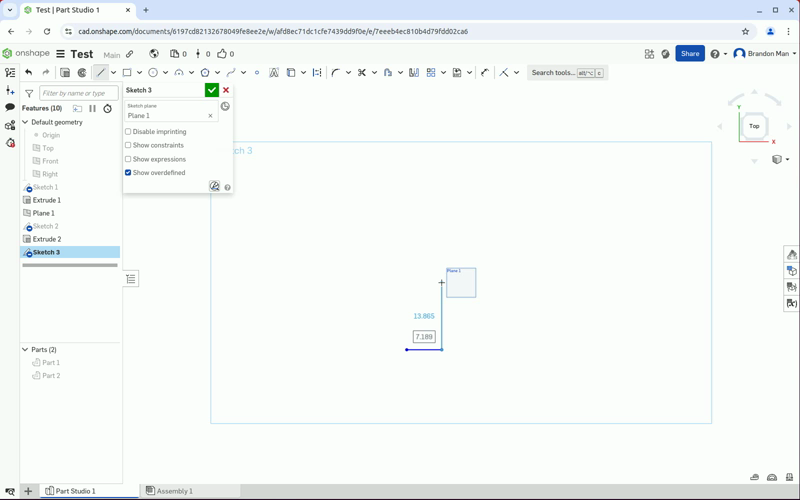
click(441, 282)
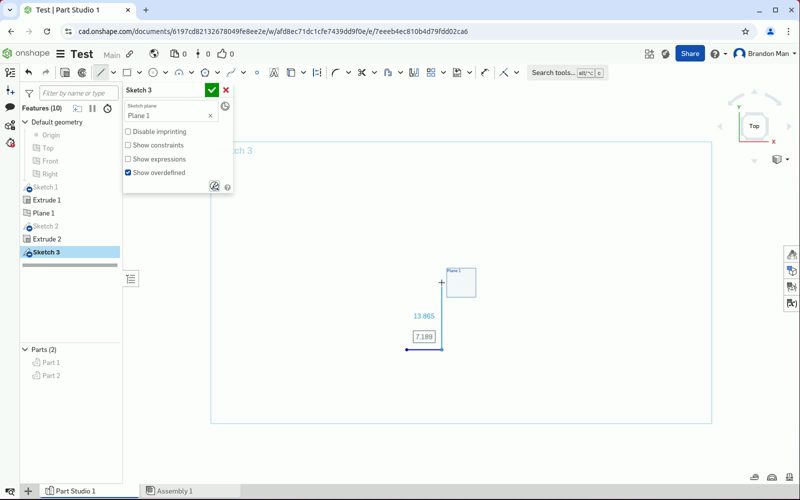
key_up(shift)
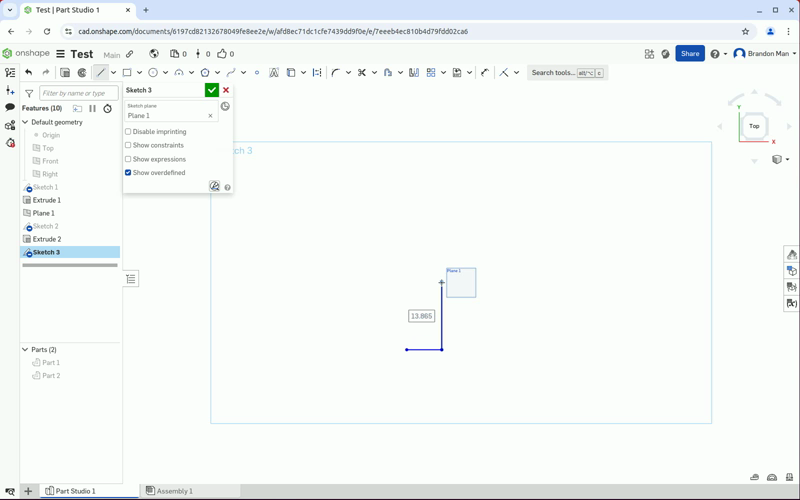
key_down(shift)
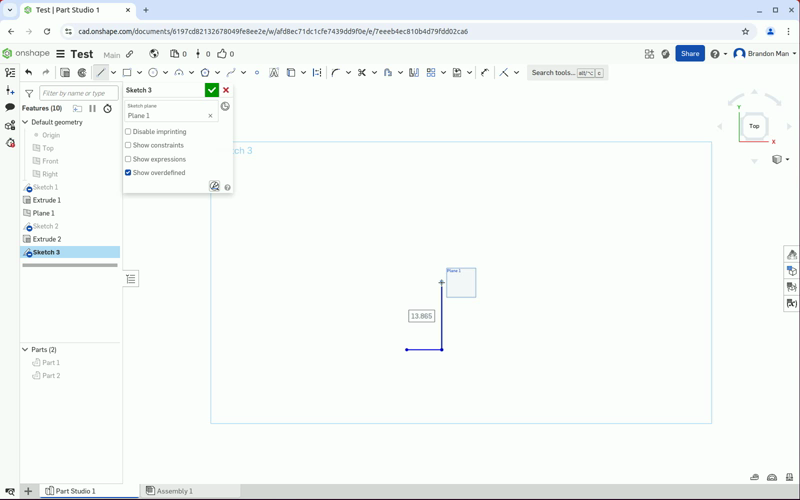
mouse_move(471, 282)
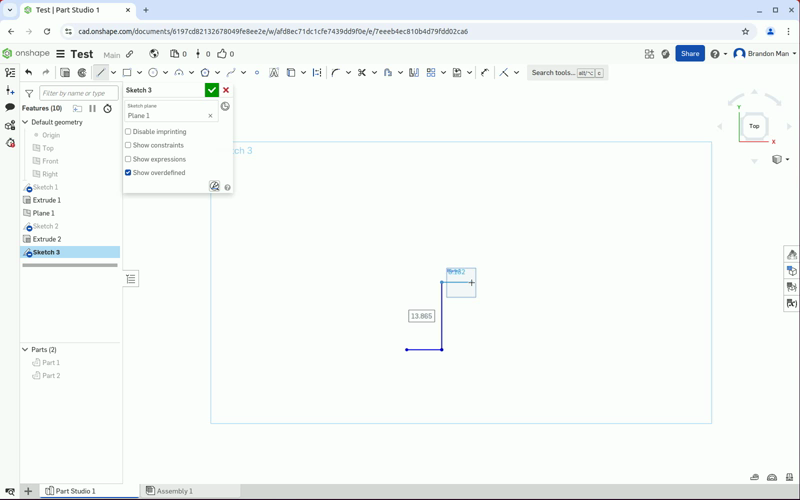
mouse_move(406, 282)
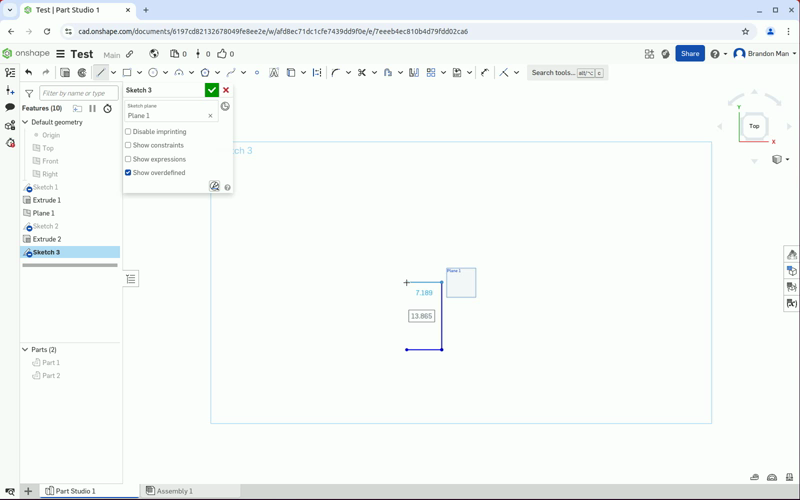
click(406, 282)
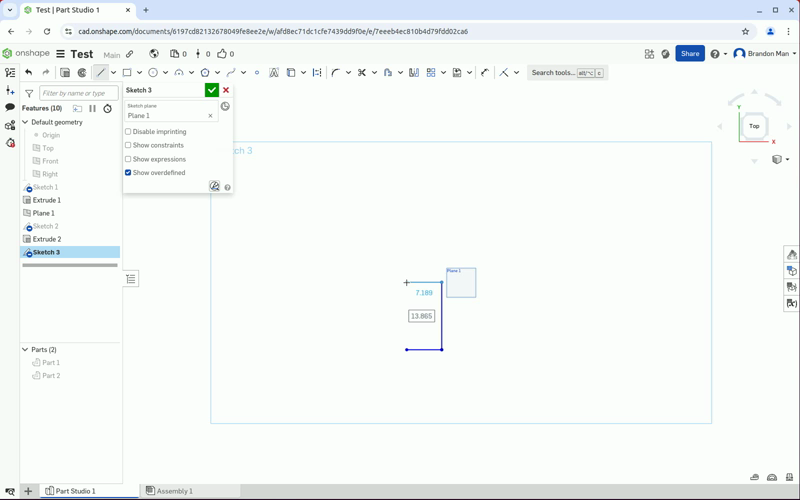
key_up(shift)
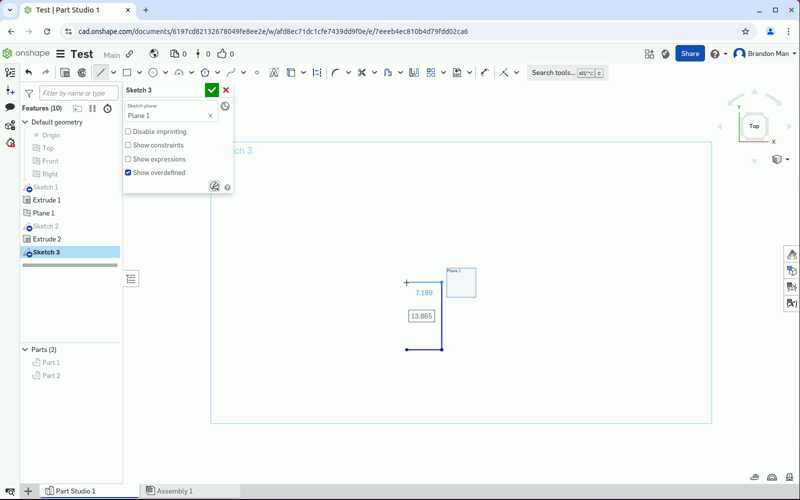
key_down(shift)
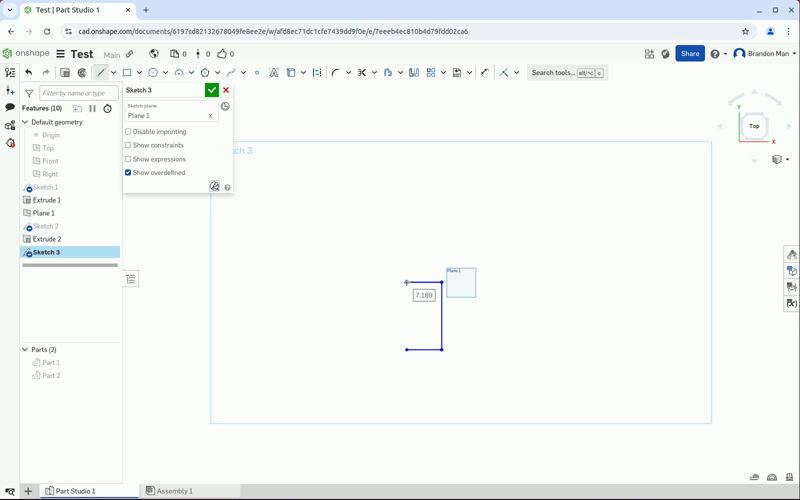
mouse_move(406, 349)
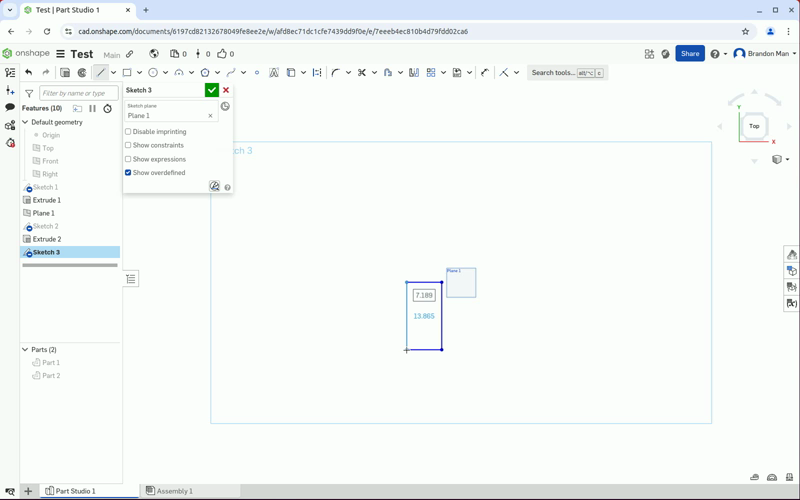
key_up(shift)
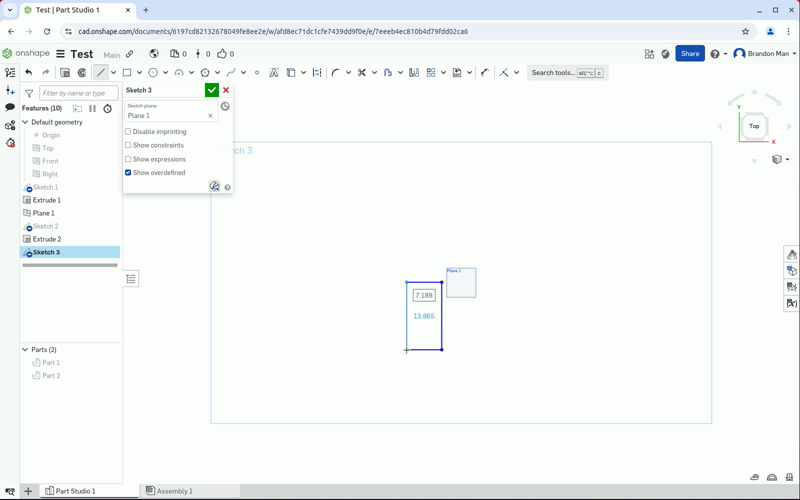
click(406, 349)
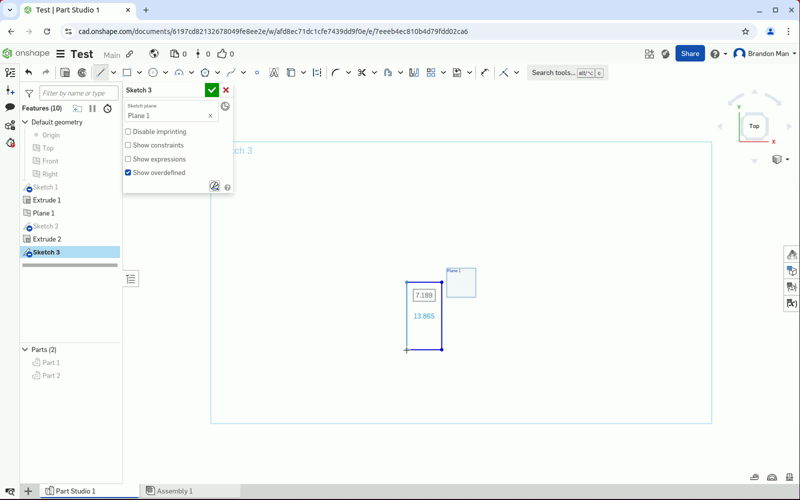
key(esc)
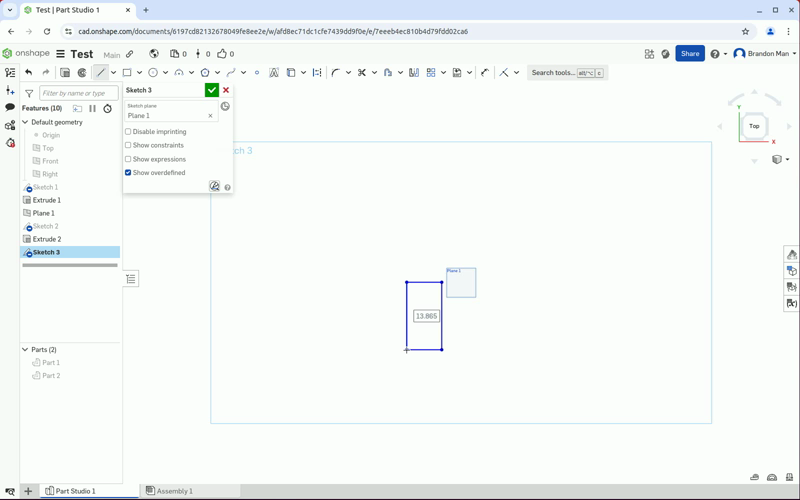
mouse_move(425, 337)
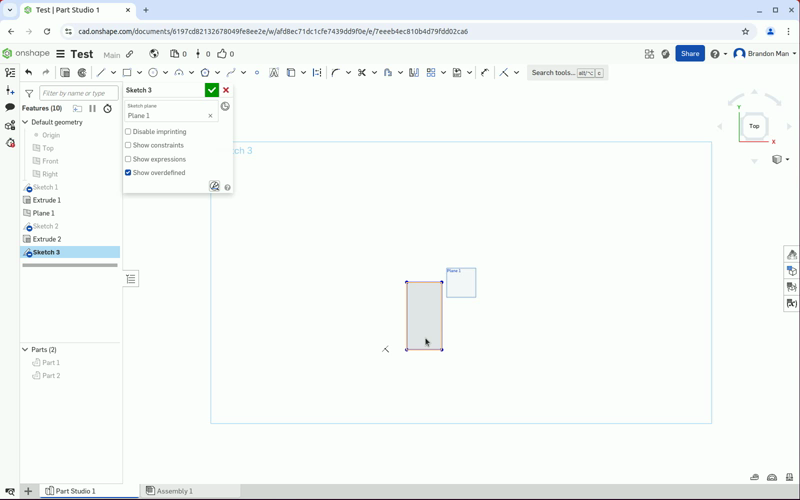
click(425, 337)
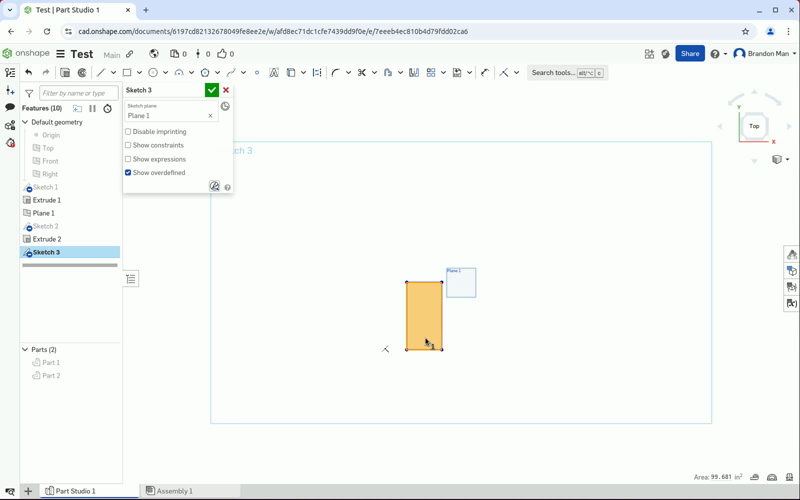
mouse_move(73, 352)
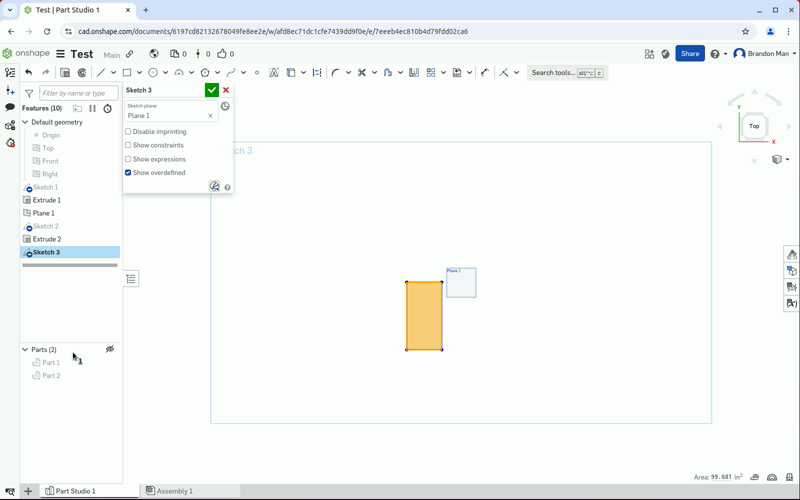
key(shift+y)
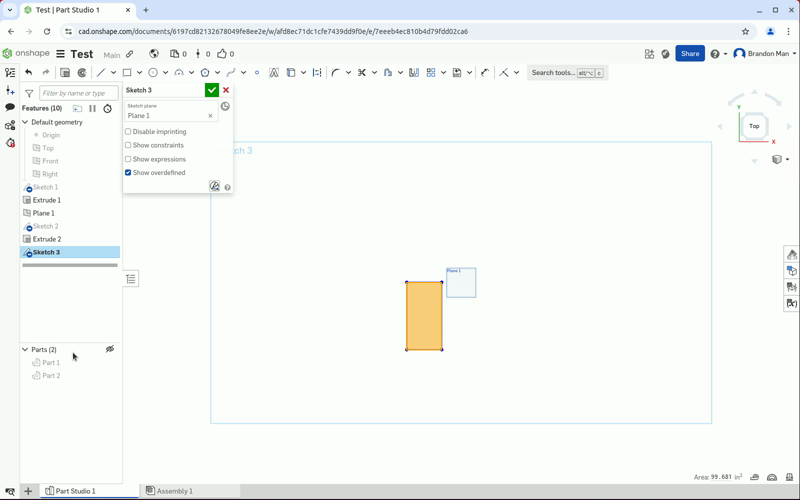
key(shift+e)
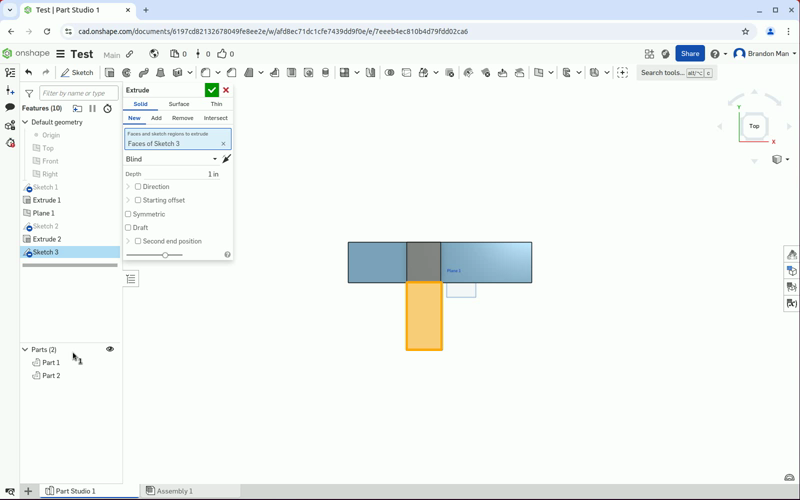
mouse_move(143, 106)
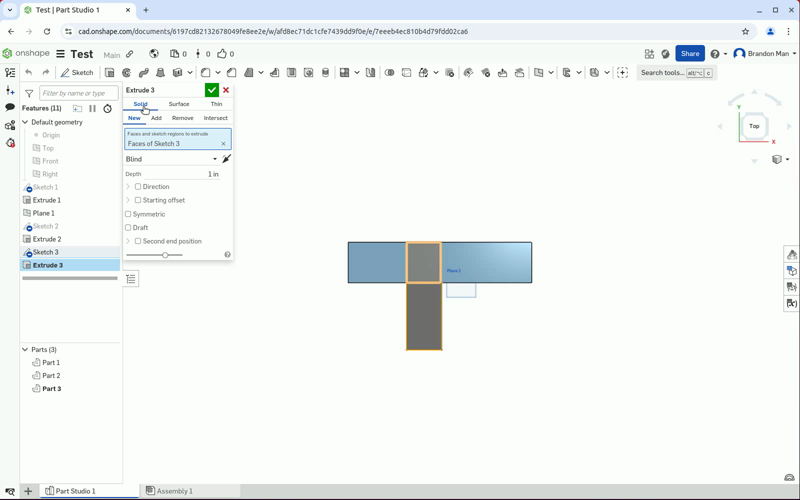
click(143, 106)
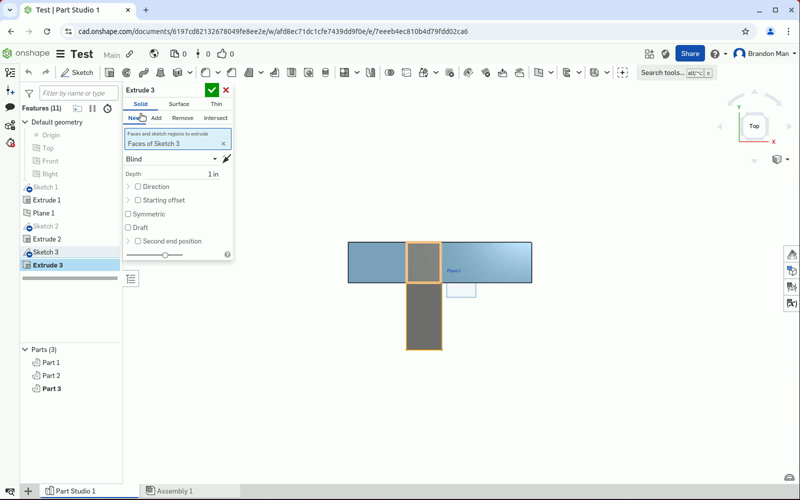
mouse_move(137, 120)
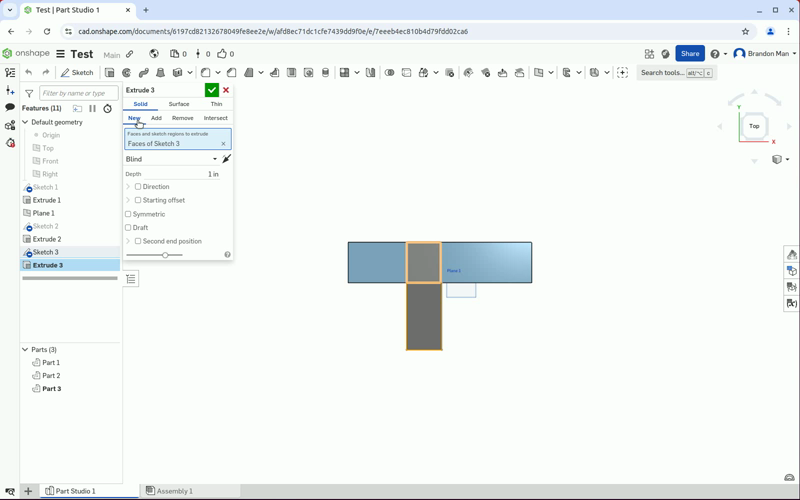
click(137, 120)
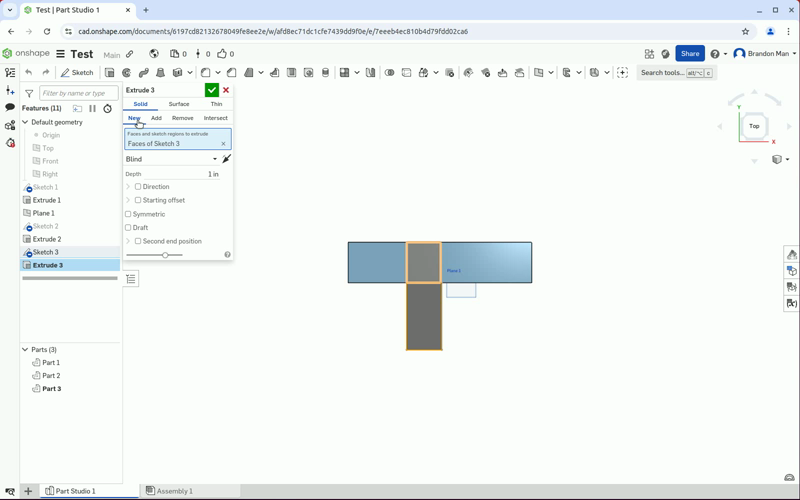
key(tab, 4)
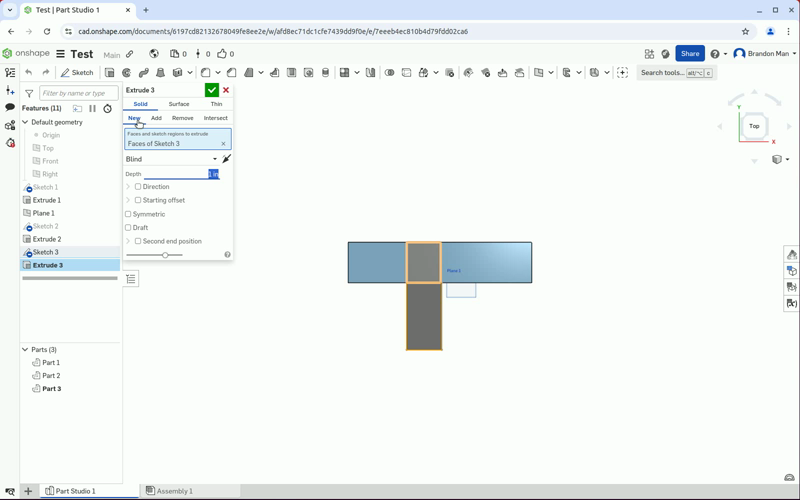
text(0.481)
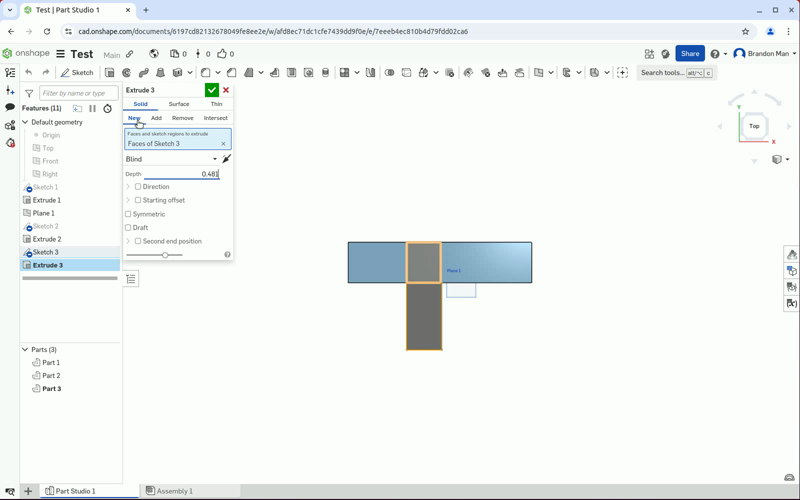
key(enter)
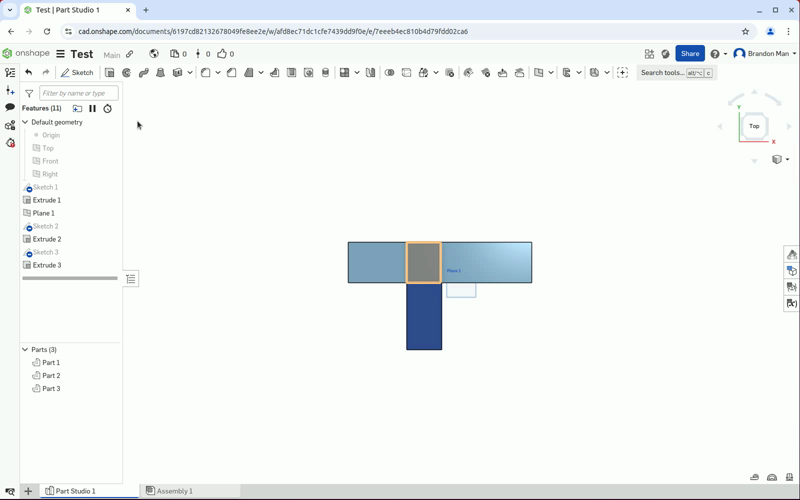
key(shift+h)
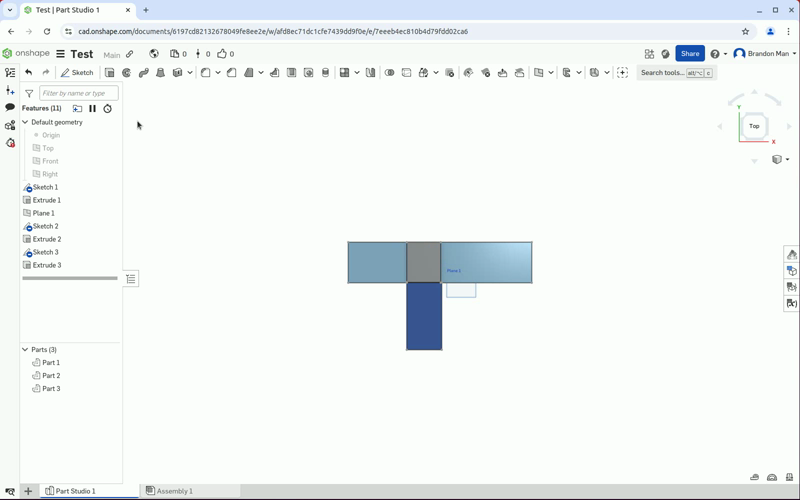
key(shift+h)
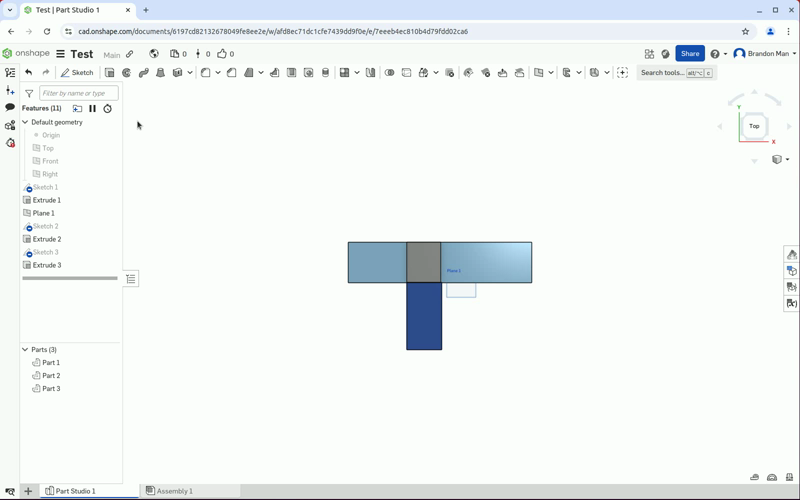
mouse_move(73, 189)
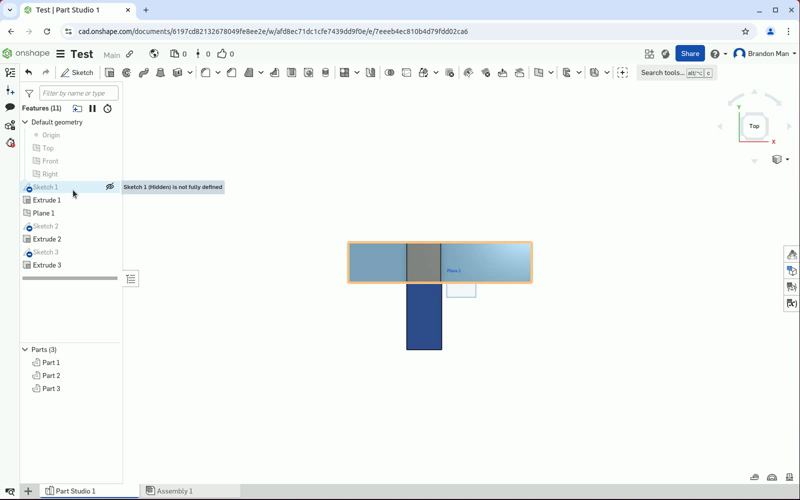
click(73, 189)
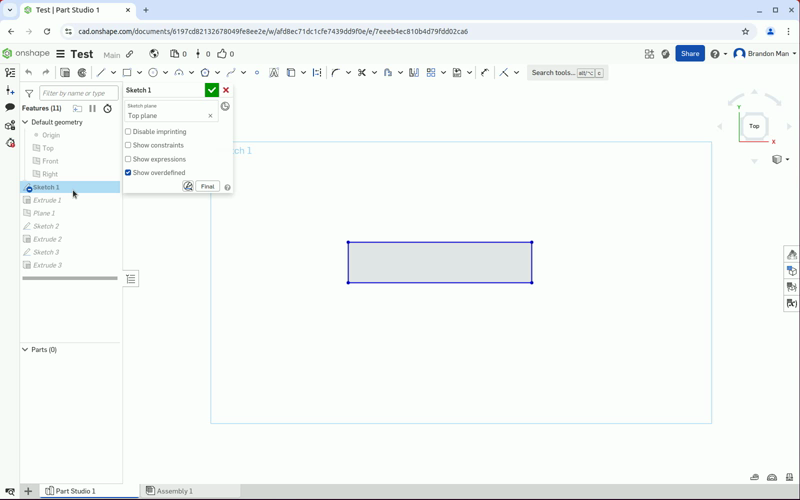
mouse_move(229, 92)
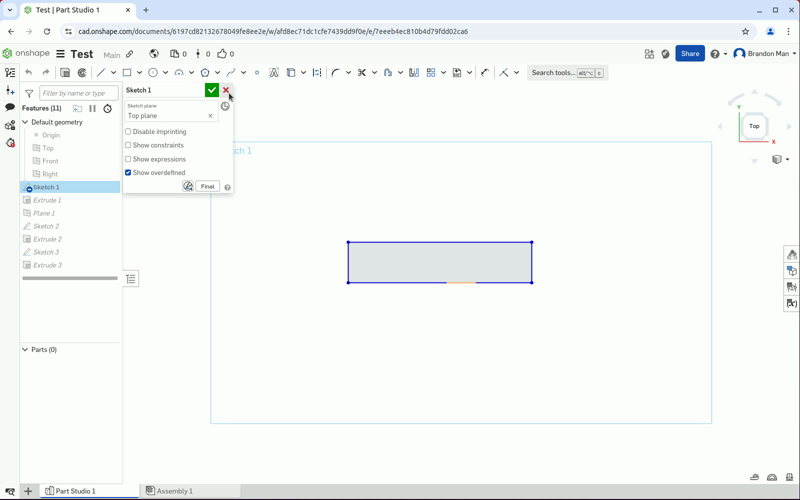
click(229, 92)
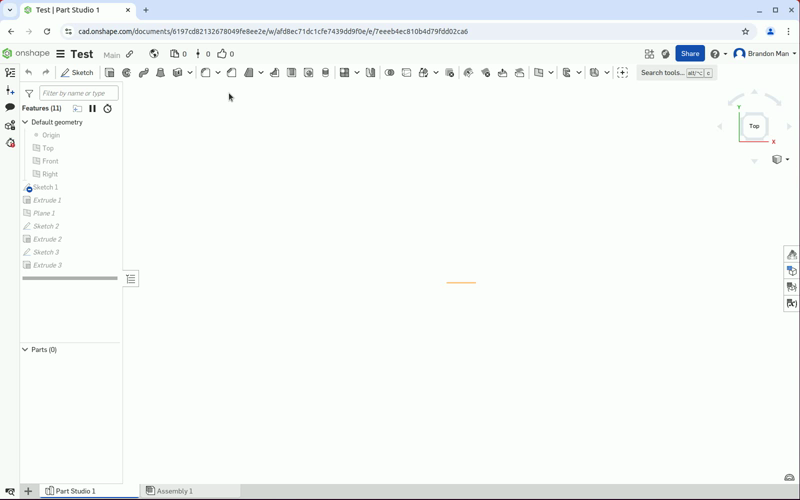
key(shift+s)
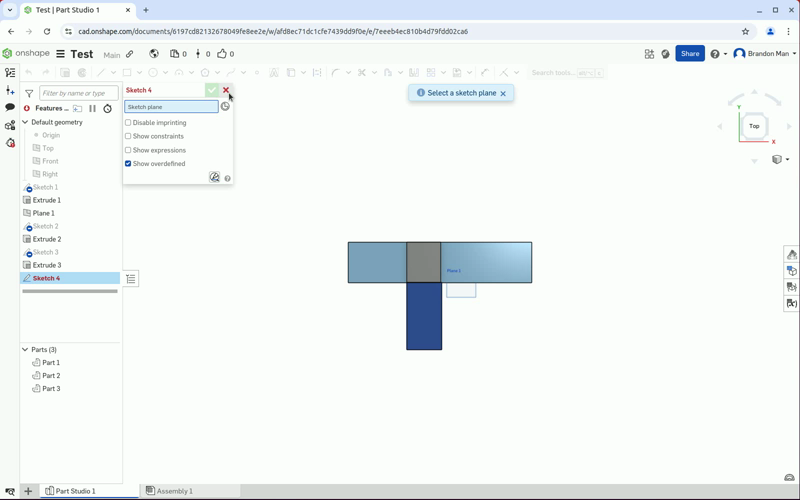
mouse_move(73, 215)
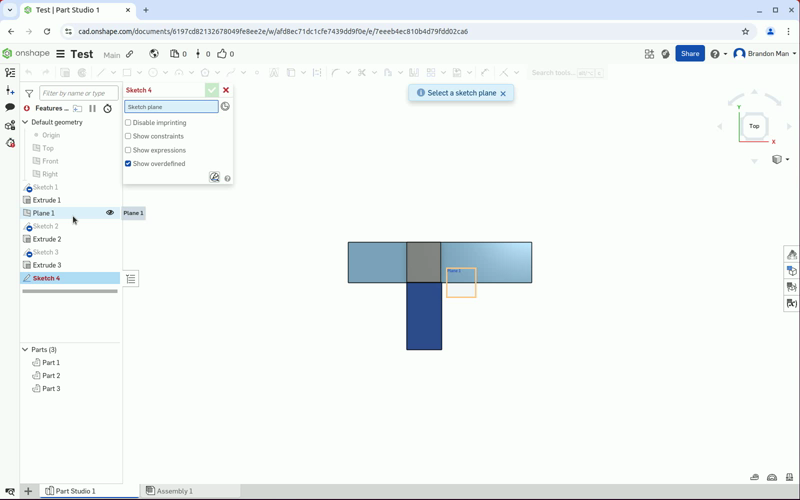
click(73, 215)
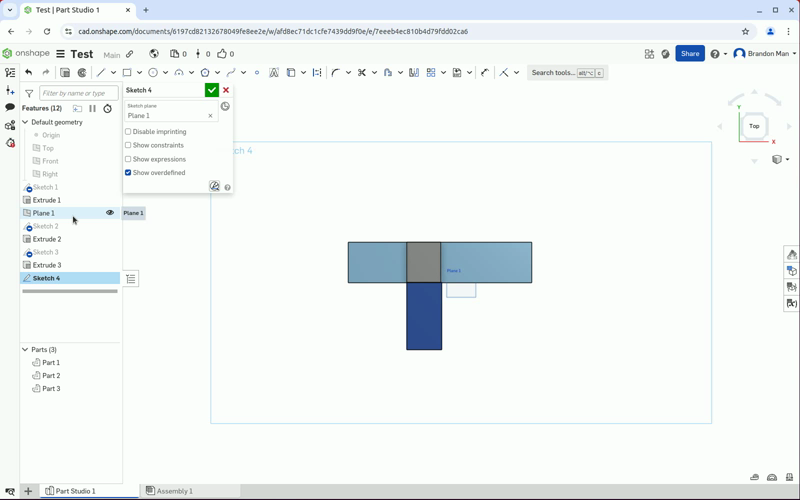
mouse_move(73, 352)
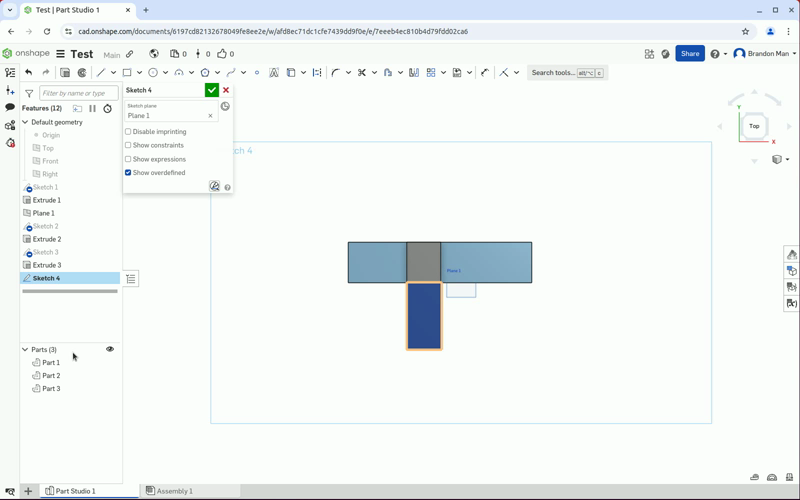
key(y)
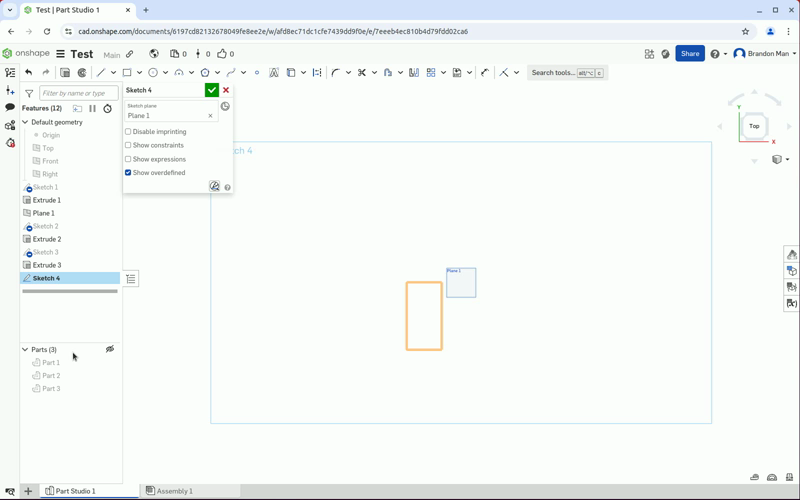
key(l)
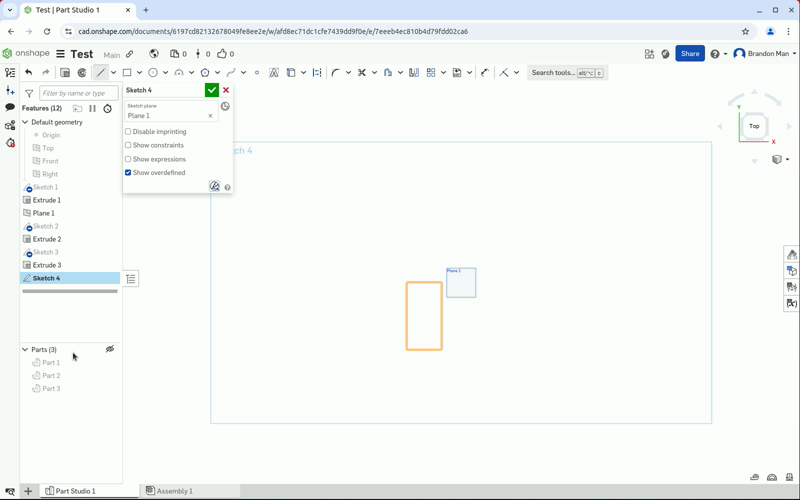
key_down(shift)
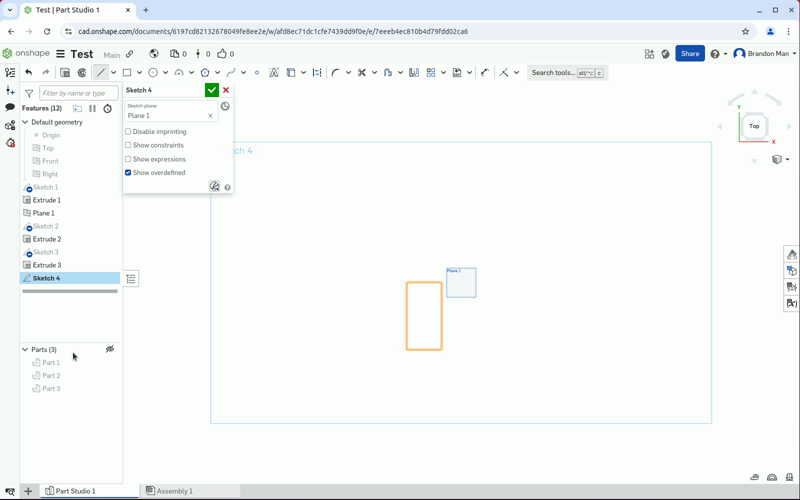
mouse_move(406, 243)
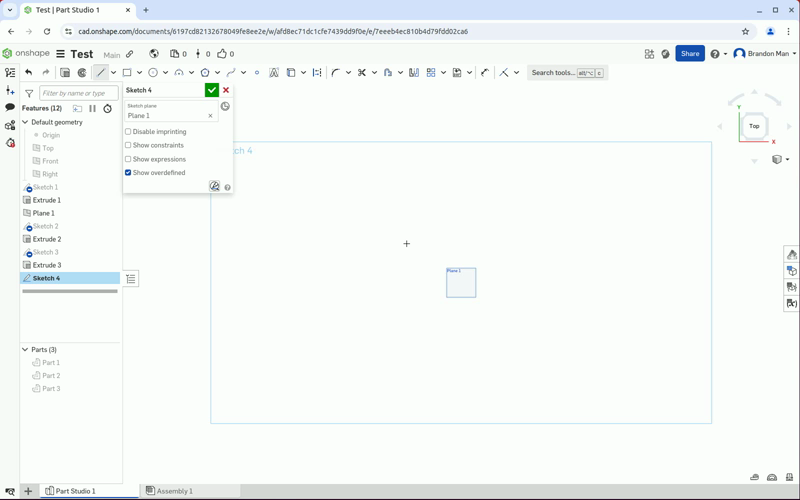
click(406, 243)
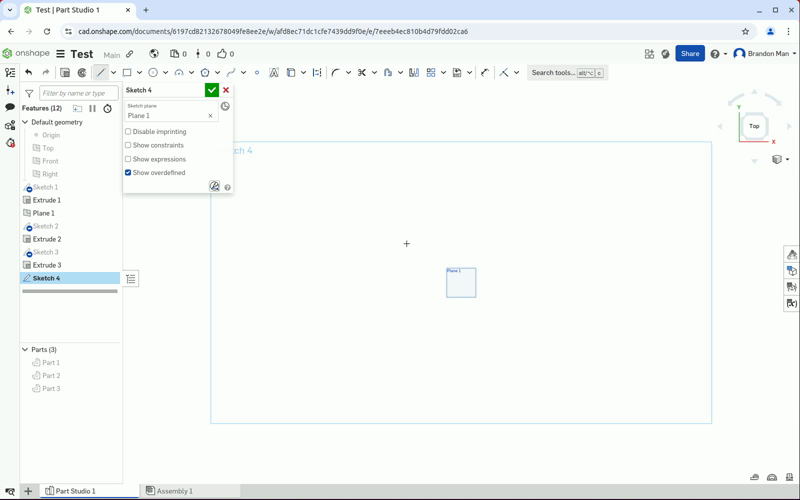
key_up(shift)
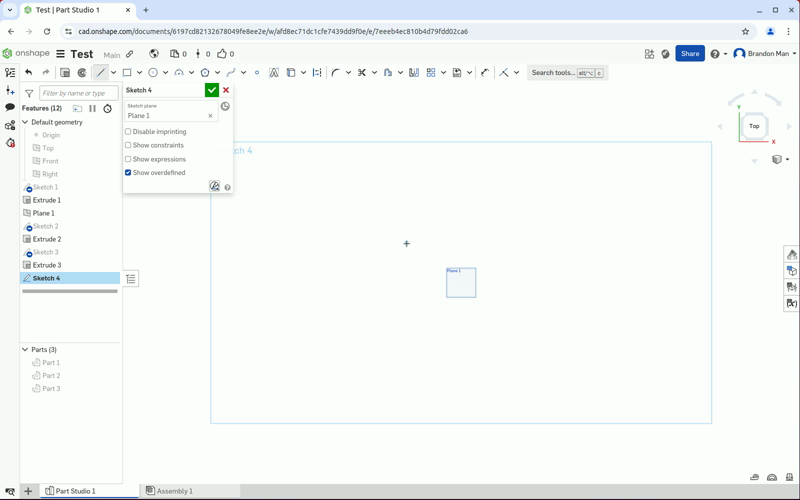
key_down(shift)
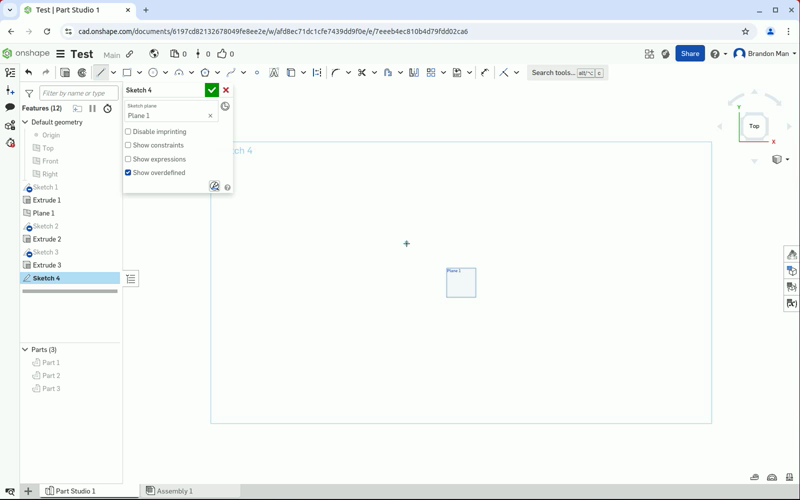
mouse_move(436, 243)
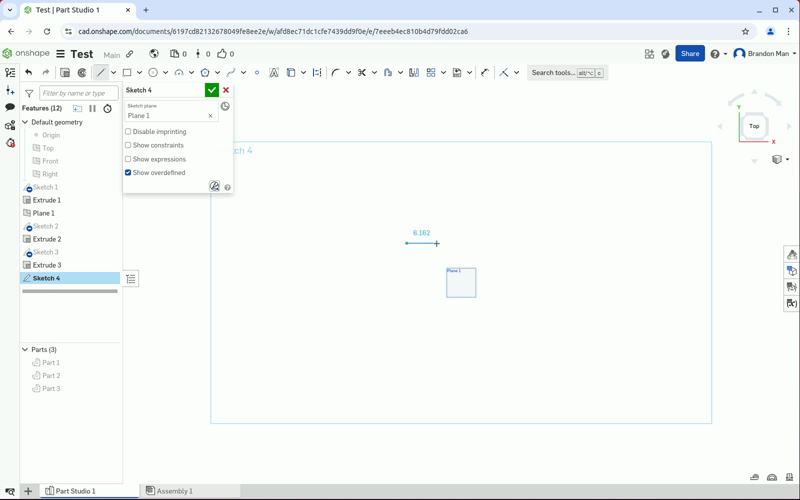
mouse_move(441, 243)
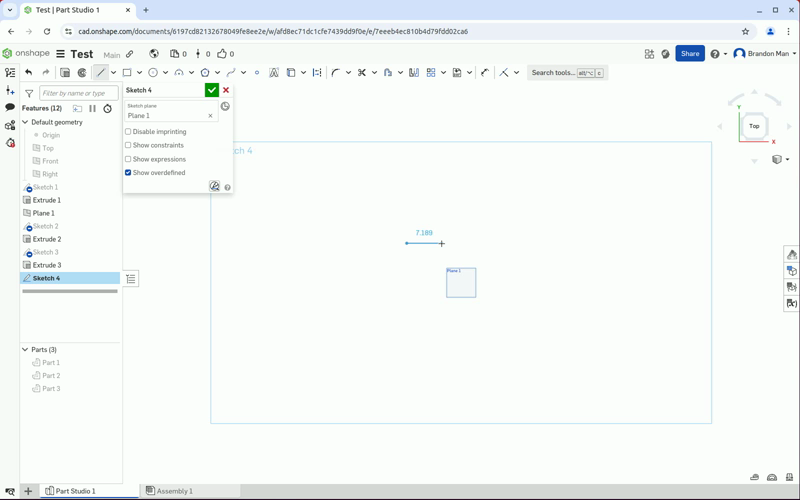
click(441, 243)
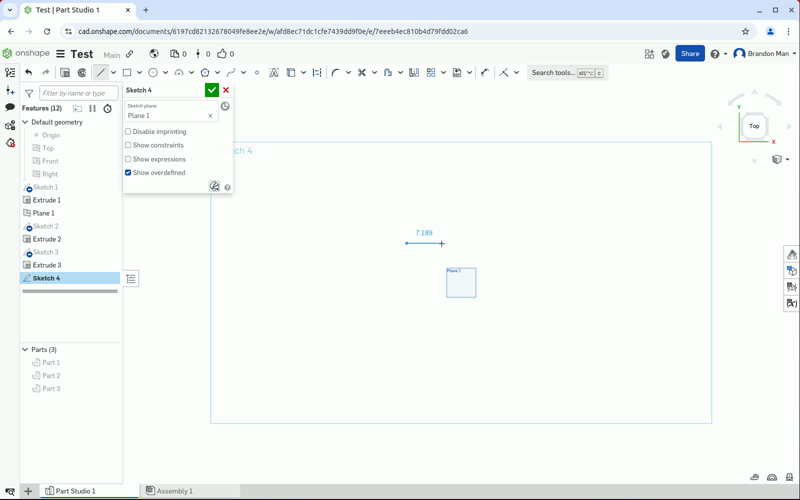
key_up(shift)
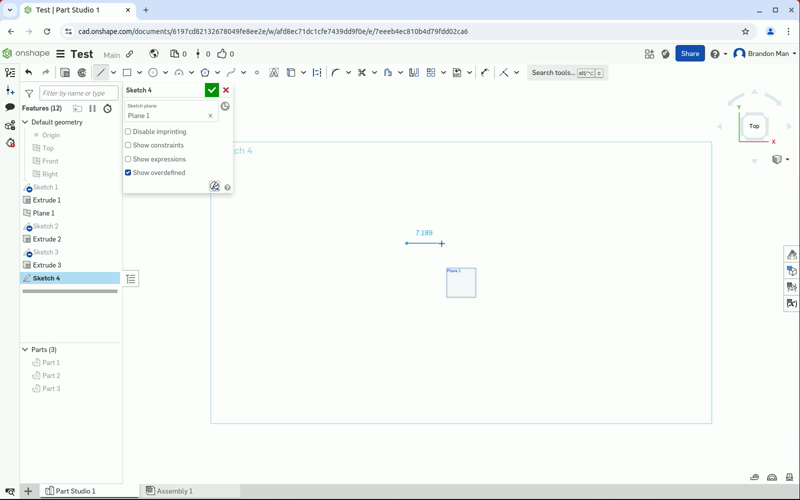
key_down(shift)
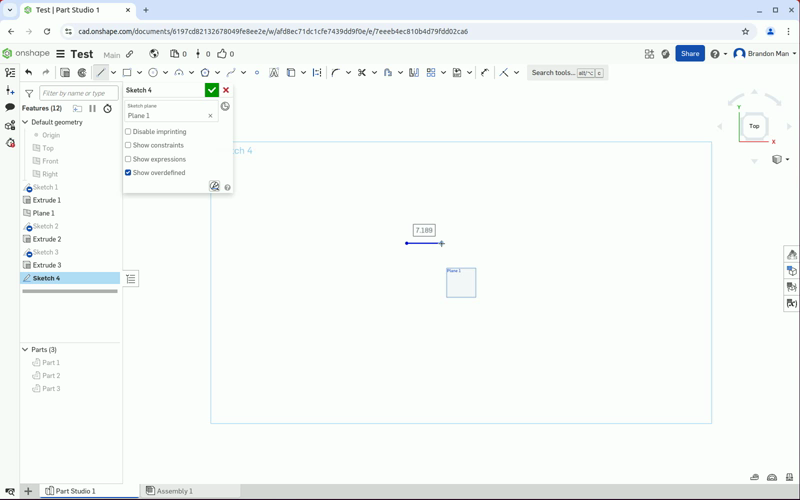
mouse_move(471, 243)
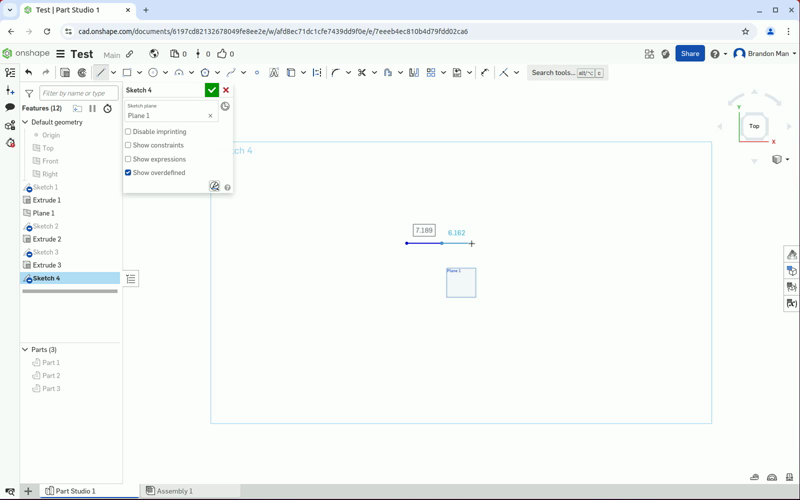
mouse_move(441, 192)
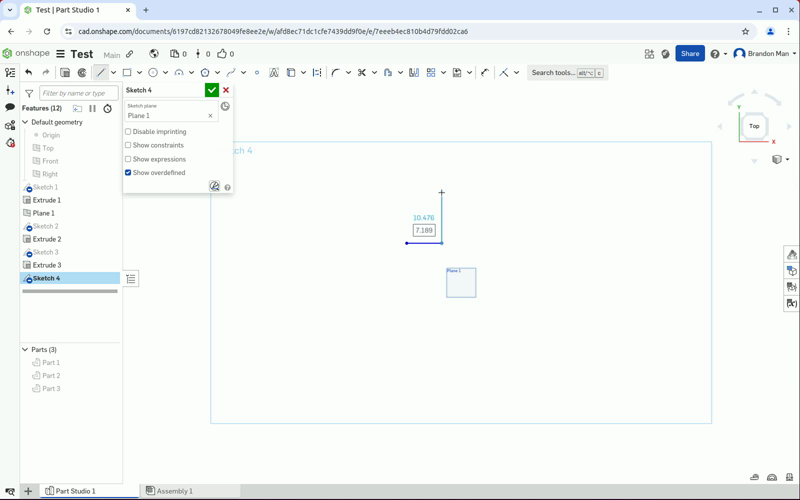
click(441, 192)
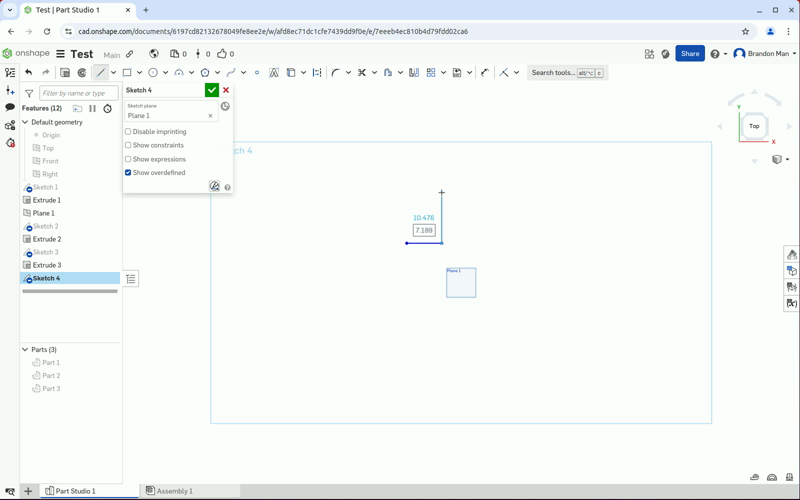
key_up(shift)
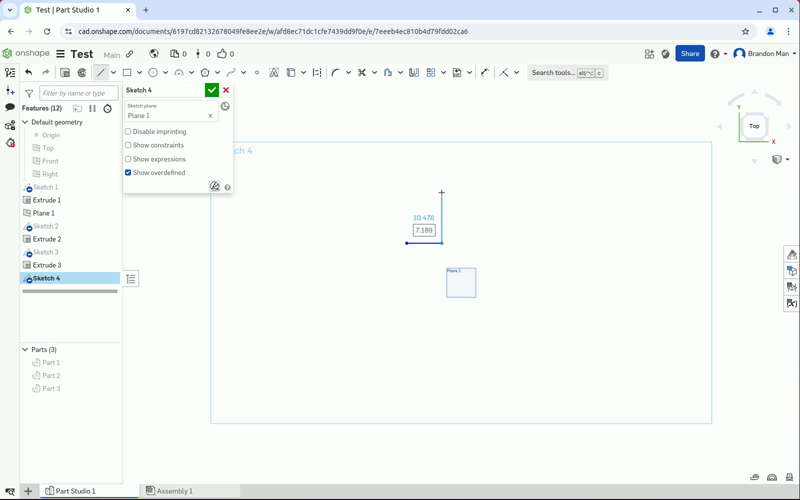
key_down(shift)
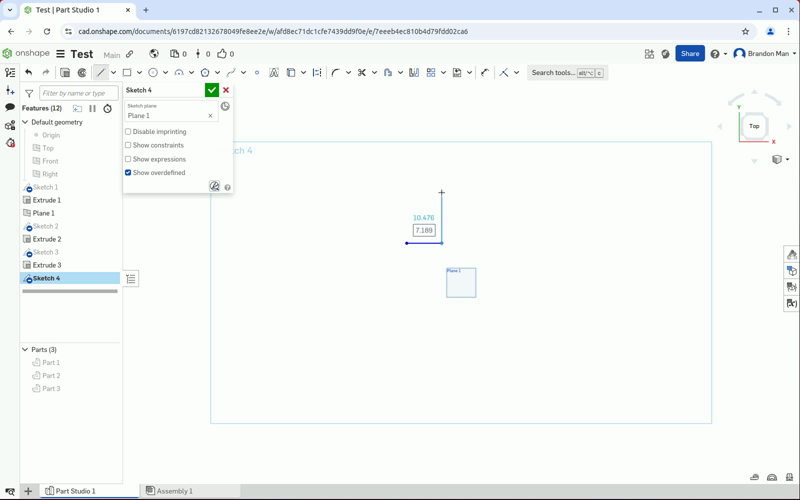
mouse_move(471, 192)
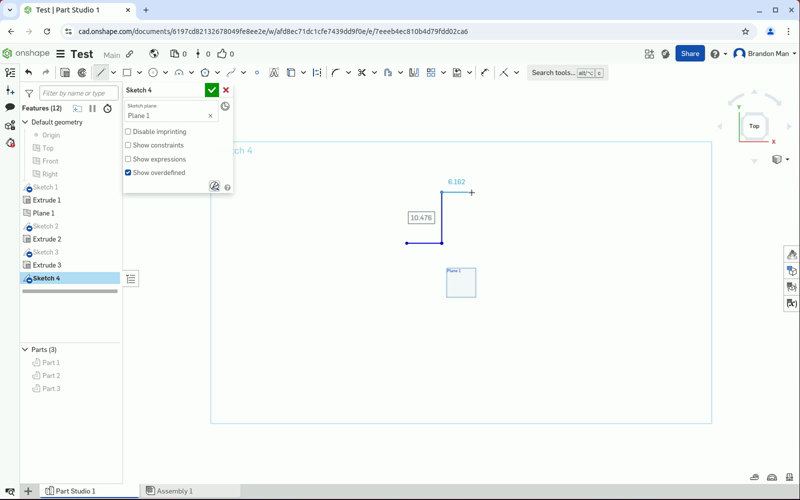
mouse_move(406, 192)
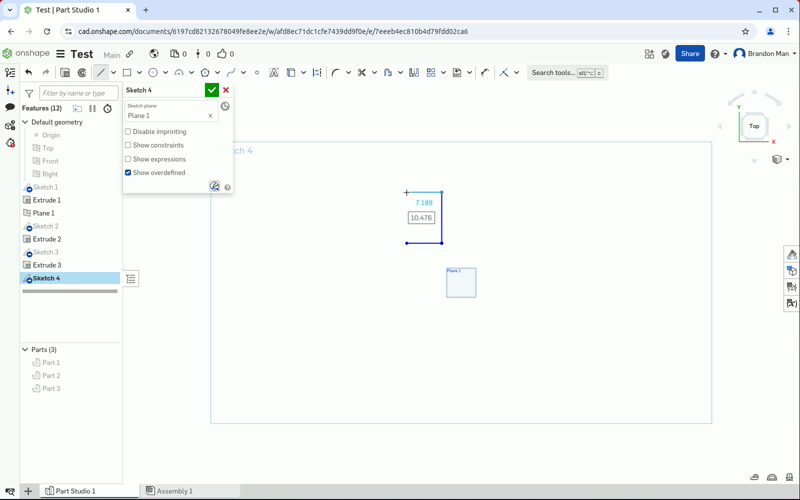
click(406, 192)
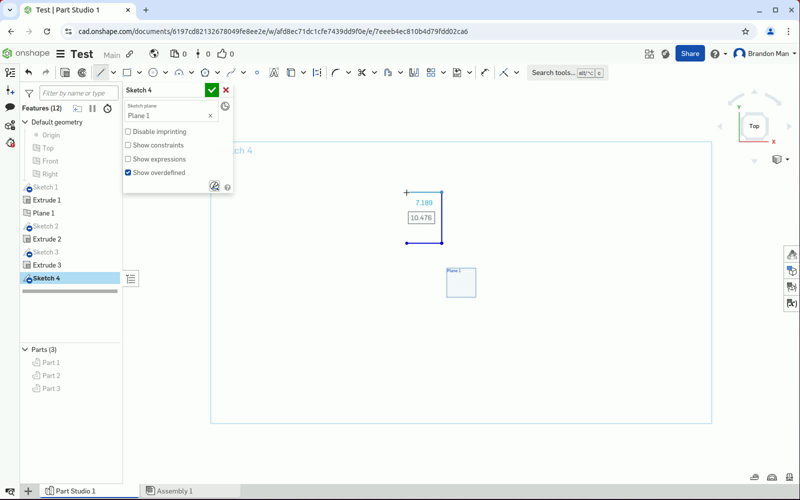
key_up(shift)
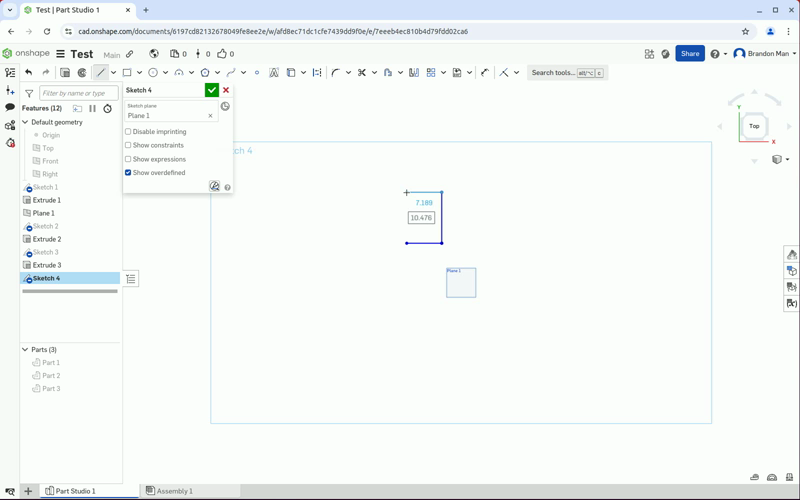
mouse_move(436, 192)
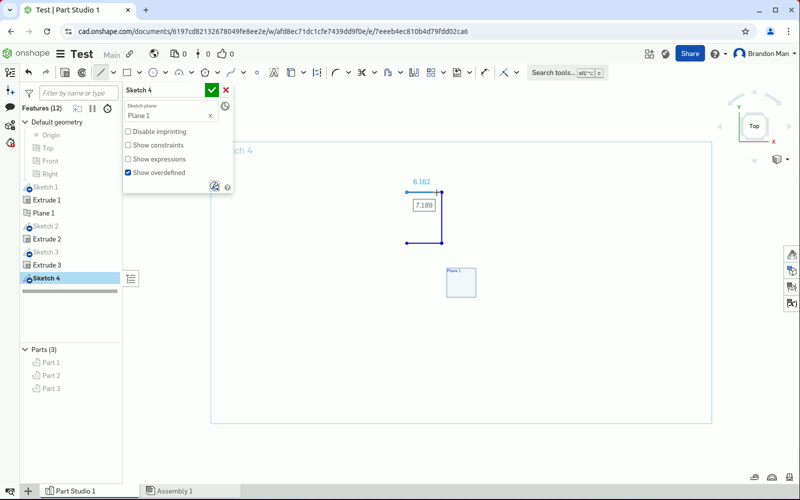
key_down(shift)
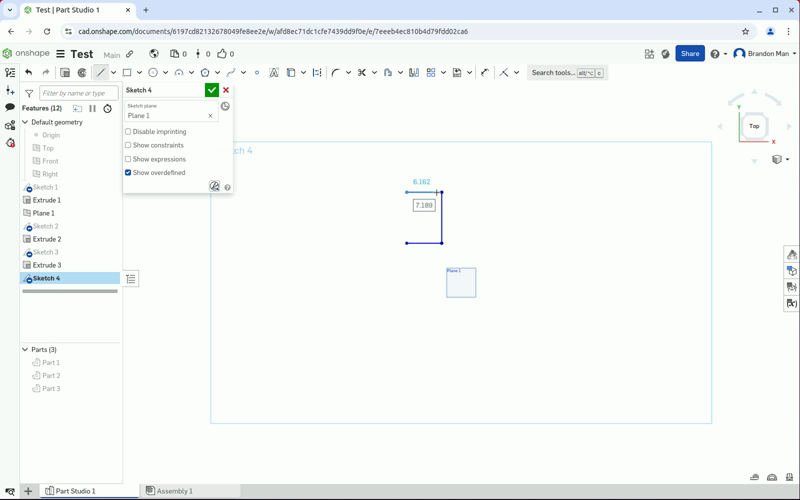
mouse_move(406, 243)
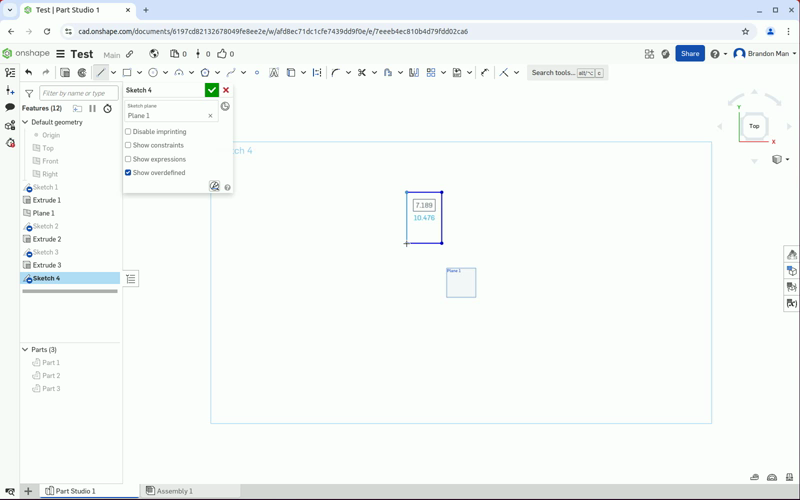
key_up(shift)
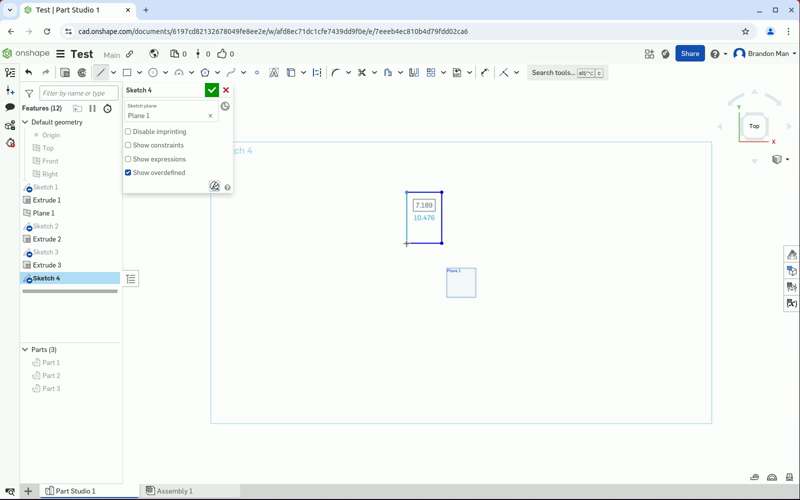
click(406, 243)
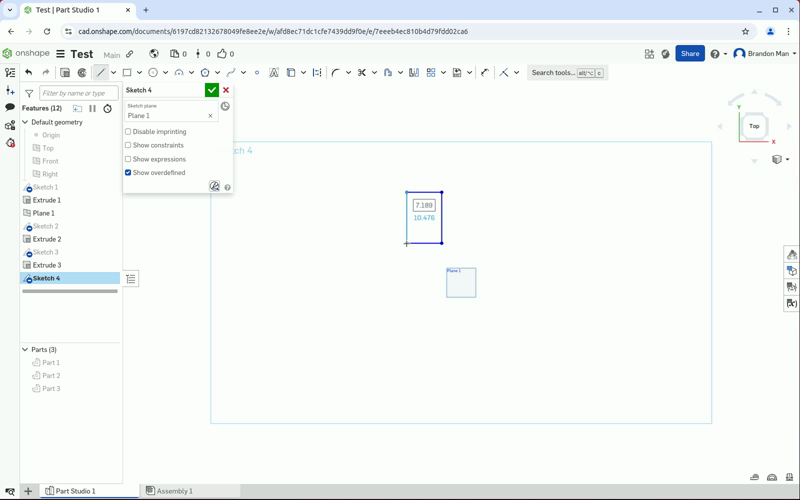
key(esc)
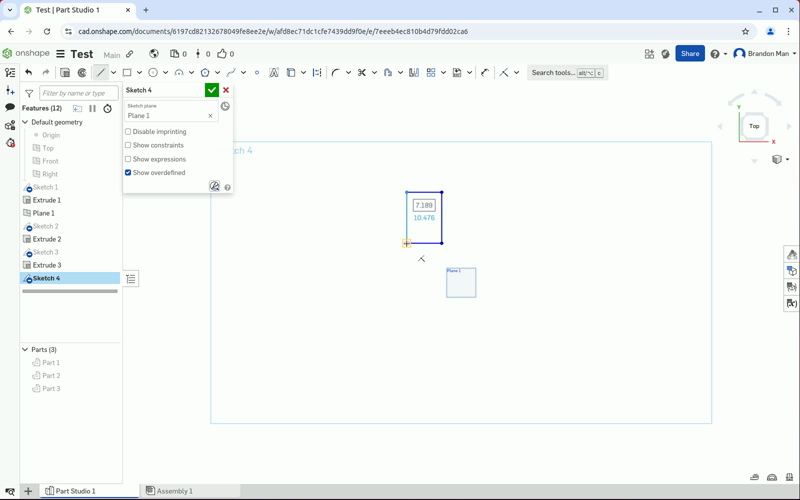
mouse_move(432, 211)
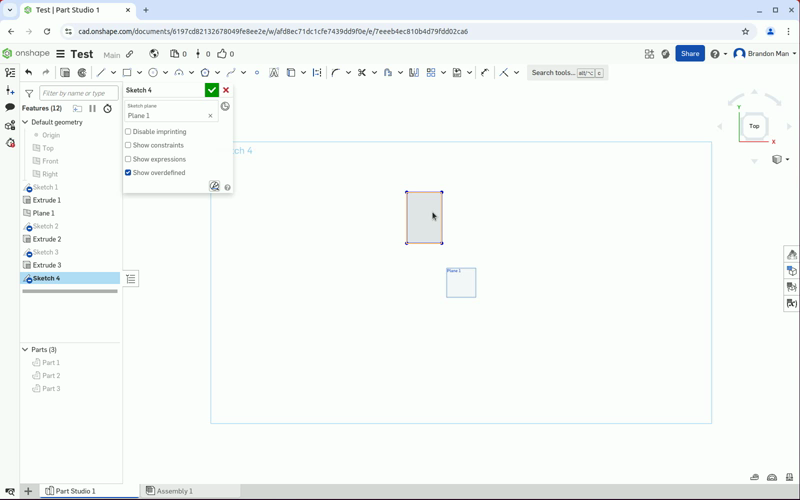
scroll(6)
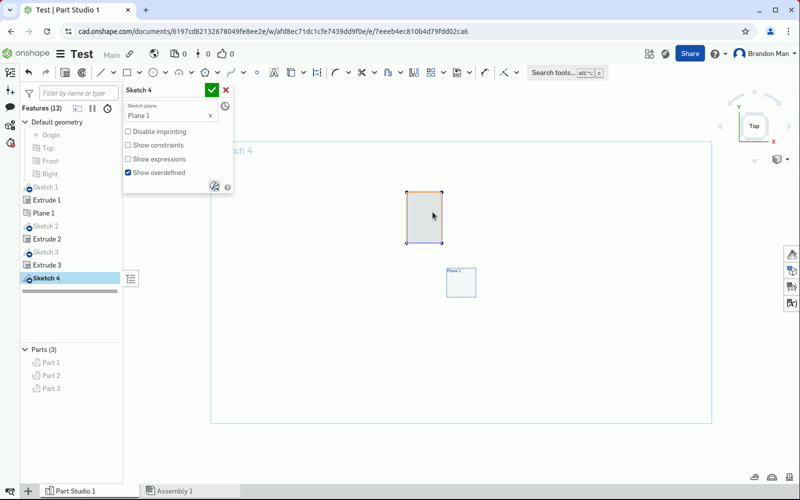
scroll(6)
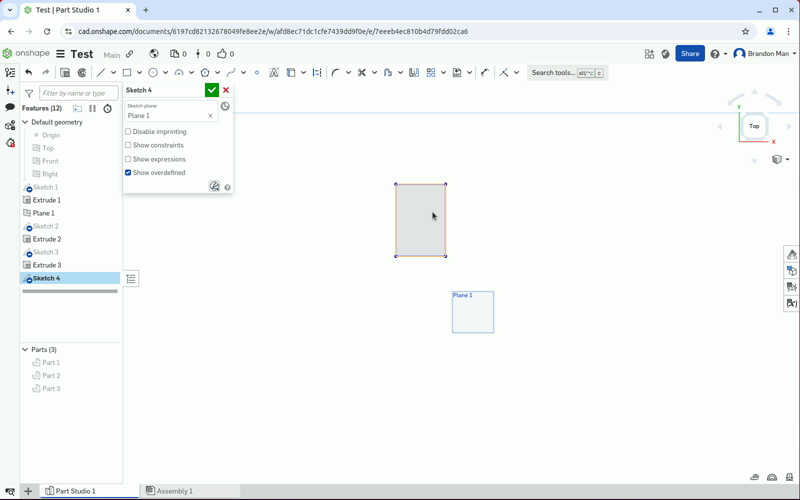
scroll(6)
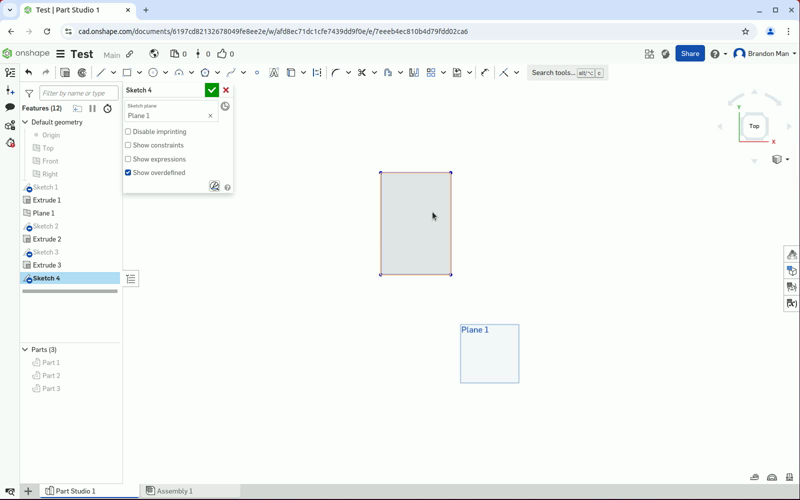
scroll(6)
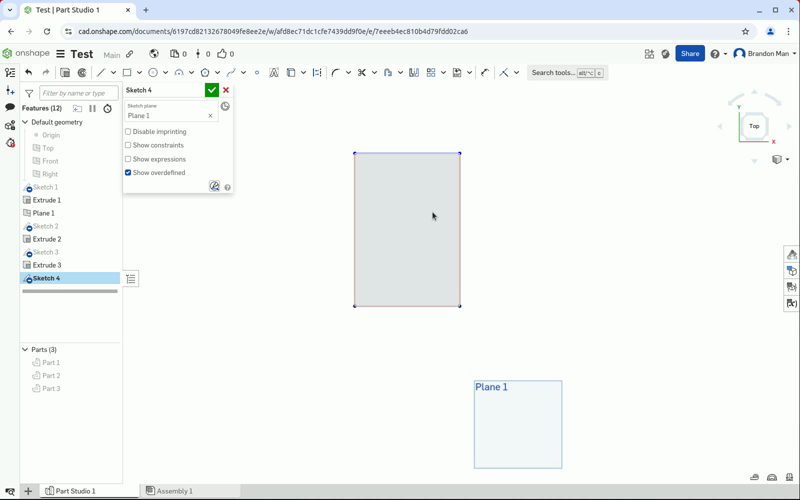
scroll(6)
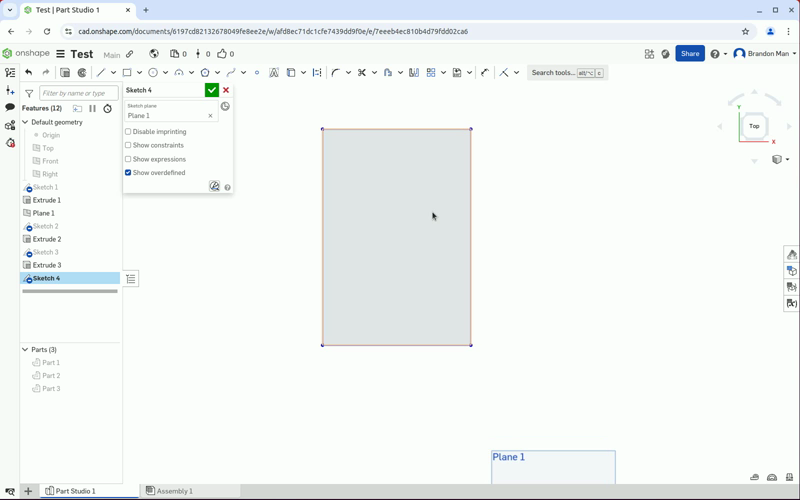
scroll(6)
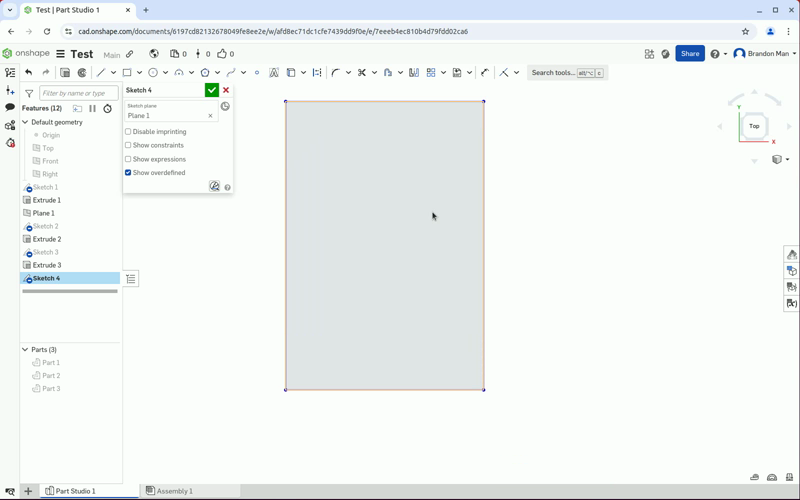
scroll(6)
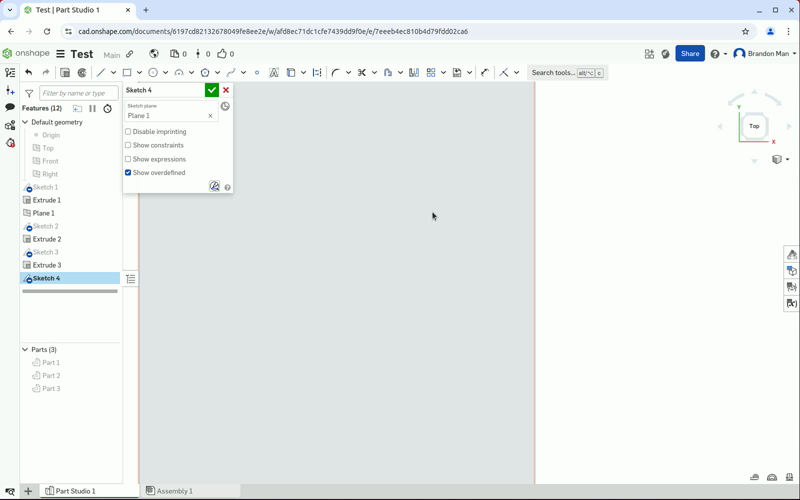
click(432, 211)
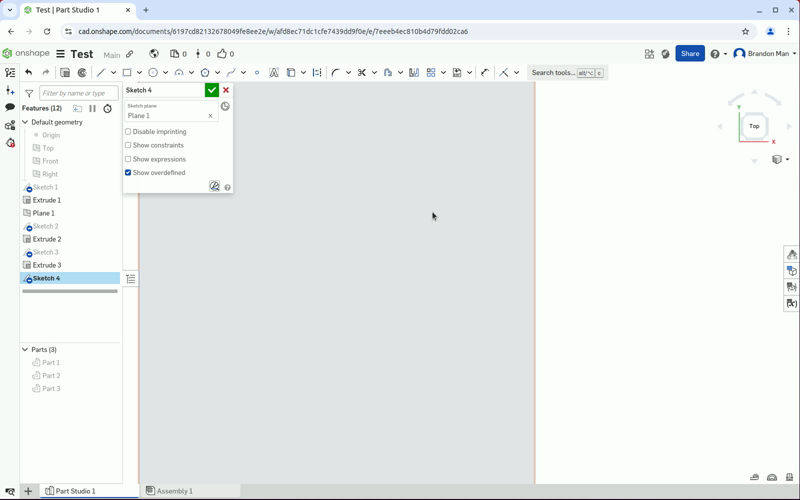
scroll(-6)
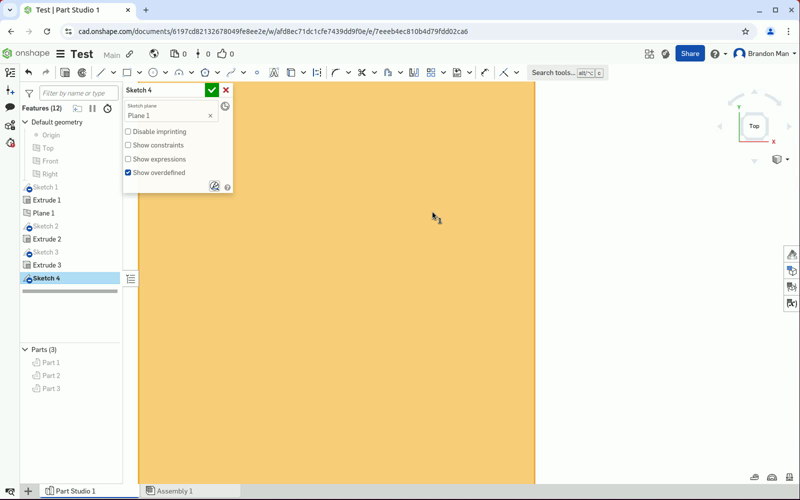
scroll(-6)
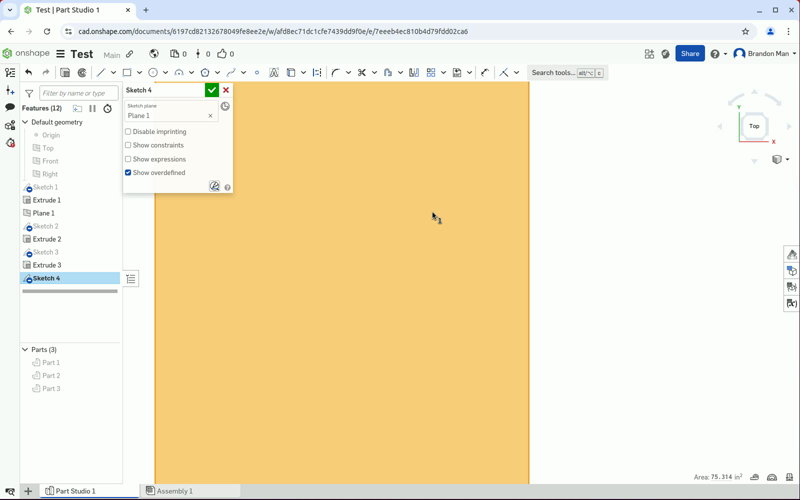
scroll(-6)
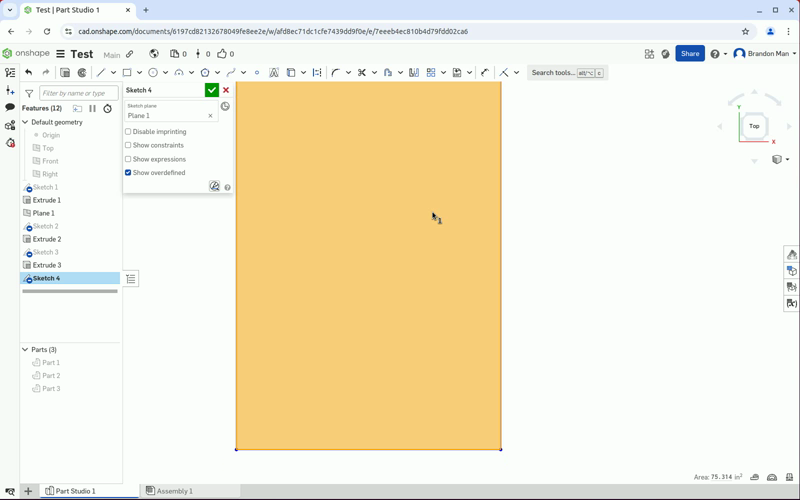
scroll(-6)
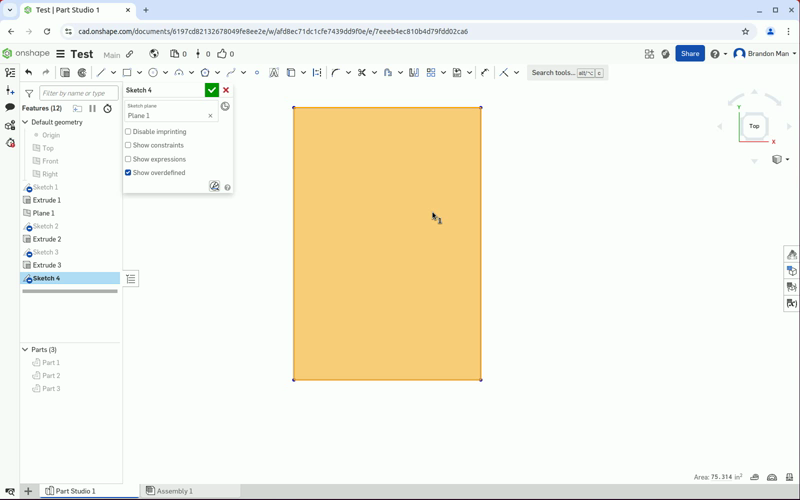
scroll(-6)
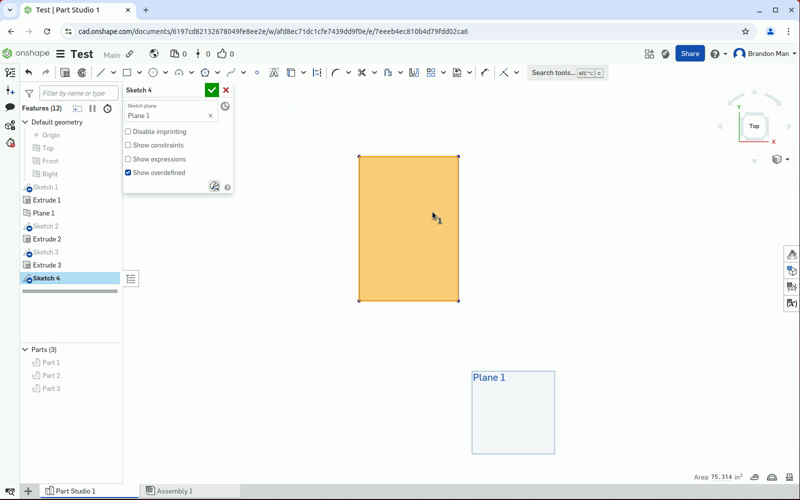
scroll(-6)
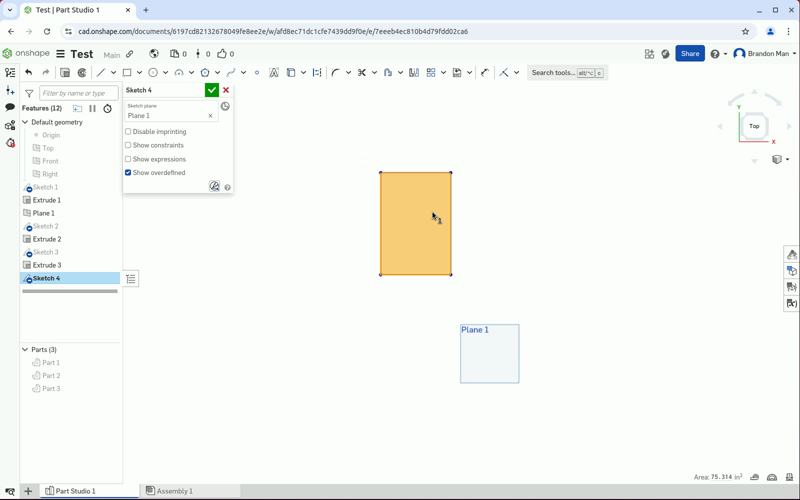
scroll(-6)
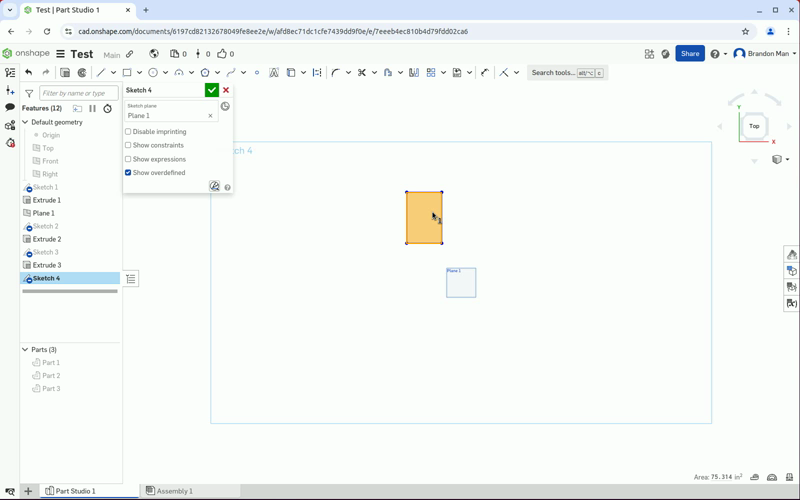
mouse_move(73, 352)
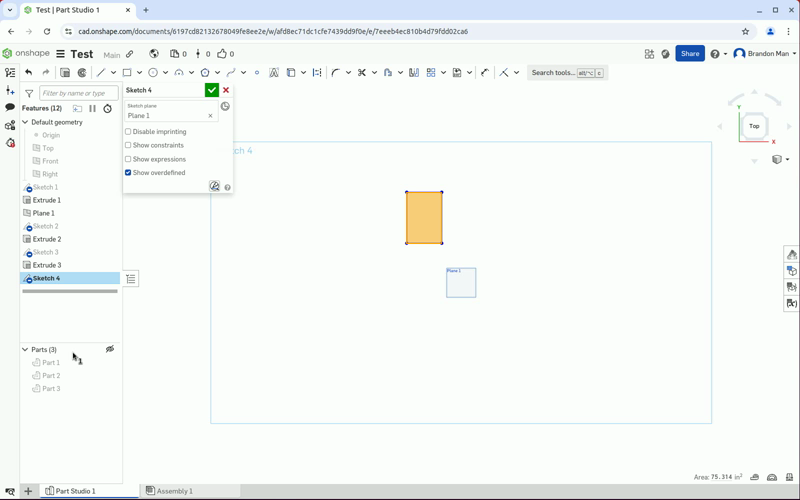
key(shift+y)
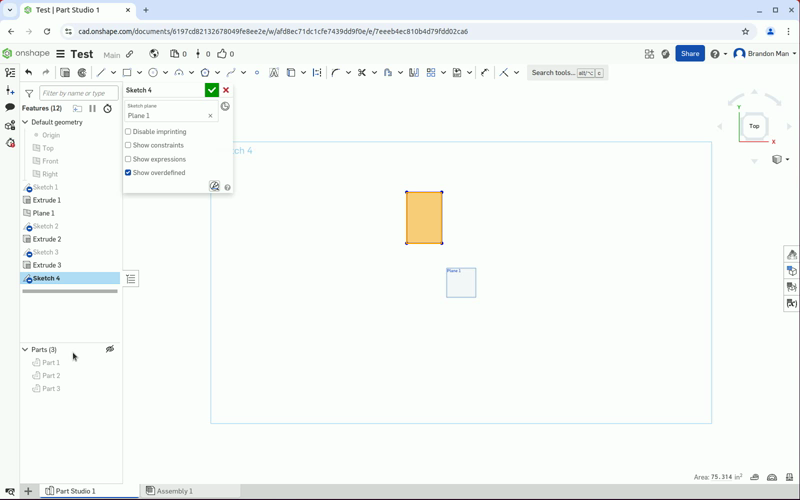
key(shift+e)
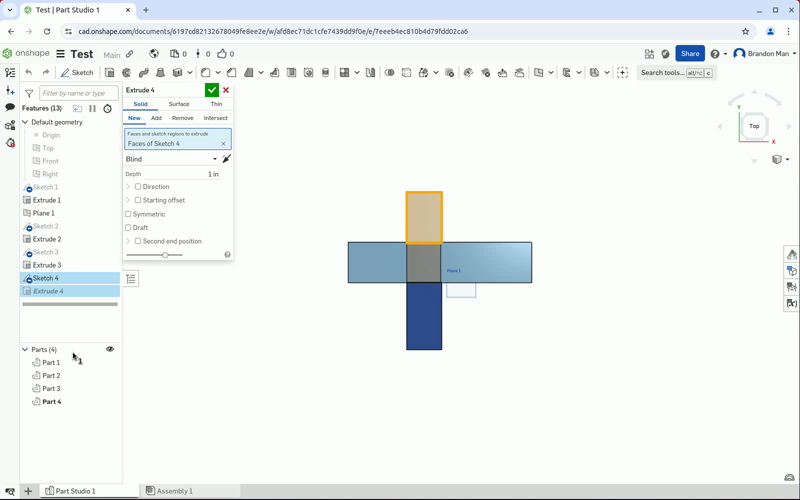
mouse_move(143, 106)
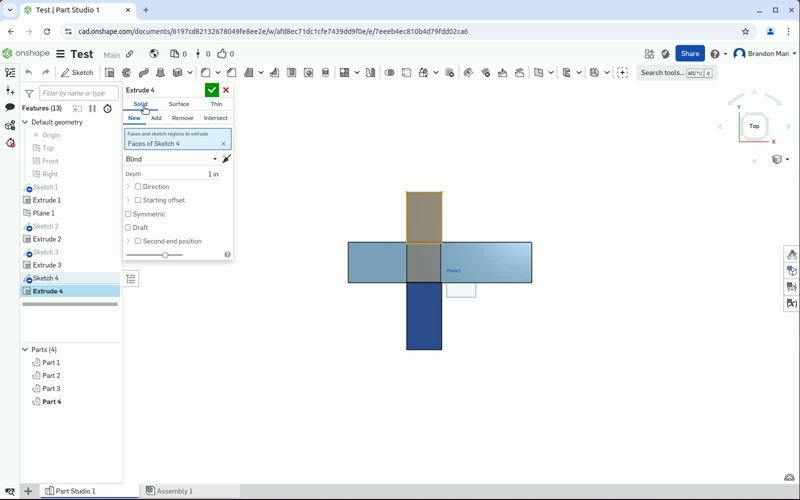
click(143, 106)
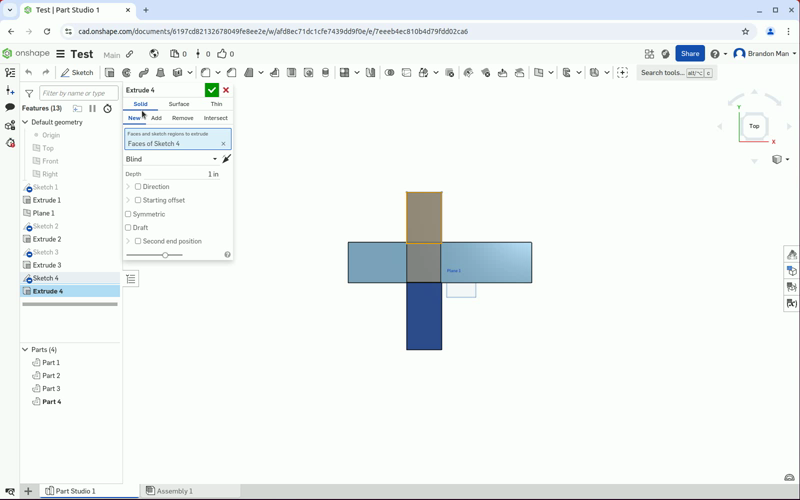
mouse_move(137, 120)
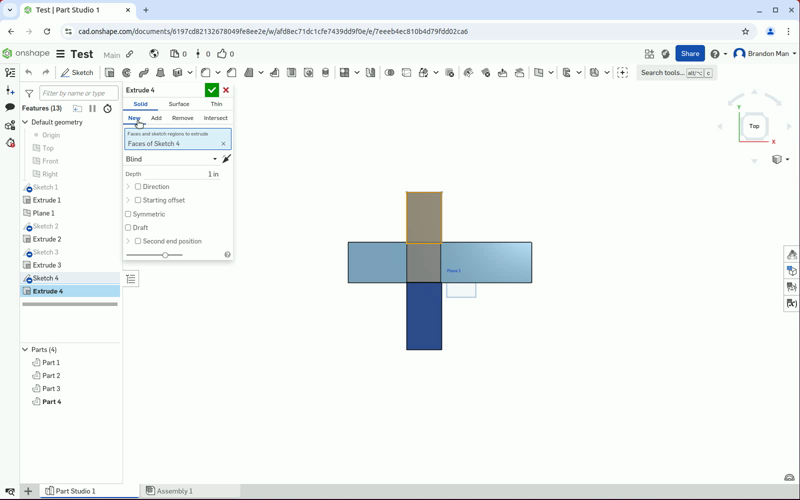
click(137, 120)
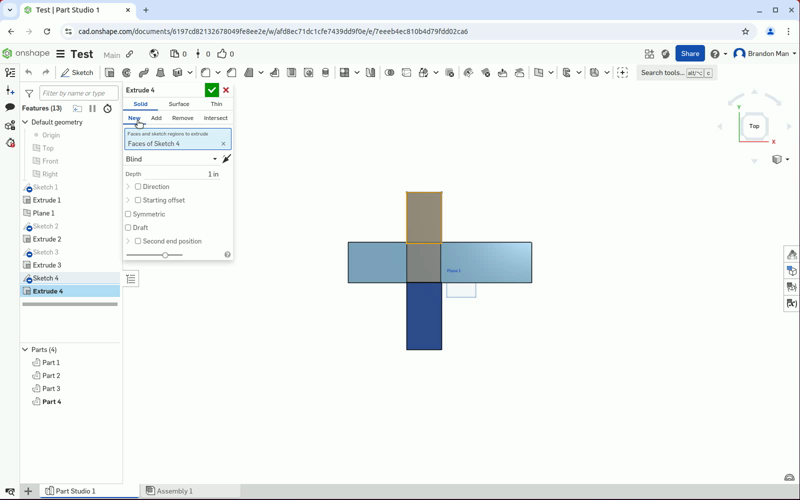
key(tab, 4)
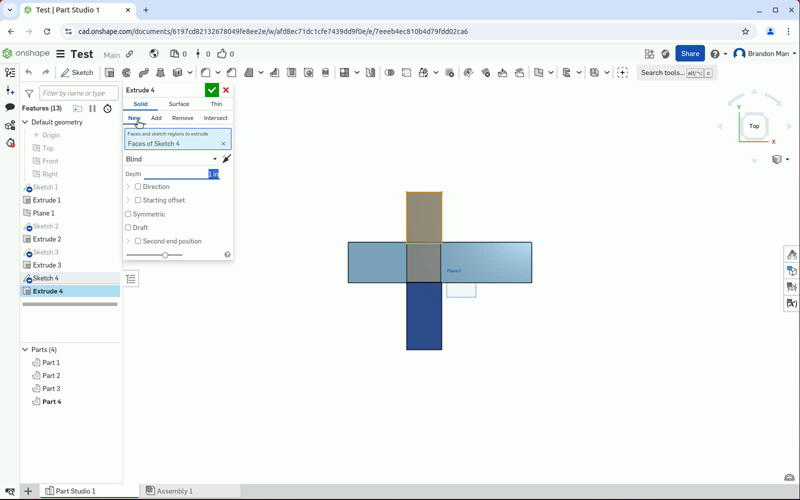
text(0.481)
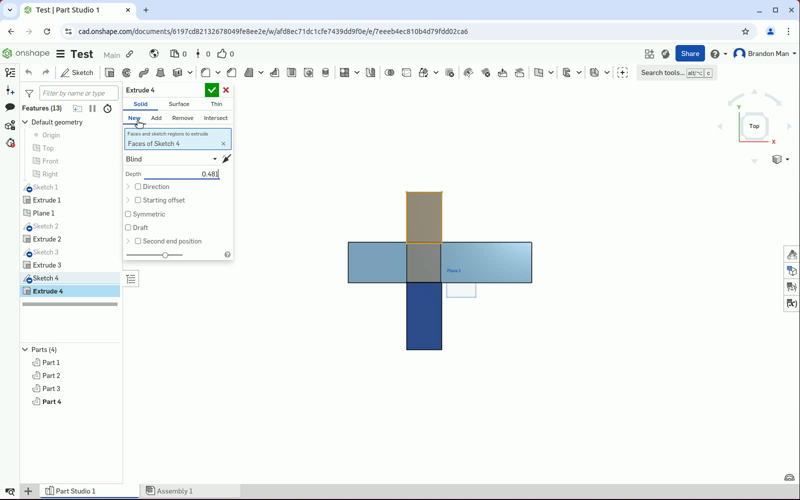
key(enter)
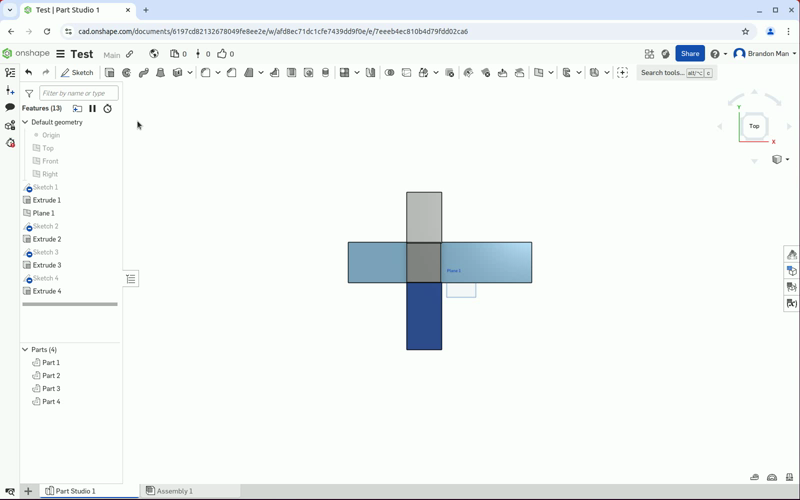
key(shift+h)
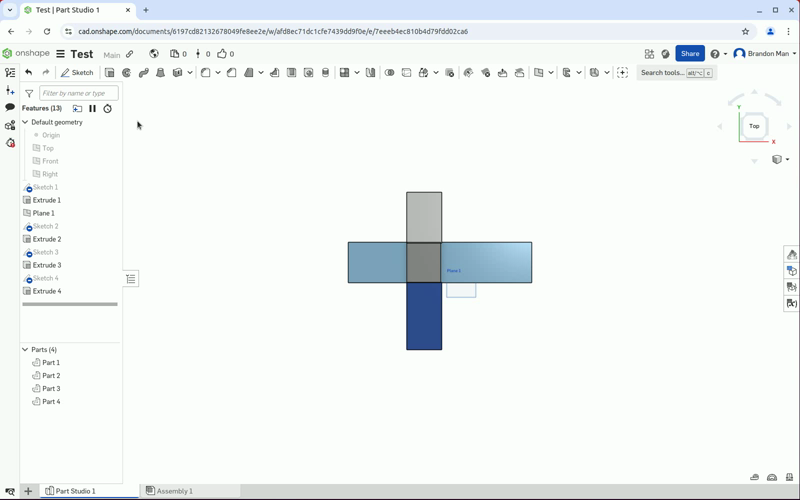
key(shift+h)
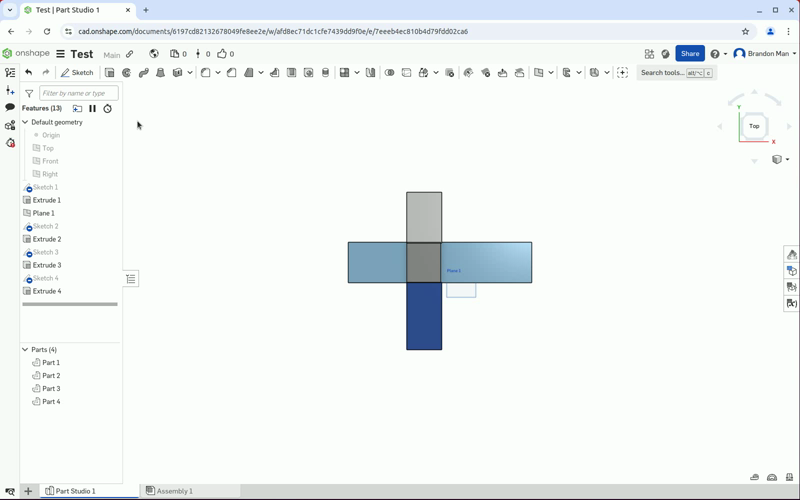
mouse_move(73, 189)
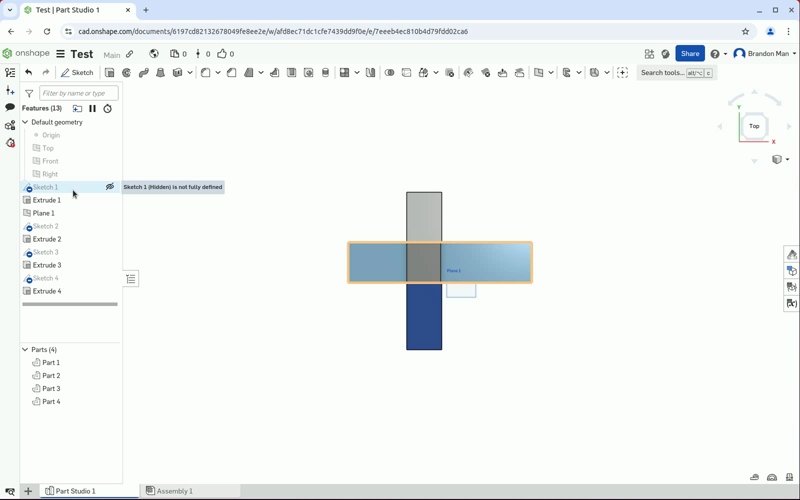
click(73, 189)
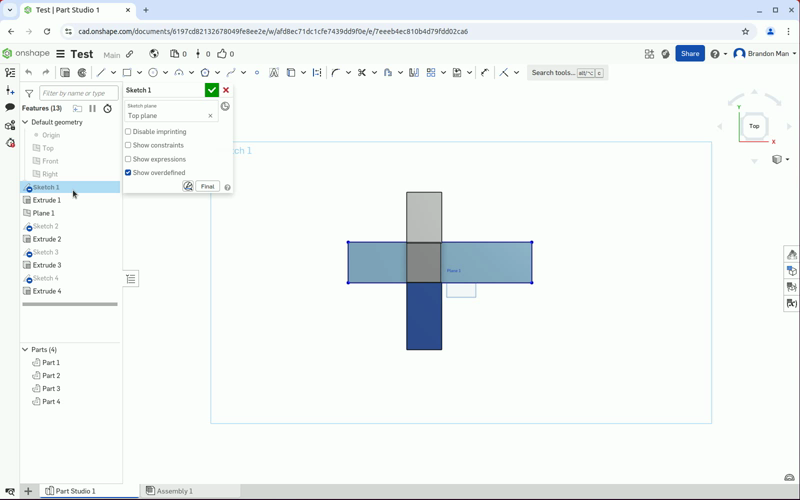
mouse_move(229, 92)
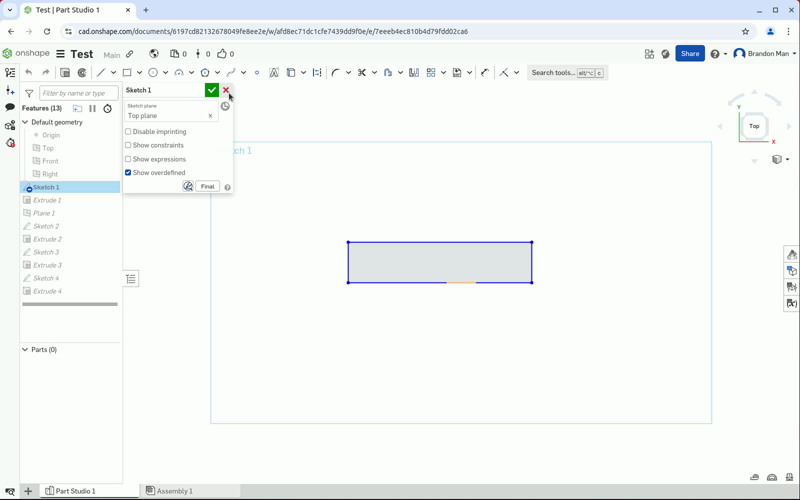
click(229, 92)
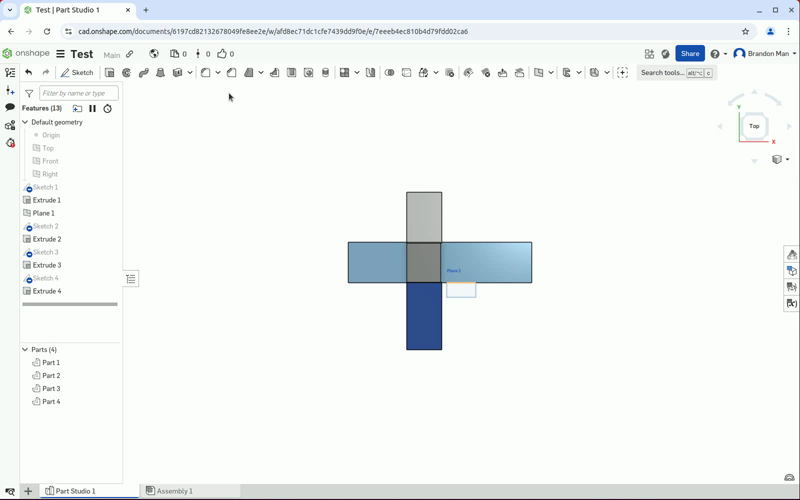
mouse_move(541, 75)
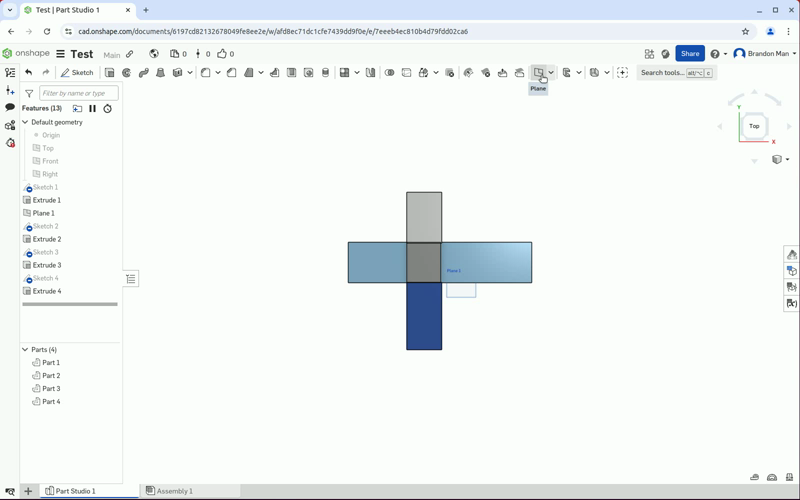
click(541, 75)
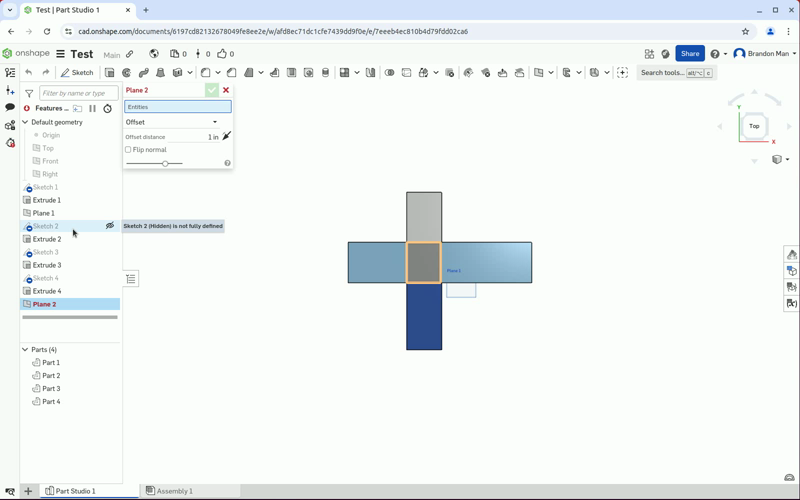
scroll(3)
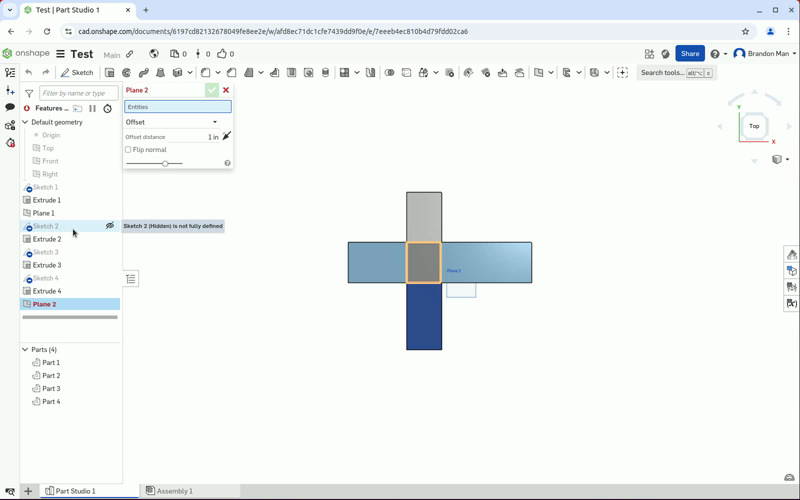
mouse_move(73, 150)
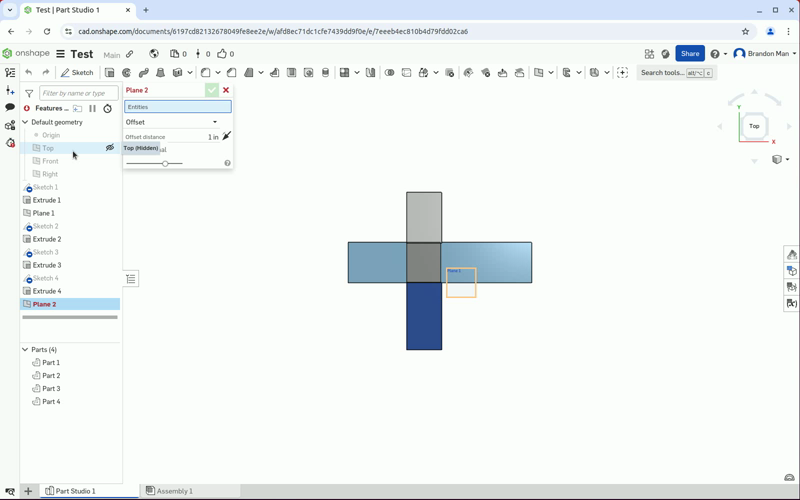
click(73, 150)
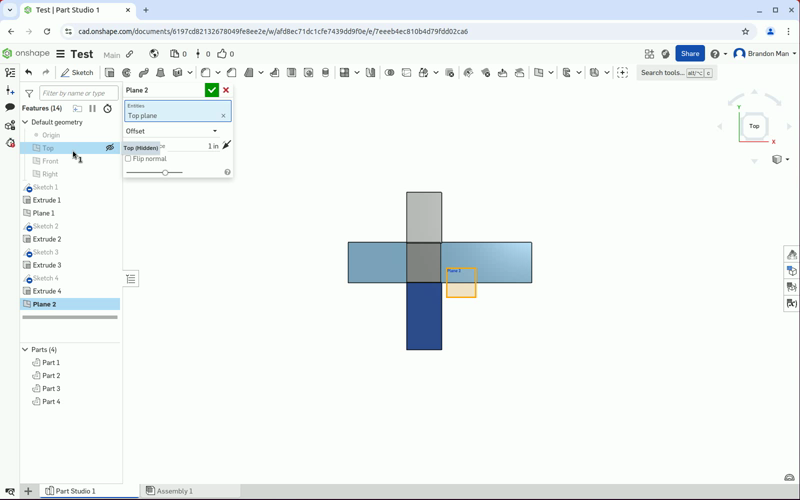
key(tab, 2)
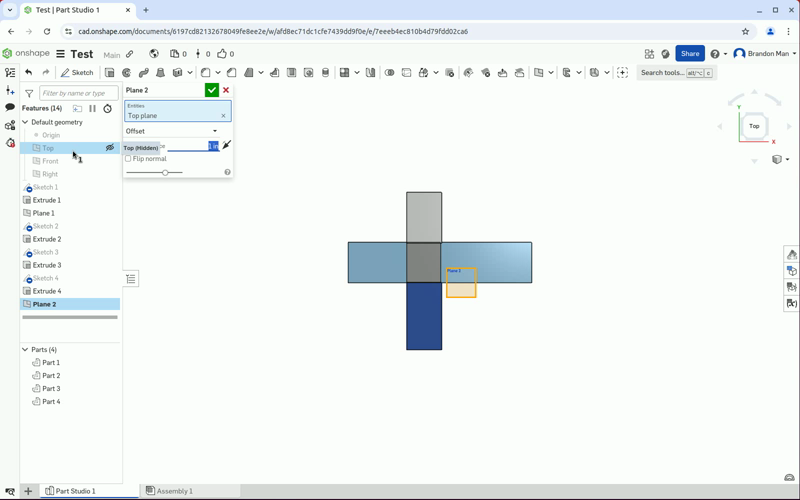
text(1.202)
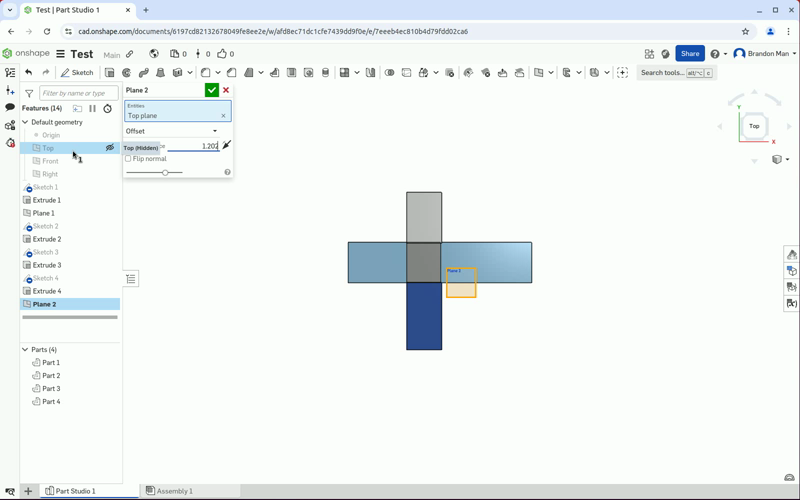
key(enter, 2)
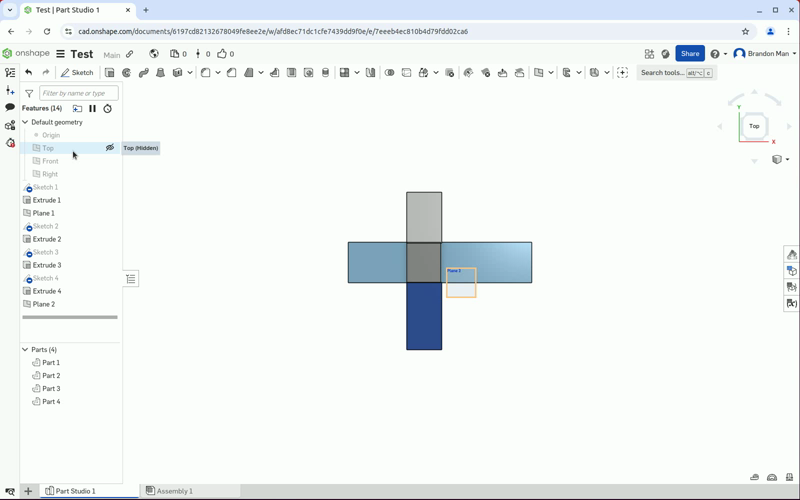
key(shift+s)
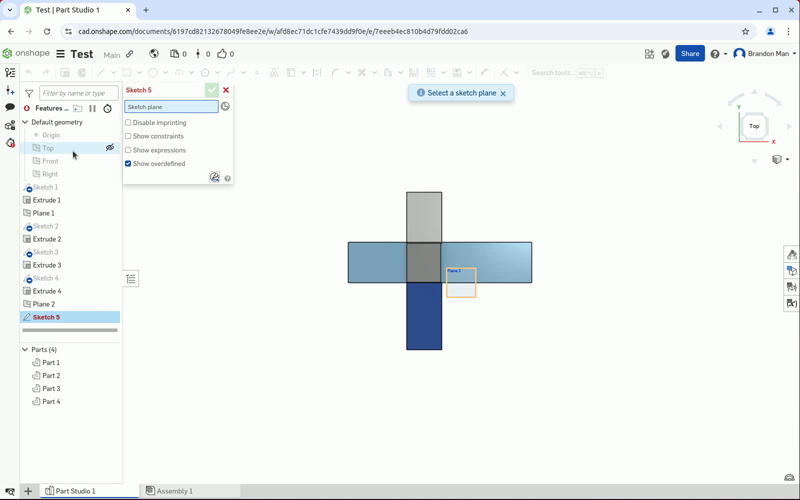
mouse_move(73, 306)
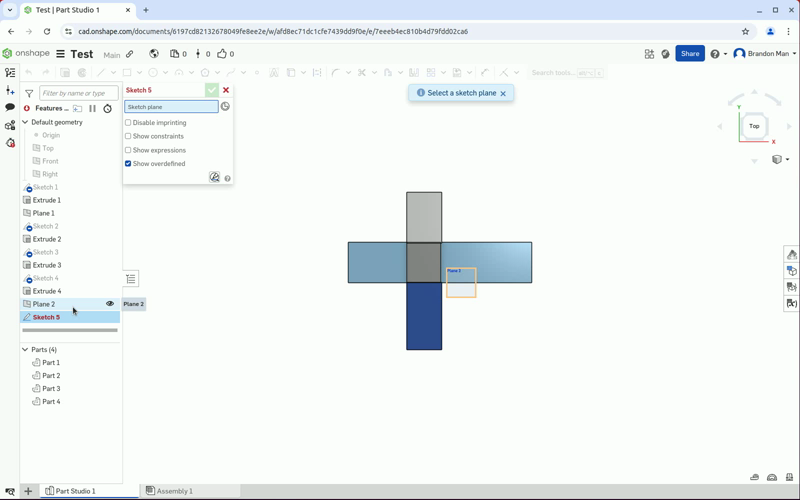
click(73, 306)
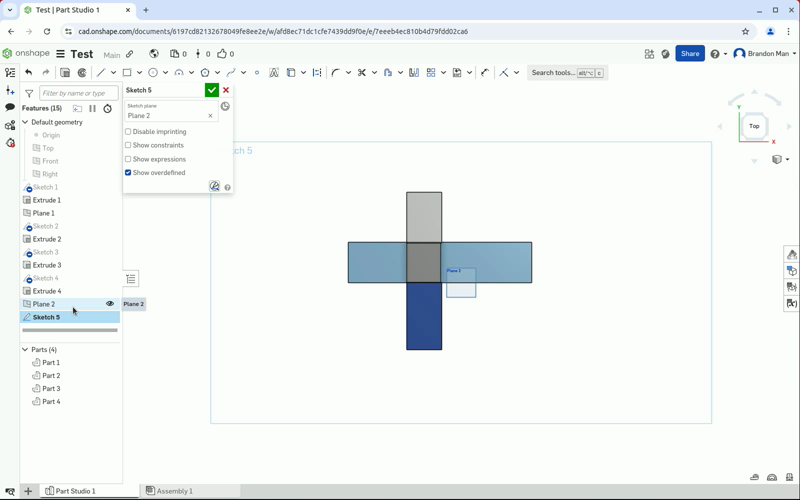
mouse_move(73, 352)
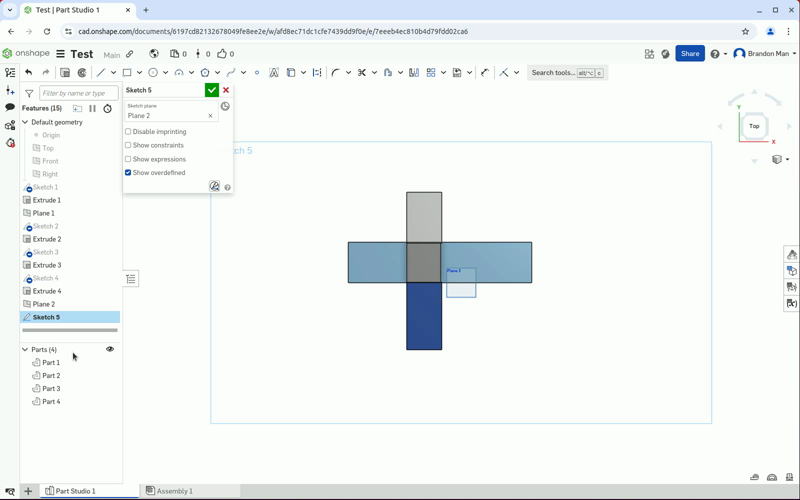
key(y)
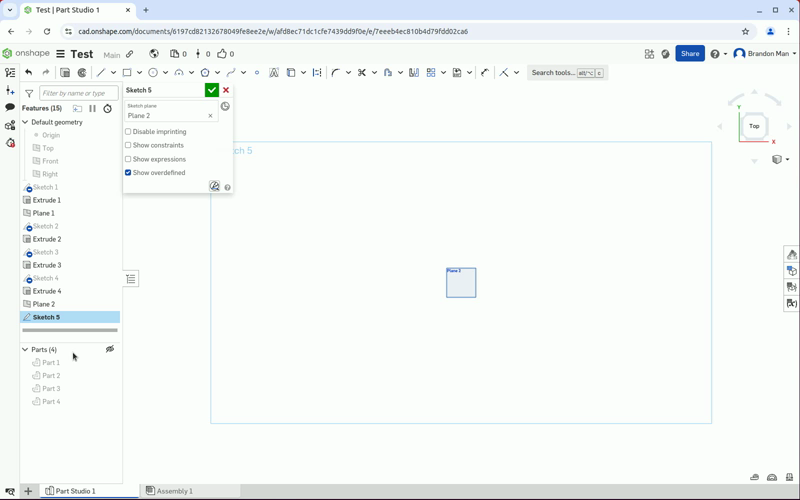
key(l)
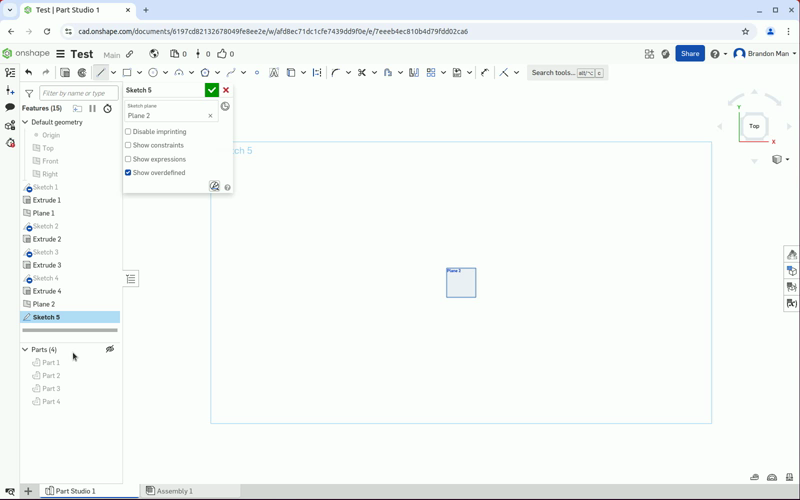
key_down(shift)
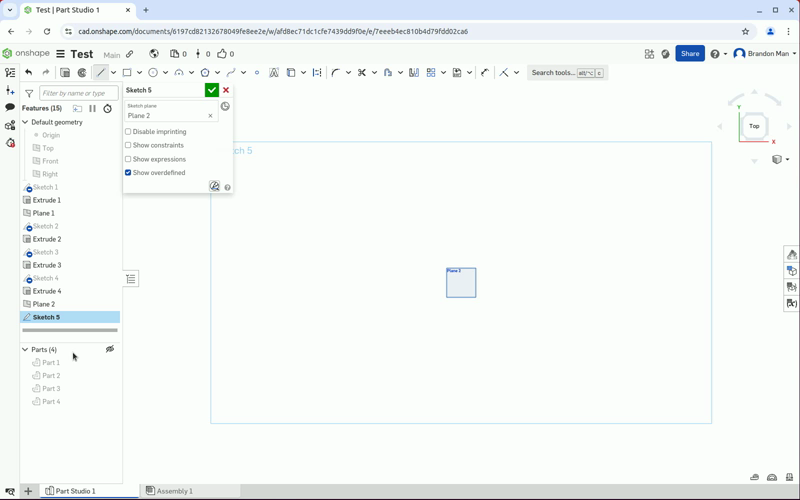
mouse_move(440, 303)
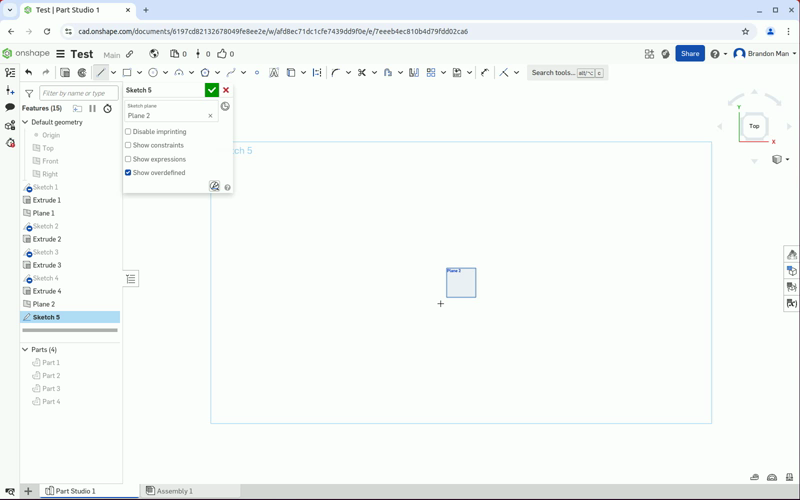
click(440, 303)
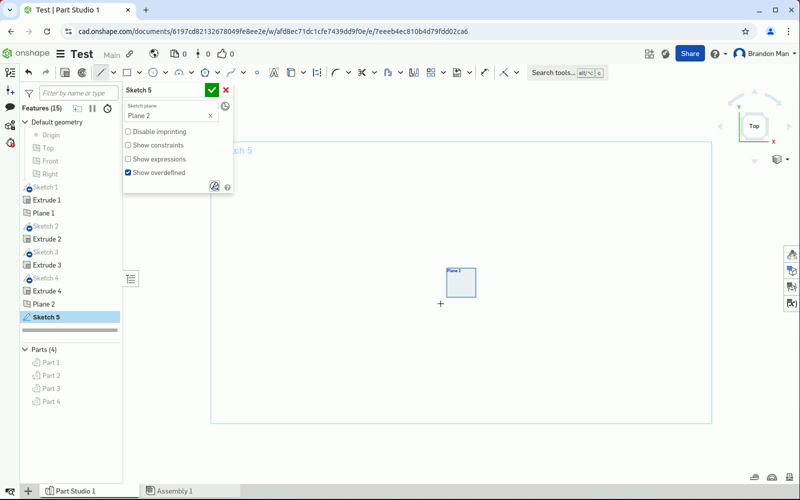
key_up(shift)
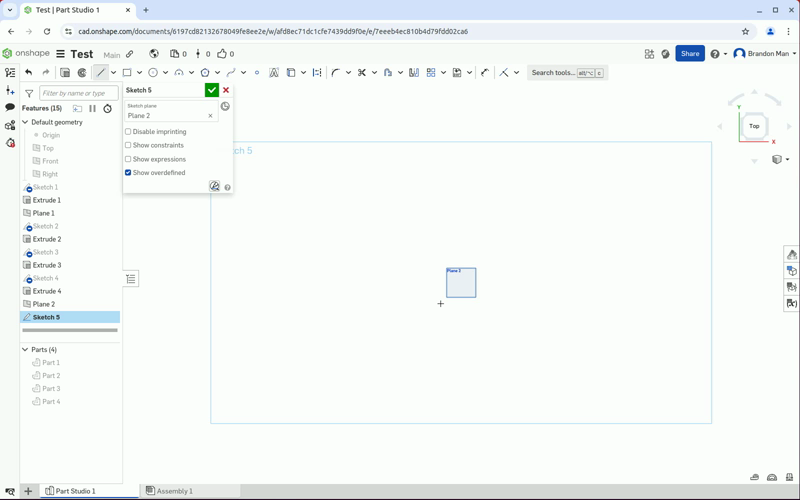
key_down(shift)
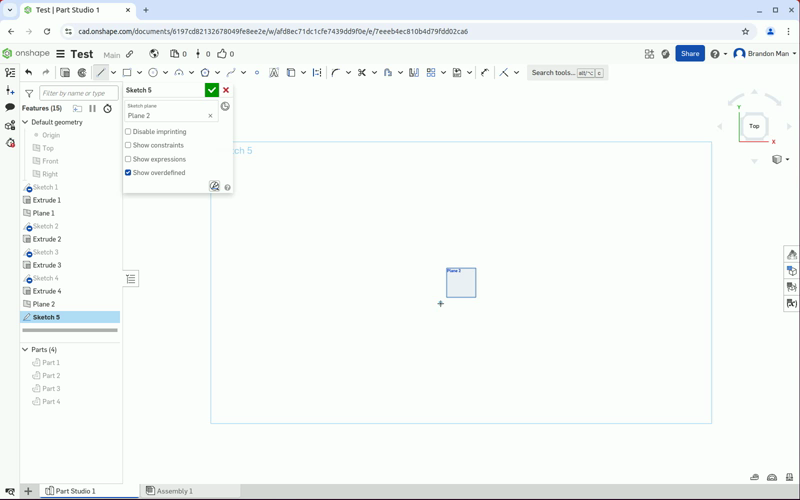
mouse_move(470, 303)
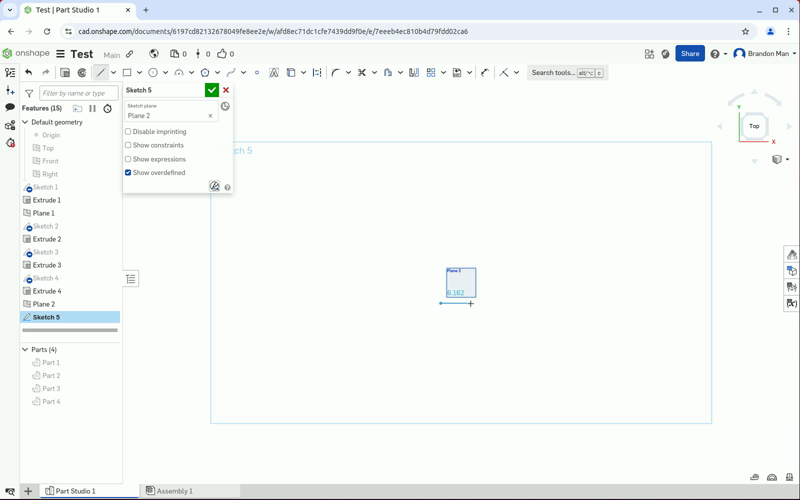
mouse_move(467, 303)
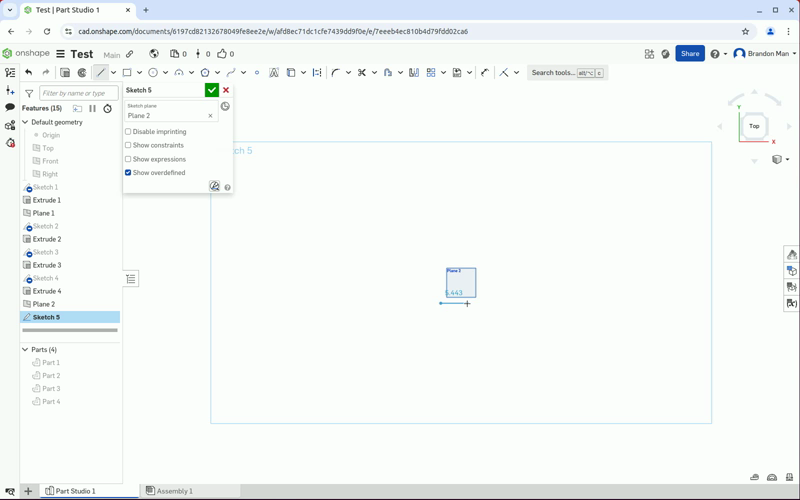
click(467, 303)
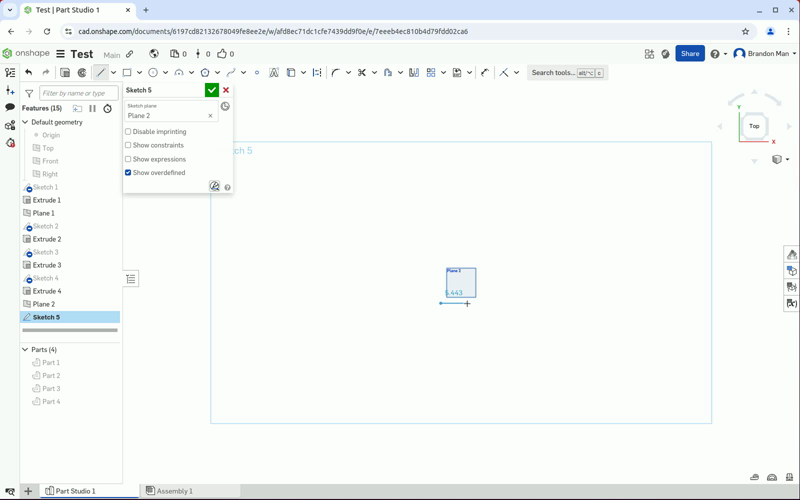
key_up(shift)
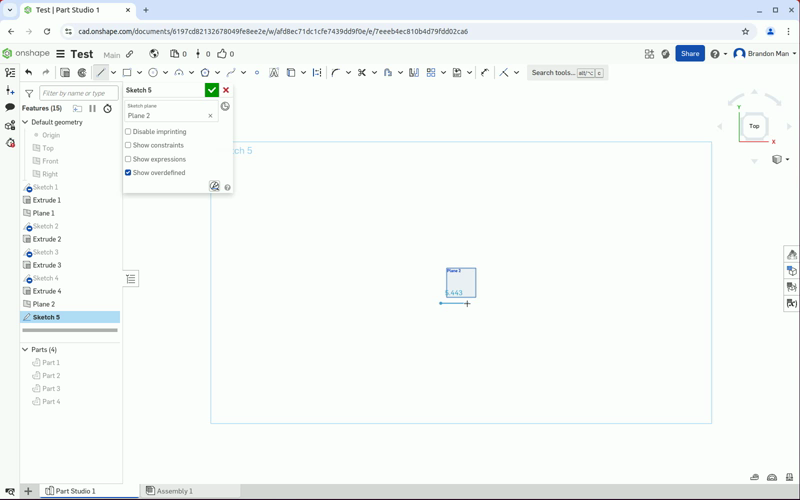
key_down(shift)
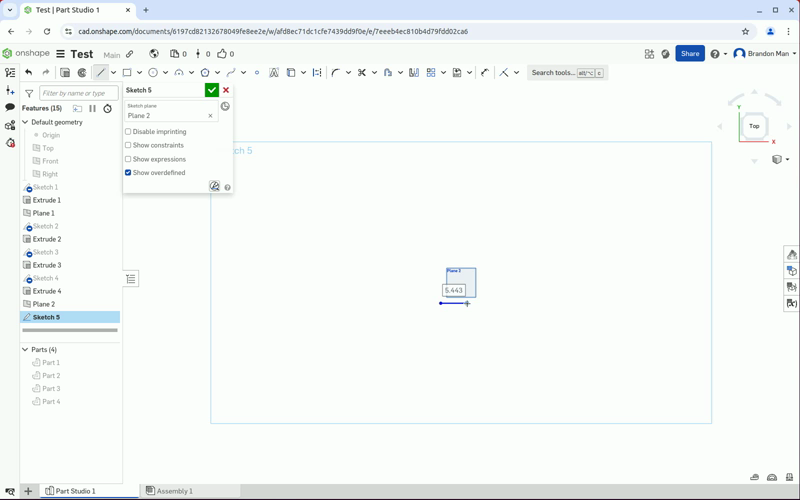
mouse_move(467, 228)
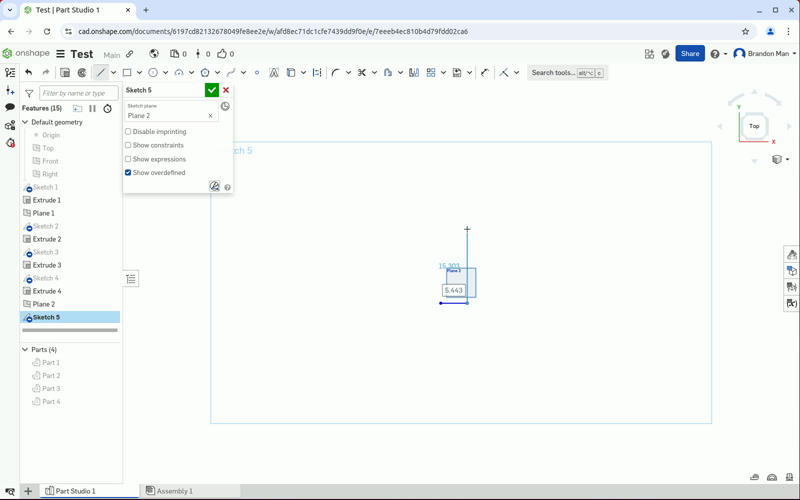
click(467, 228)
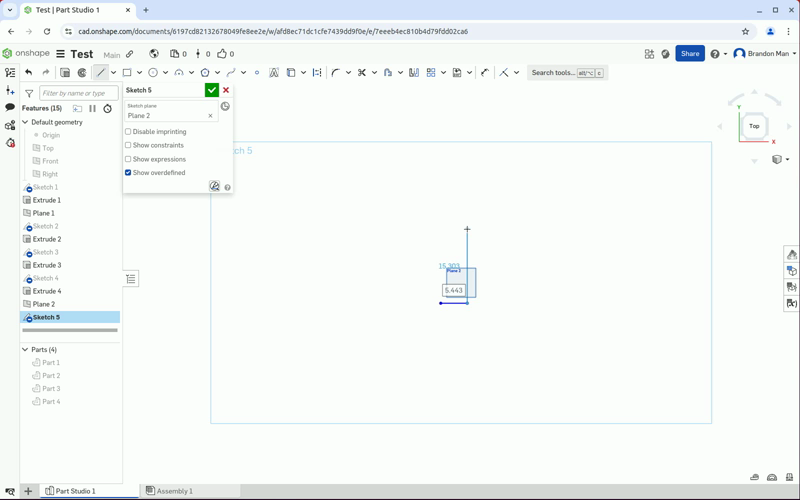
key_up(shift)
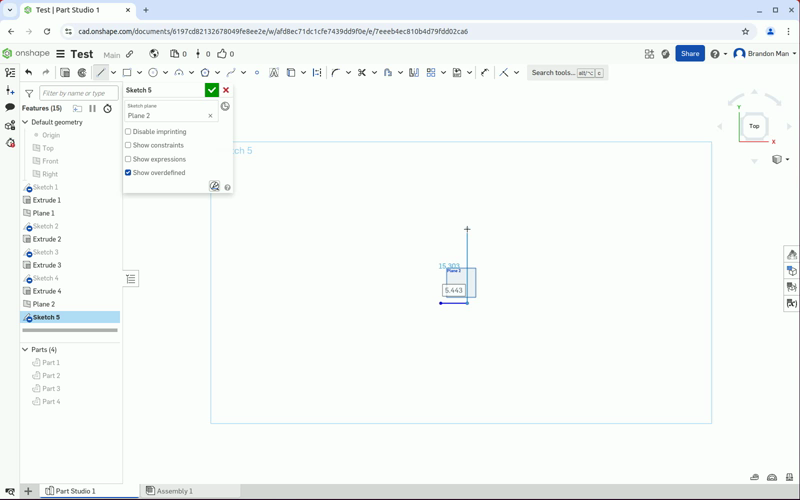
key_down(shift)
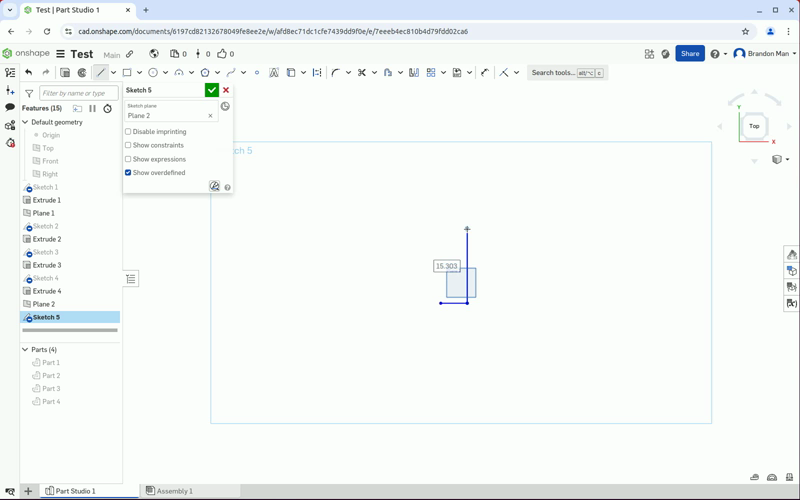
mouse_move(497, 228)
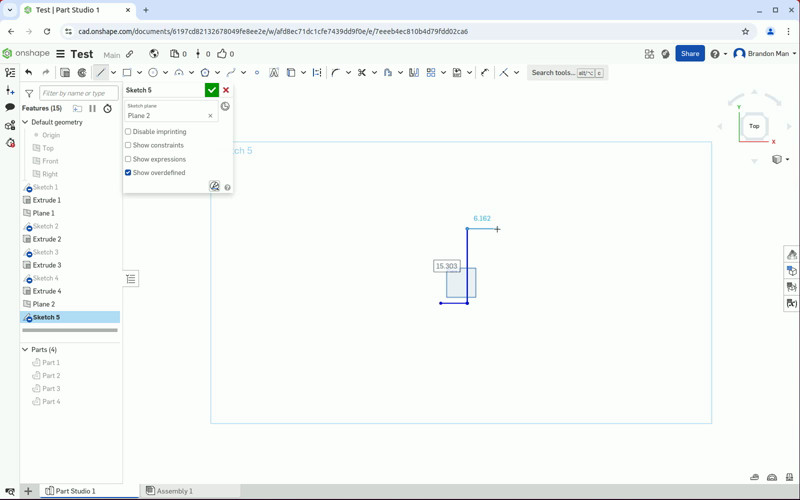
mouse_move(440, 228)
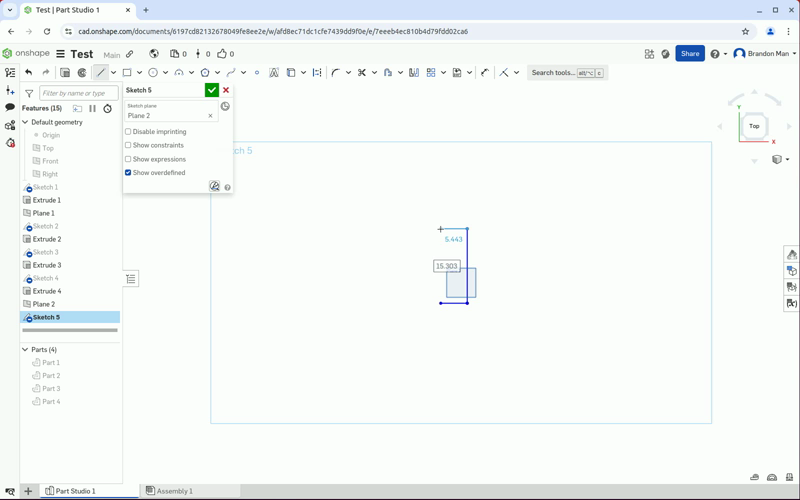
click(440, 228)
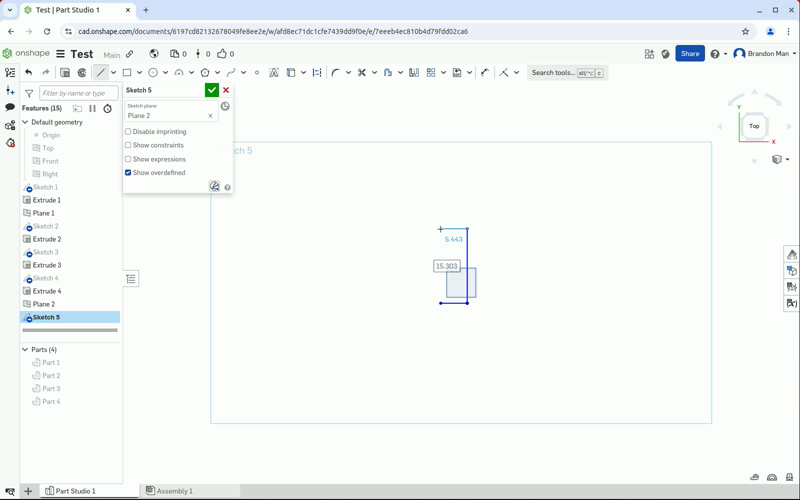
key_up(shift)
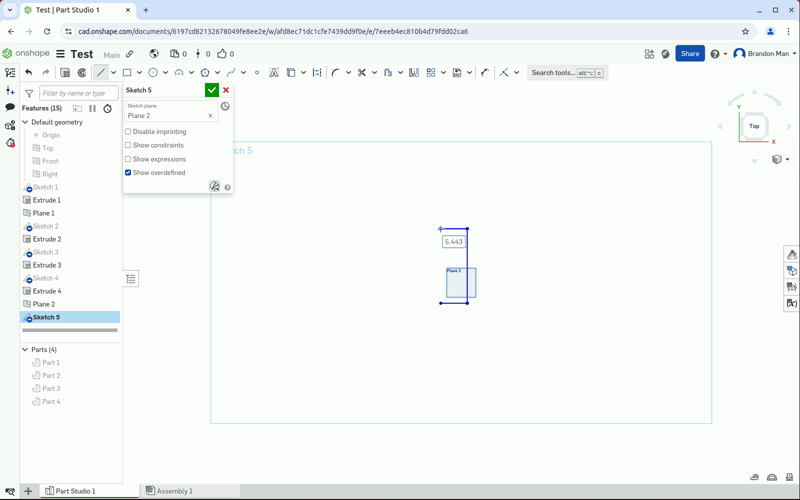
key_down(shift)
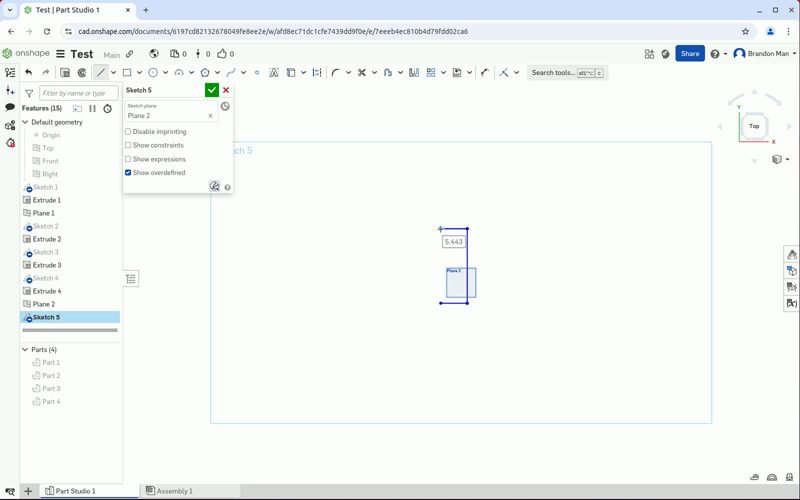
mouse_move(440, 303)
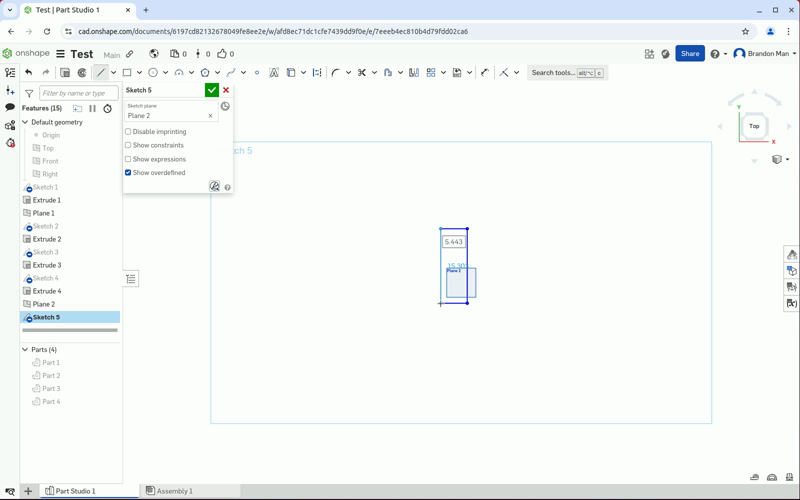
key_up(shift)
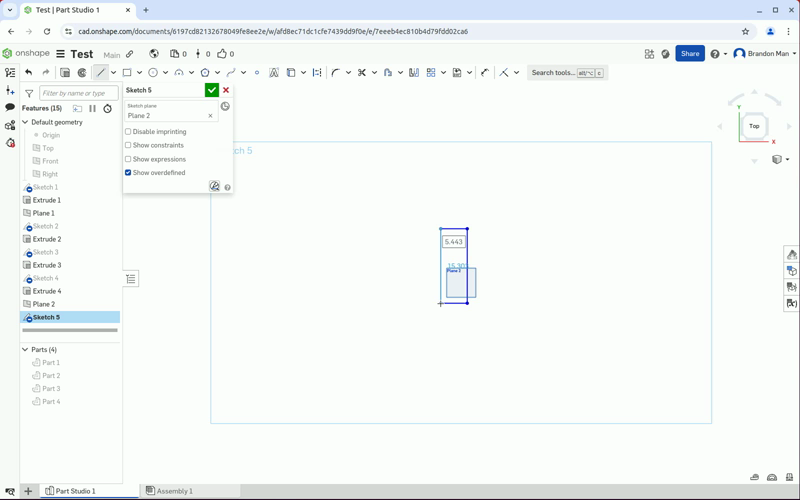
click(440, 303)
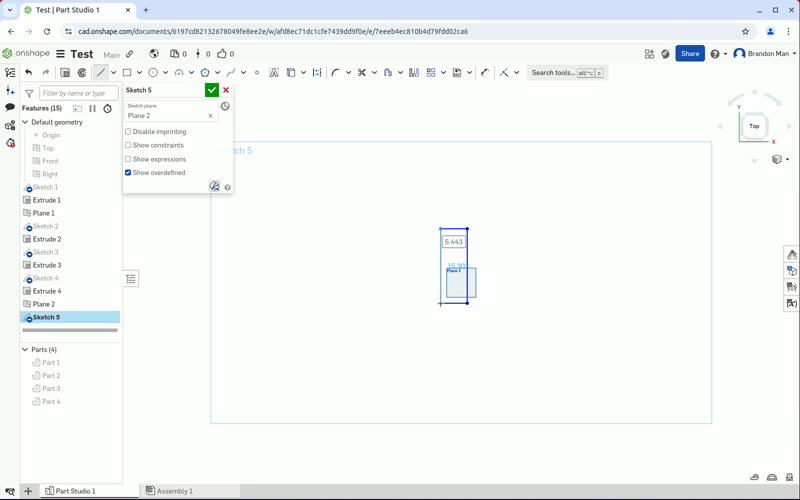
key(esc)
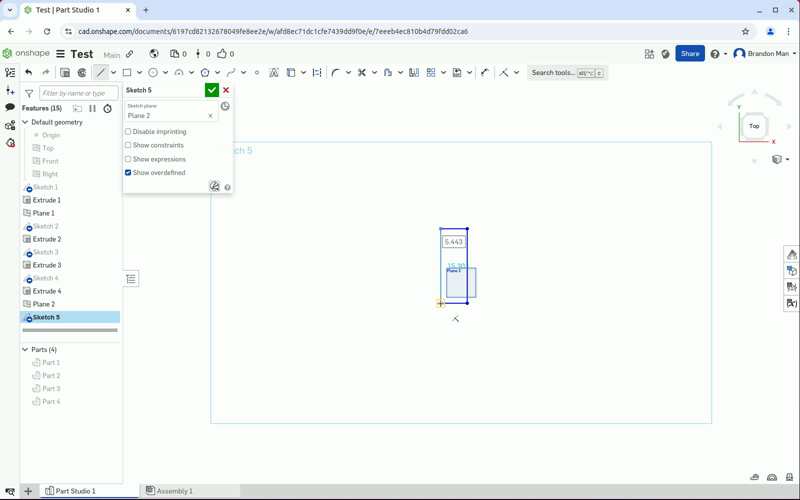
mouse_move(444, 258)
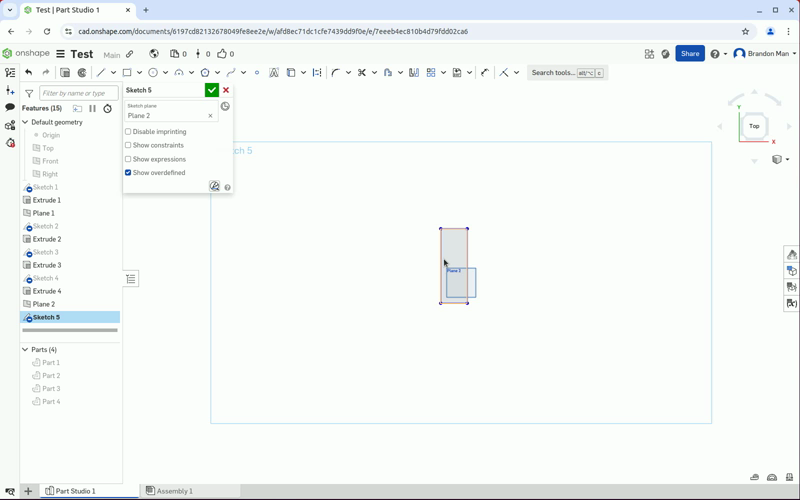
click(444, 258)
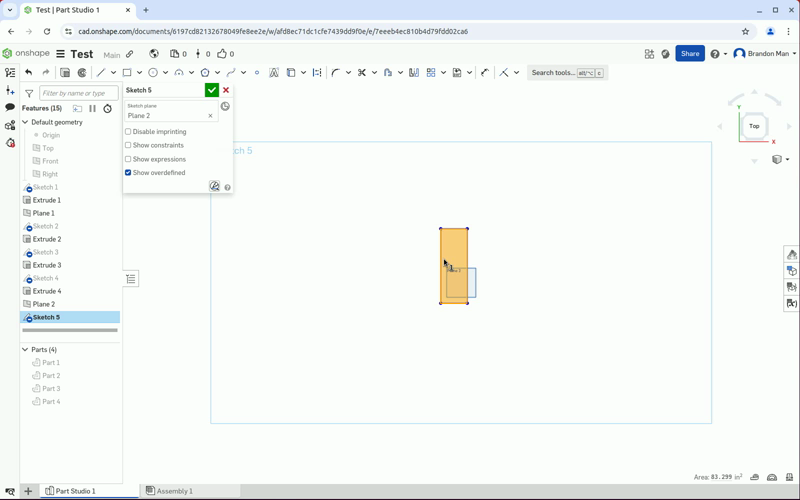
mouse_move(73, 352)
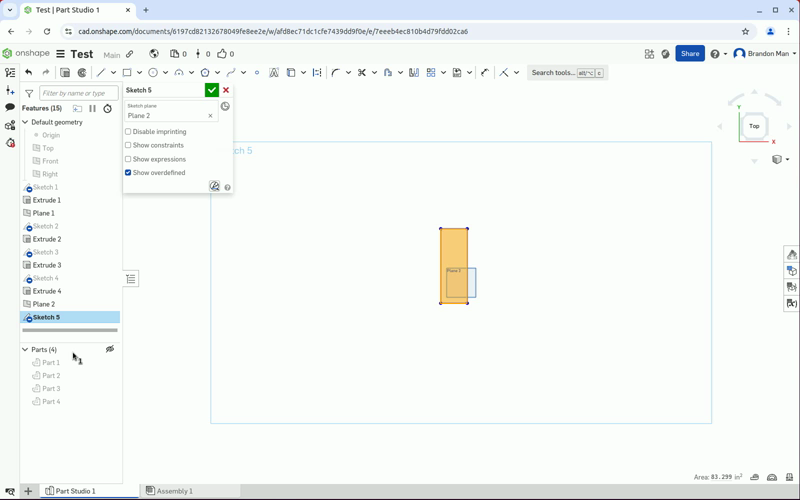
key(shift+y)
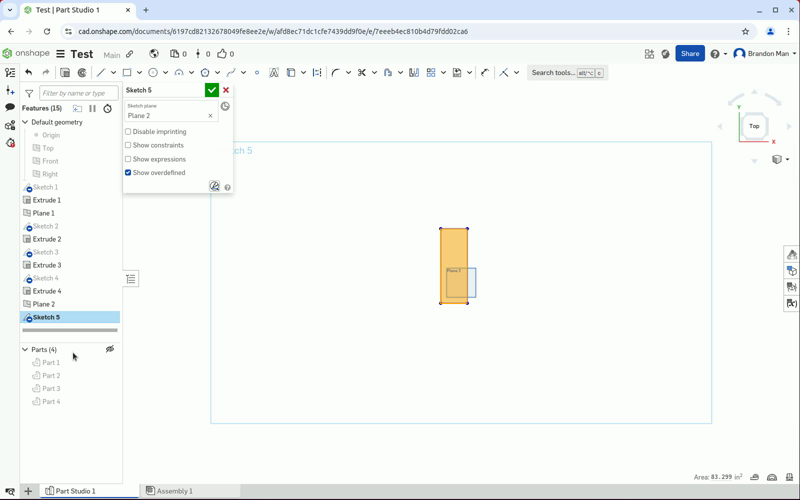
key(shift+e)
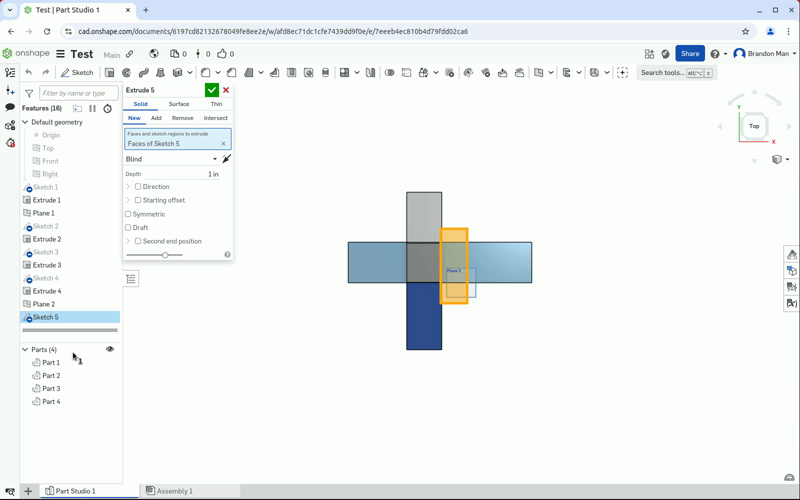
mouse_move(143, 106)
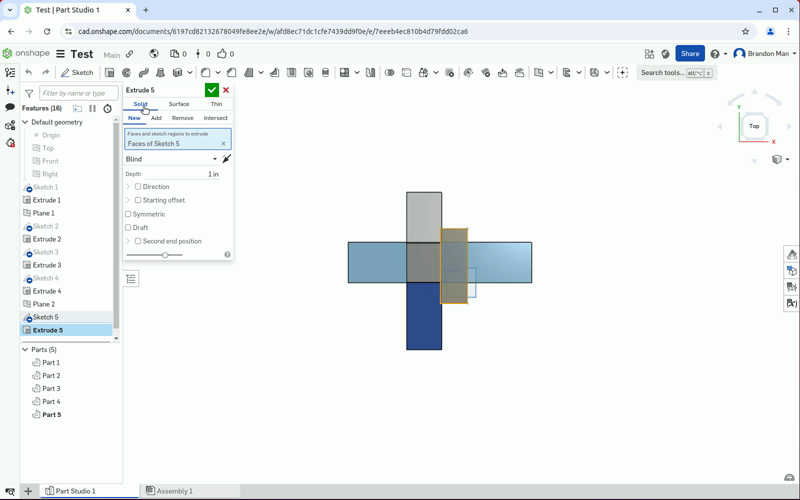
click(143, 106)
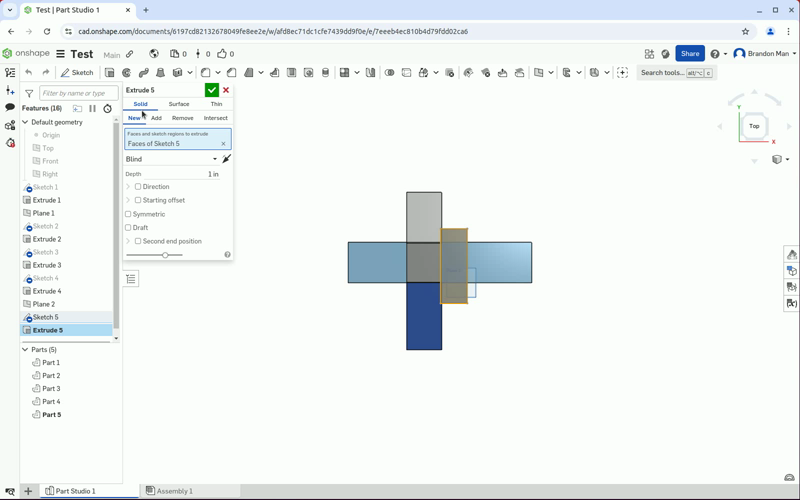
mouse_move(137, 120)
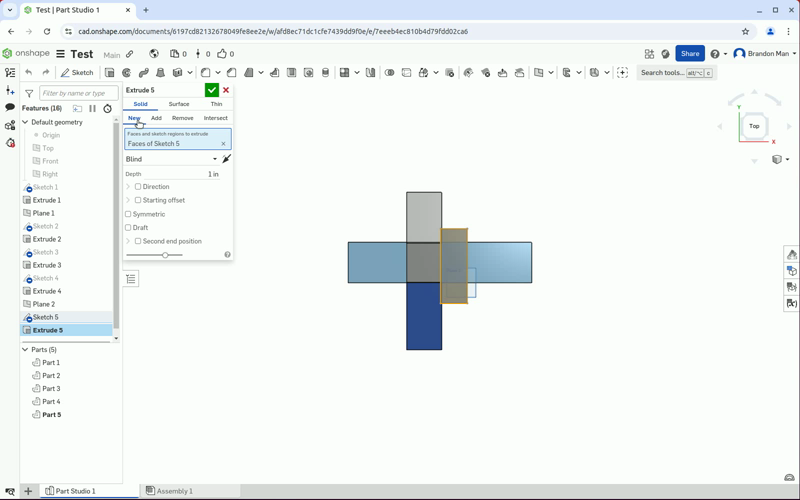
click(137, 120)
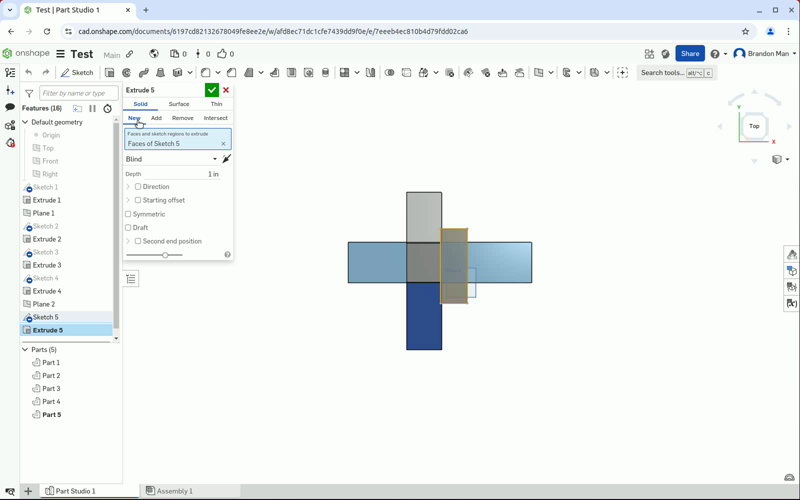
key(tab, 4)
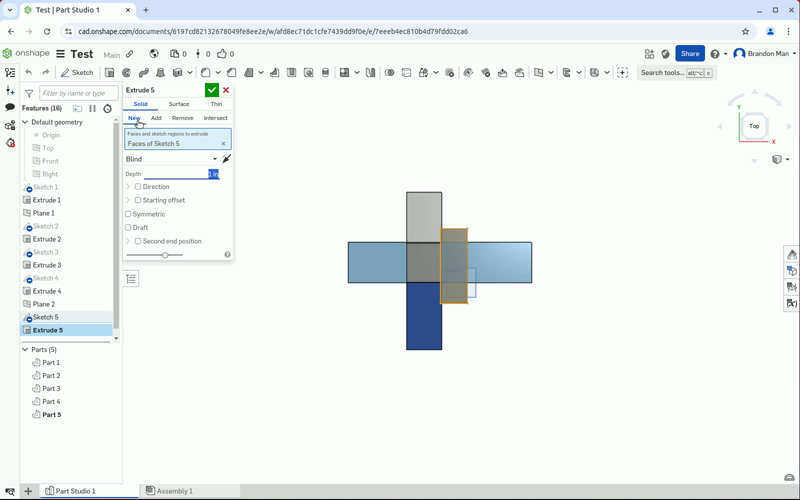
text(0.241)
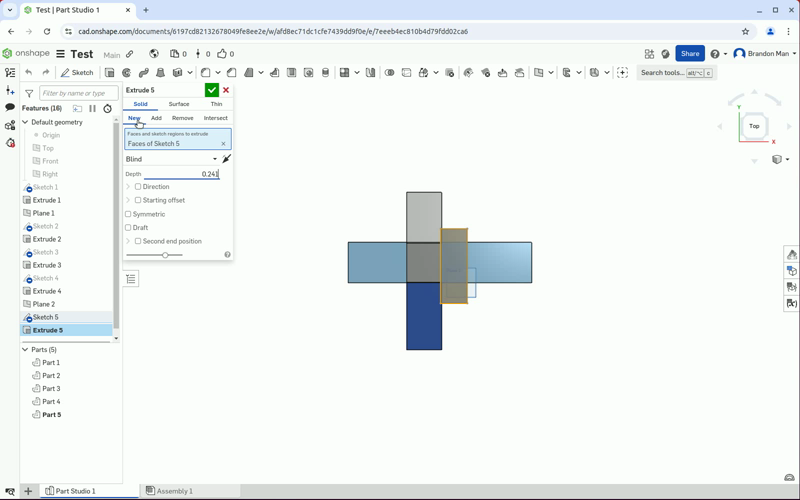
key(enter)
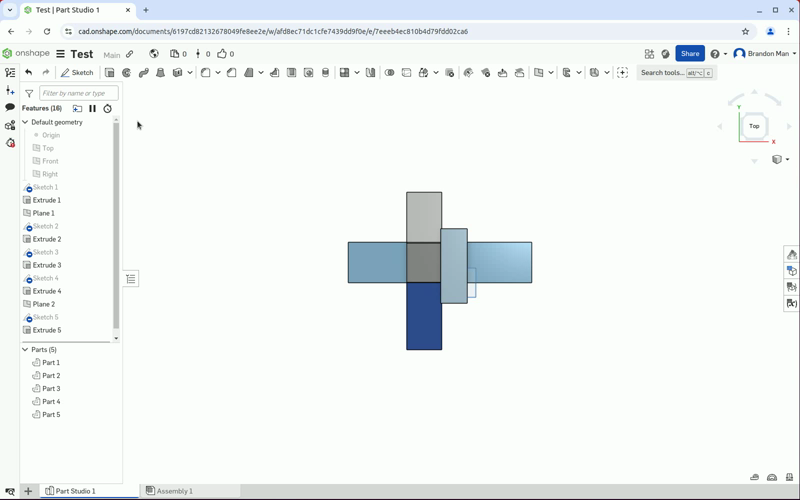
key(shift+h)
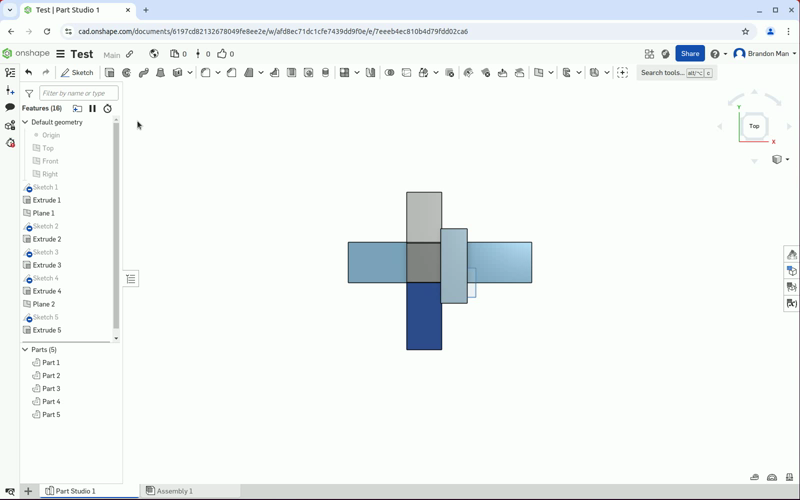
key(shift+h)
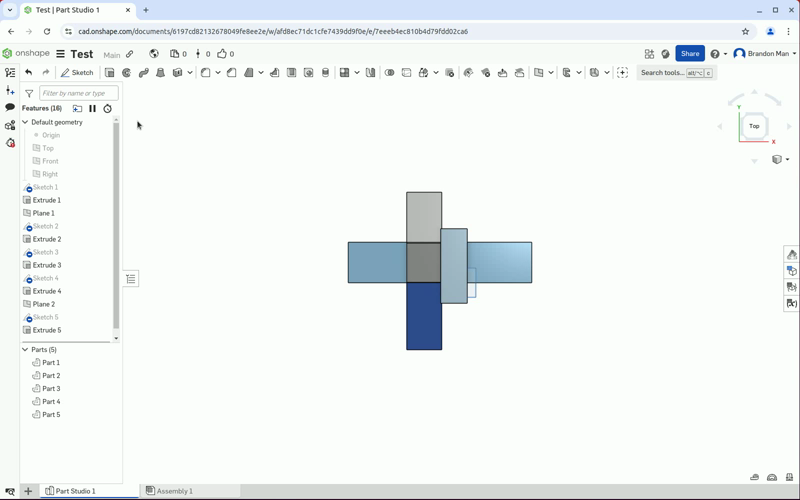
mouse_move(69, 189)
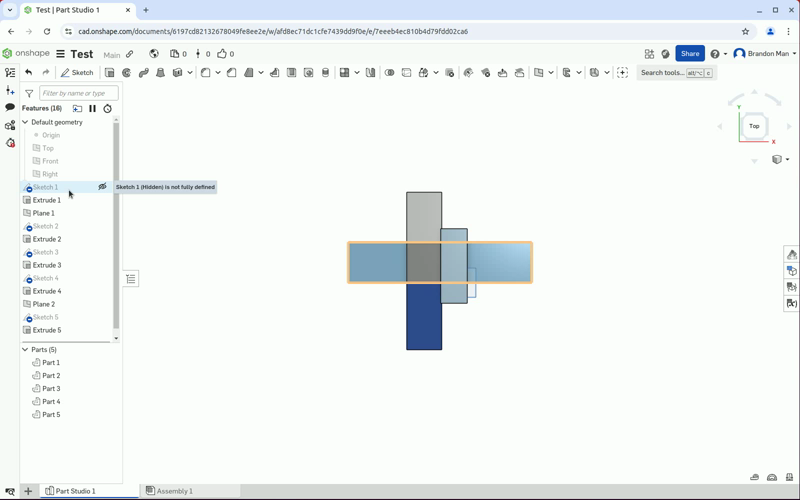
click(69, 189)
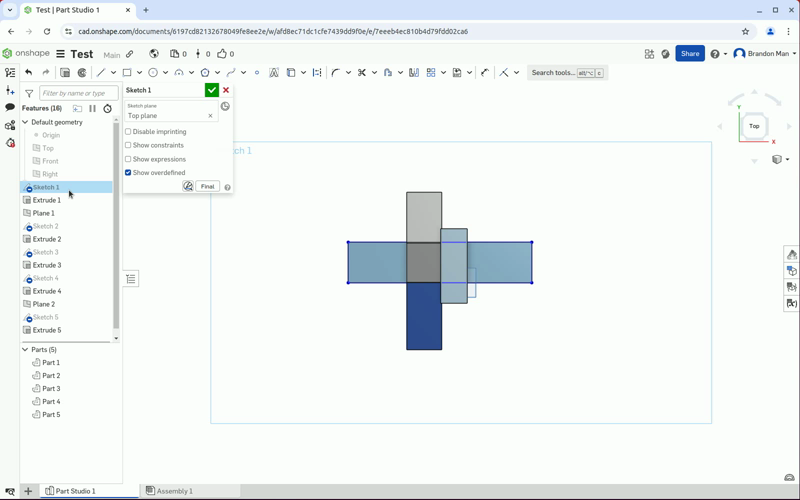
mouse_move(229, 92)
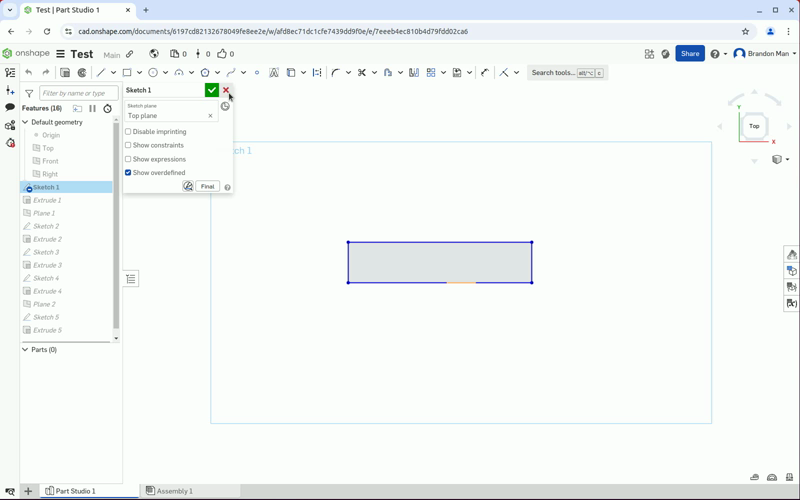
click(229, 92)
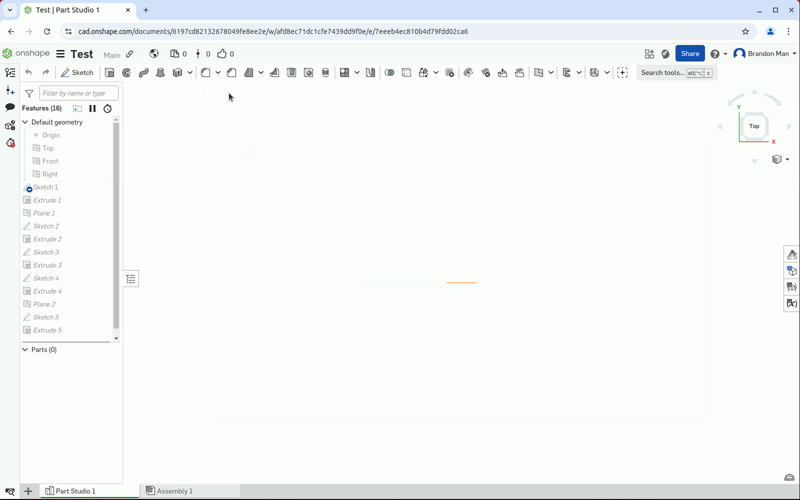
key(shift+s)
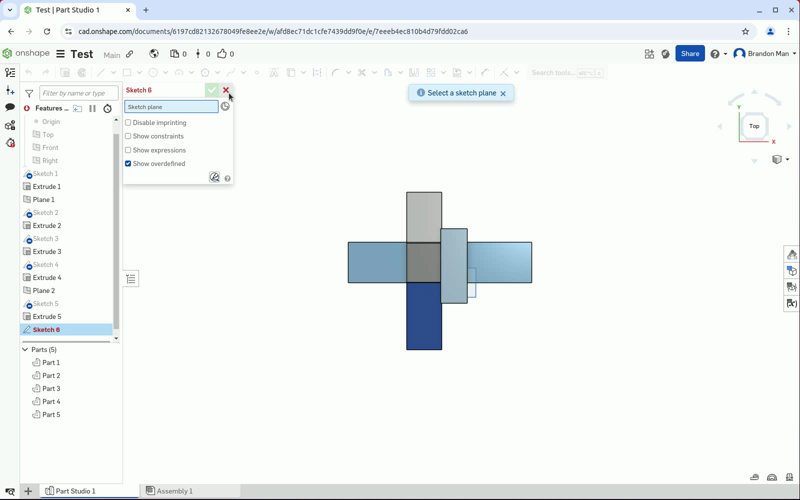
mouse_move(69, 293)
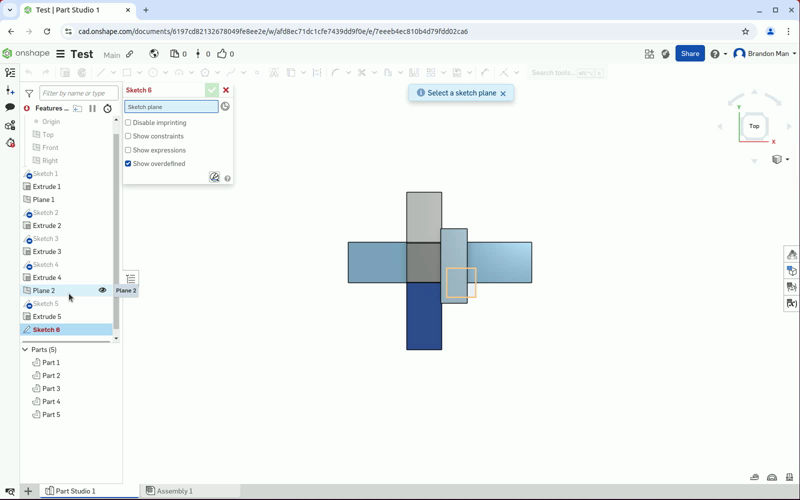
click(69, 293)
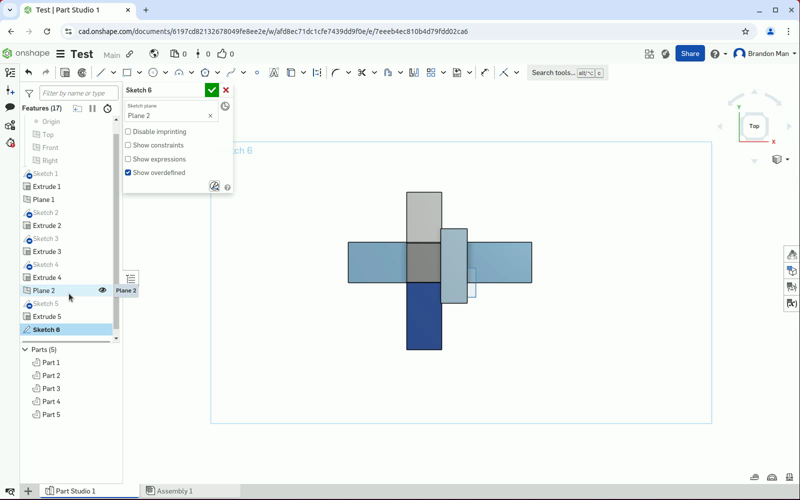
mouse_move(73, 352)
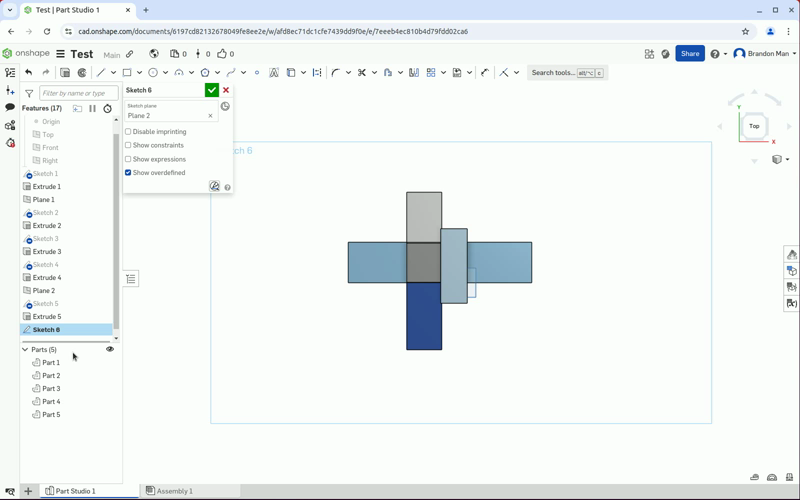
key(y)
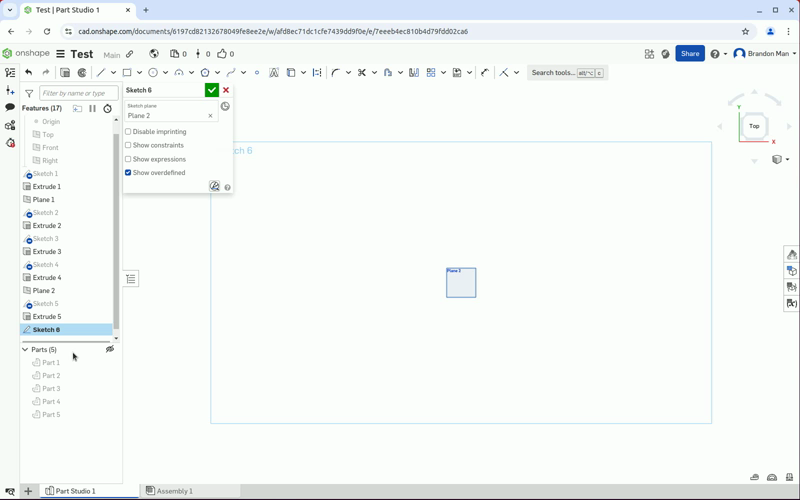
key(l)
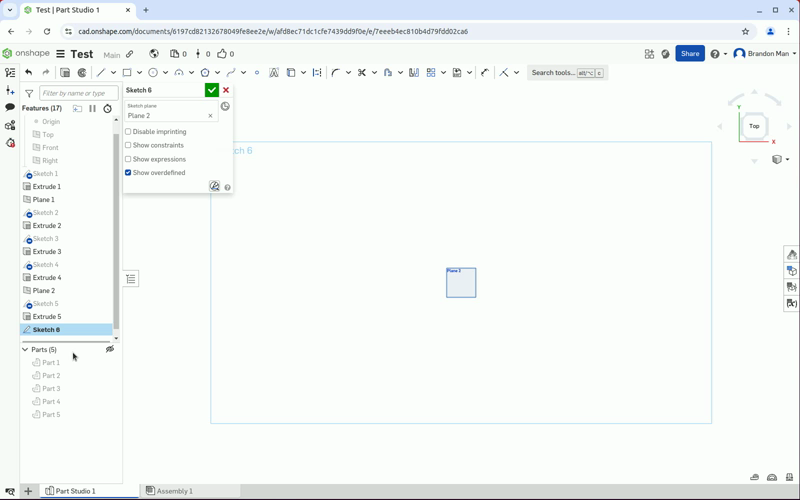
key_down(shift)
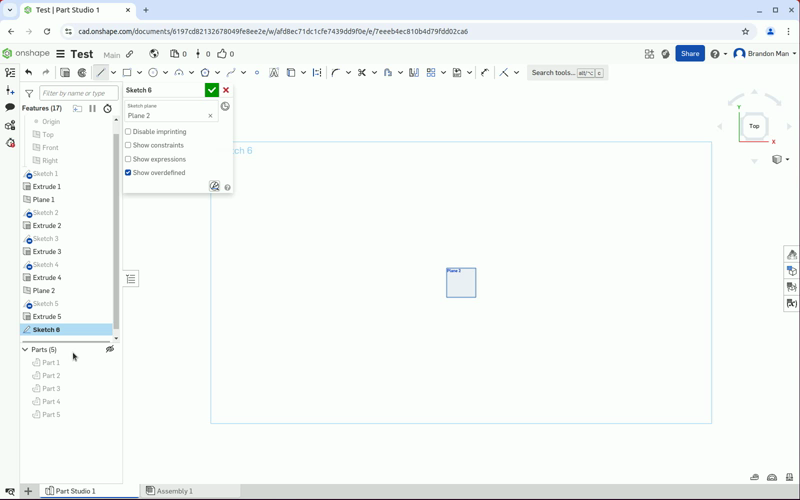
mouse_move(406, 303)
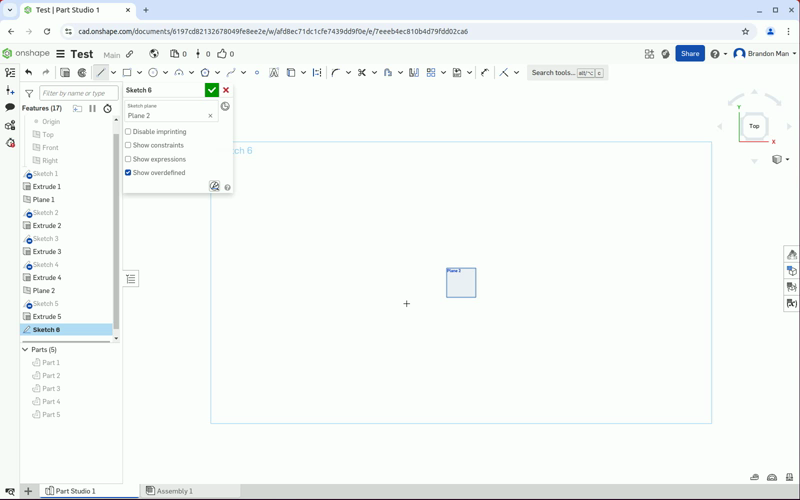
click(406, 303)
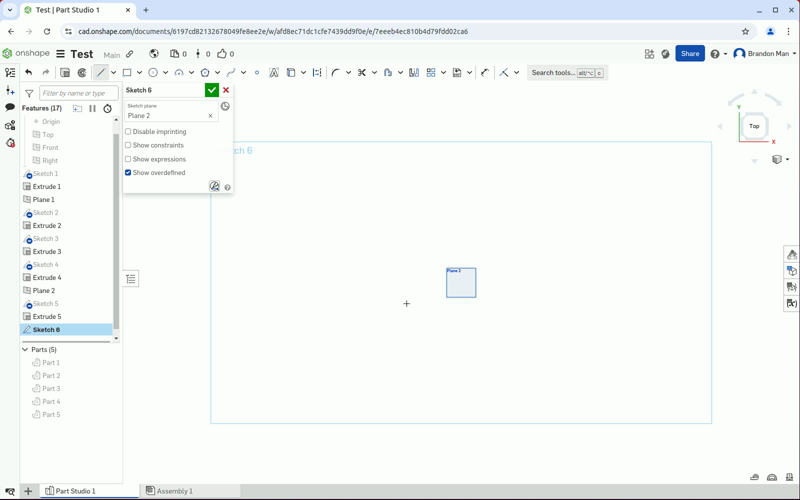
key_up(shift)
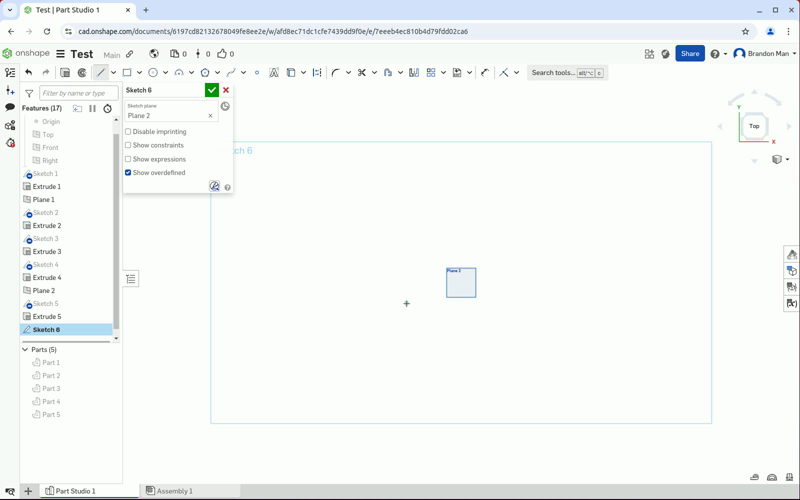
key_down(shift)
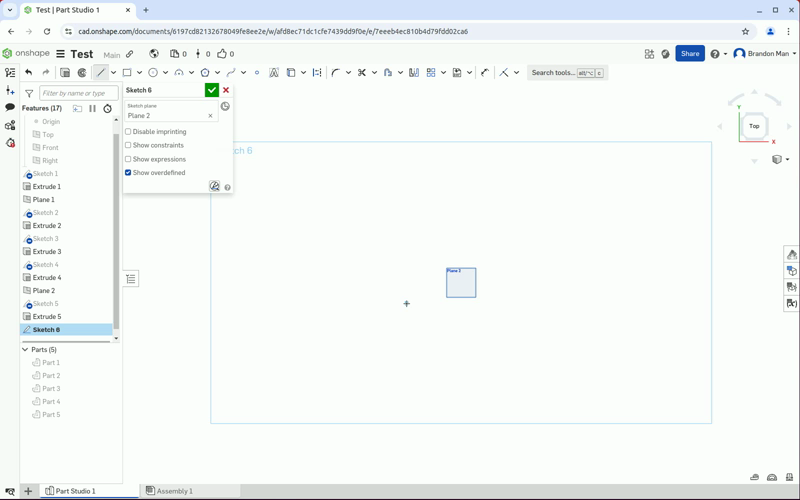
mouse_move(436, 303)
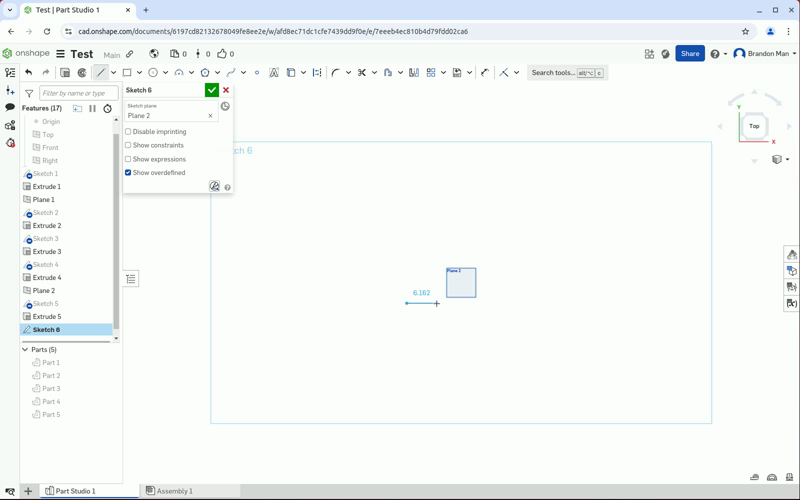
mouse_move(440, 303)
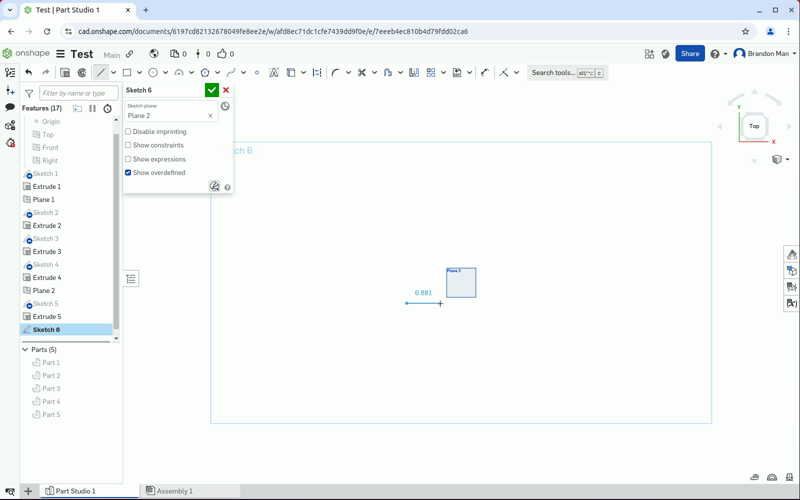
click(440, 303)
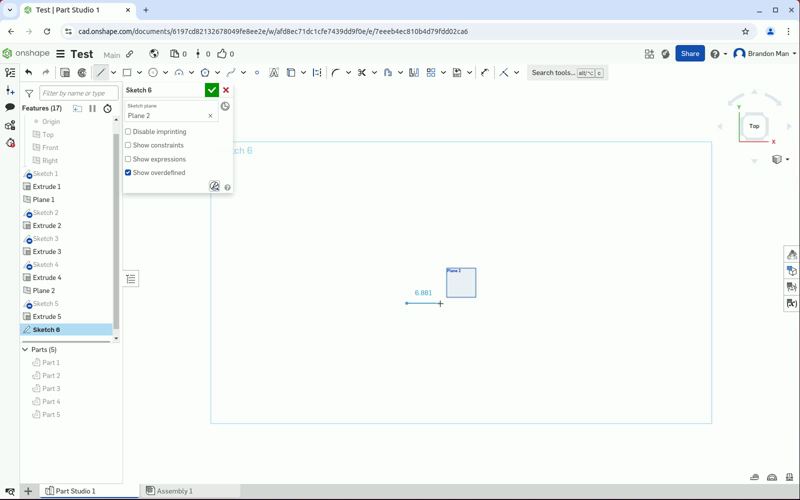
key_up(shift)
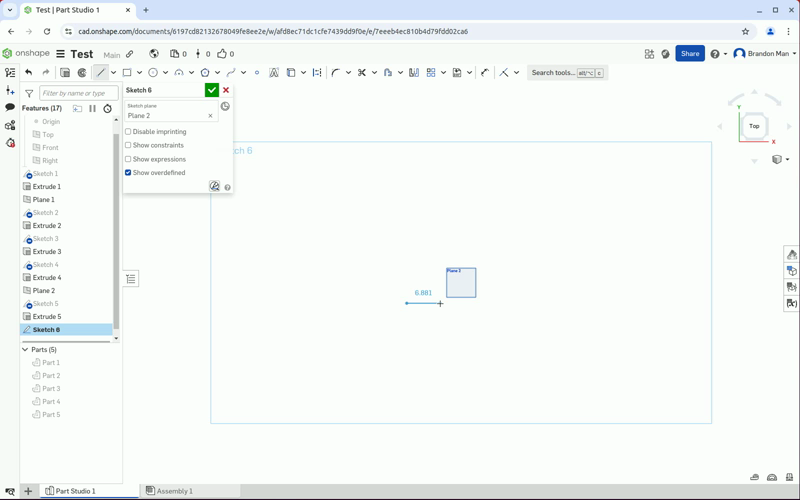
key_down(shift)
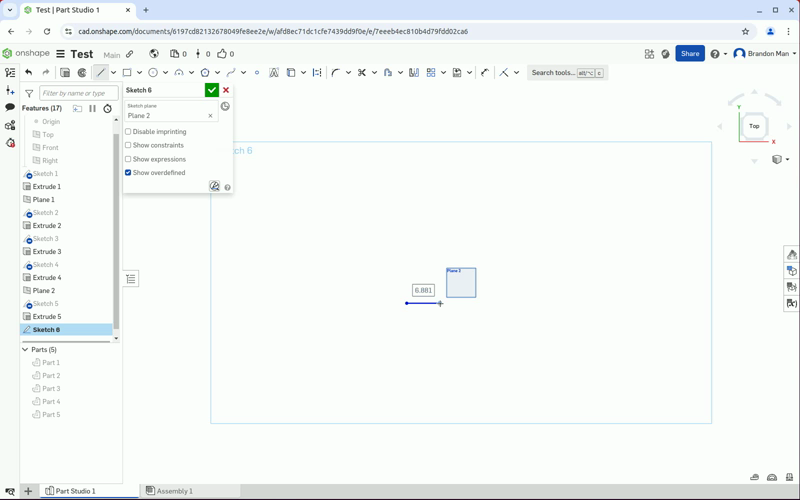
mouse_move(440, 228)
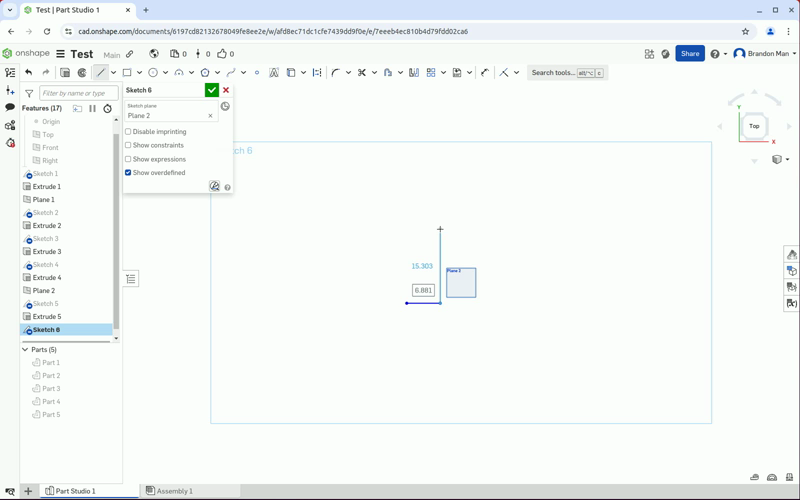
click(440, 228)
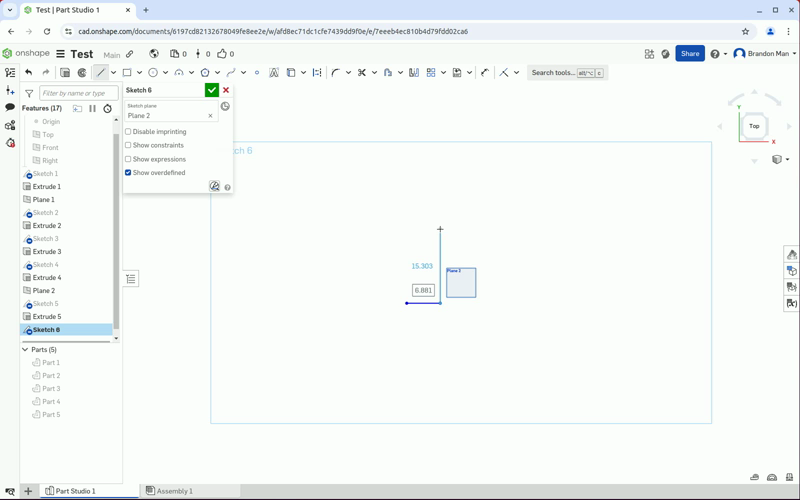
key_up(shift)
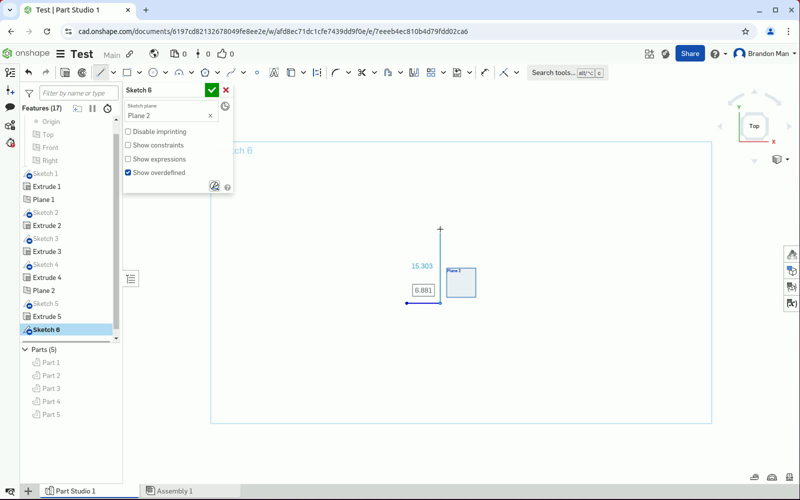
key_down(shift)
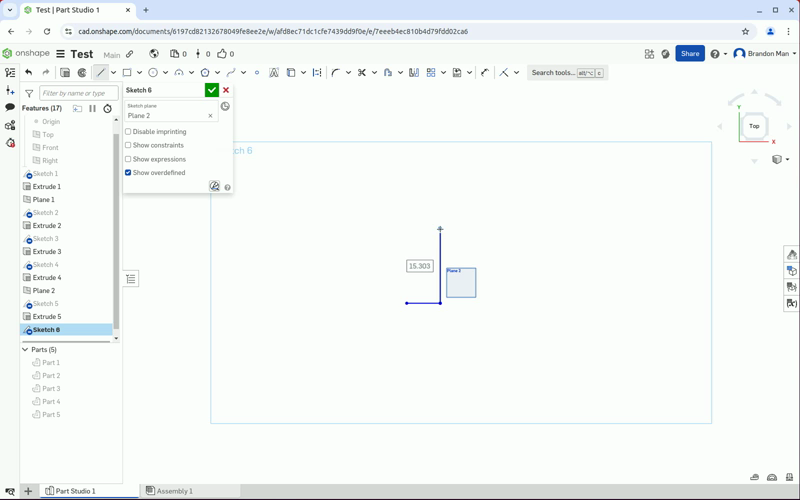
mouse_move(470, 228)
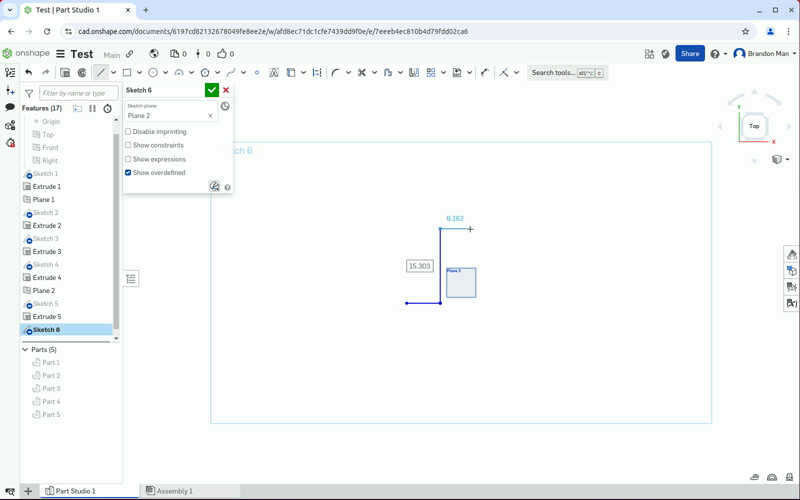
mouse_move(406, 228)
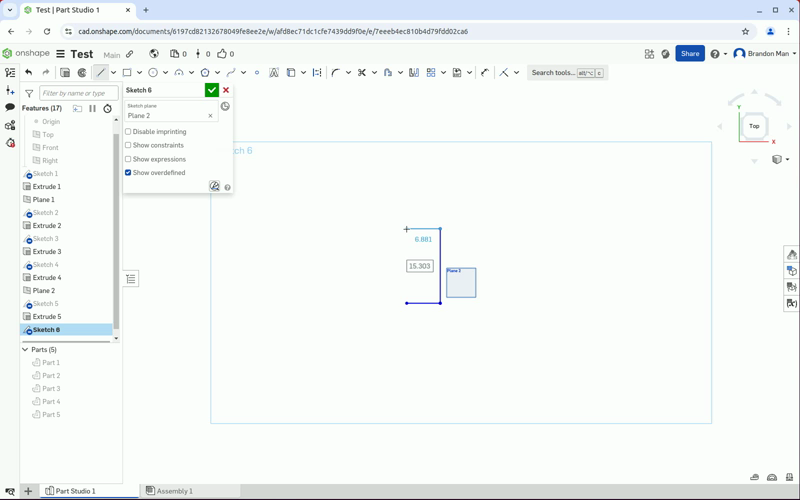
click(406, 228)
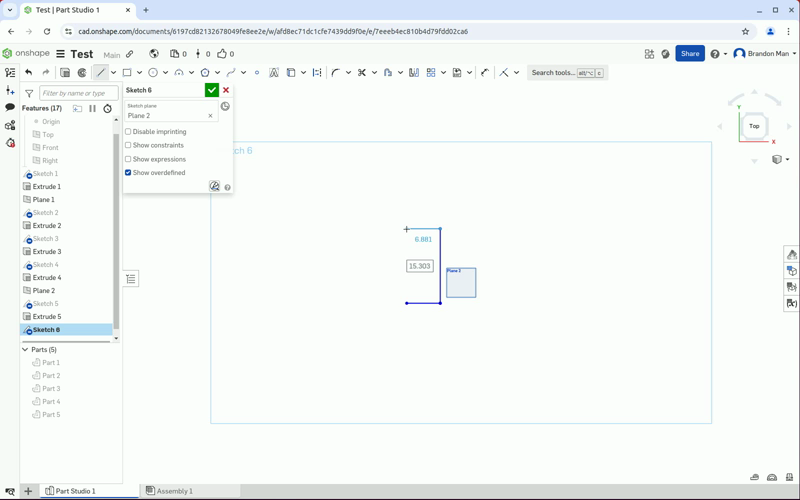
key_up(shift)
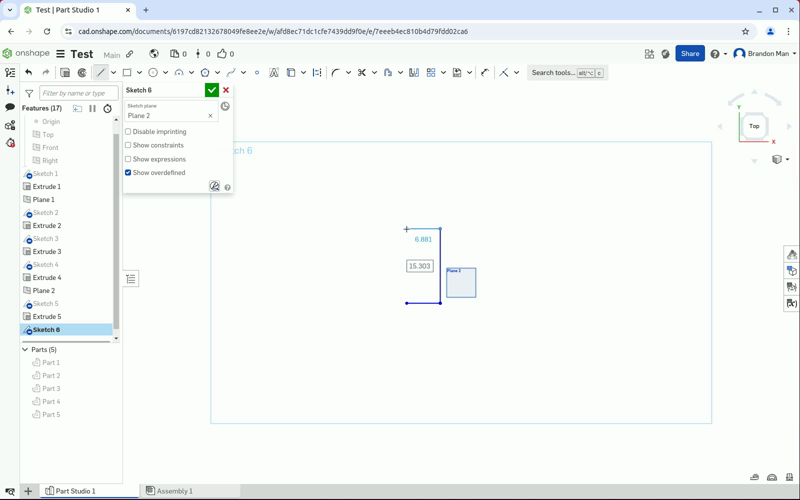
key_down(shift)
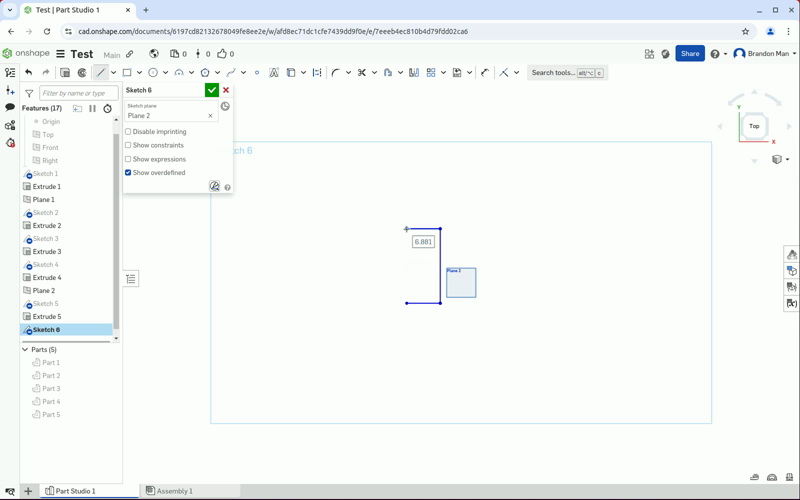
mouse_move(406, 303)
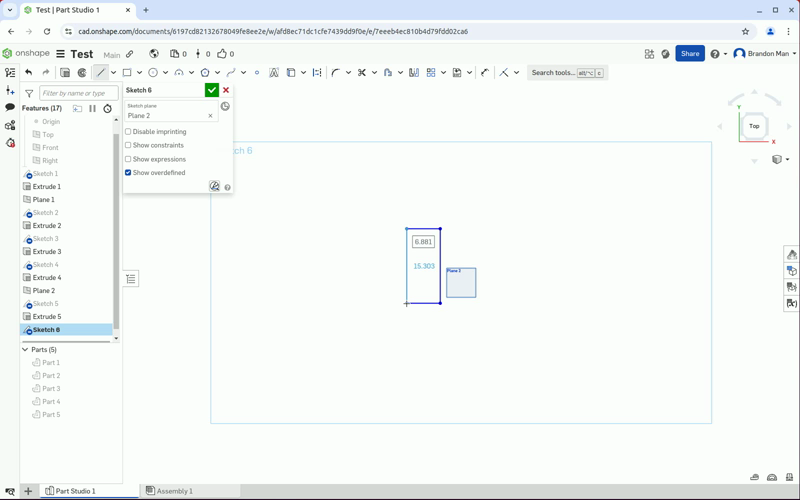
key_up(shift)
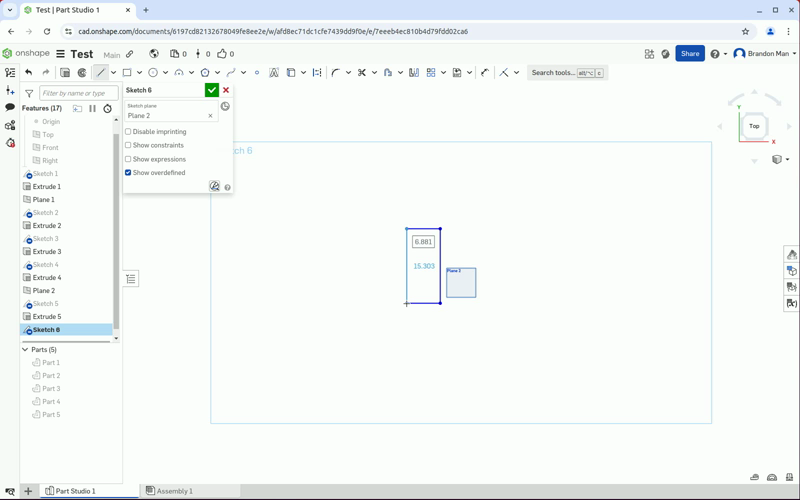
click(406, 303)
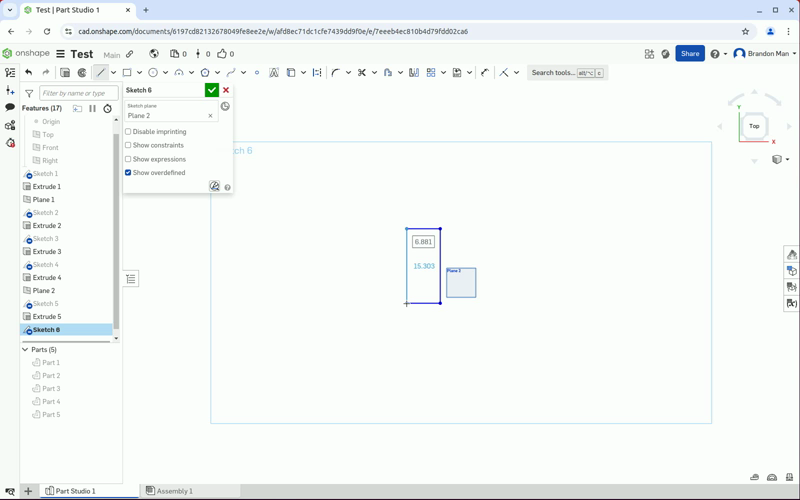
key(esc)
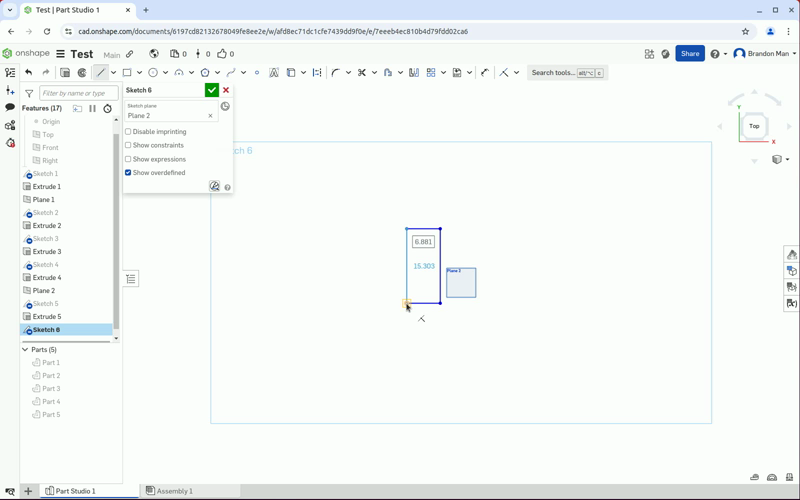
mouse_move(416, 252)
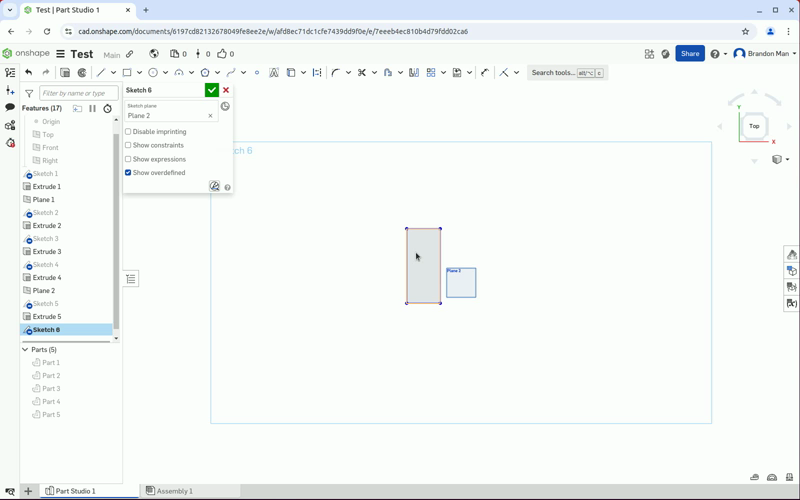
click(416, 252)
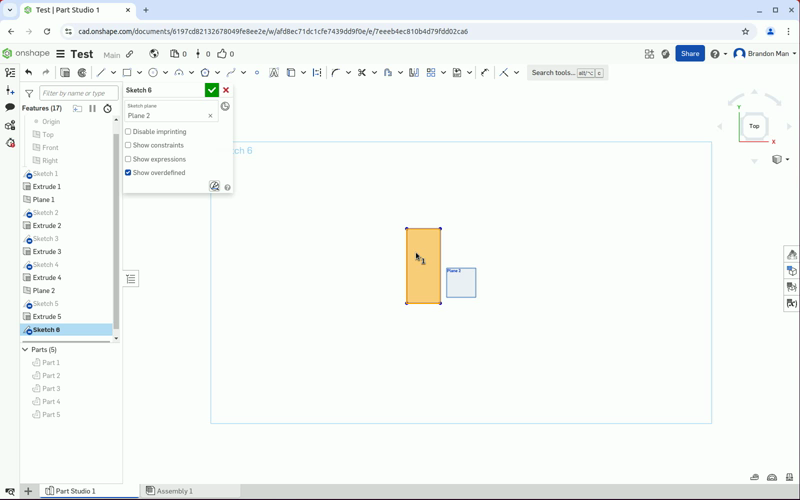
mouse_move(73, 352)
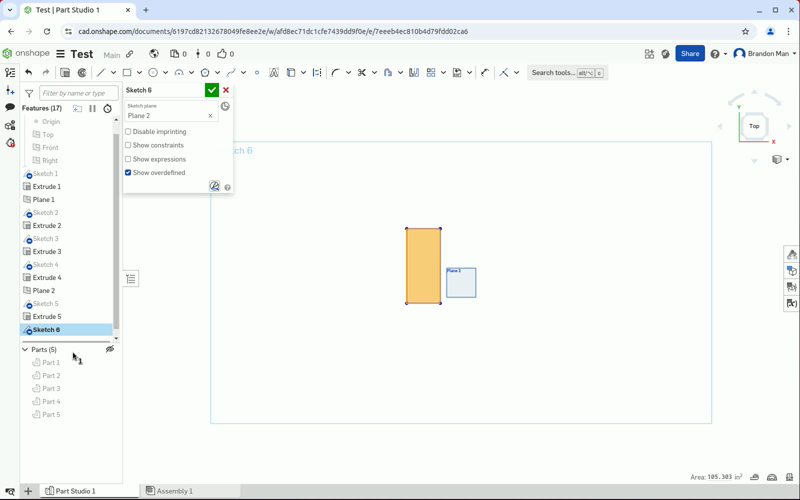
key(shift+y)
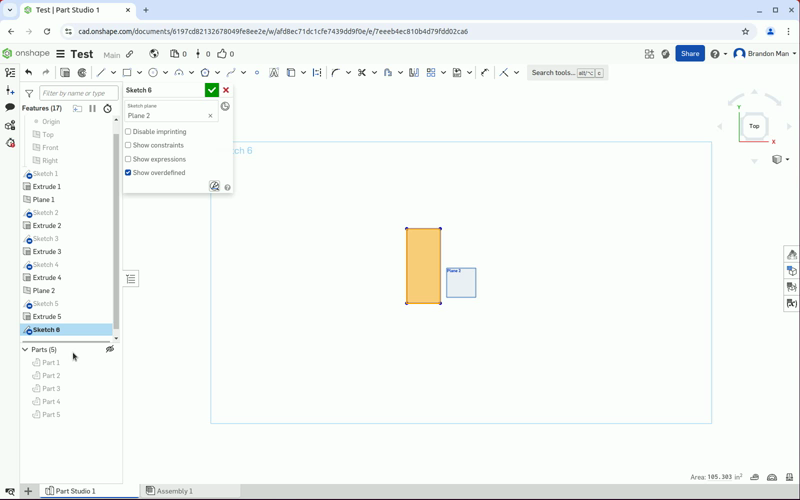
key(shift+e)
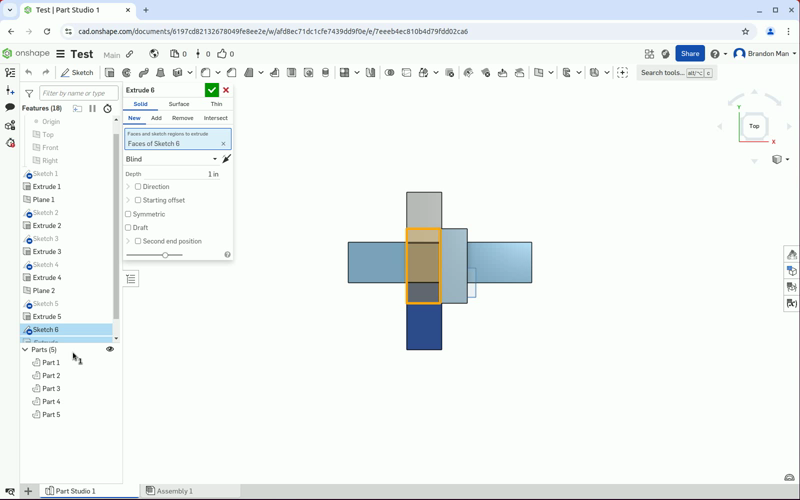
mouse_move(143, 106)
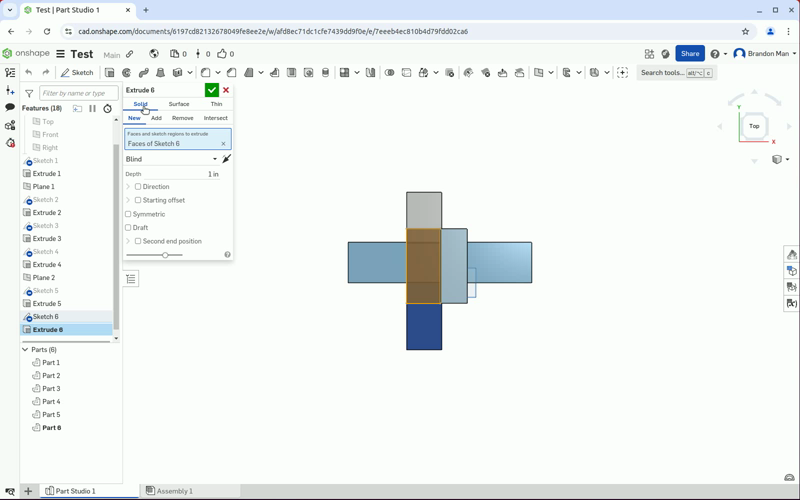
click(143, 106)
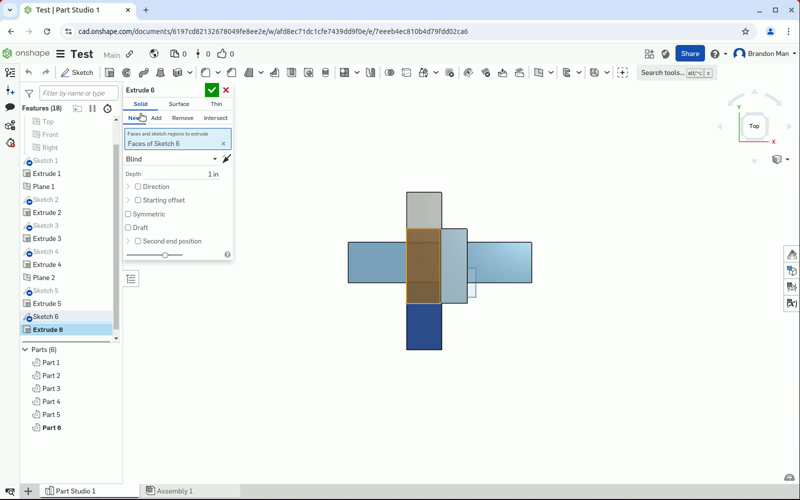
mouse_move(137, 120)
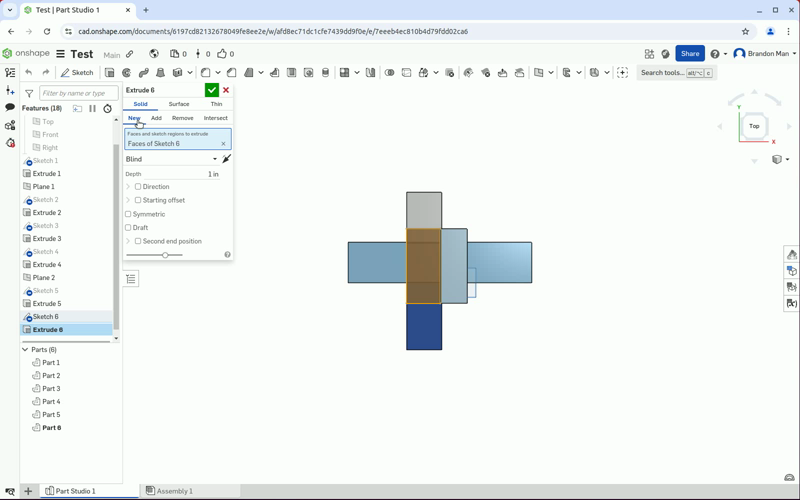
click(137, 120)
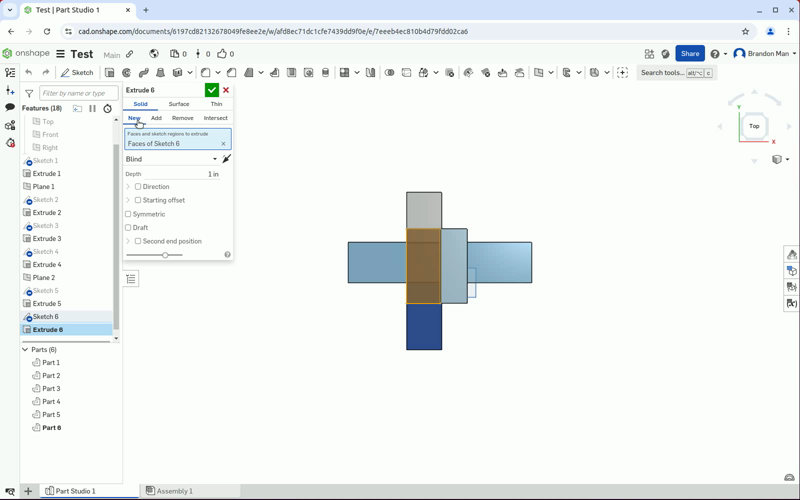
key(tab, 4)
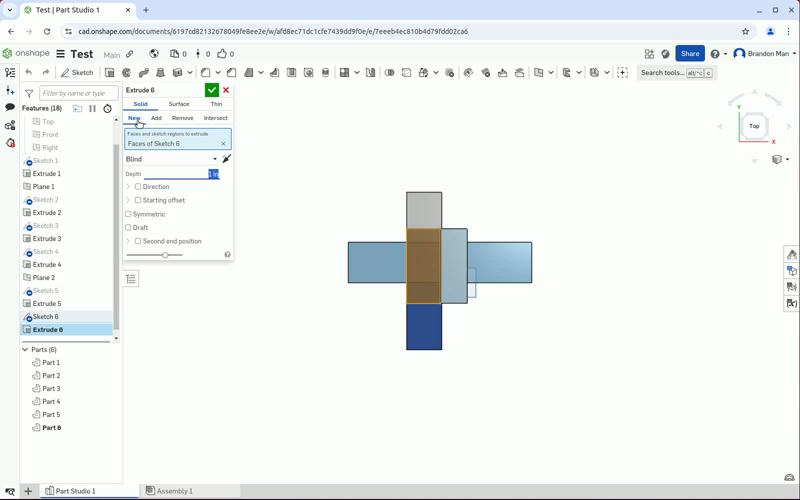
text(0.241)
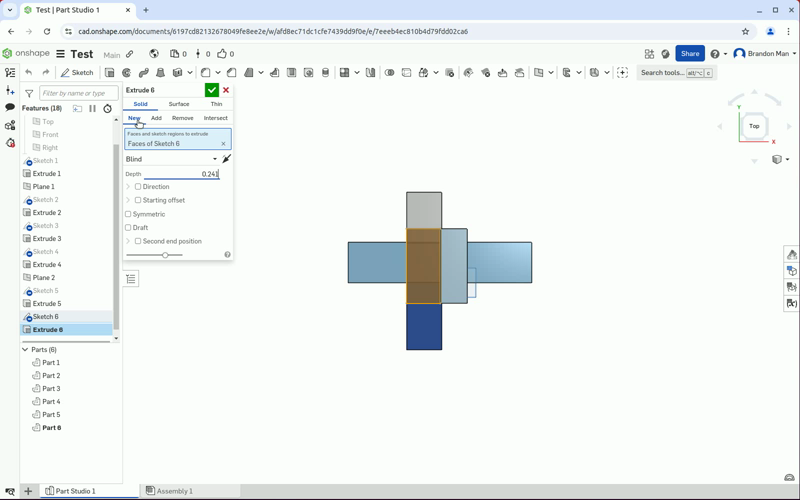
key(enter)
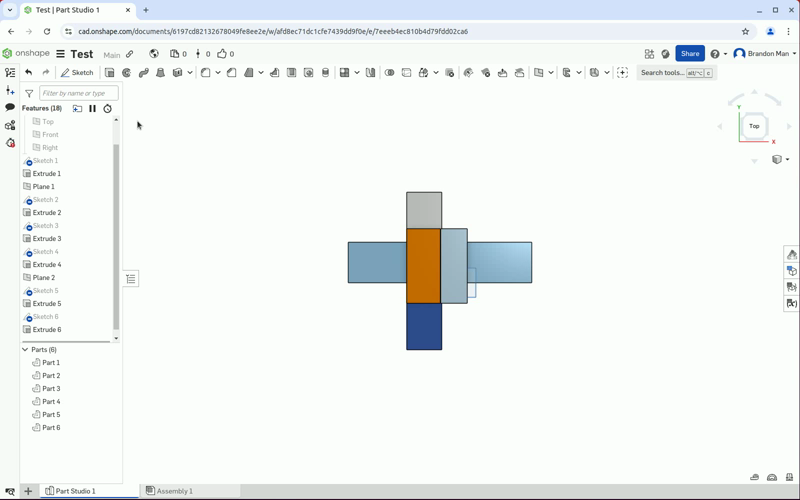
key(shift+h)
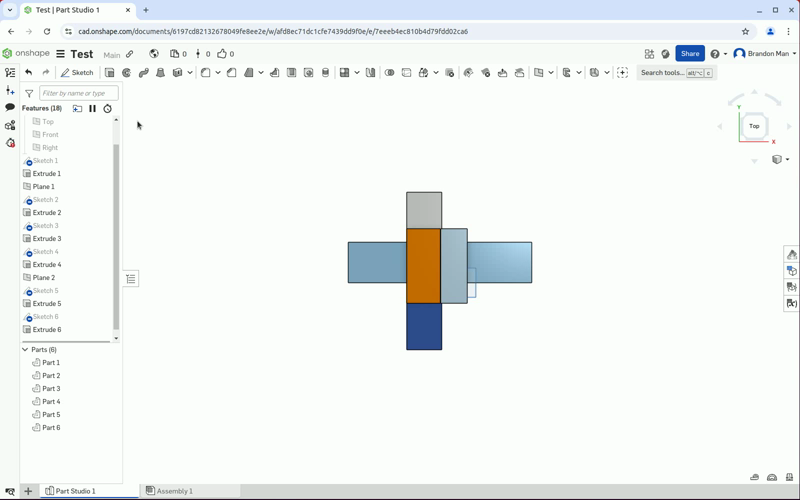
key(shift+h)
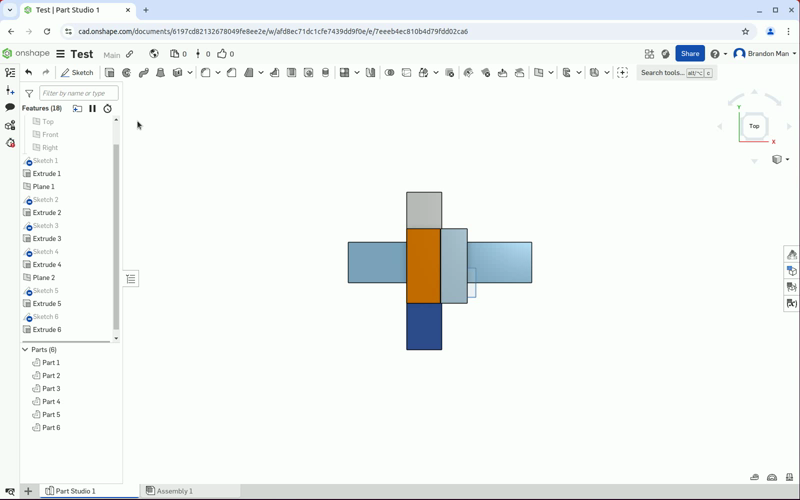
mouse_move(69, 163)
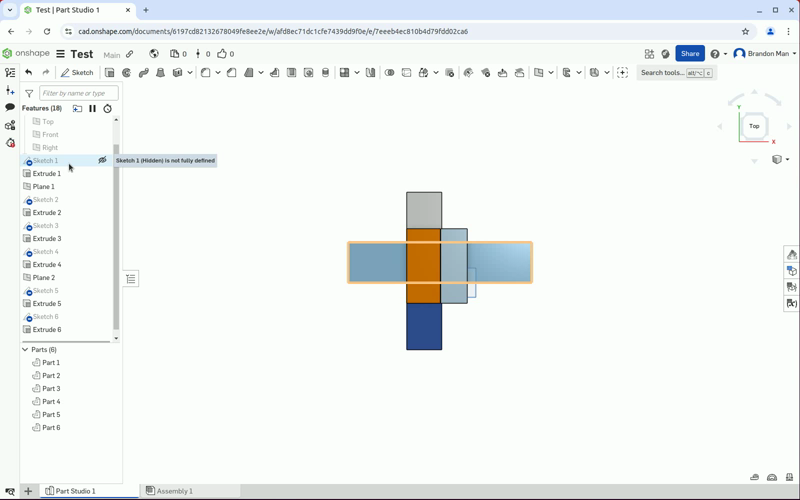
click(69, 163)
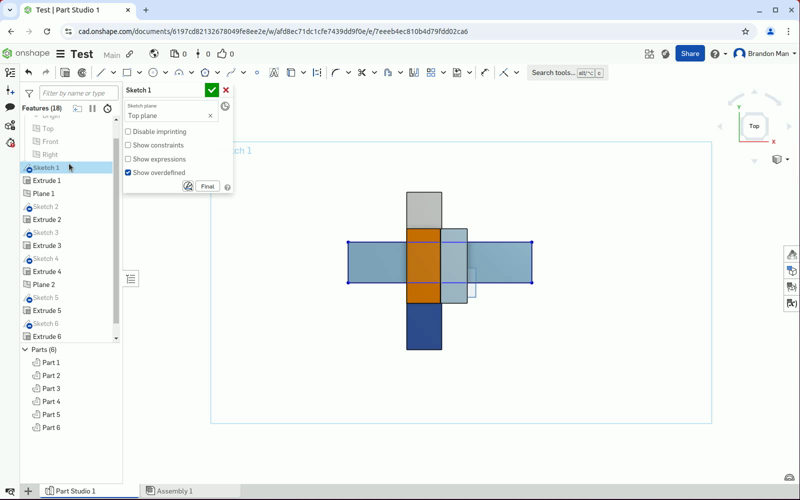
mouse_move(229, 92)
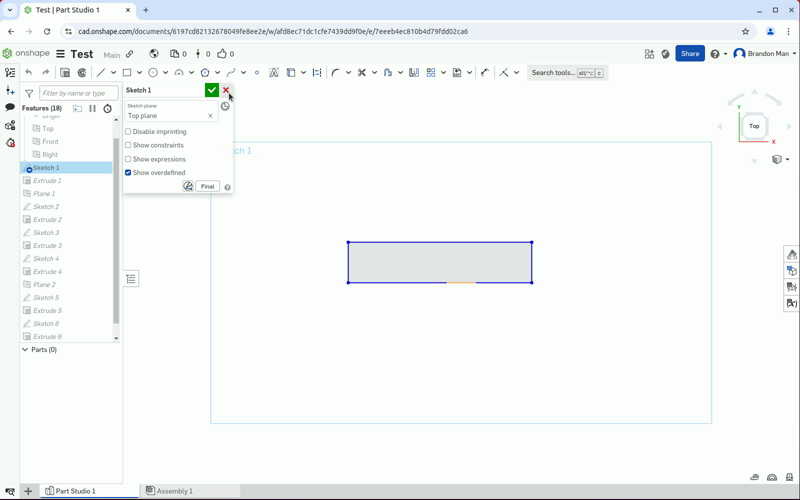
click(229, 92)
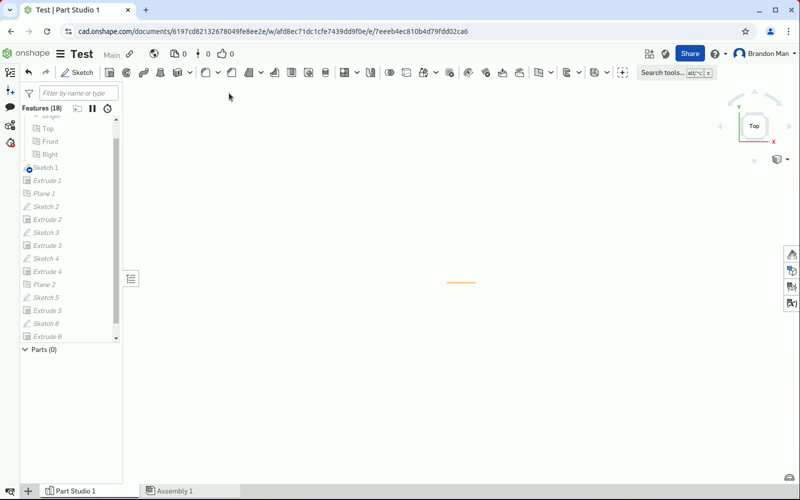
key(shift+s)
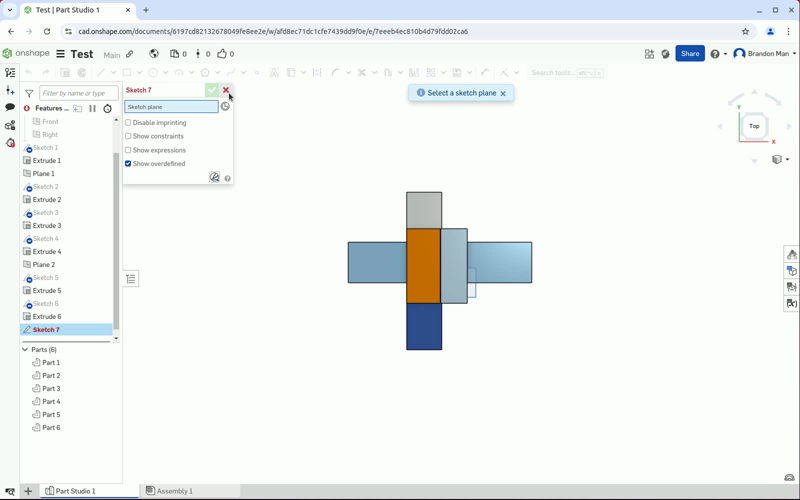
mouse_move(69, 267)
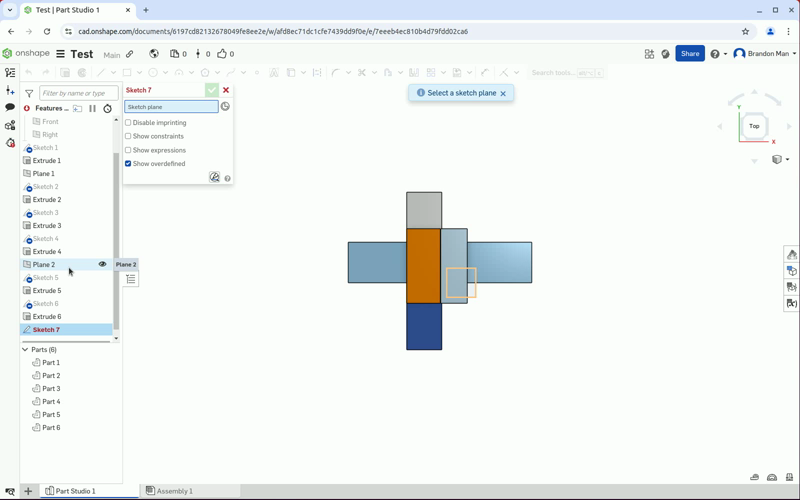
click(69, 267)
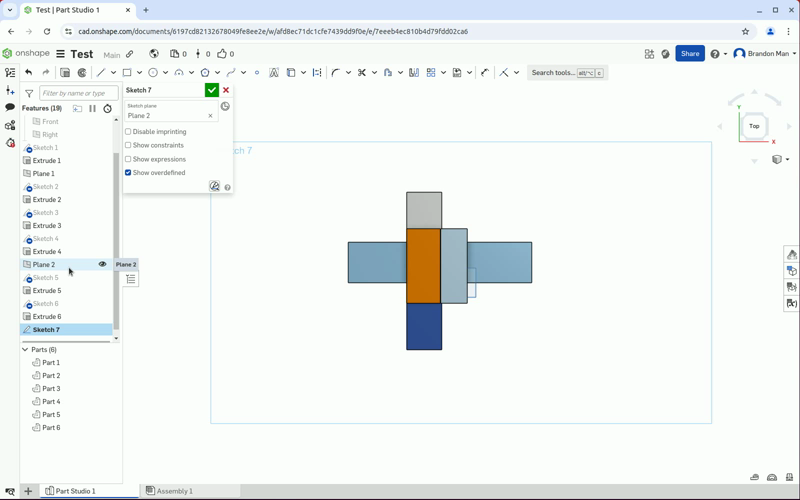
mouse_move(73, 352)
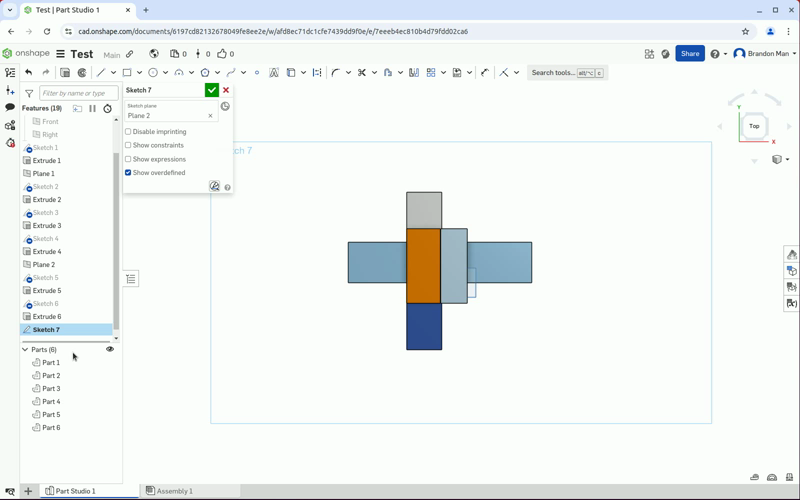
key(y)
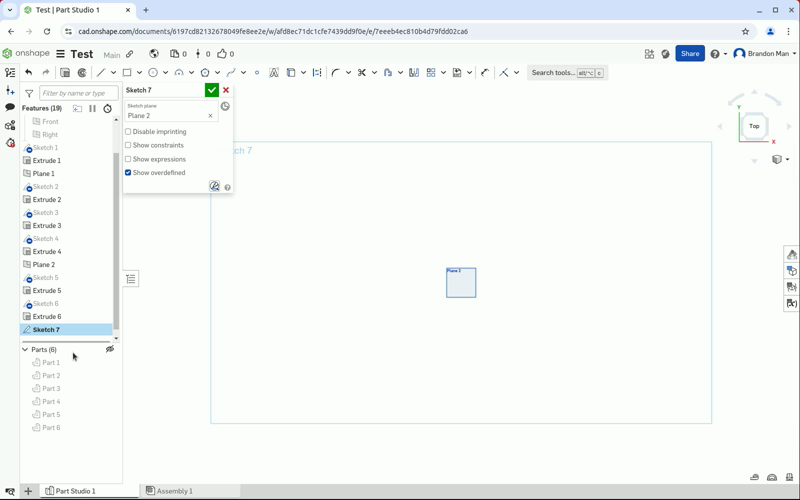
key(l)
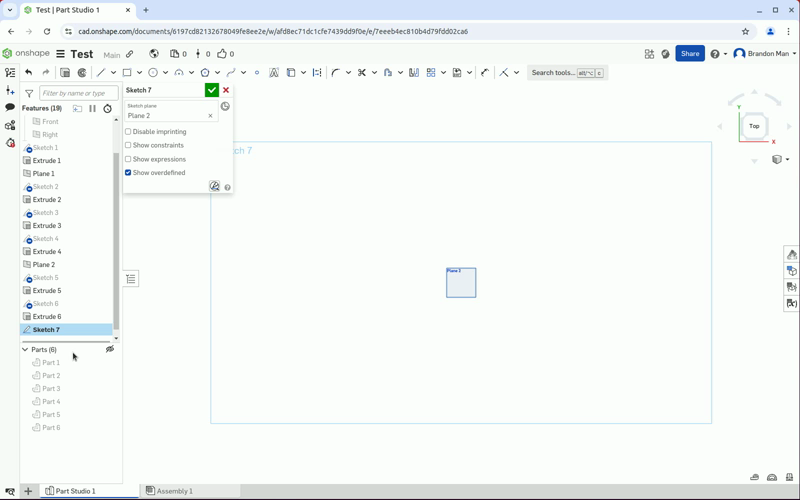
key_down(shift)
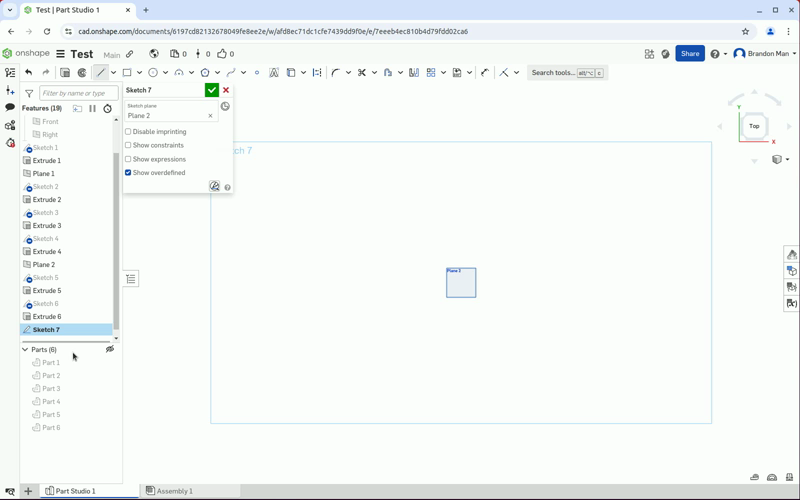
mouse_move(393, 303)
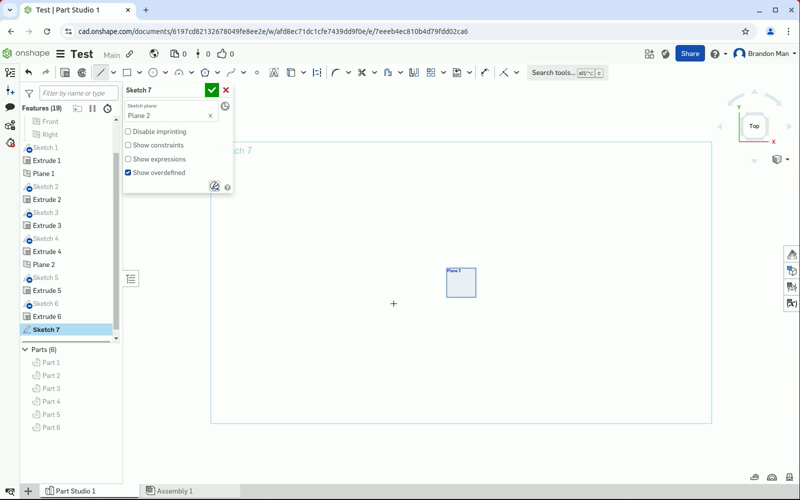
click(393, 303)
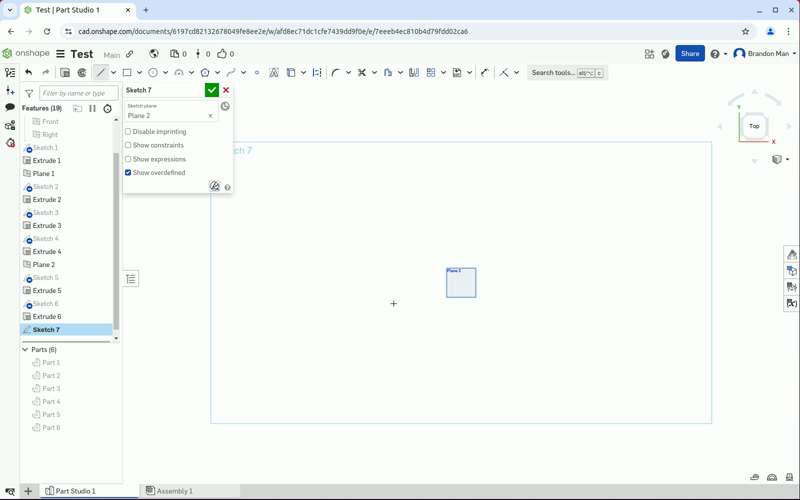
key_up(shift)
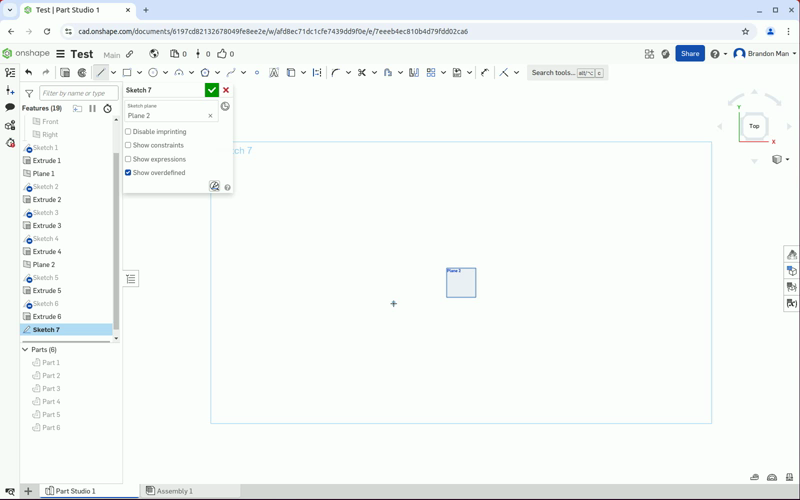
key_down(shift)
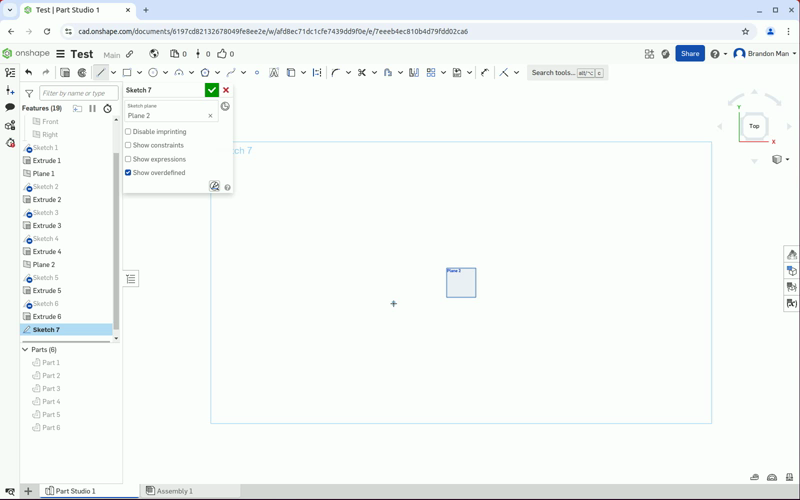
mouse_move(423, 303)
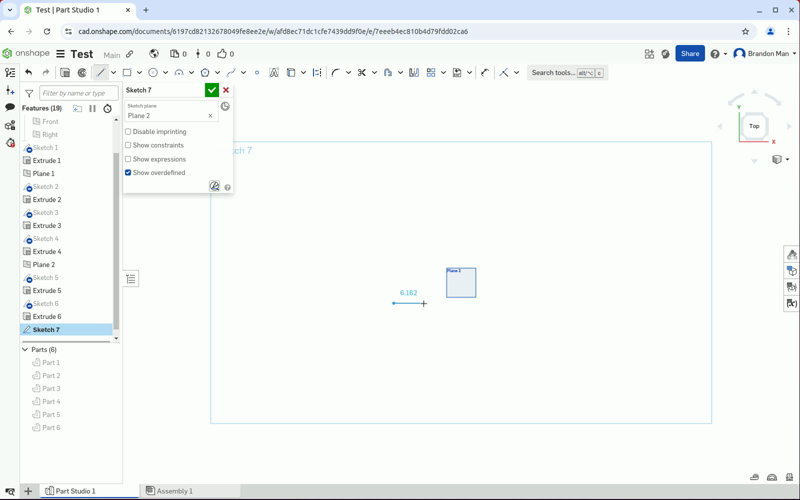
mouse_move(406, 303)
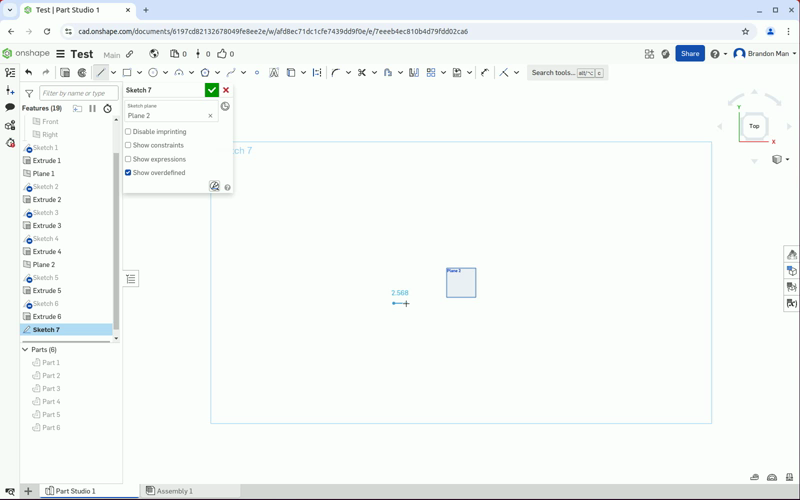
click(406, 303)
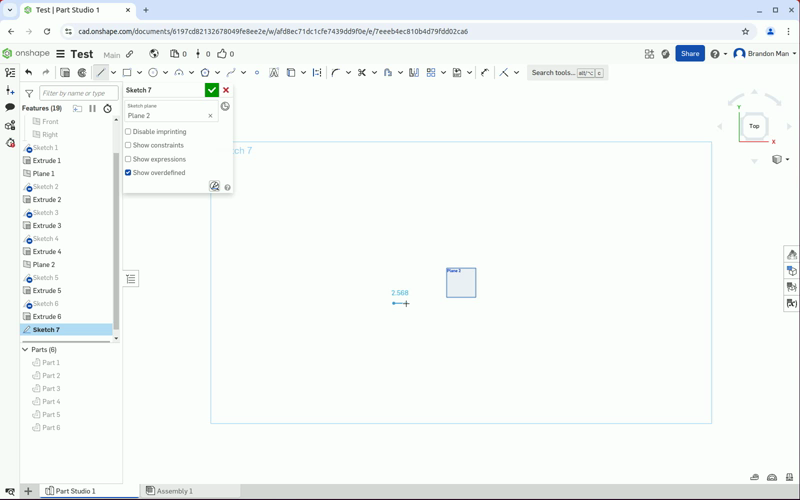
key_up(shift)
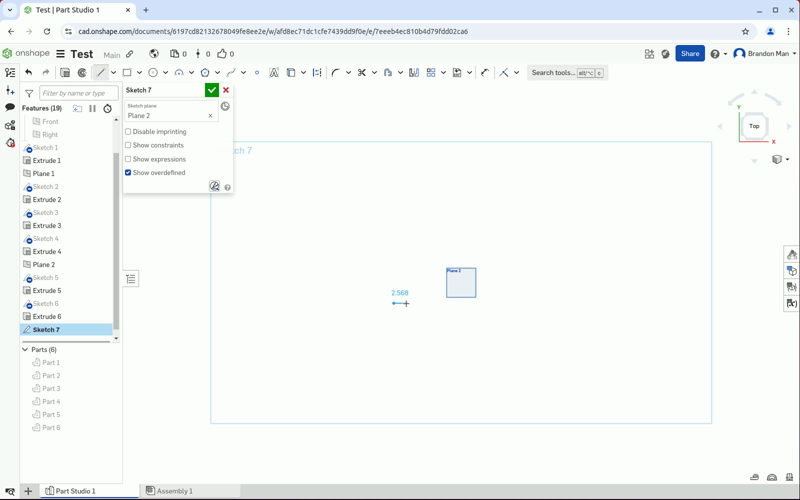
key_down(shift)
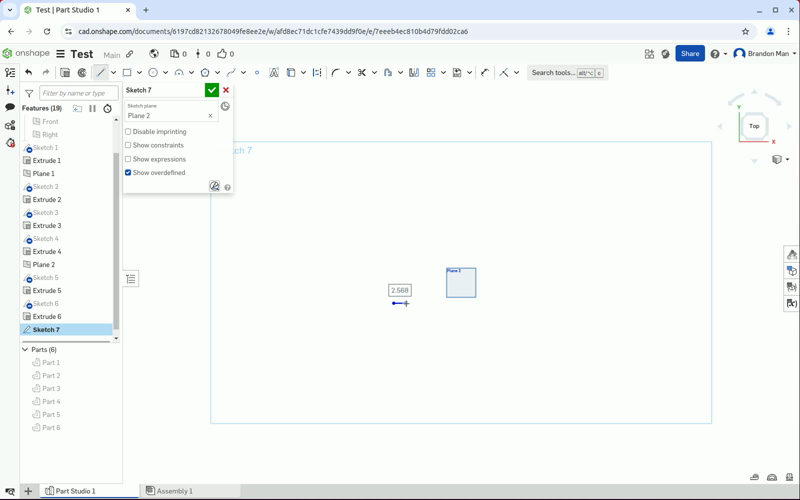
mouse_move(406, 228)
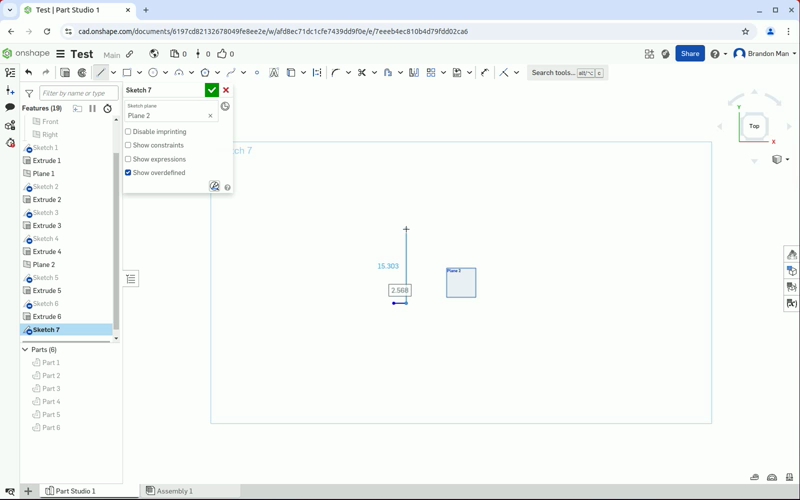
click(406, 228)
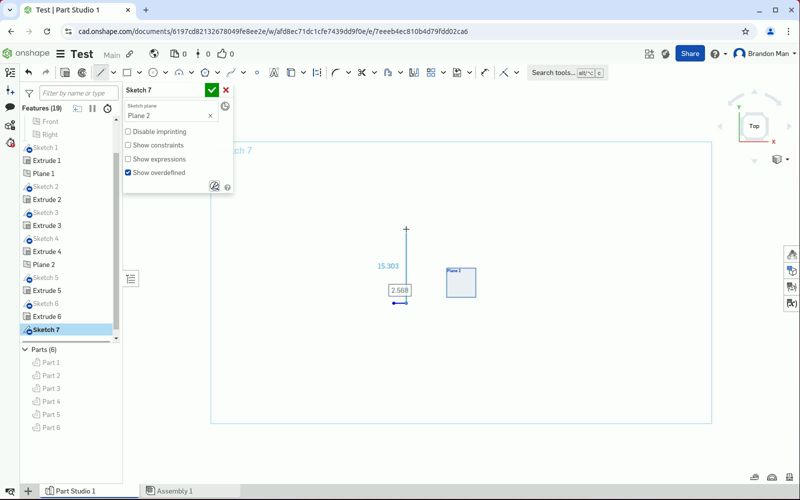
key_up(shift)
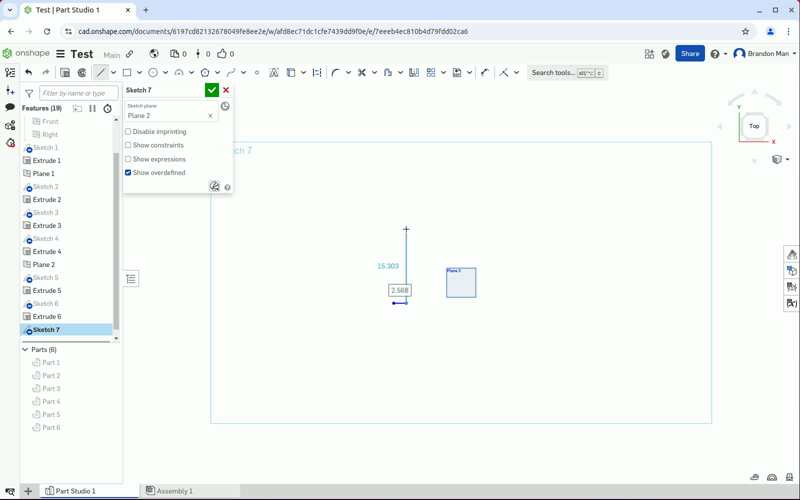
key_down(shift)
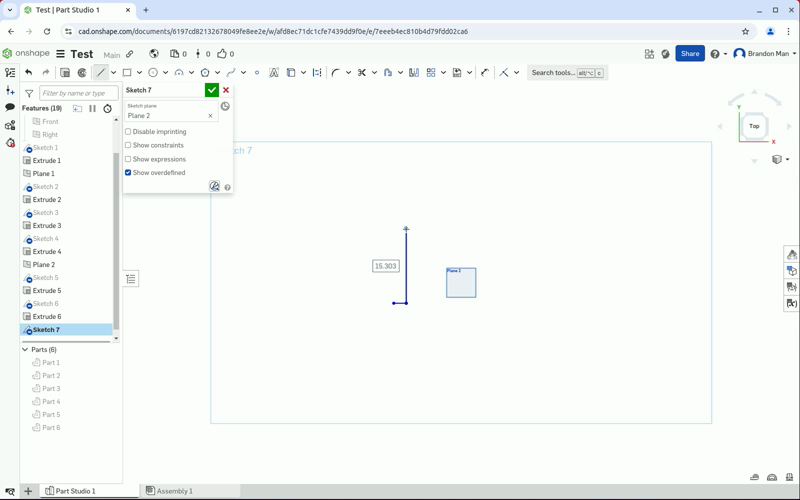
mouse_move(436, 228)
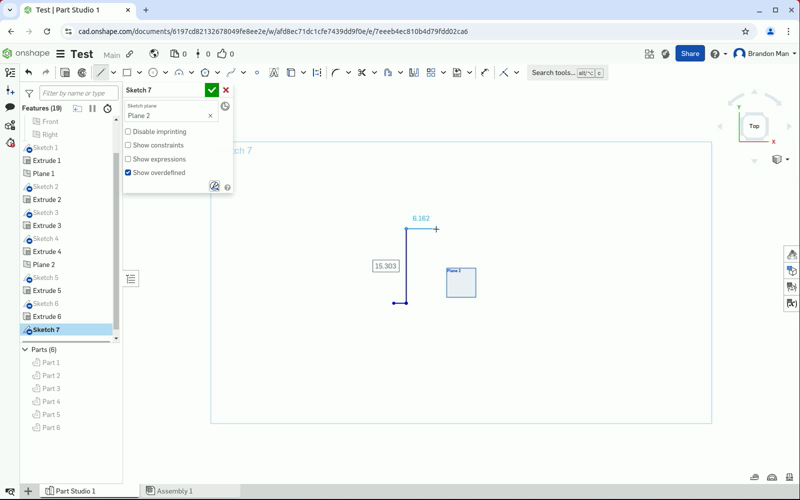
mouse_move(393, 228)
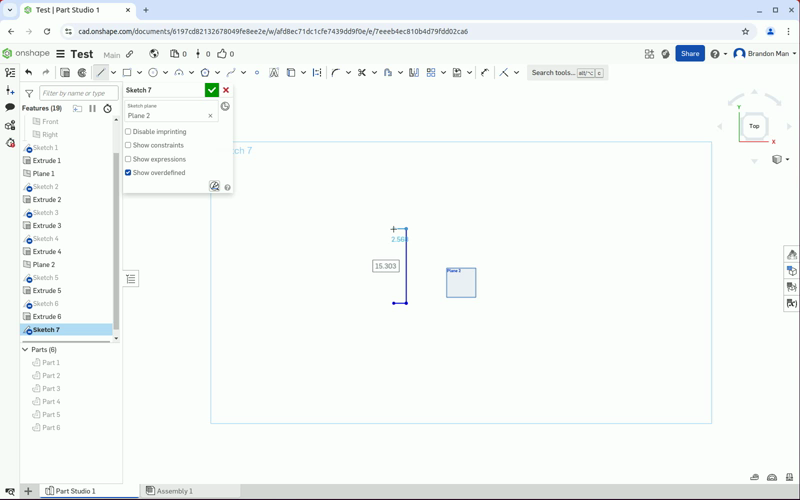
click(393, 228)
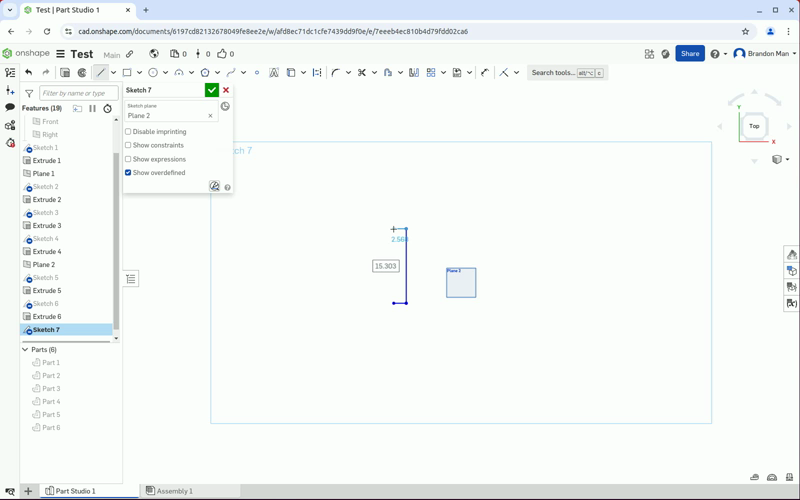
key_up(shift)
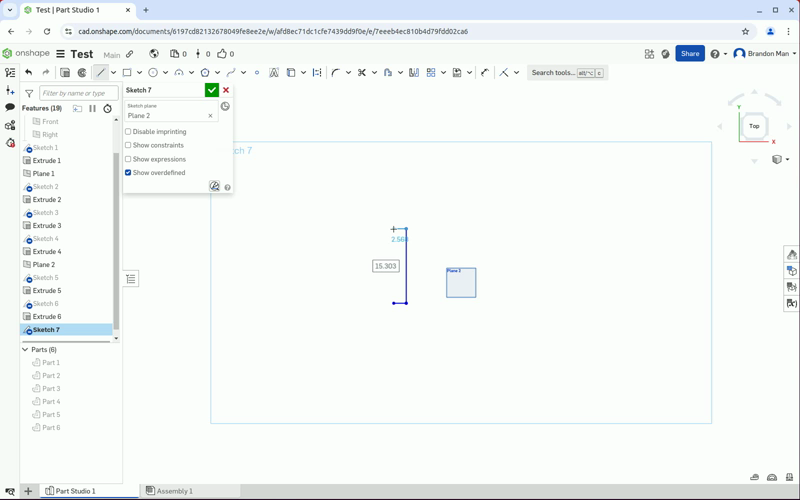
key_down(shift)
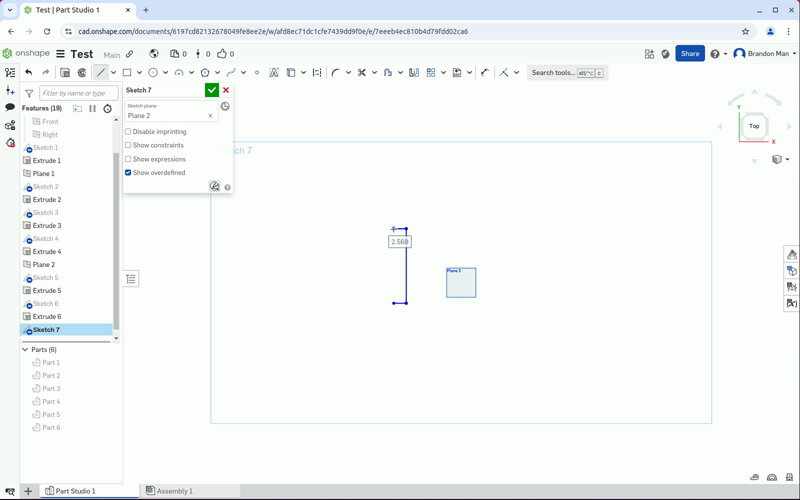
mouse_move(393, 303)
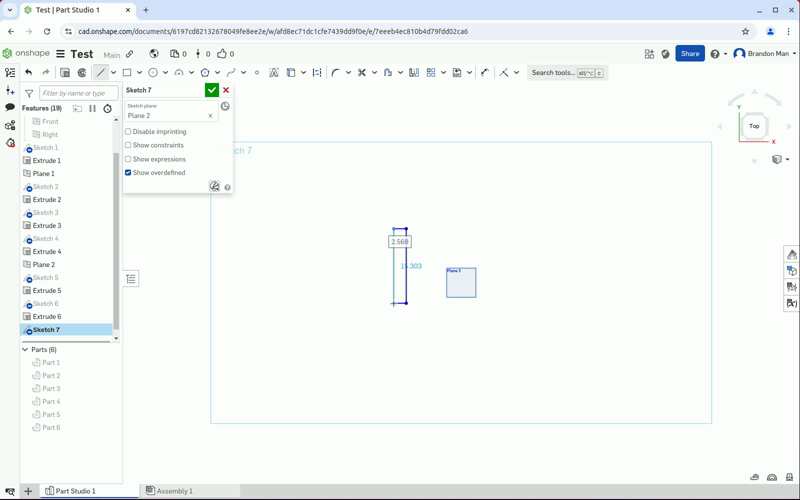
key_up(shift)
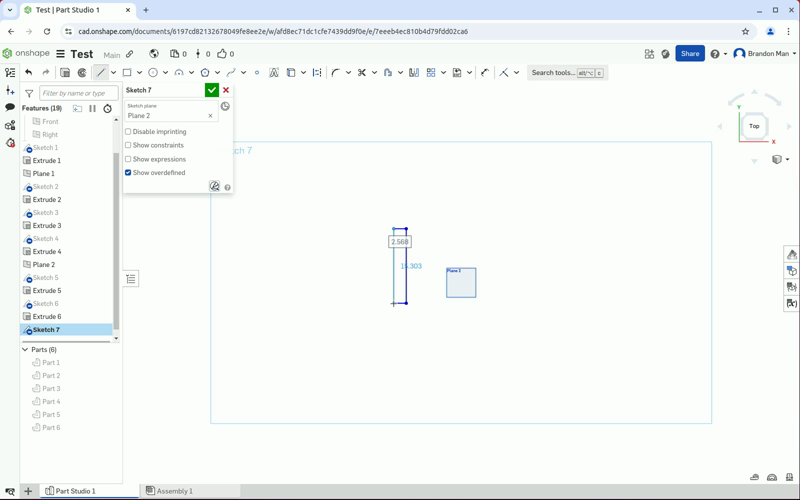
click(393, 303)
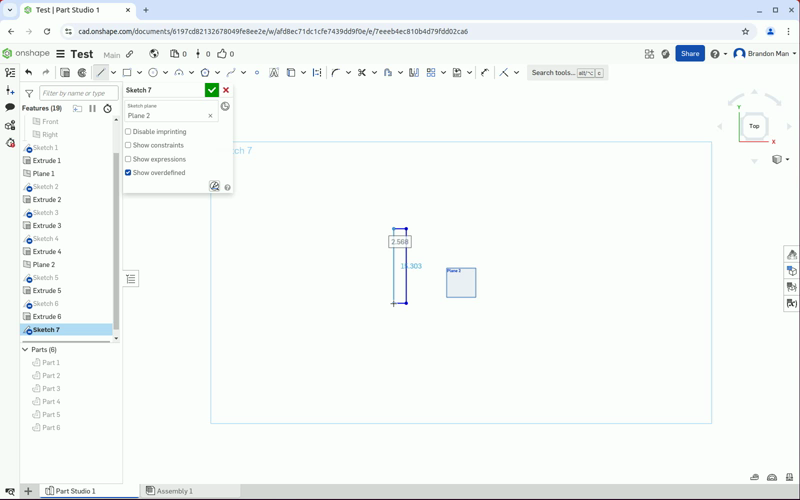
key(esc)
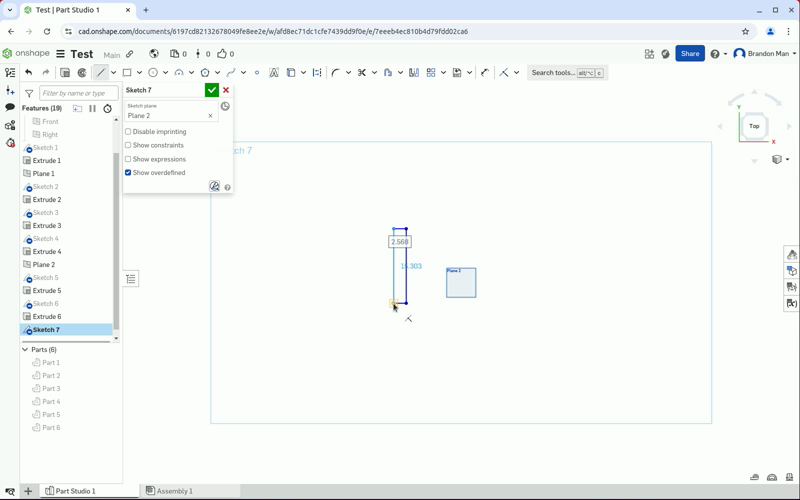
mouse_move(397, 285)
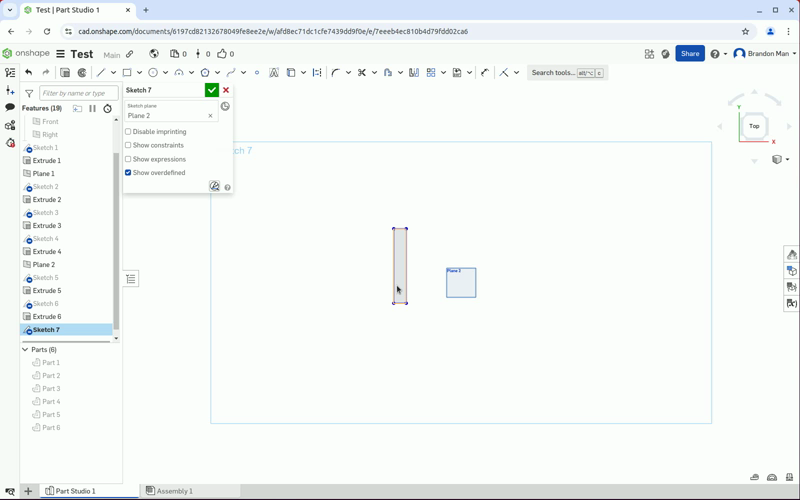
scroll(6)
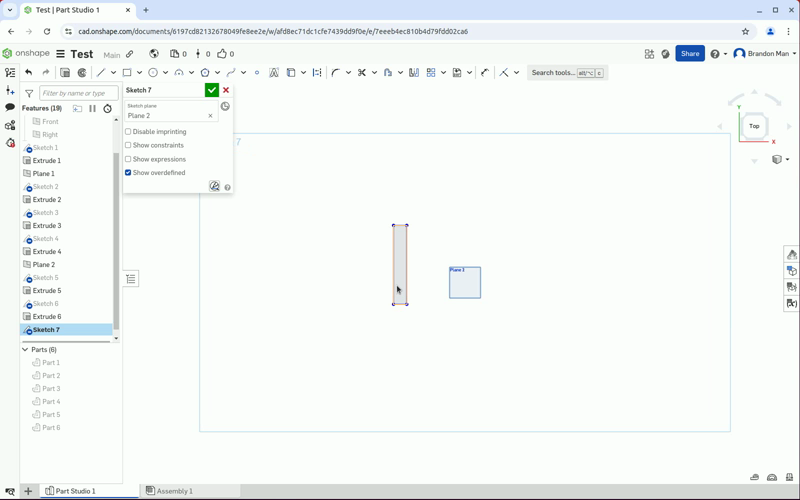
scroll(6)
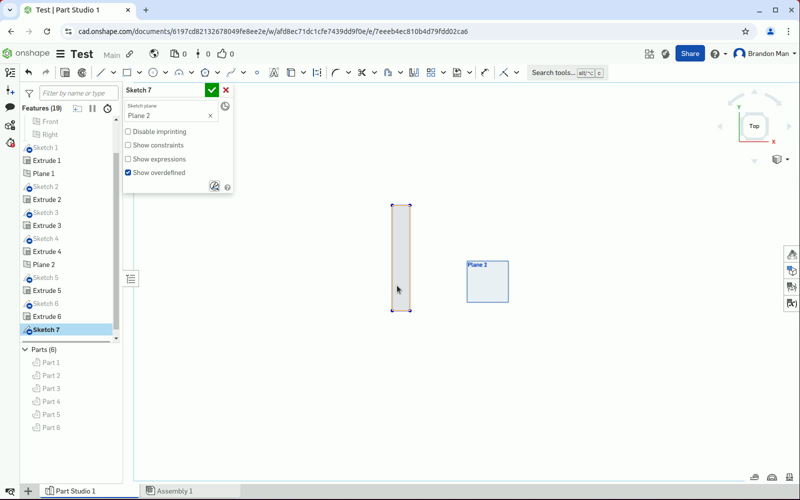
scroll(6)
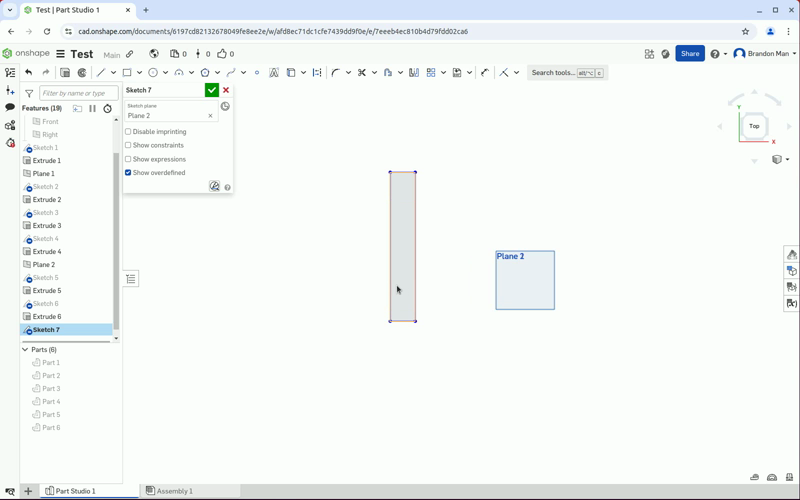
scroll(6)
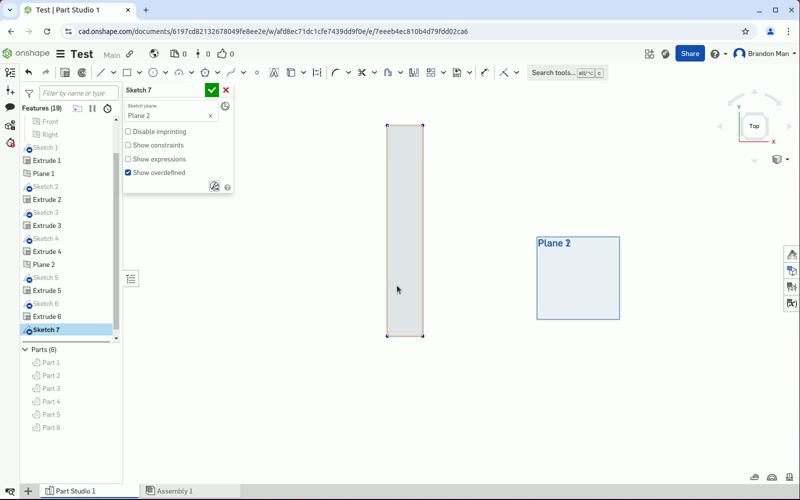
scroll(6)
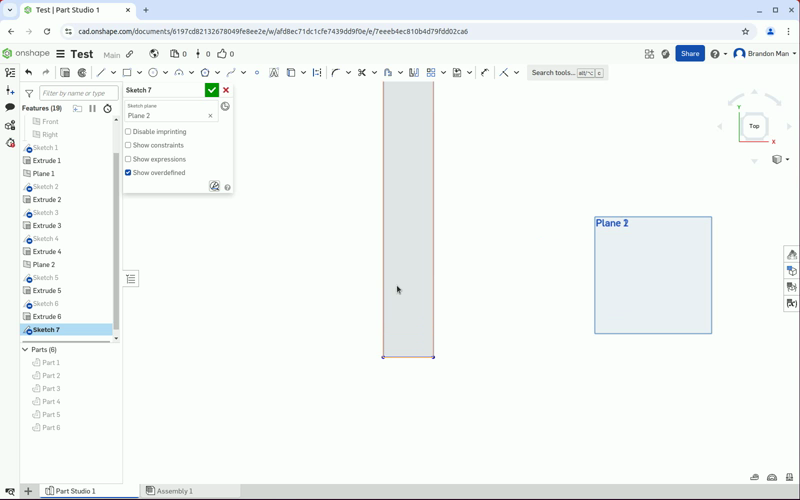
scroll(6)
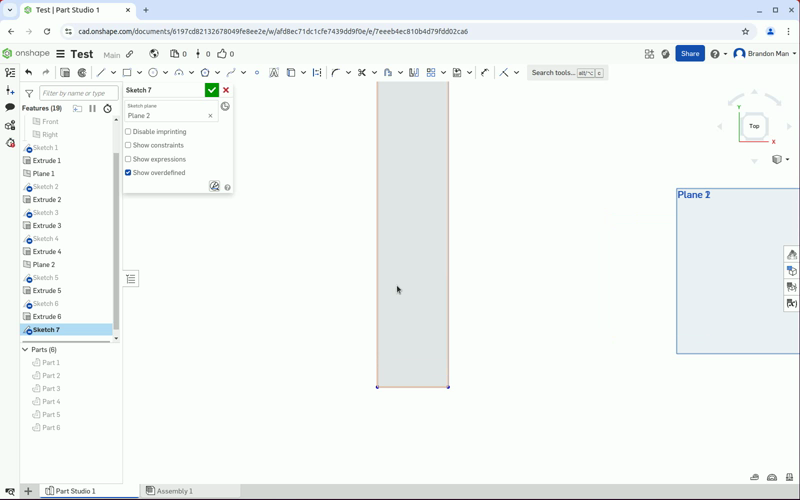
scroll(6)
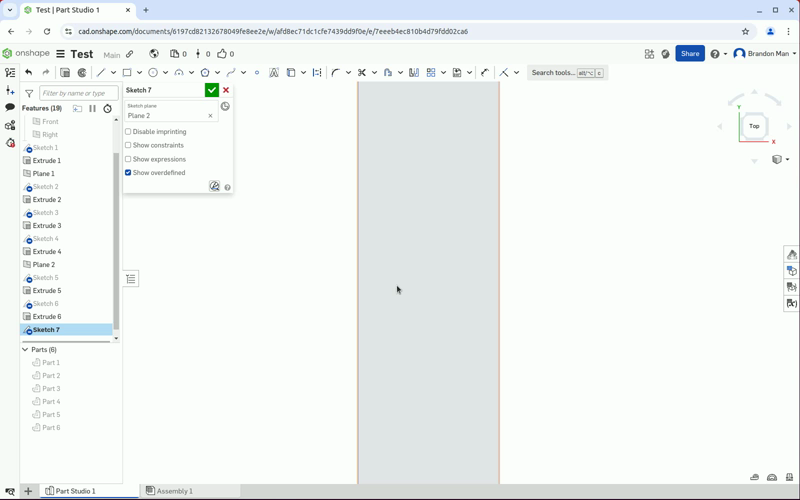
click(397, 285)
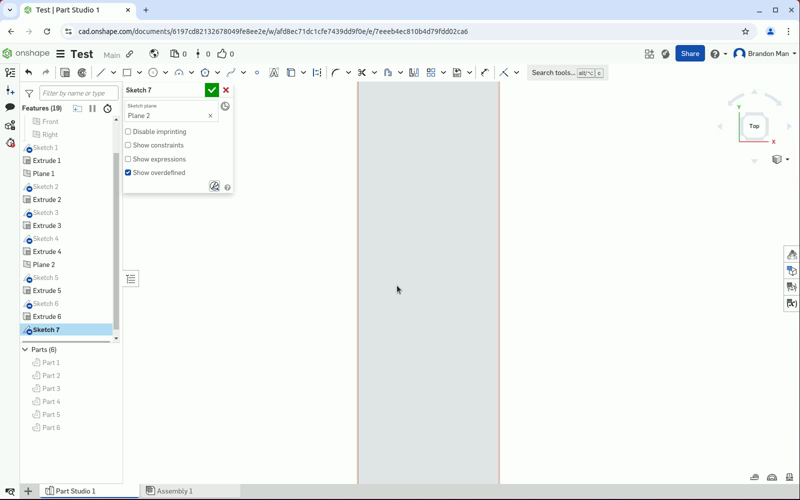
scroll(-6)
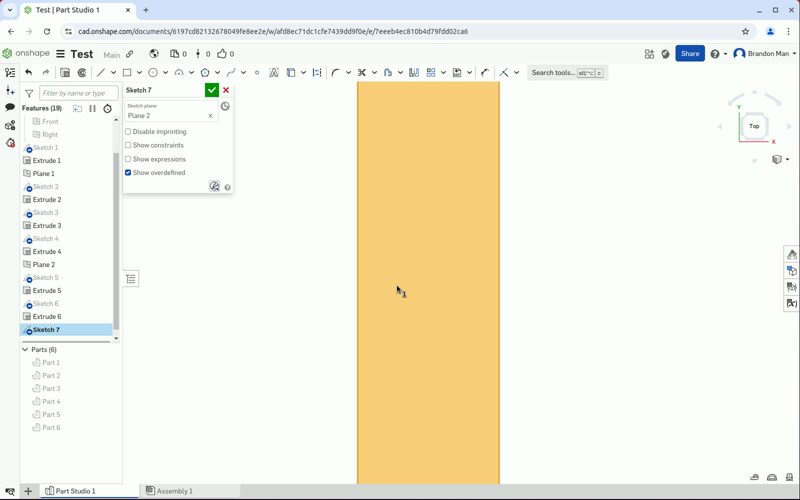
scroll(-6)
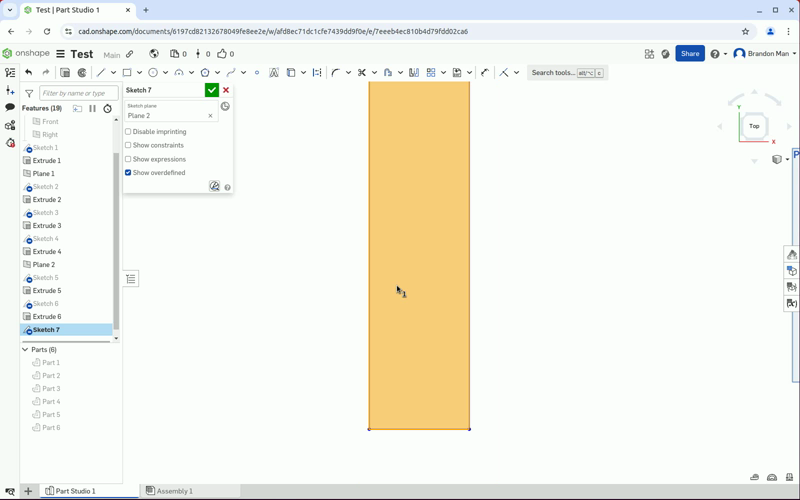
scroll(-6)
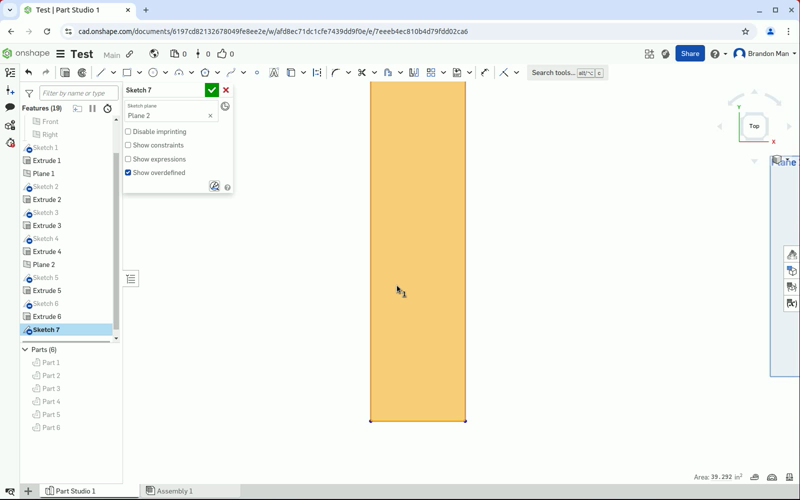
scroll(-6)
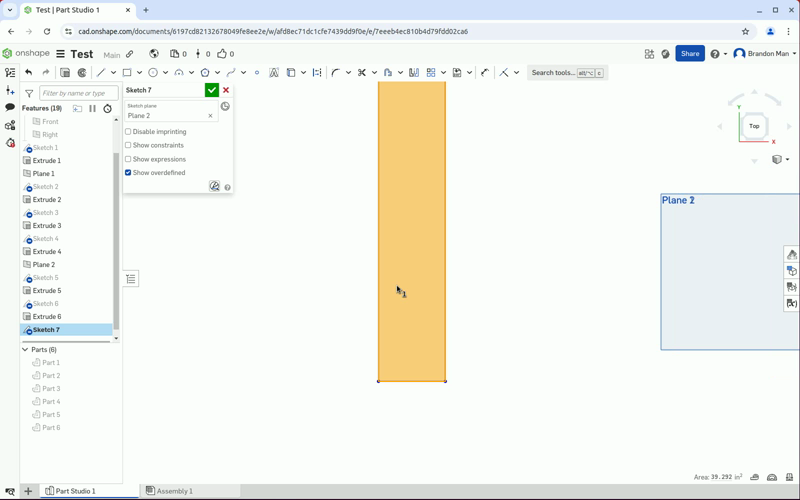
scroll(-6)
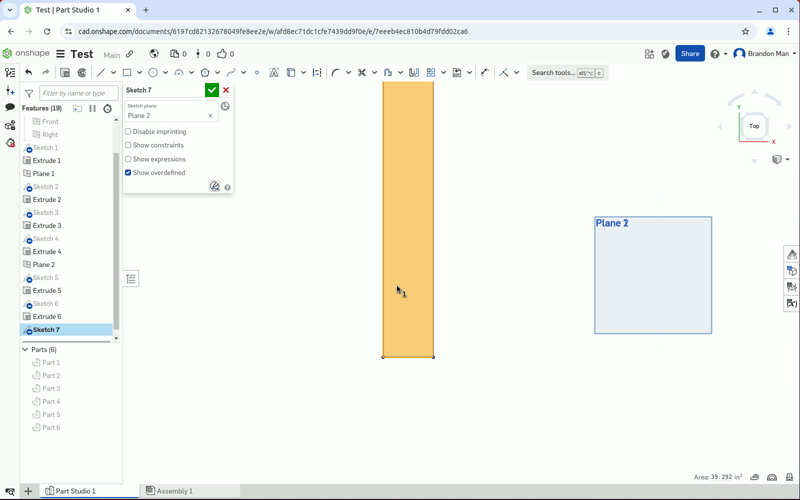
scroll(-6)
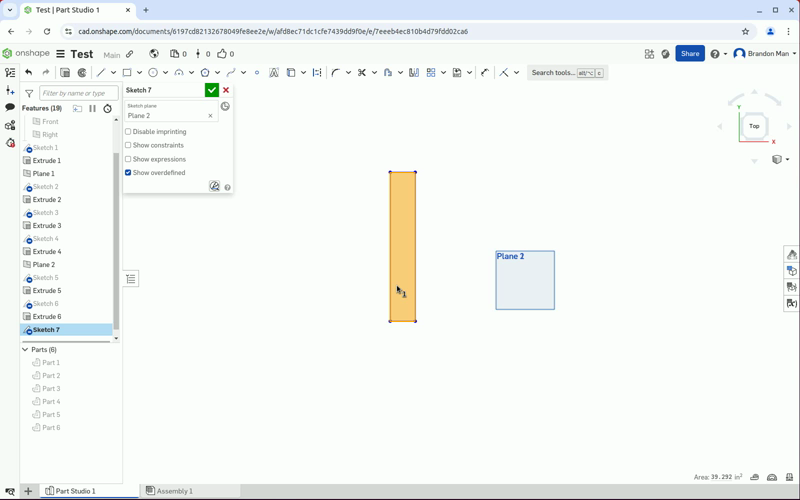
scroll(-6)
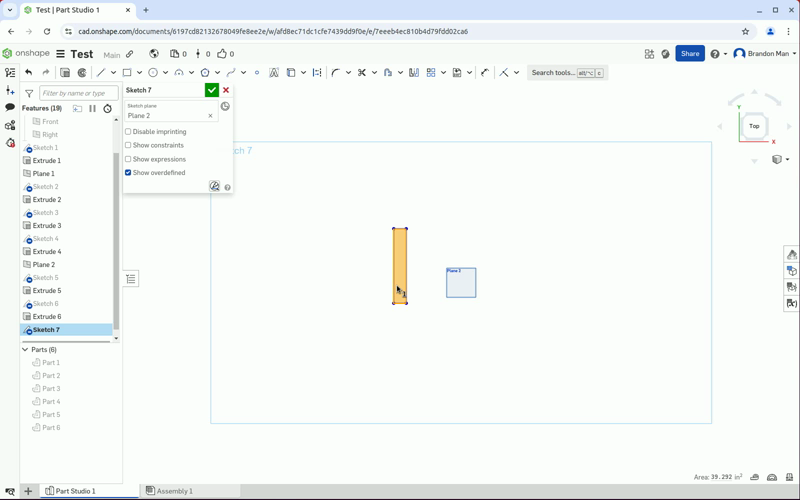
mouse_move(73, 352)
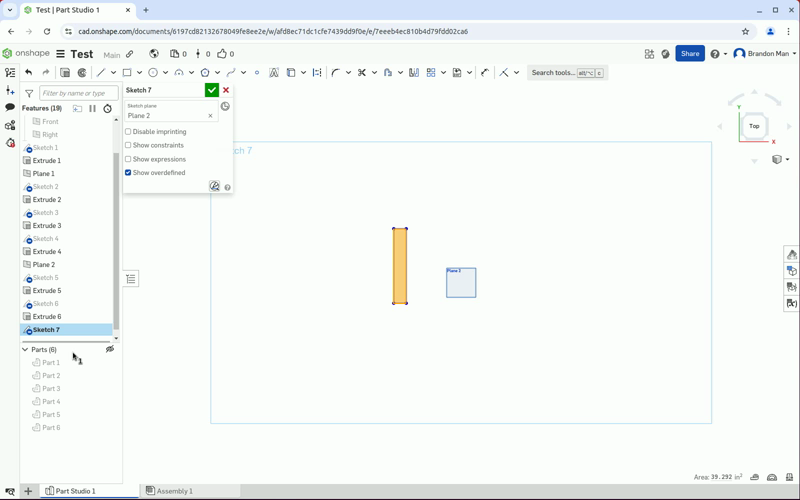
key(shift+y)
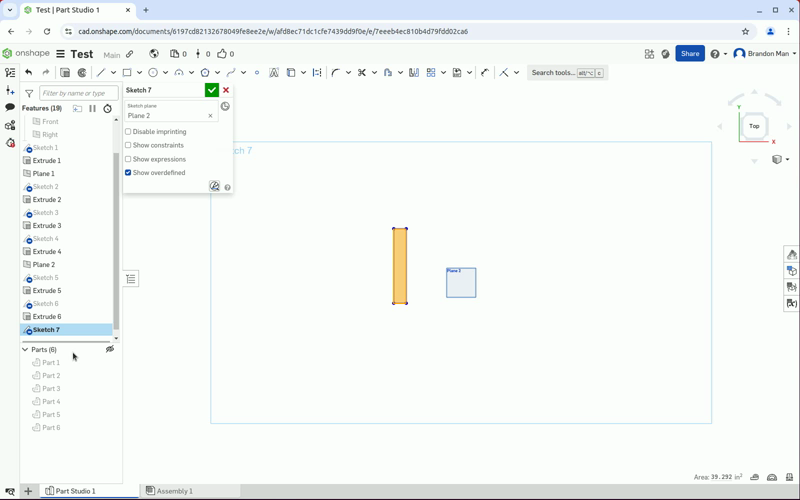
key(shift+e)
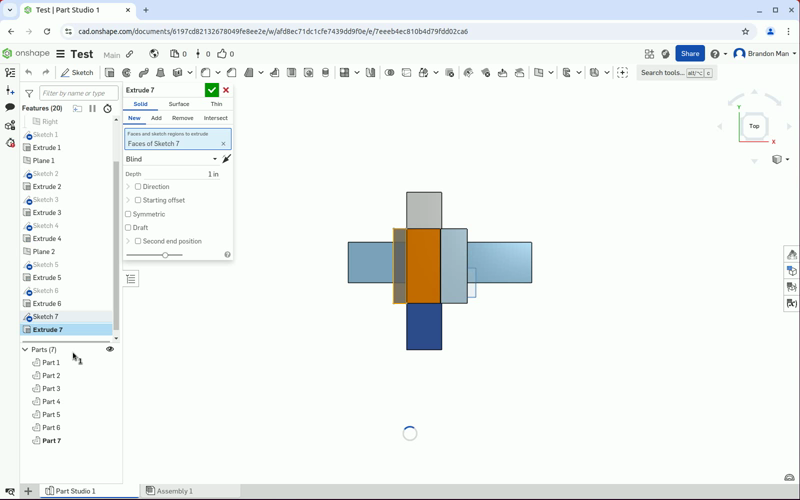
mouse_move(143, 106)
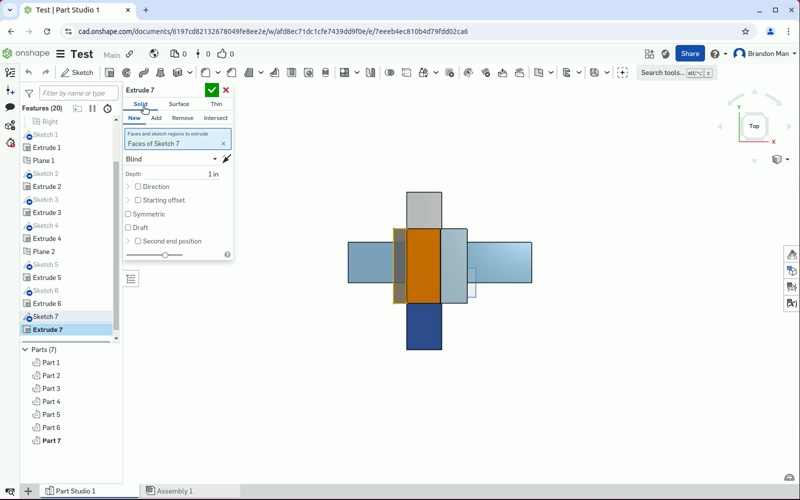
click(143, 106)
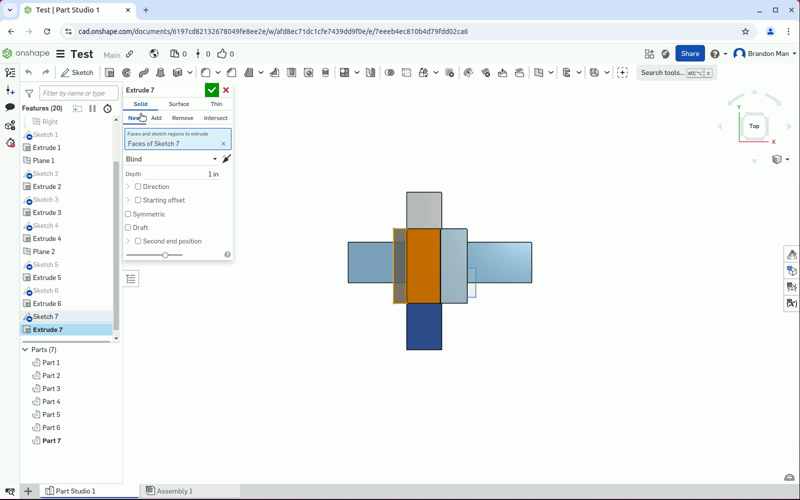
mouse_move(137, 120)
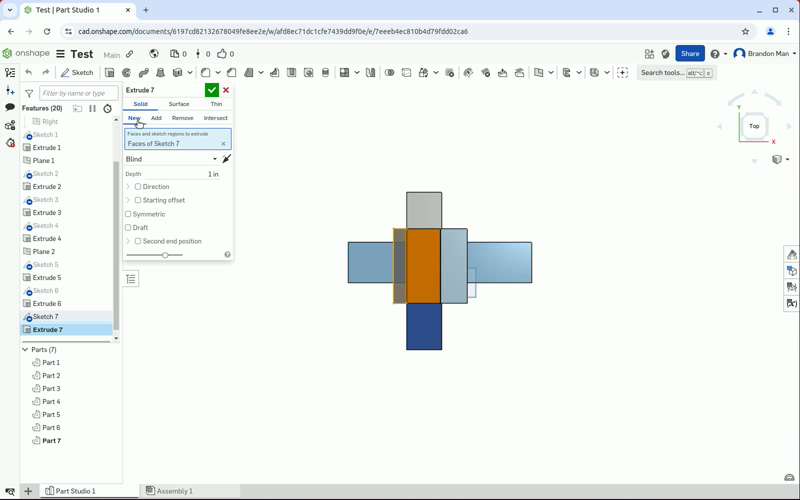
click(137, 120)
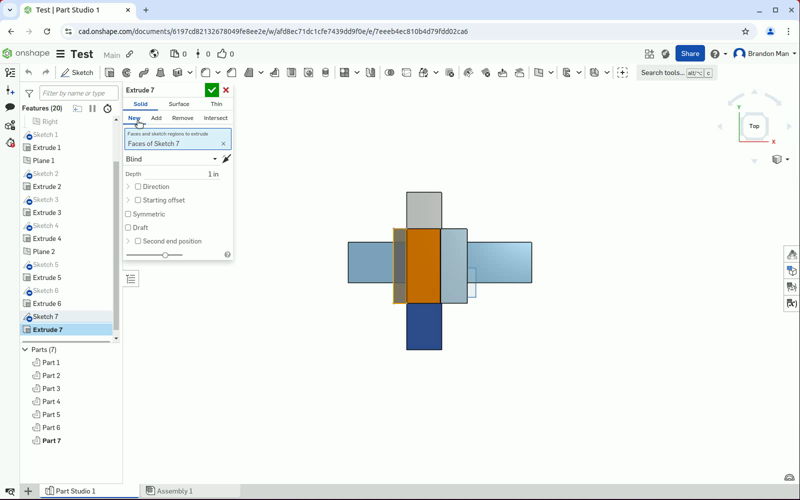
key(tab, 4)
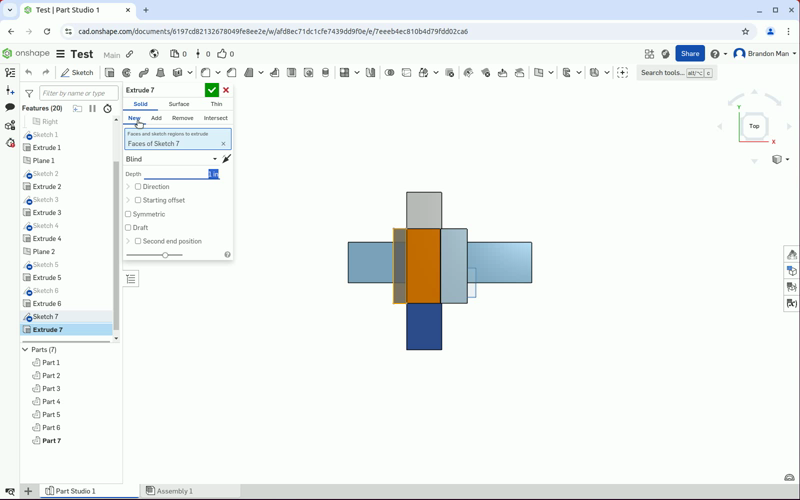
text(0.241)
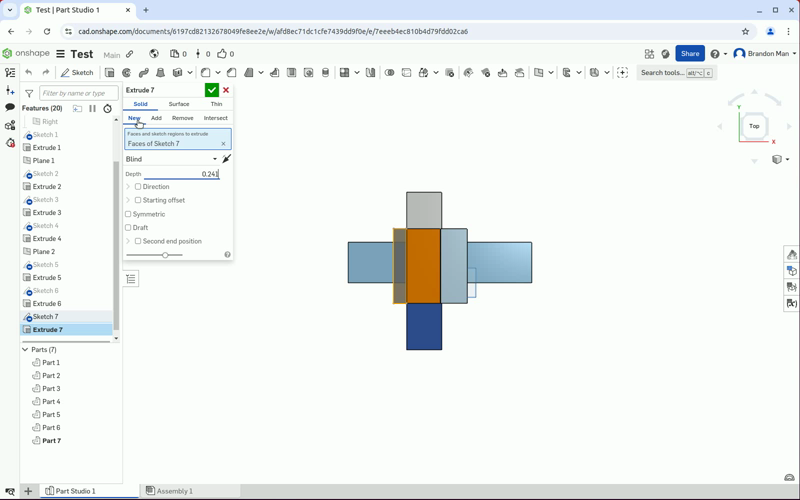
key(enter)
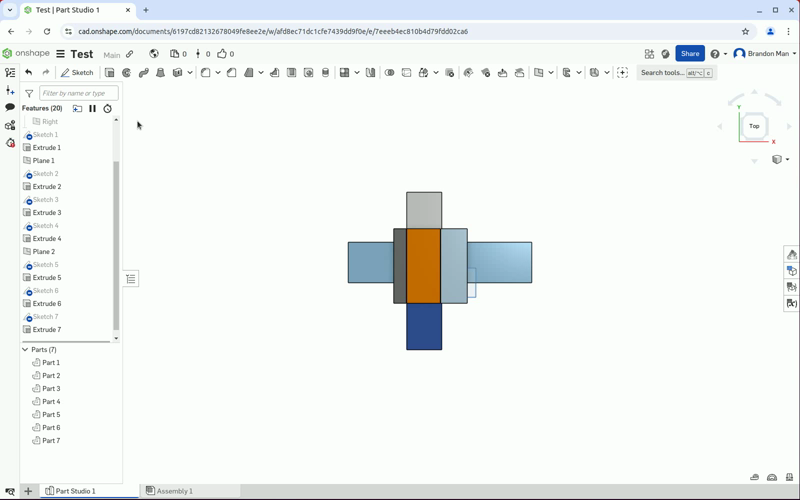
key(shift+h)
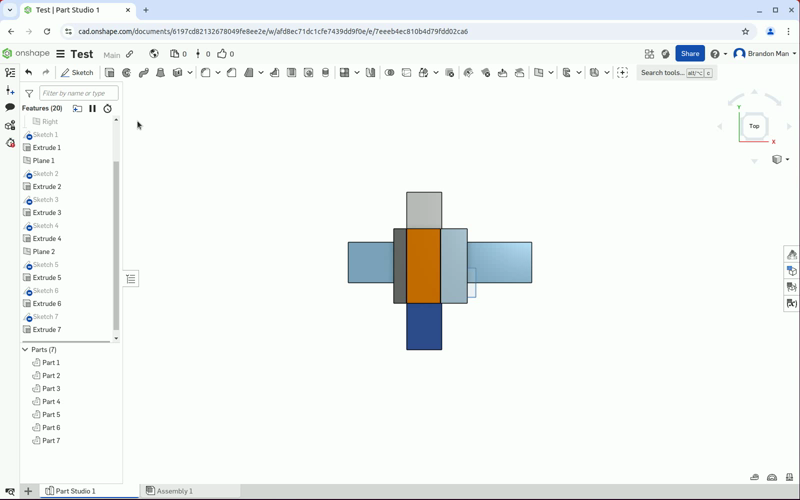
key(shift+h)
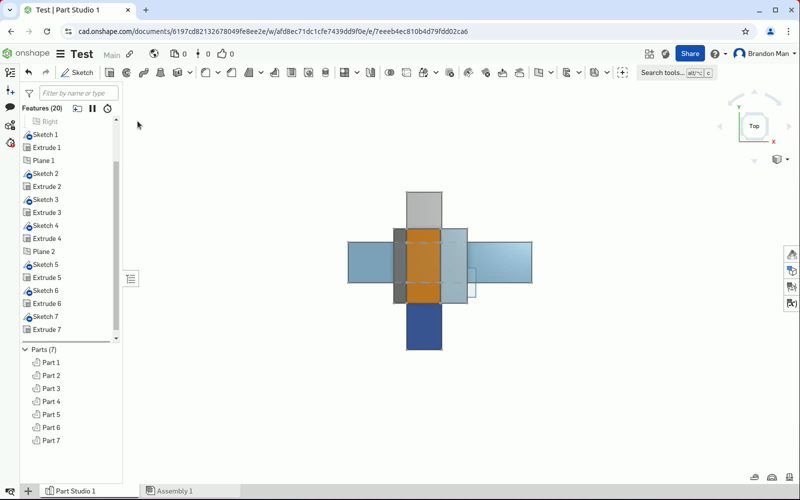
key(shift+7)
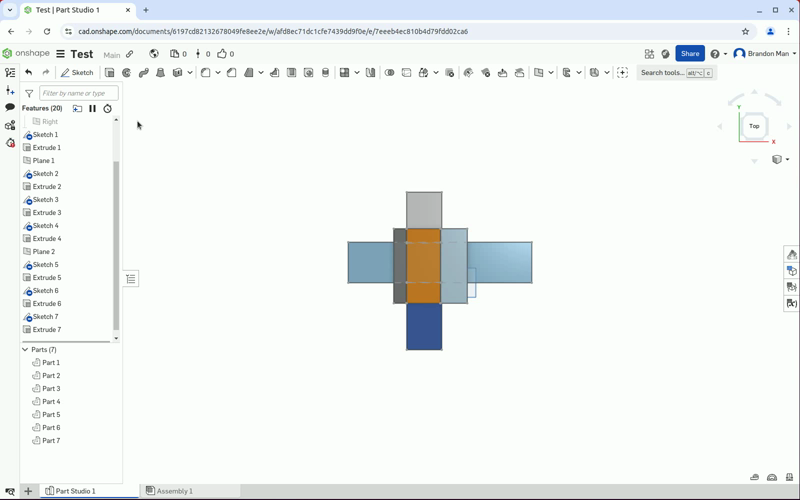
key(up, 3)
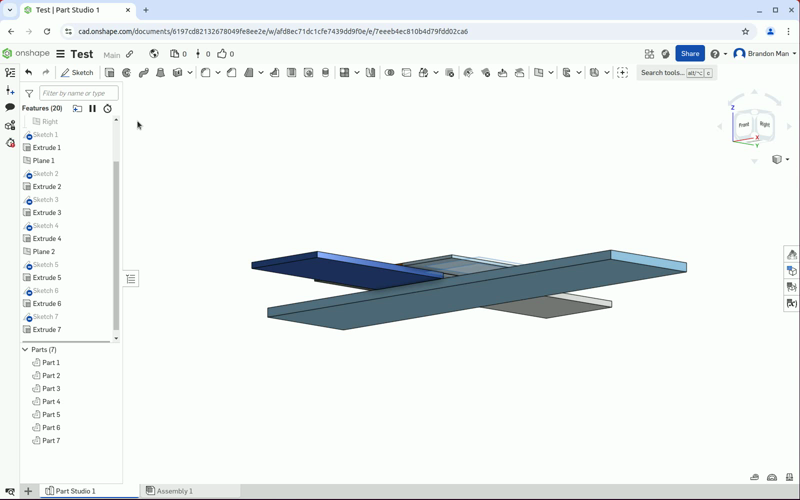
key(left, 3)
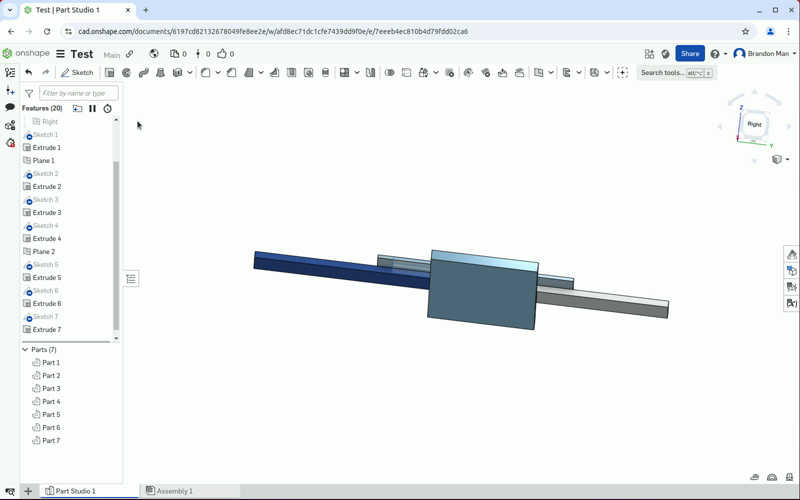
key(right, 3)
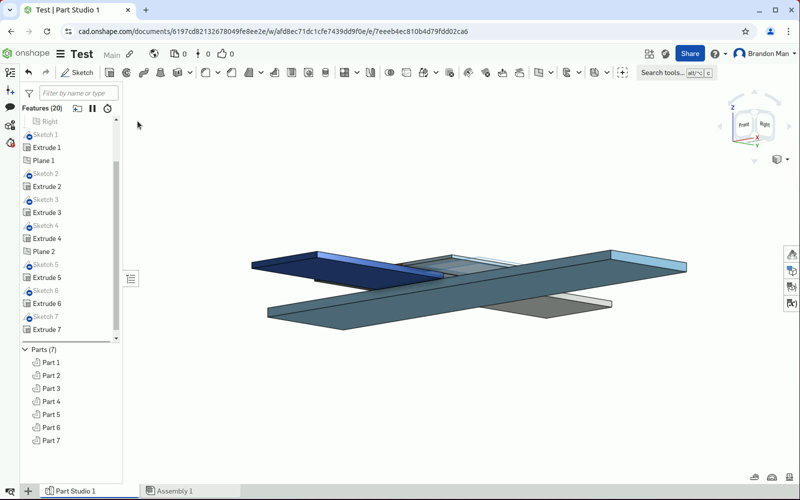
key(down, 3)
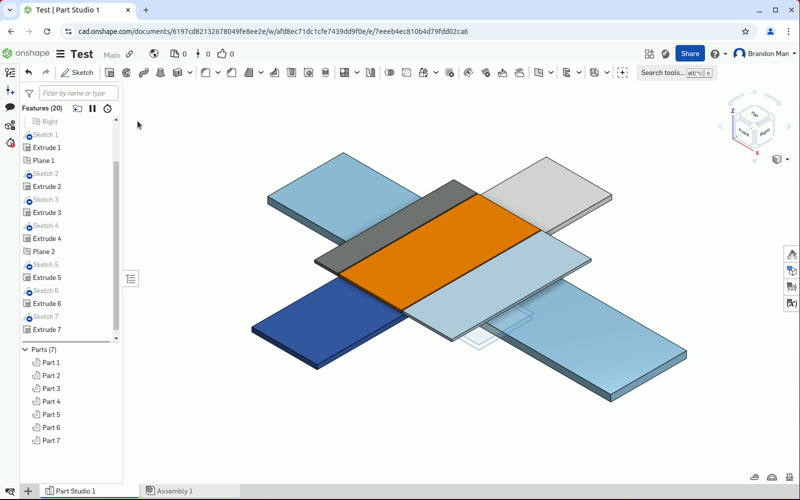
mouse_move(69, 137)
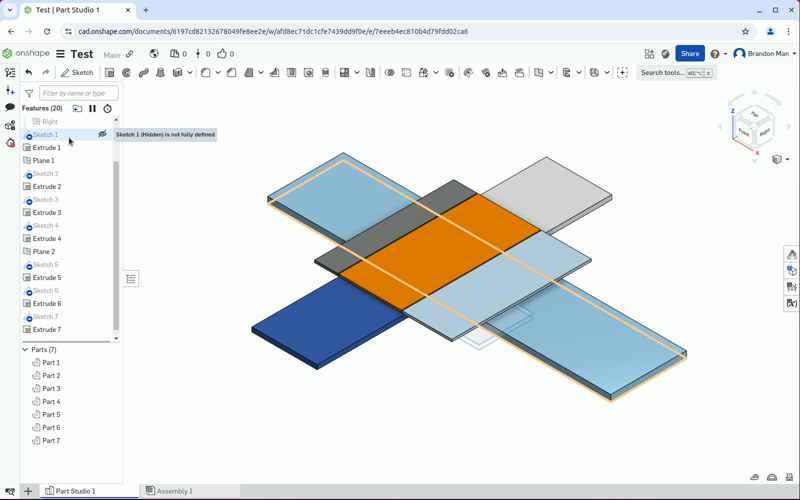
click(69, 137)